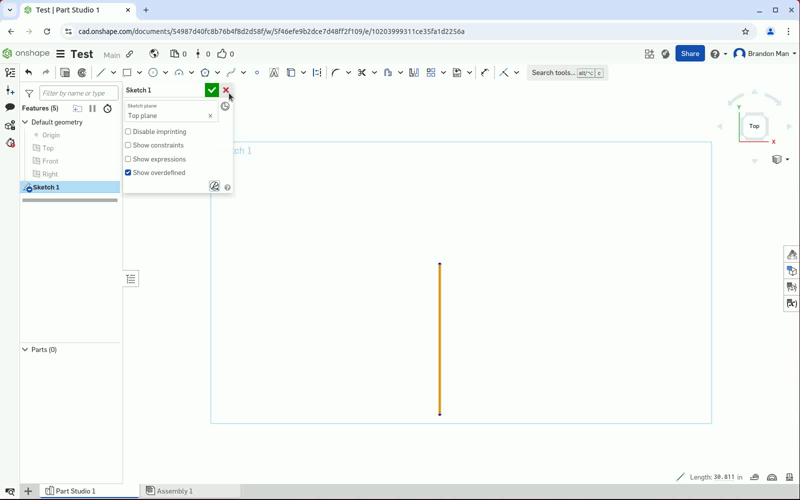
key(shift+h)
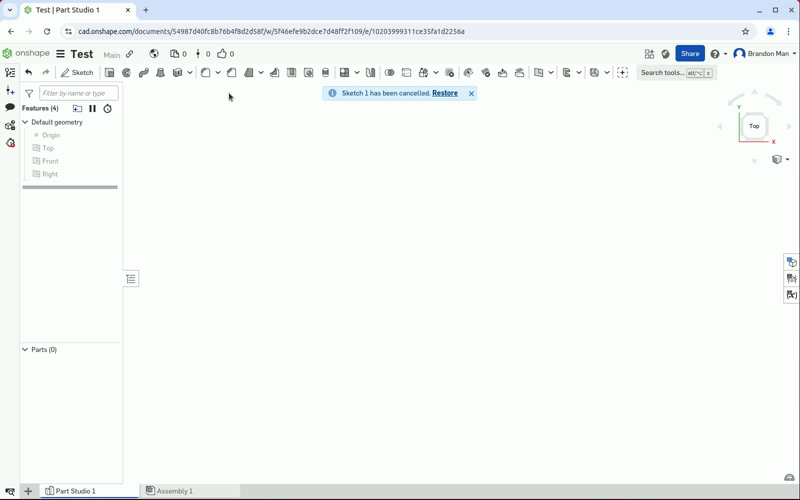
mouse_move(73, 352)
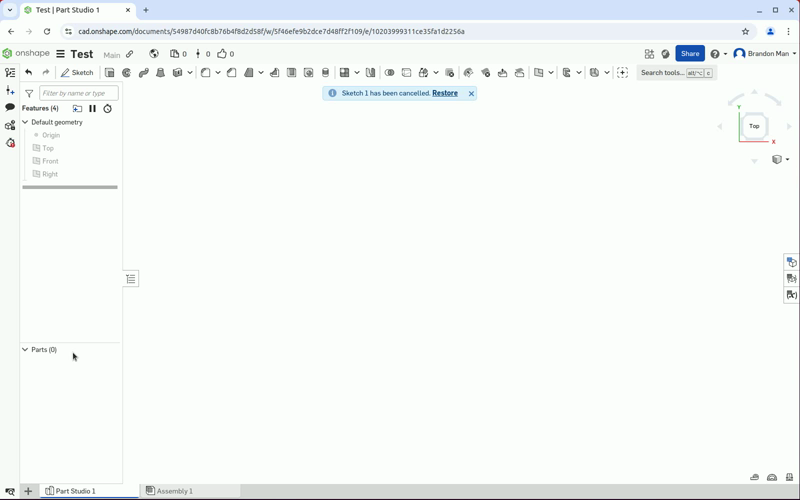
key(y)
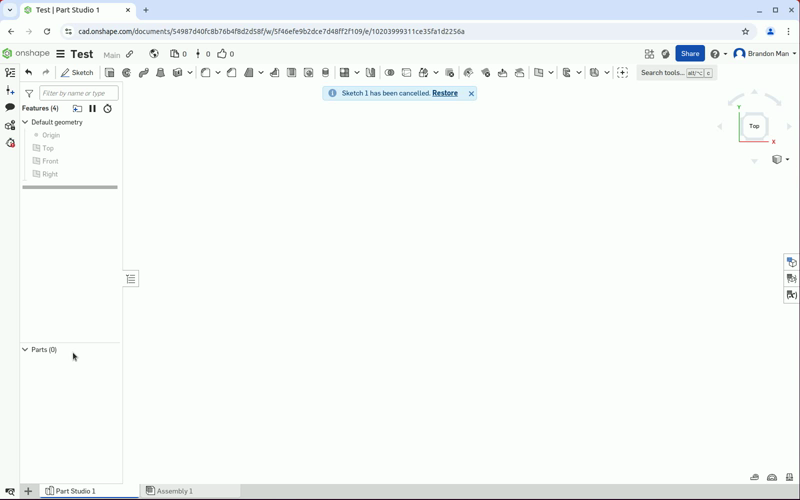
key(shift+p)
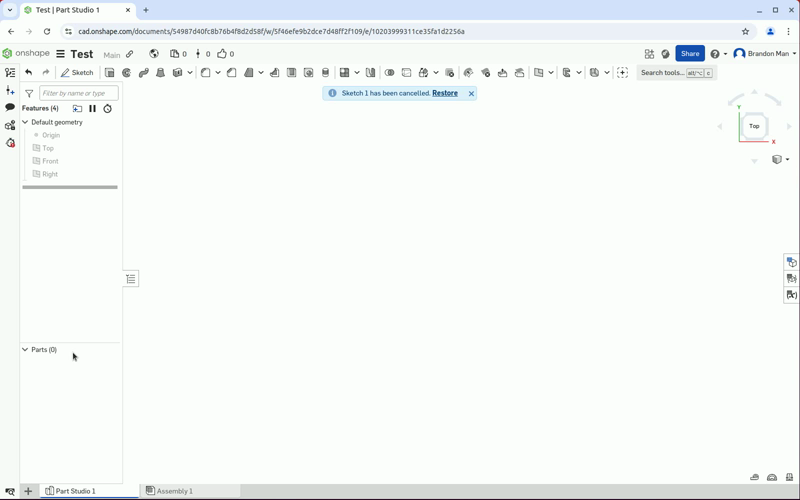
key(space)
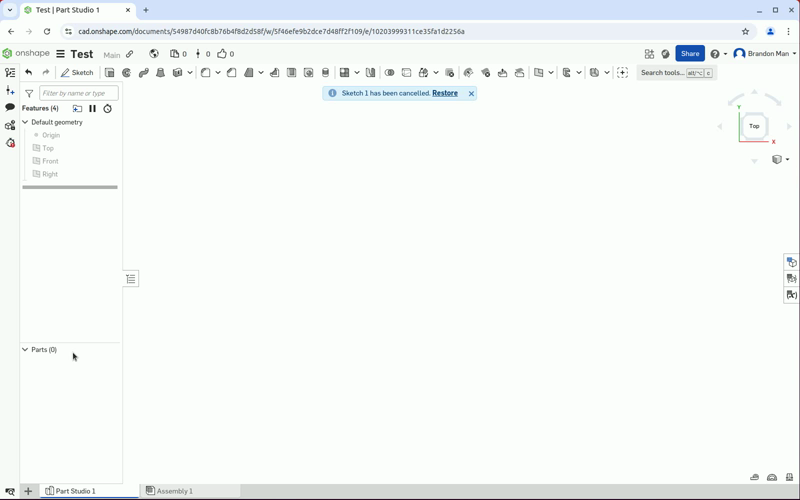
key_down(shift)
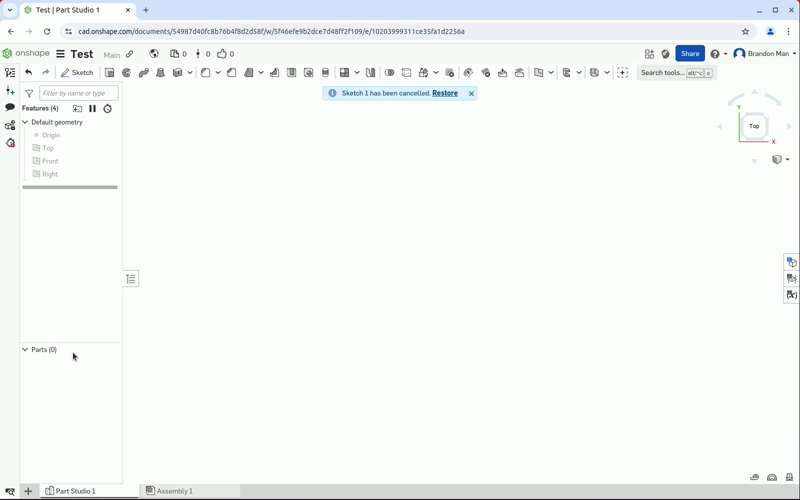
key(up)
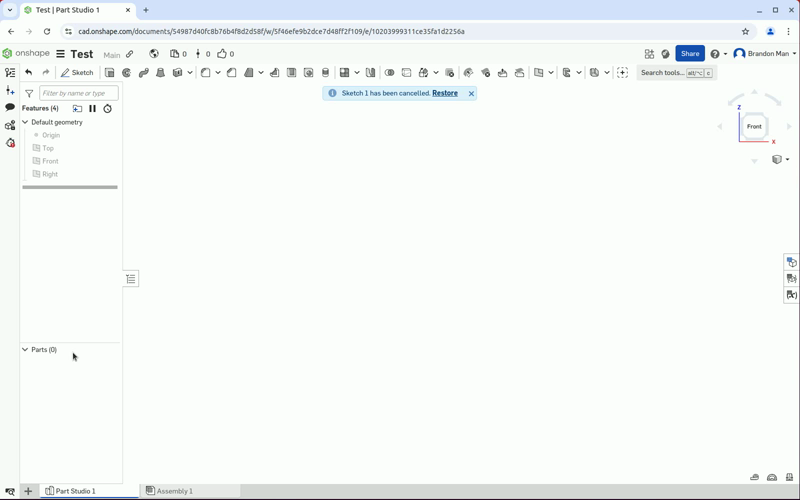
key_up(shift)
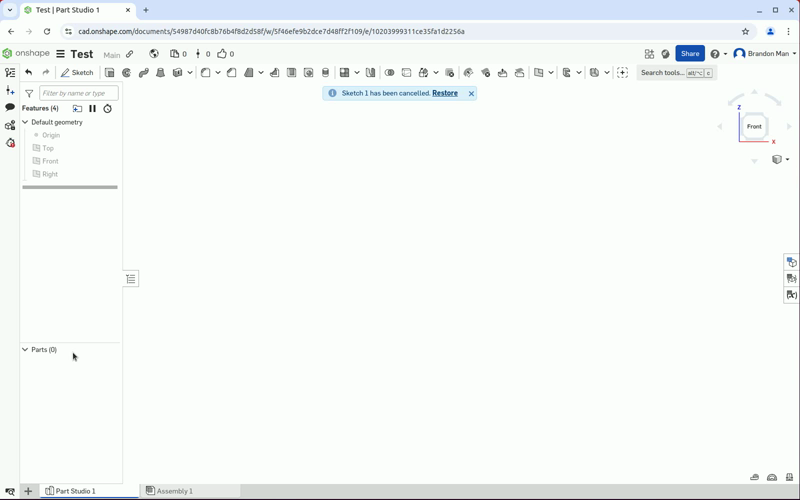
mouse_move(73, 352)
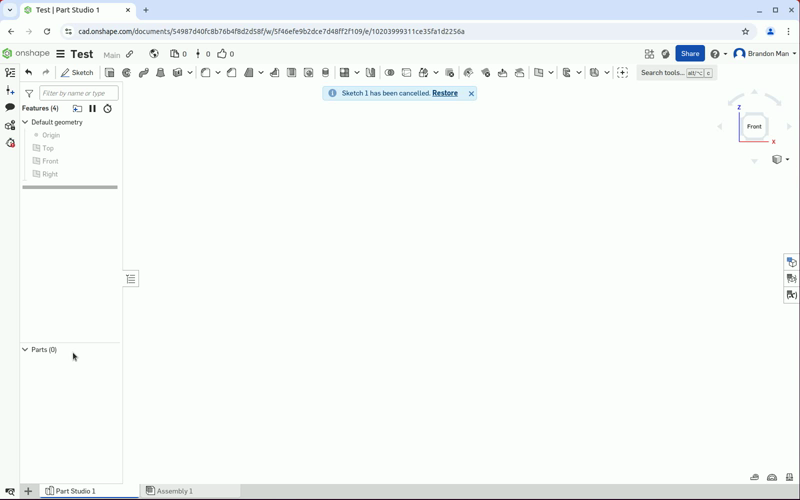
key(shift+y)
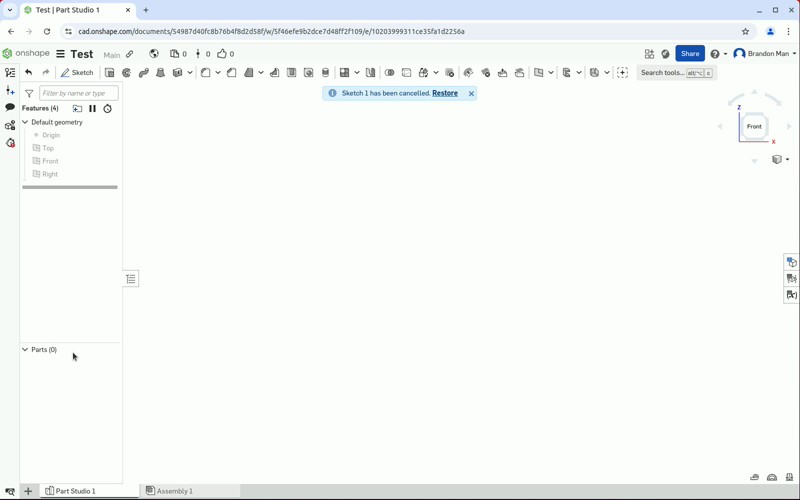
key(shift+s)
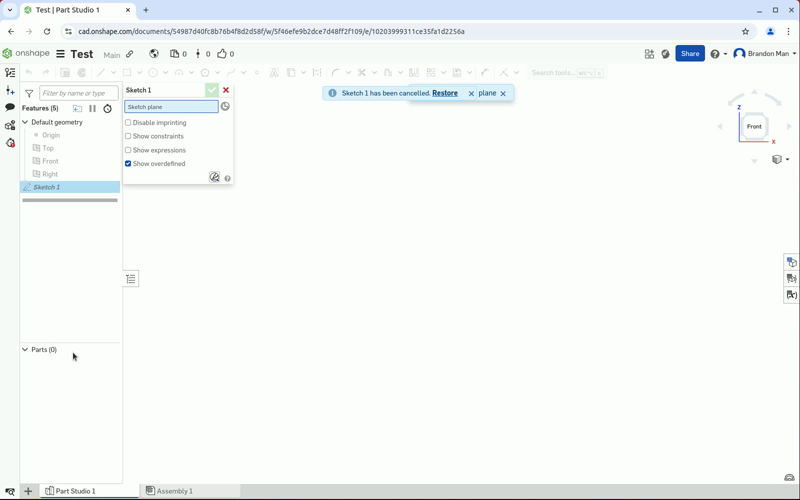
mouse_move(73, 163)
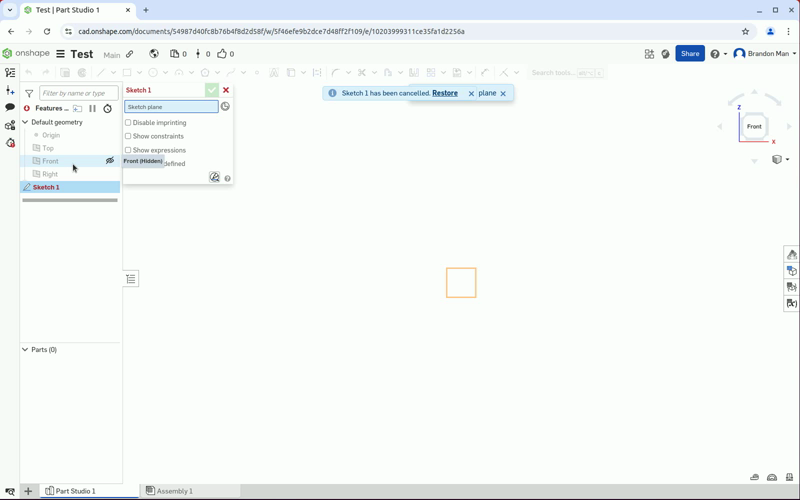
click(73, 163)
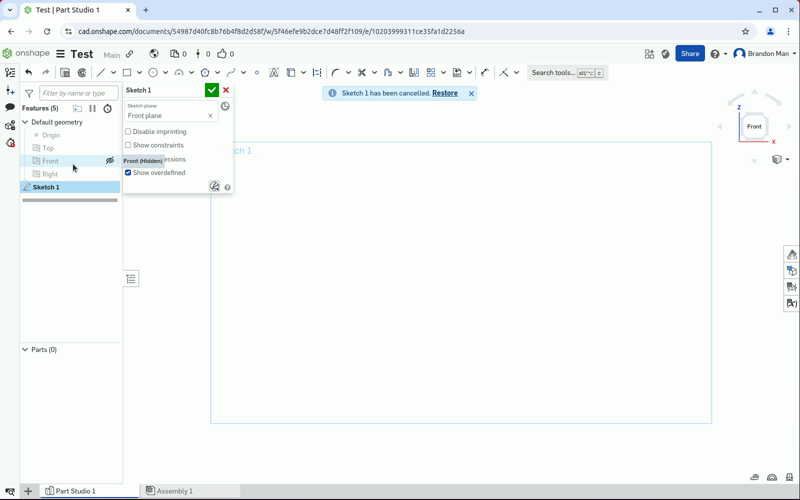
mouse_move(73, 352)
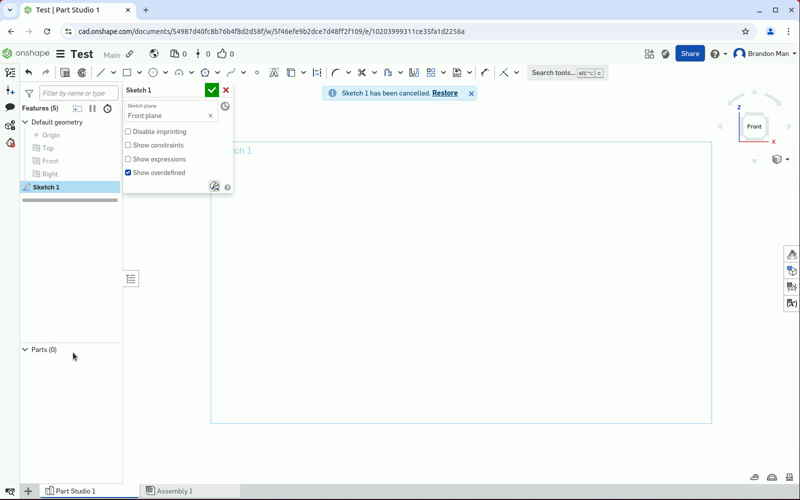
key(y)
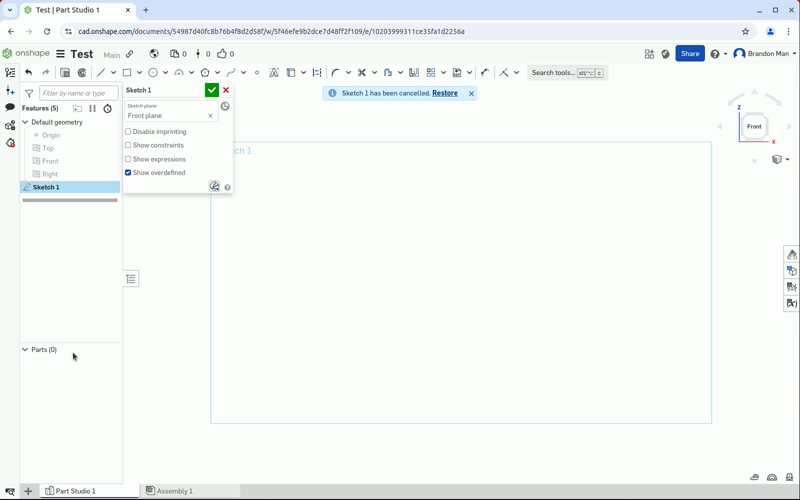
key(l)
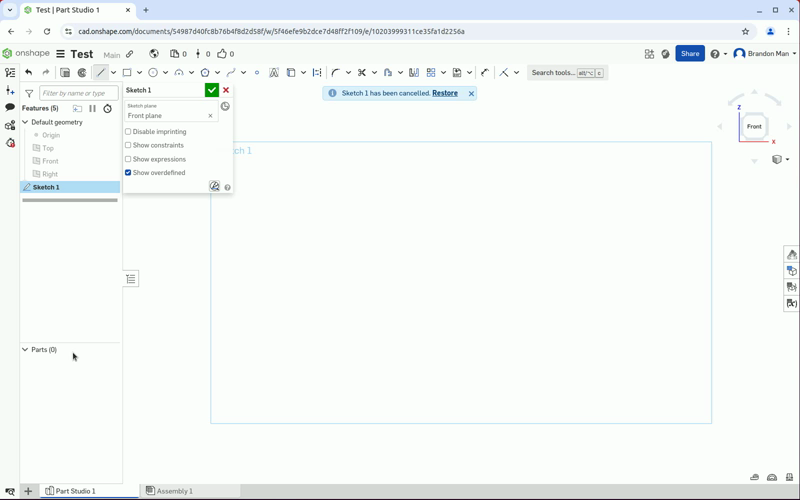
key_down(shift)
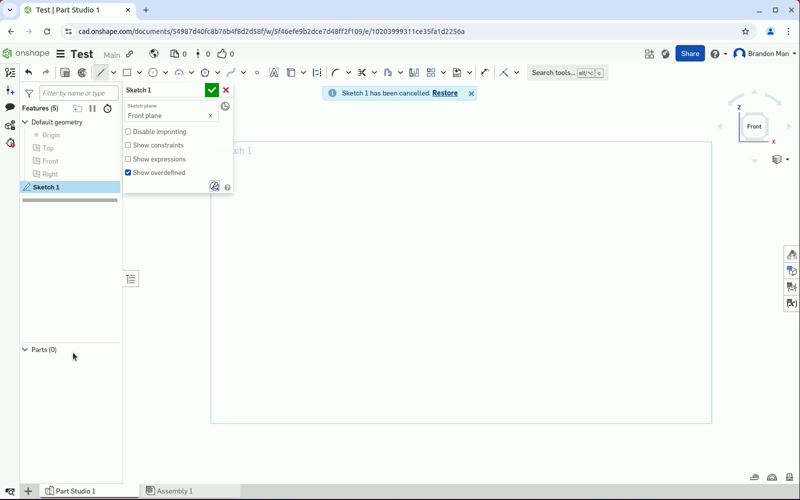
mouse_move(348, 288)
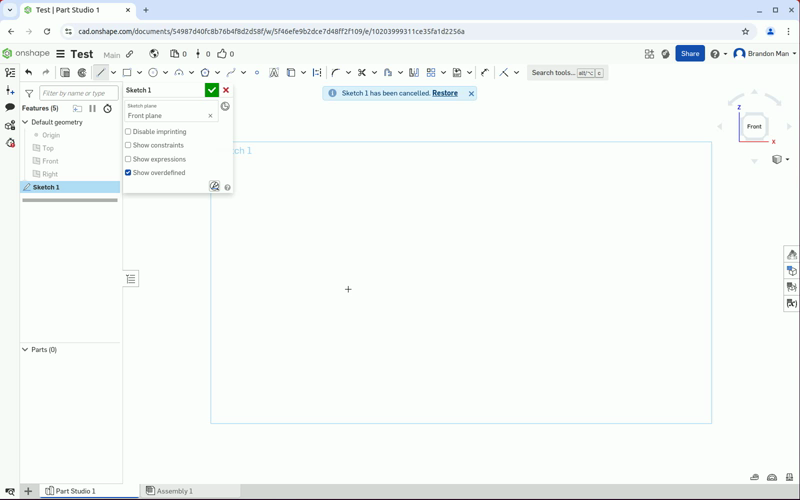
click(348, 288)
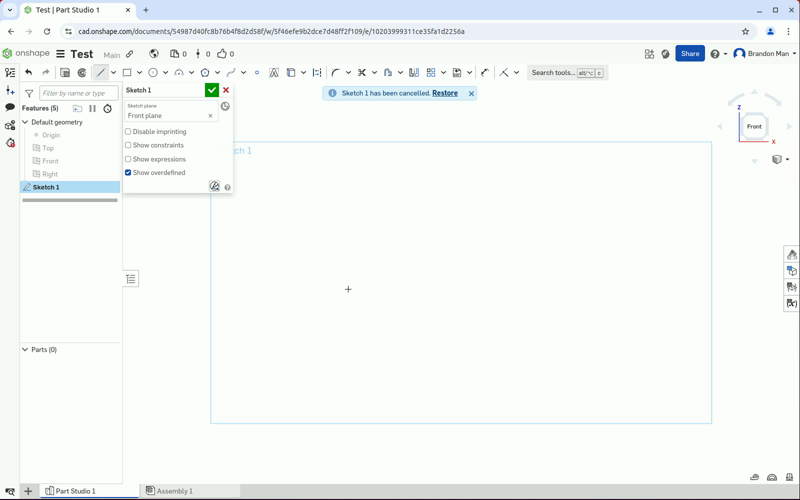
key_up(shift)
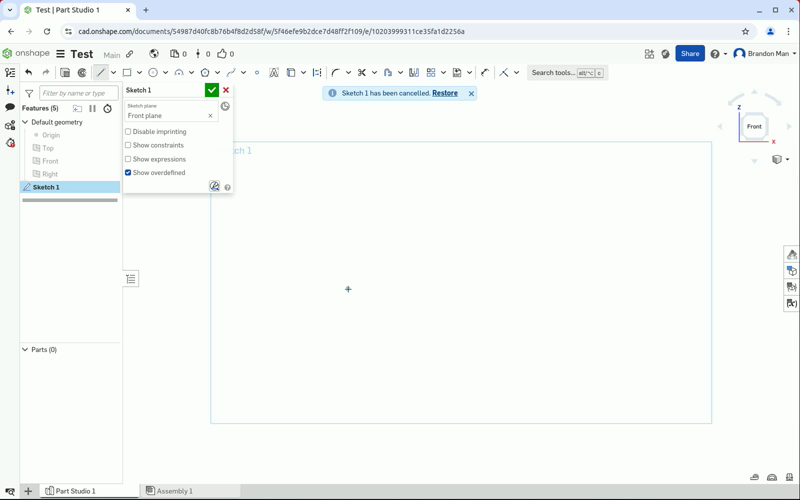
key_down(shift)
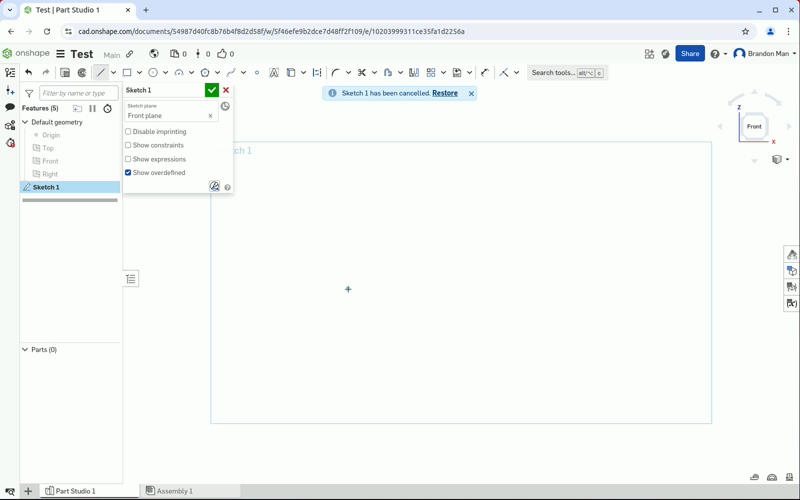
mouse_move(572, 288)
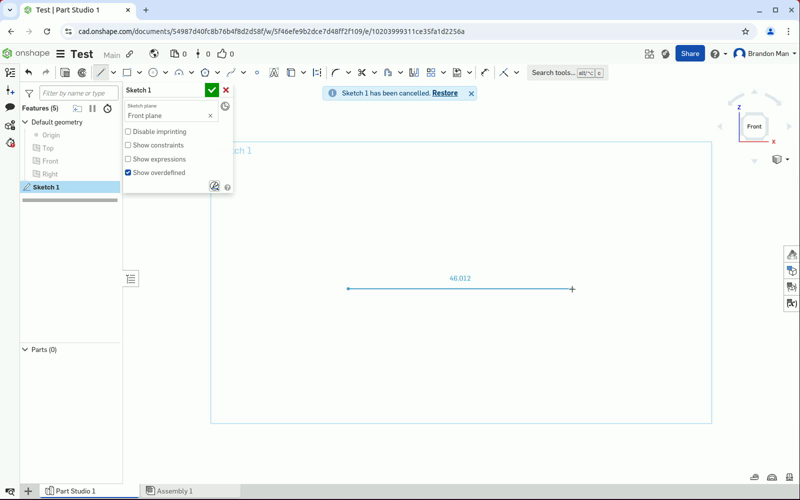
click(572, 288)
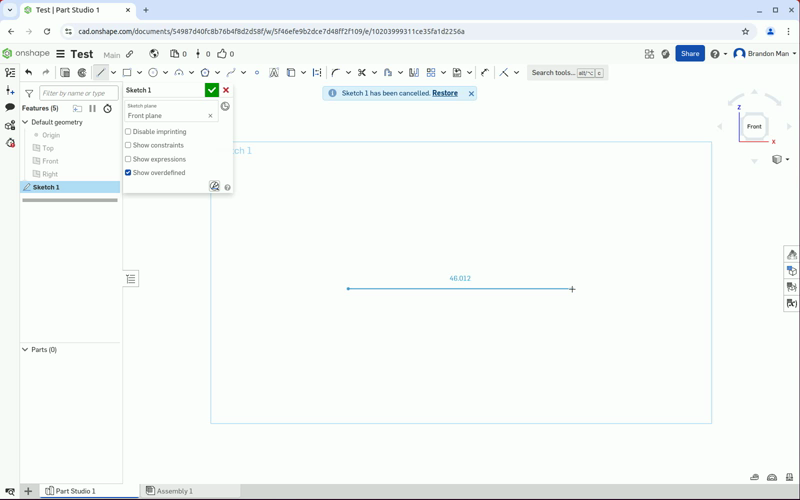
key_up(shift)
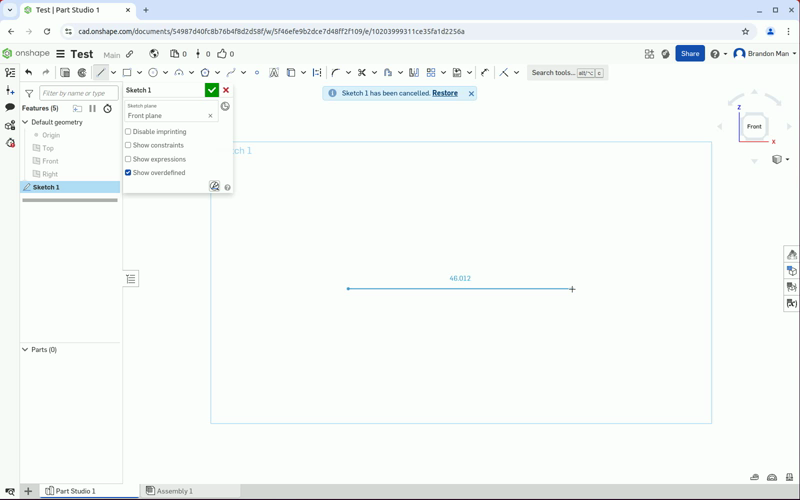
key_down(shift)
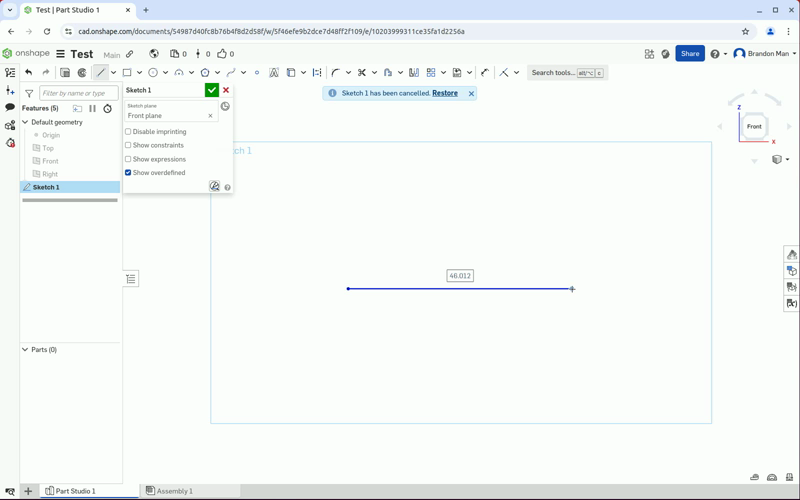
mouse_move(589, 288)
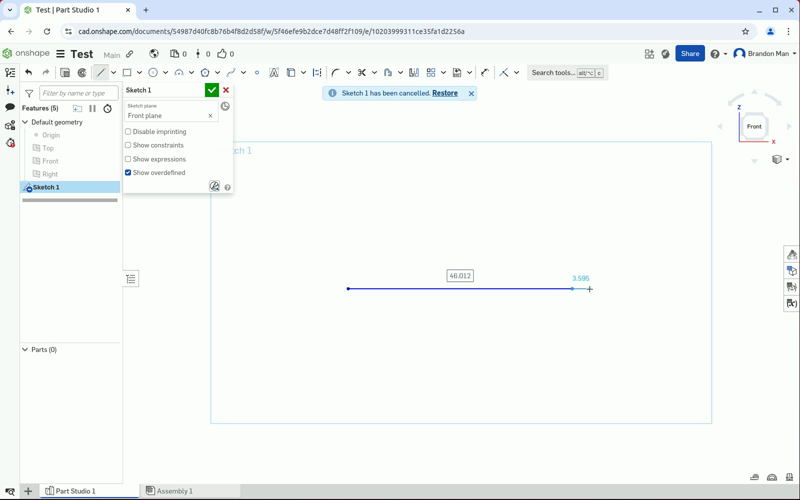
mouse_move(572, 286)
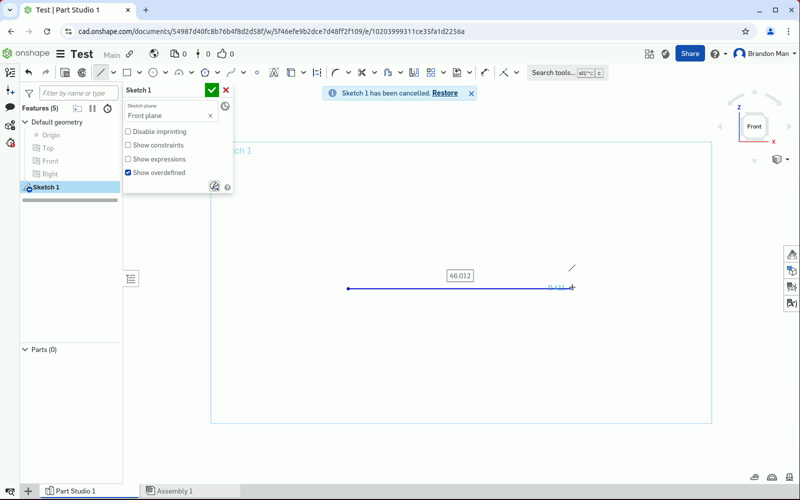
scroll(6)
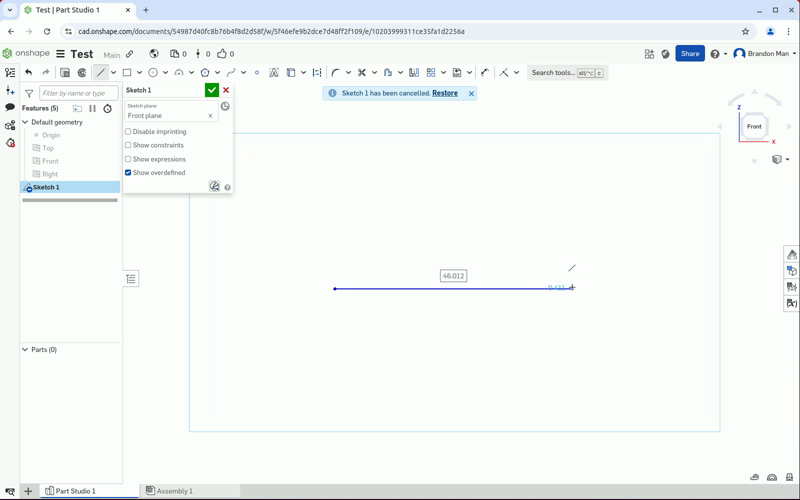
scroll(6)
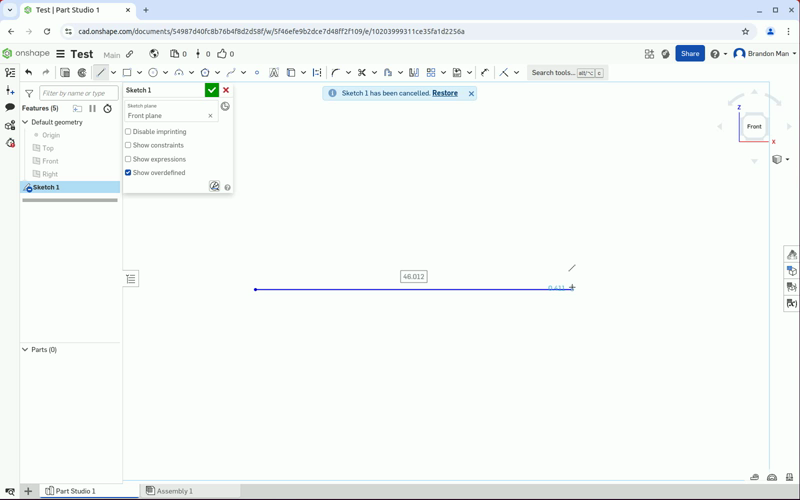
scroll(6)
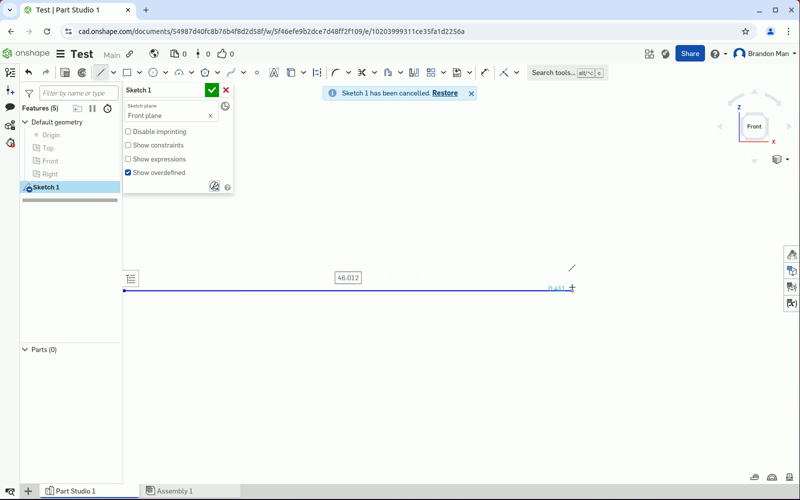
scroll(6)
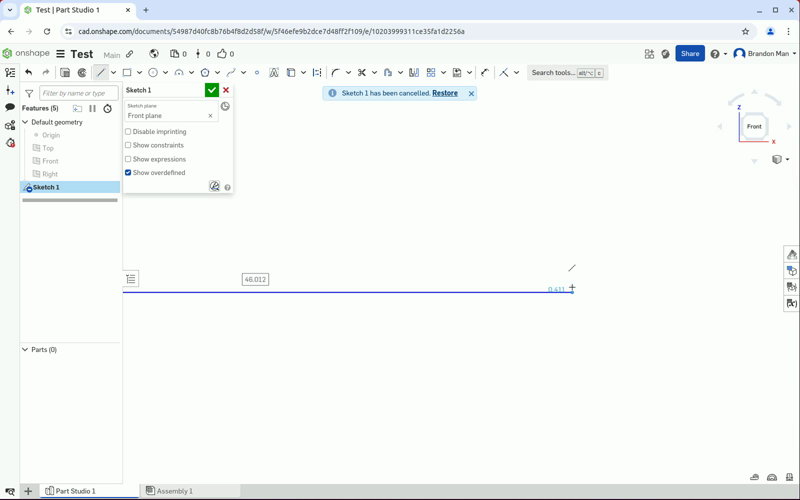
scroll(6)
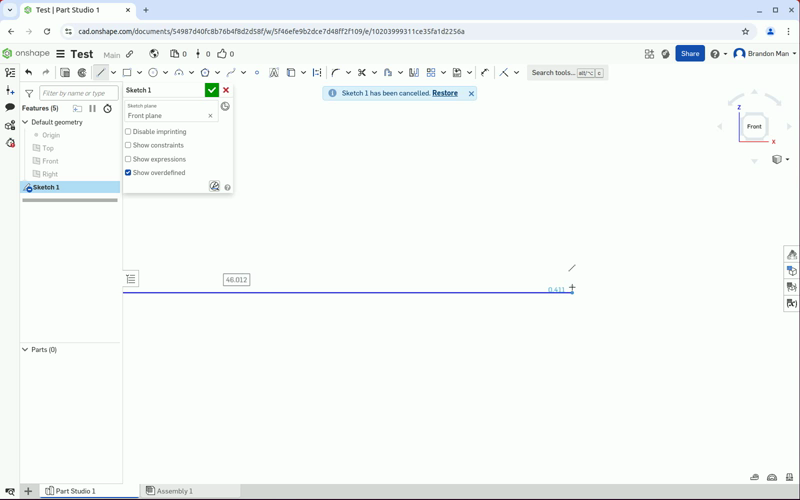
scroll(6)
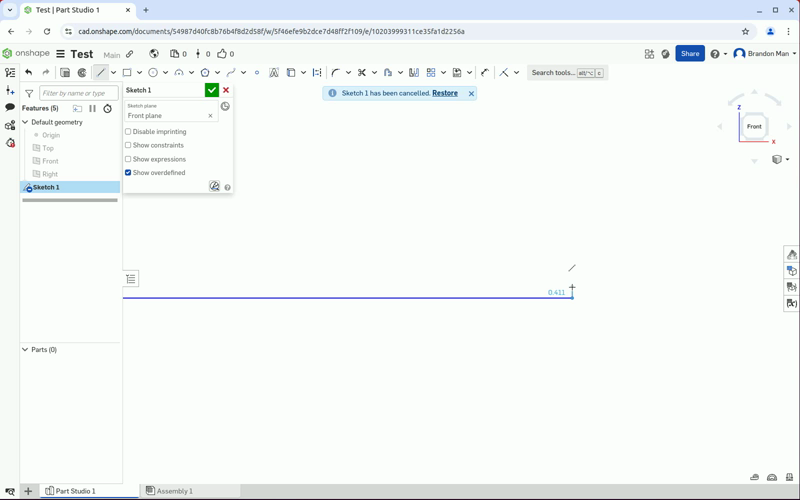
scroll(6)
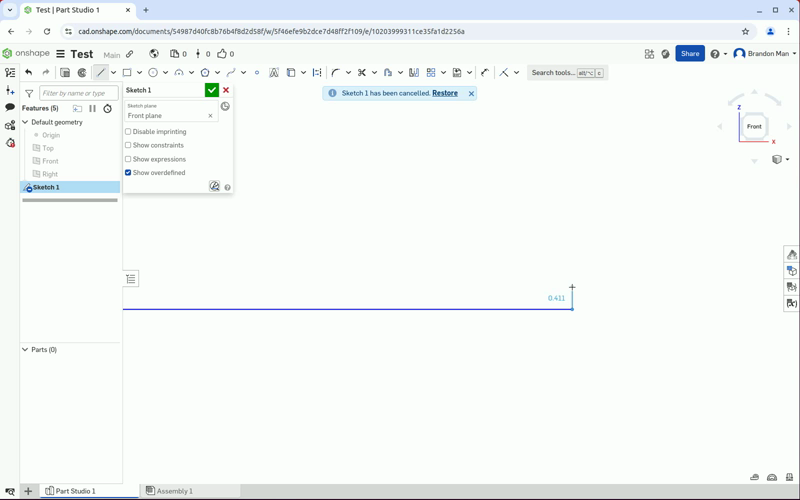
click(572, 286)
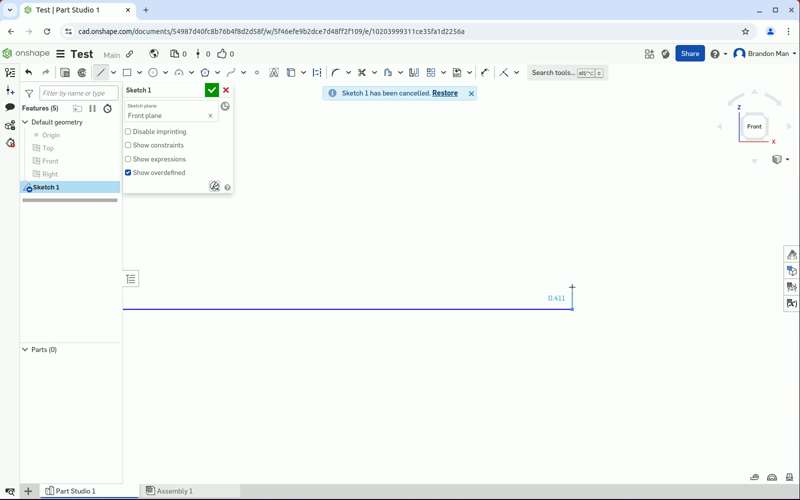
scroll(-6)
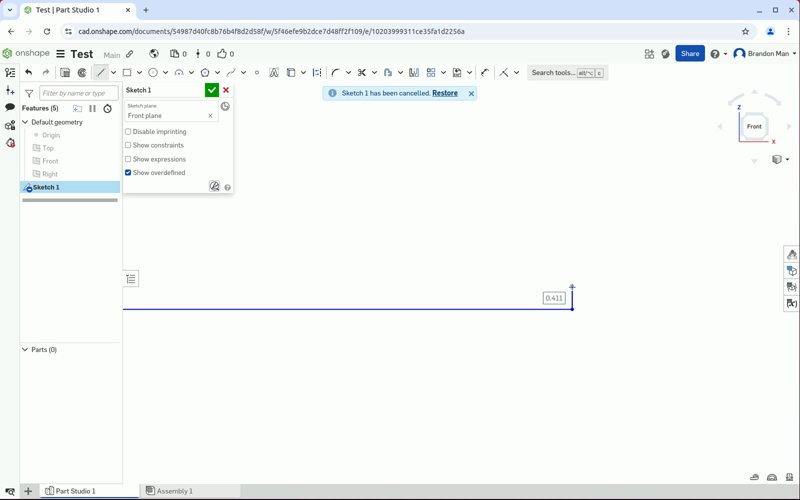
scroll(-6)
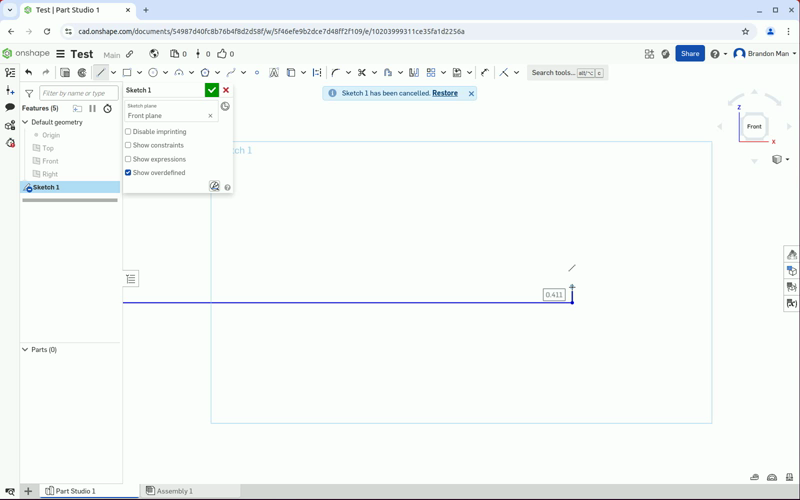
scroll(-6)
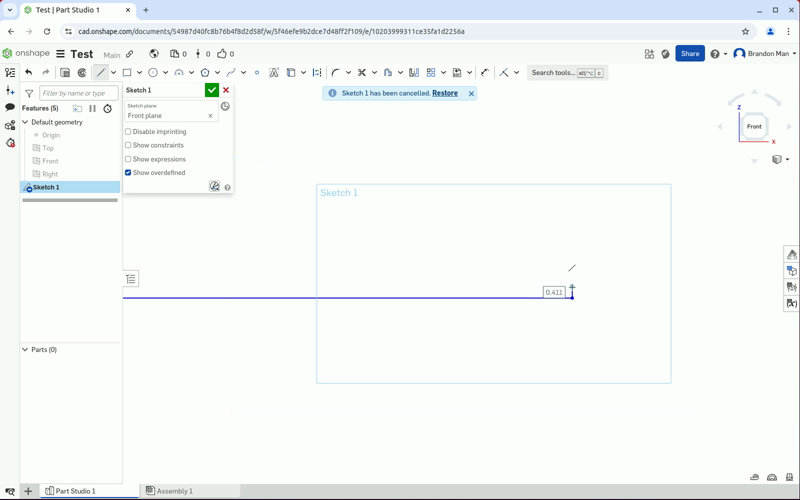
scroll(-6)
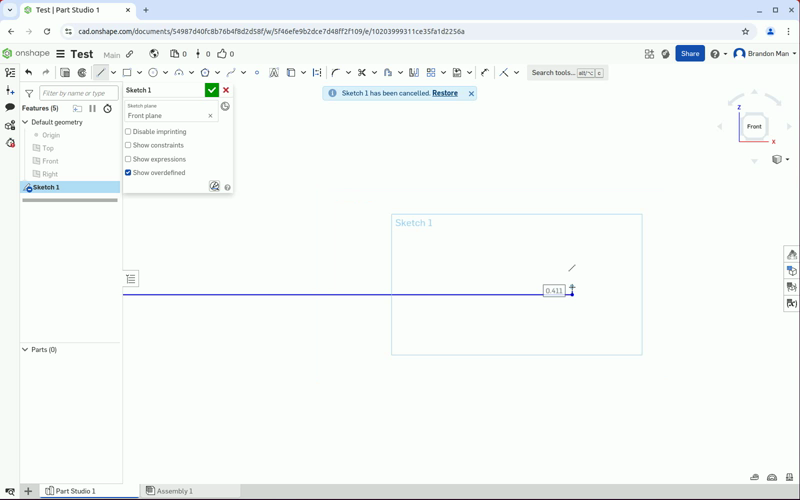
scroll(-6)
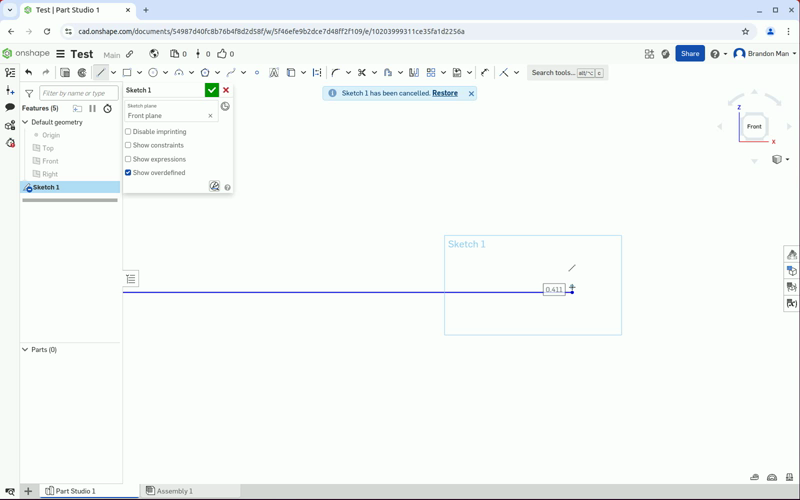
scroll(-6)
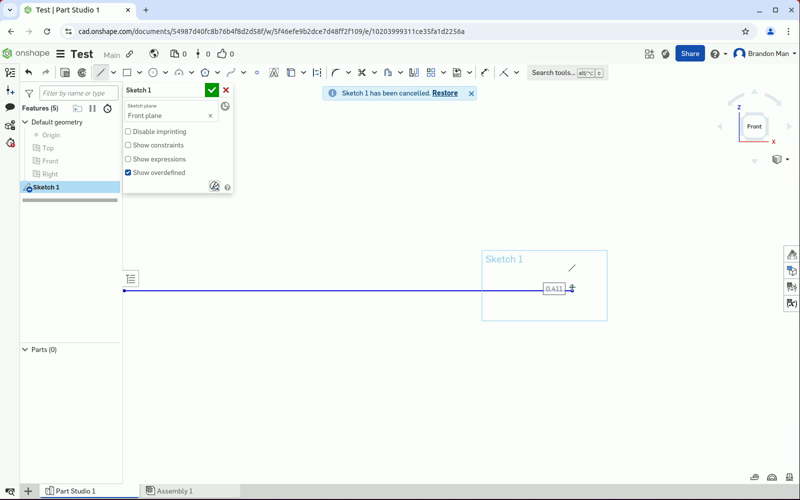
scroll(-6)
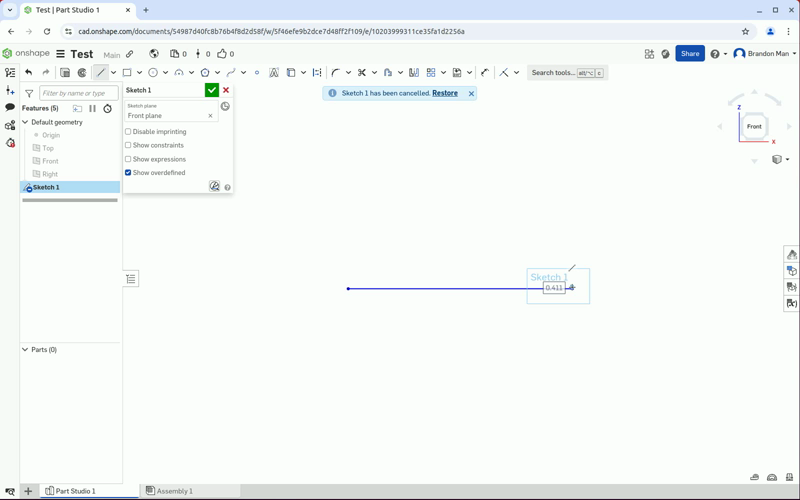
key_up(shift)
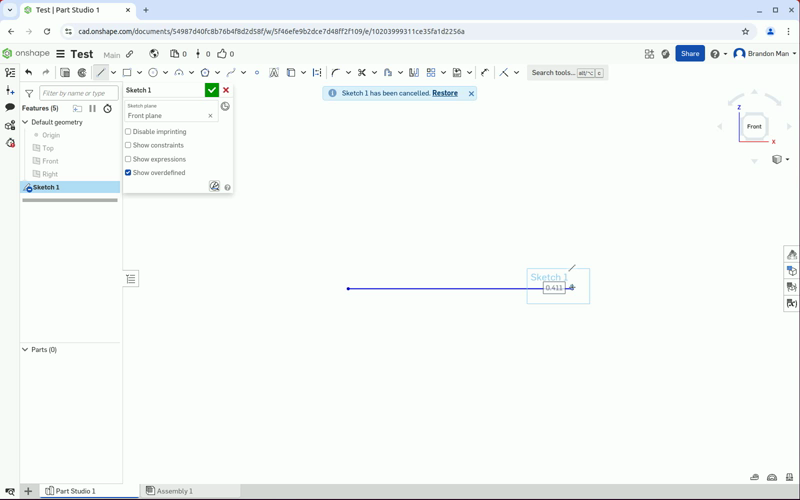
key_down(shift)
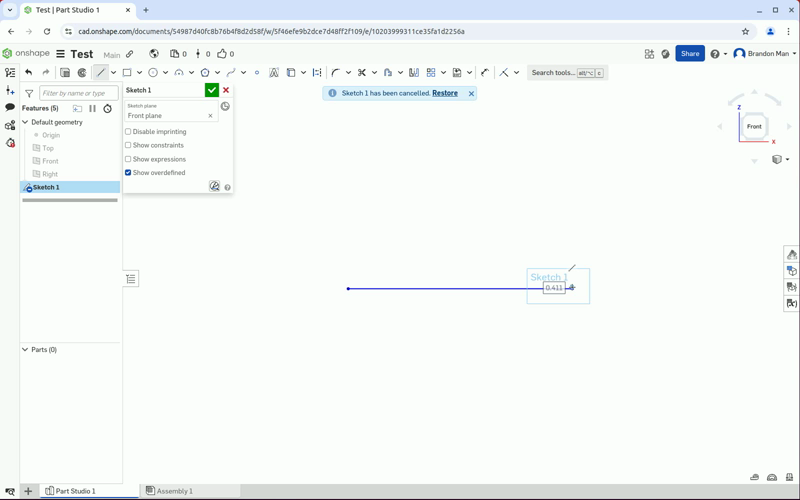
mouse_move(496, 286)
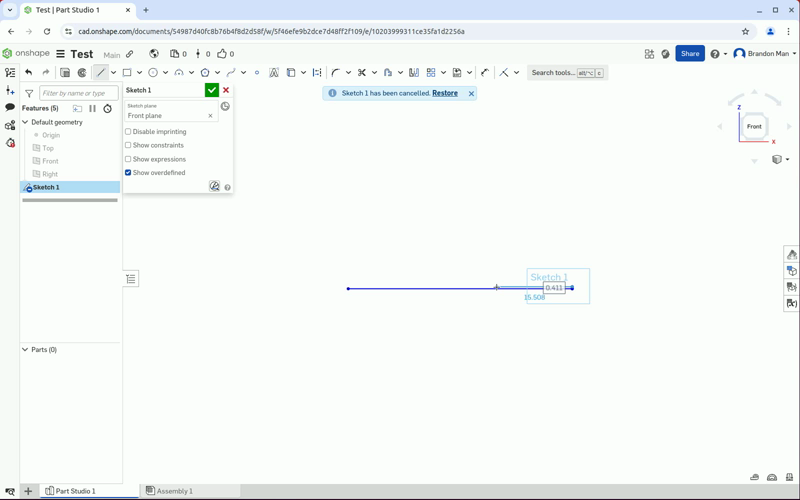
click(496, 286)
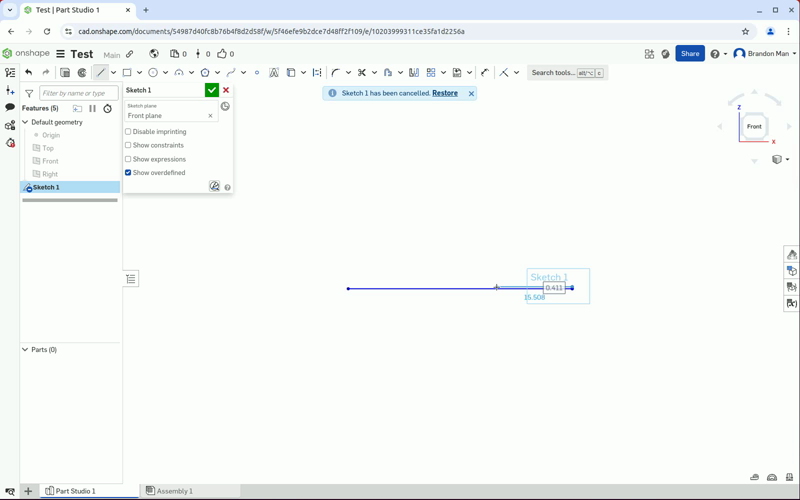
key_up(shift)
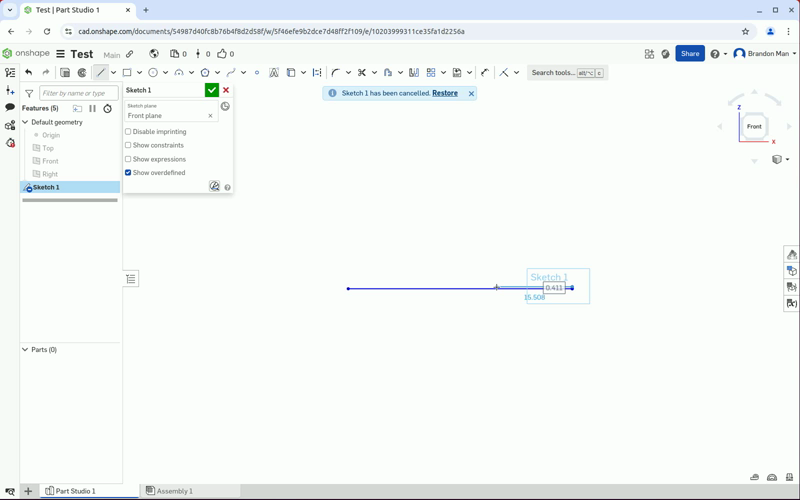
key_down(shift)
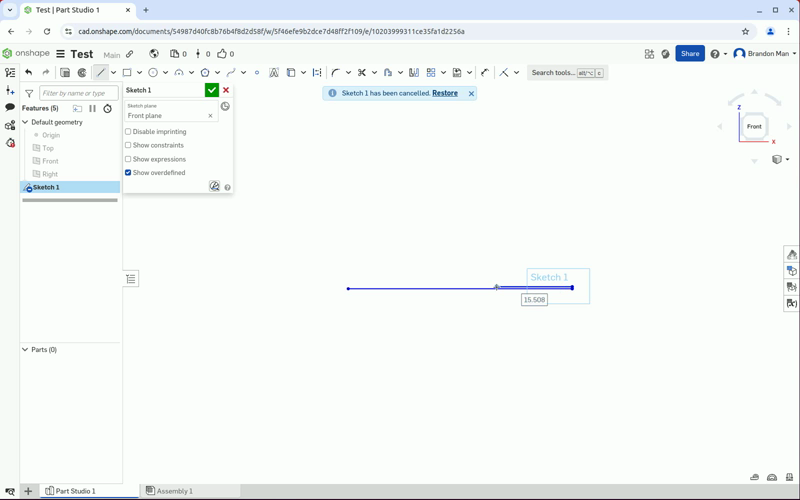
mouse_move(423, 286)
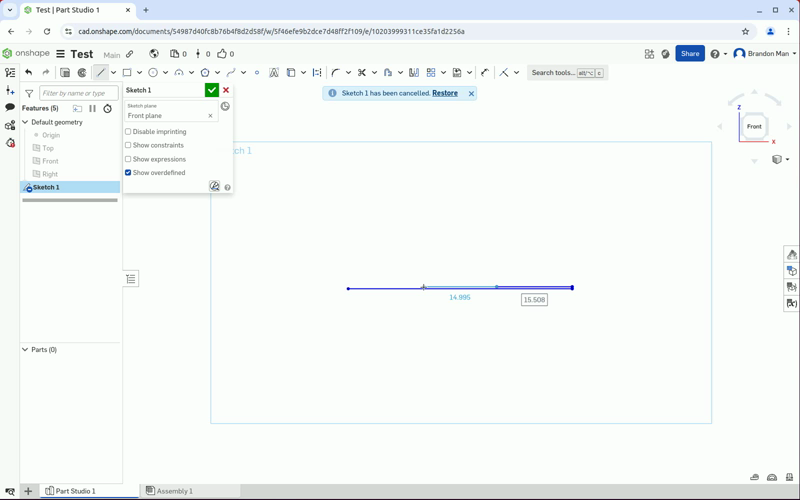
click(423, 286)
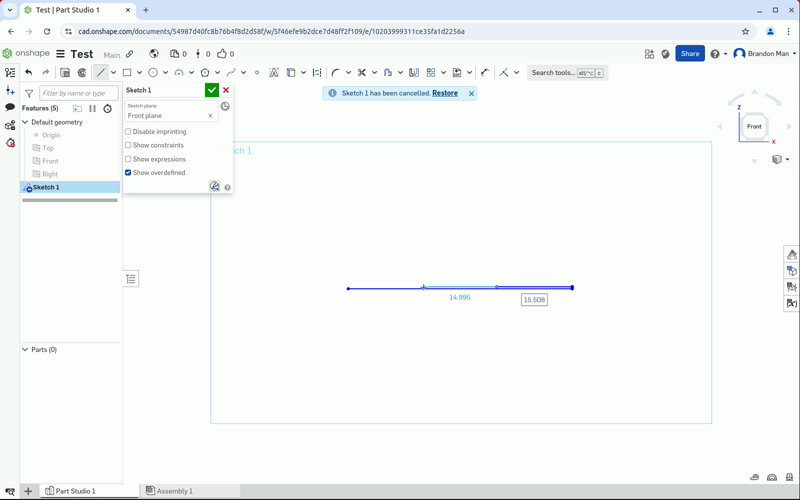
key_up(shift)
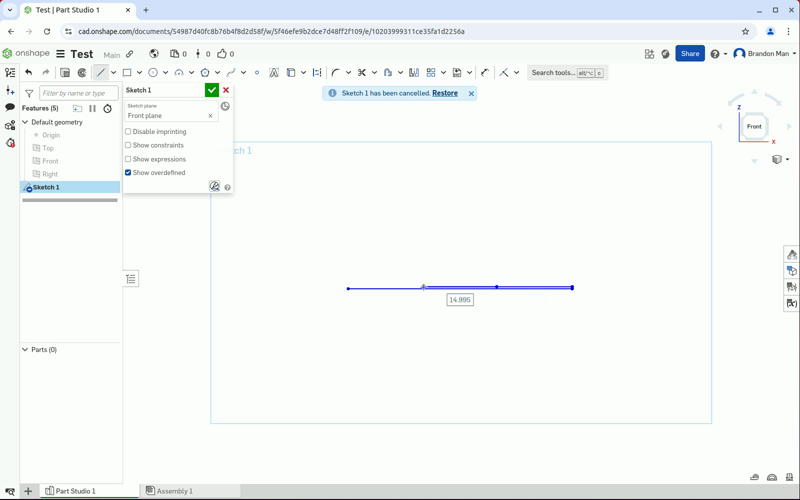
key_down(shift)
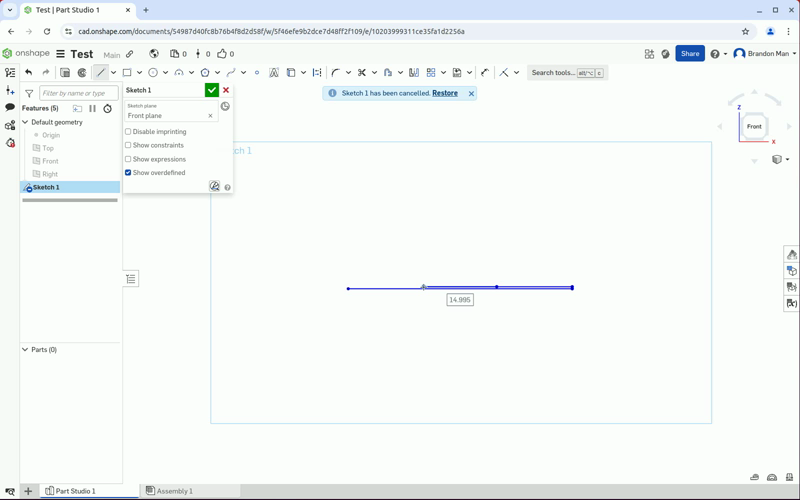
mouse_move(348, 286)
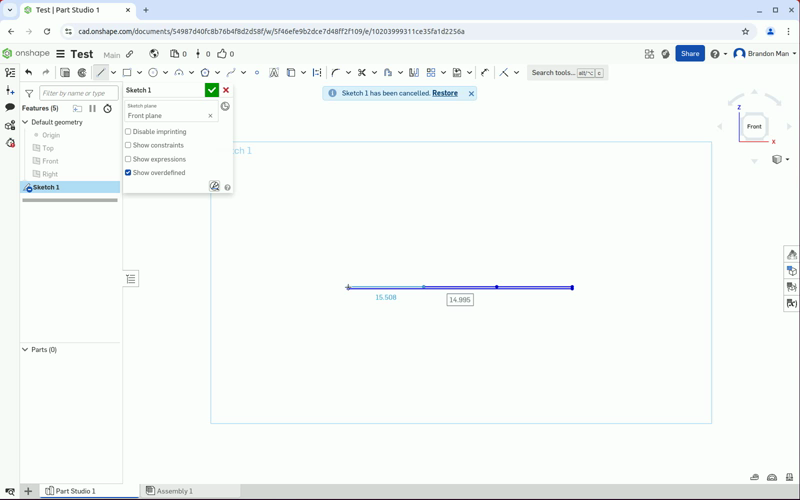
scroll(6)
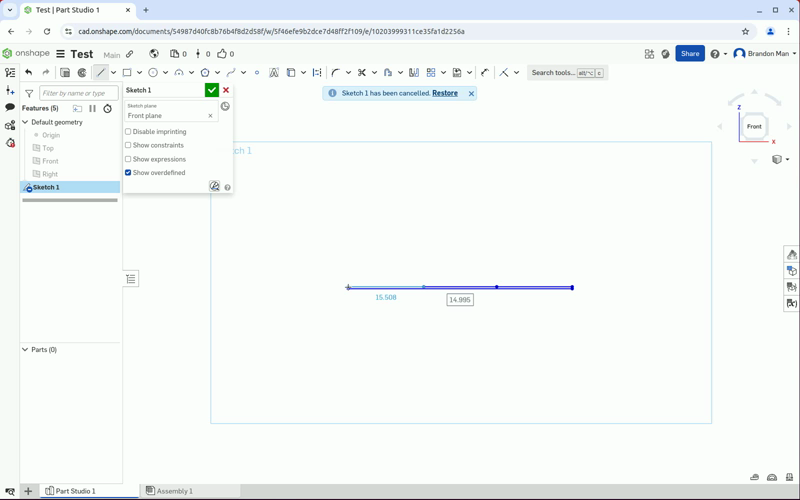
scroll(6)
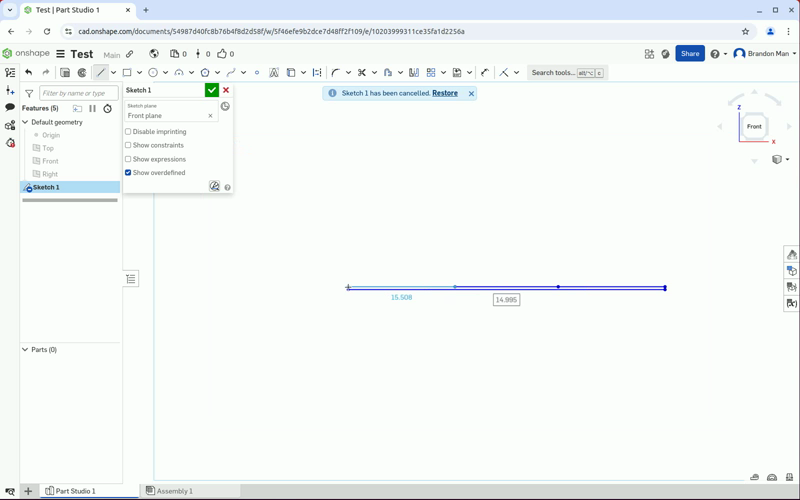
scroll(6)
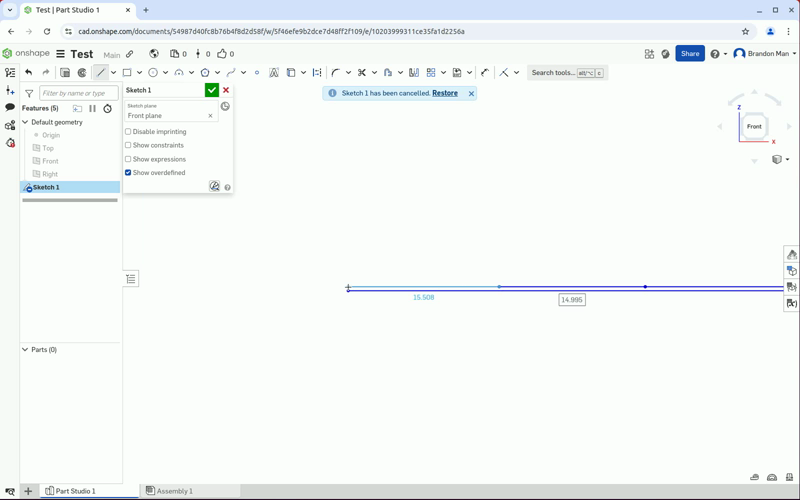
scroll(6)
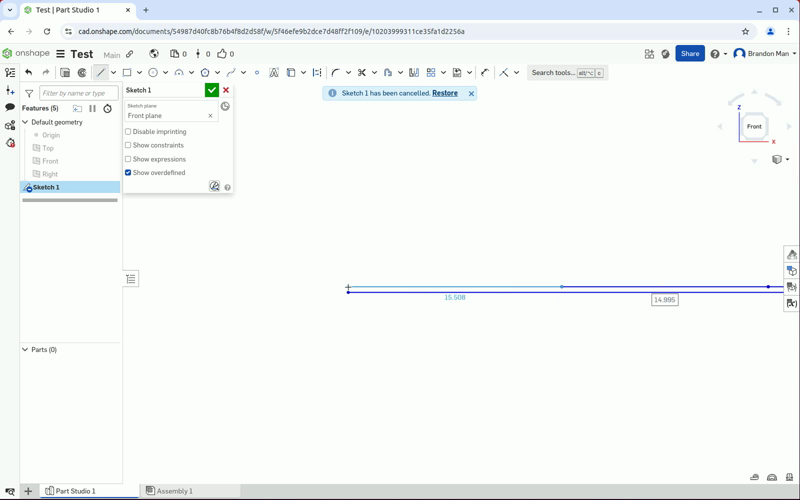
scroll(6)
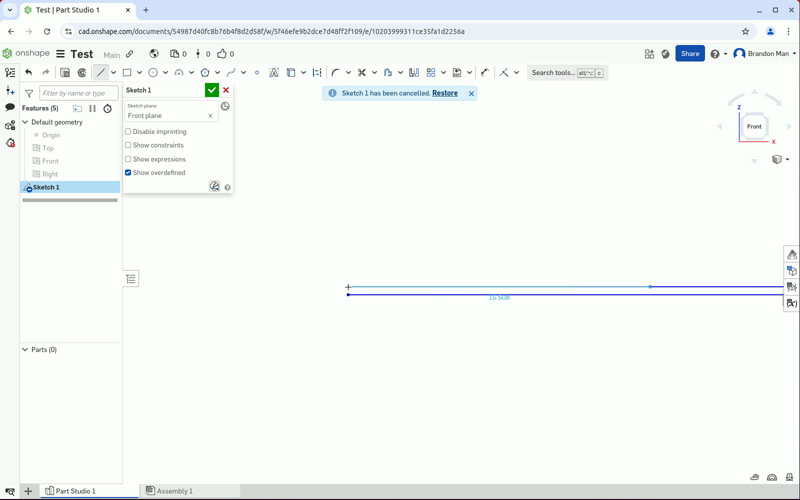
scroll(6)
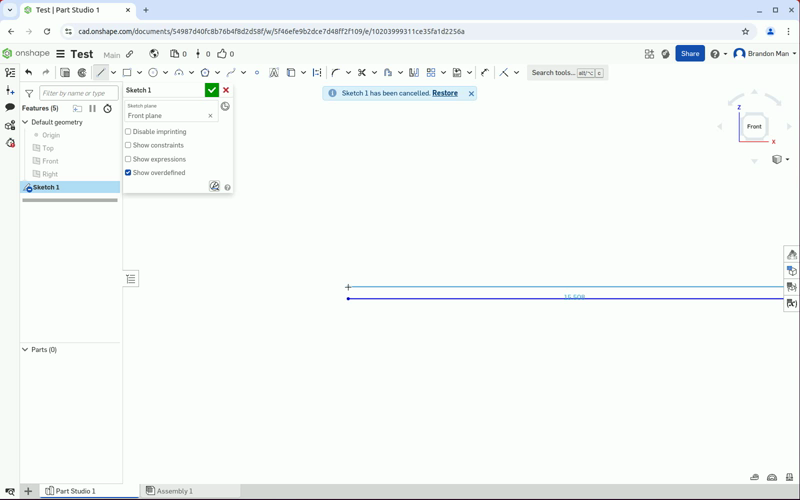
scroll(6)
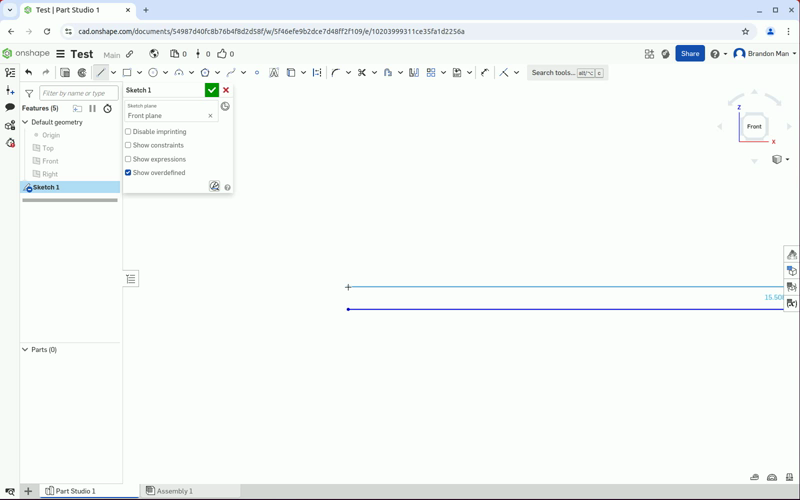
click(348, 286)
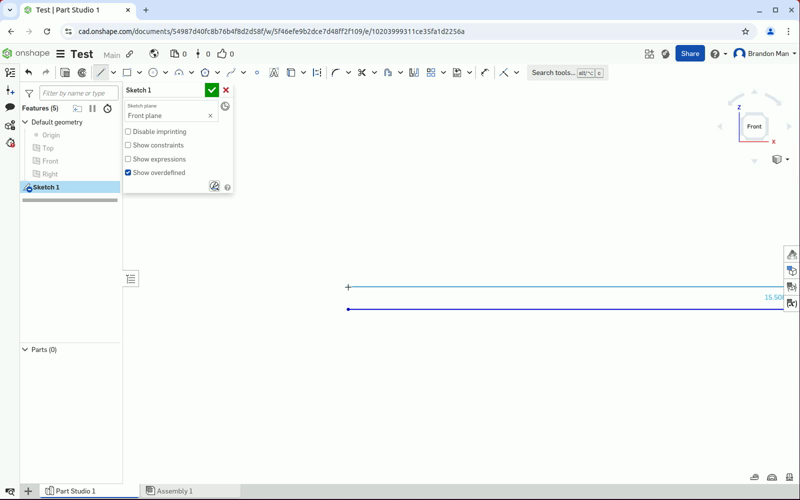
scroll(-6)
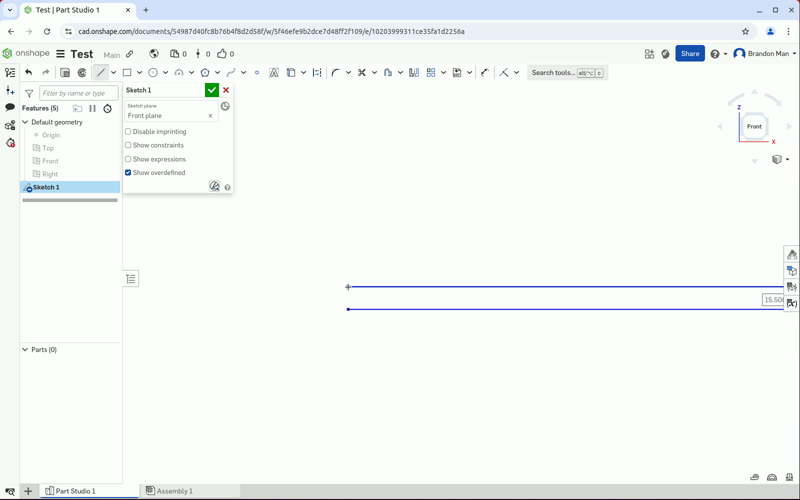
scroll(-6)
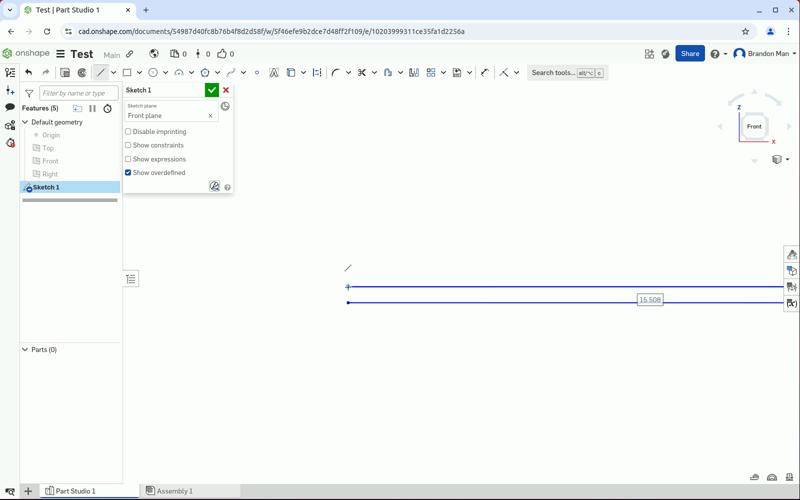
scroll(-6)
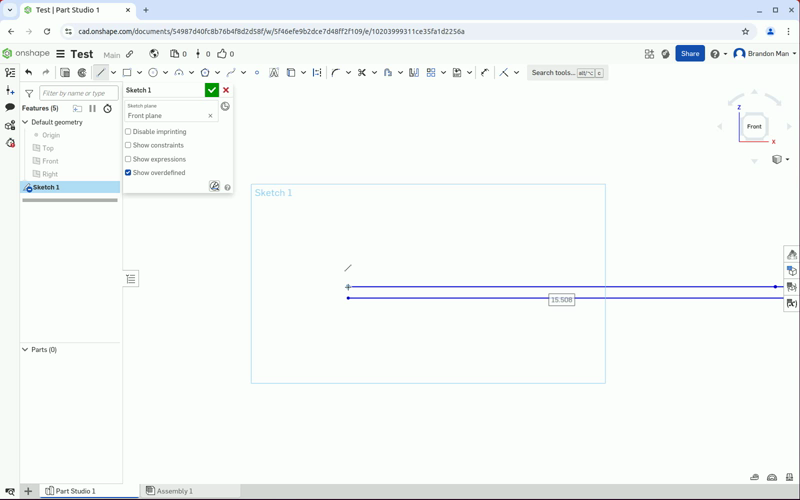
scroll(-6)
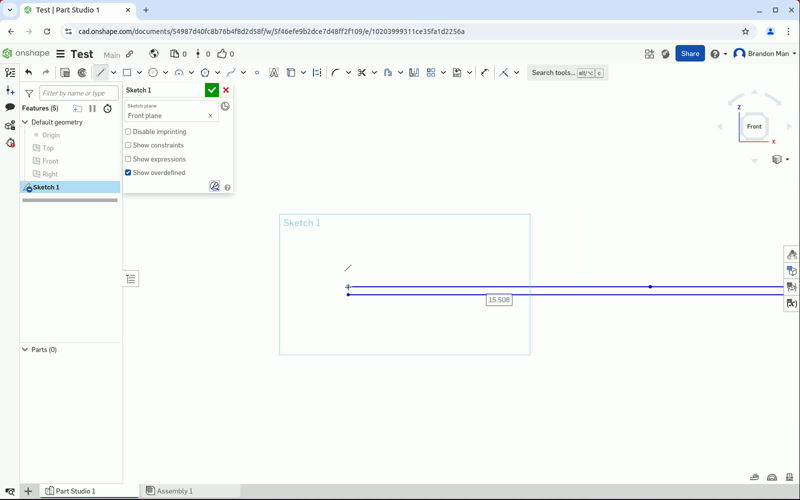
scroll(-6)
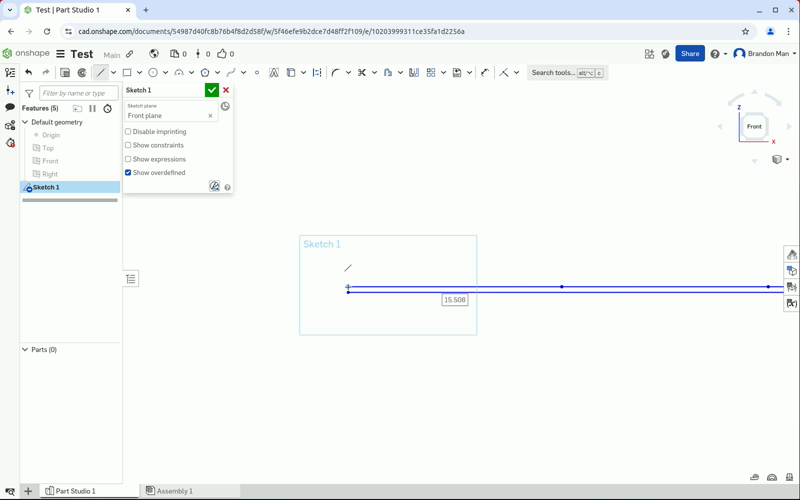
scroll(-6)
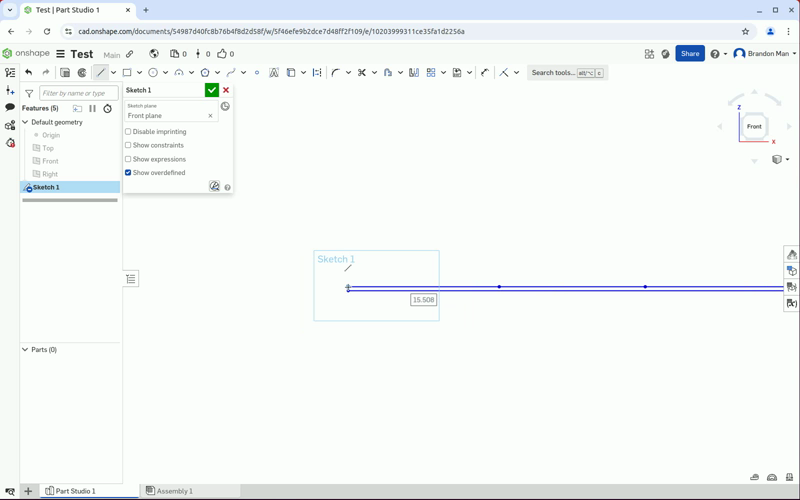
scroll(-6)
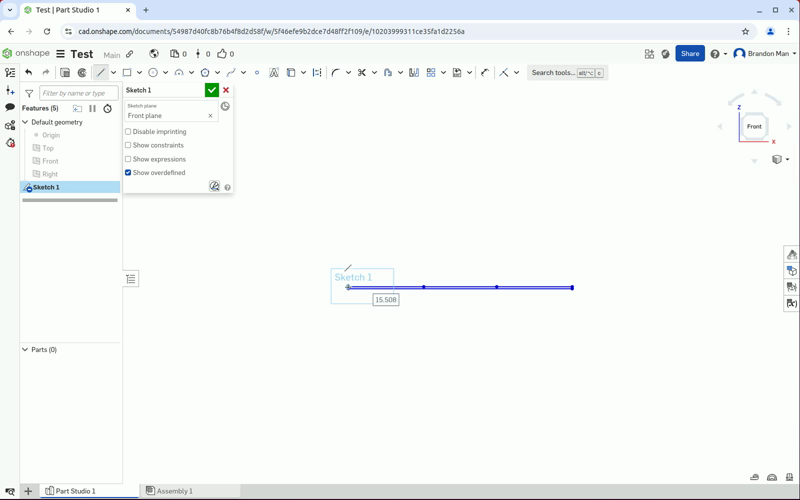
key_up(shift)
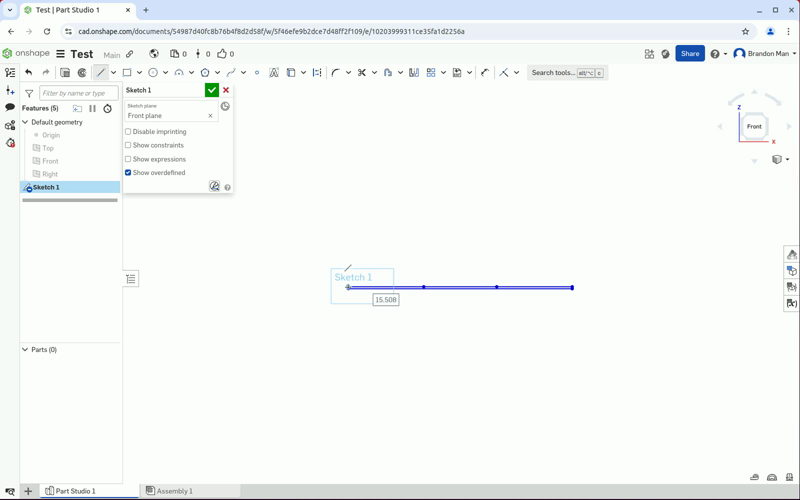
mouse_move(378, 286)
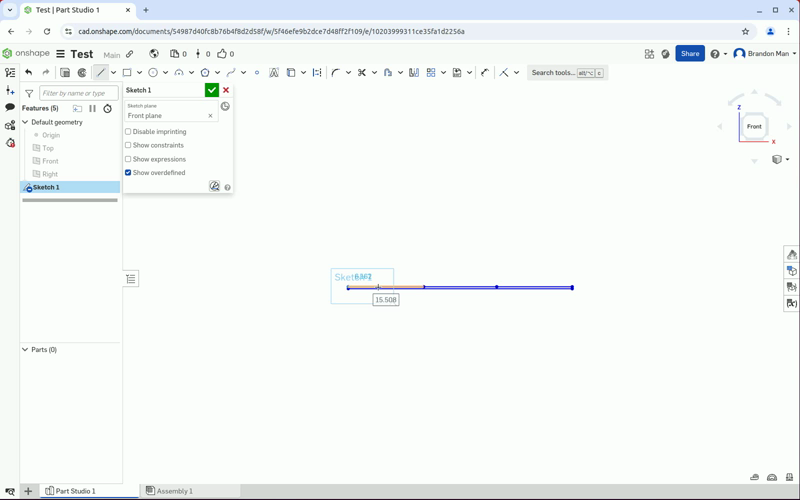
key_down(shift)
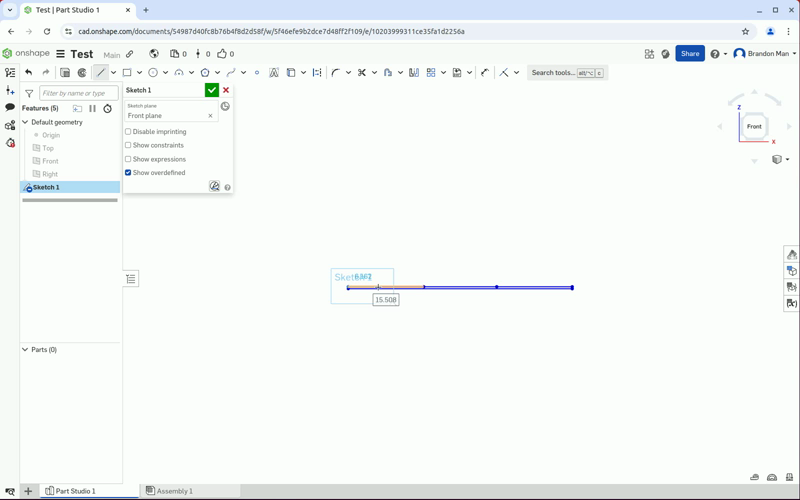
mouse_move(348, 288)
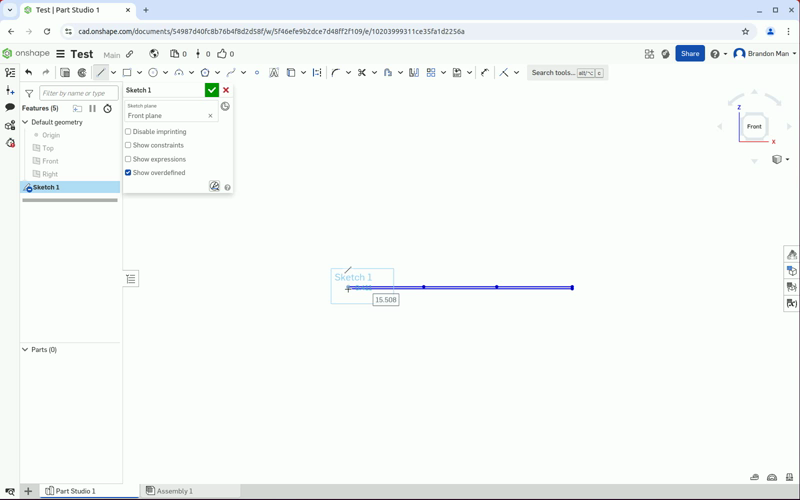
scroll(6)
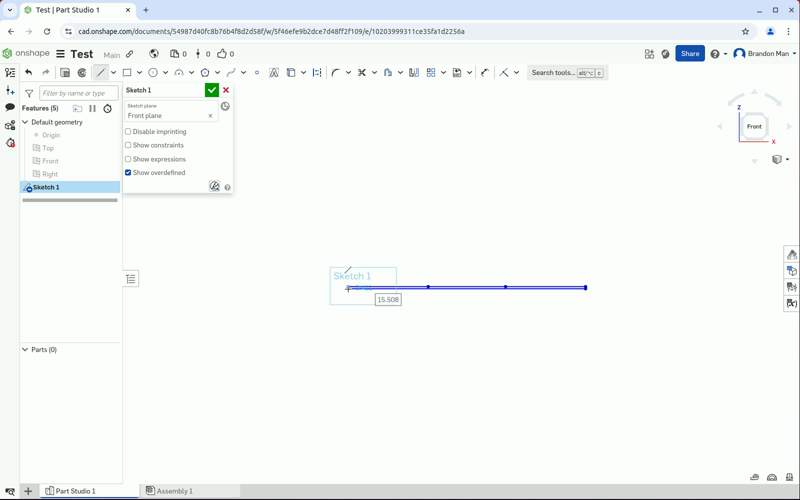
scroll(6)
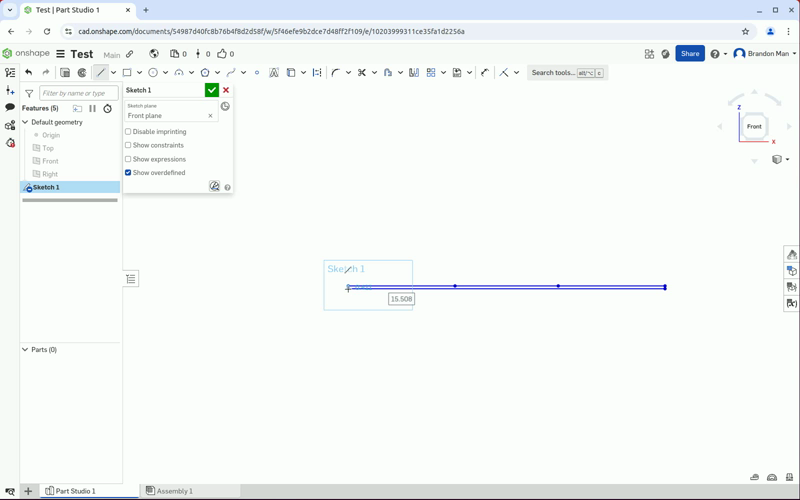
scroll(6)
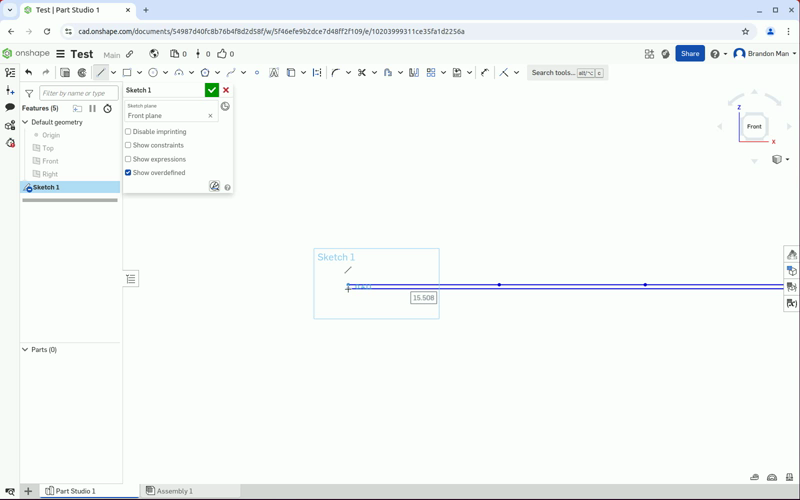
scroll(6)
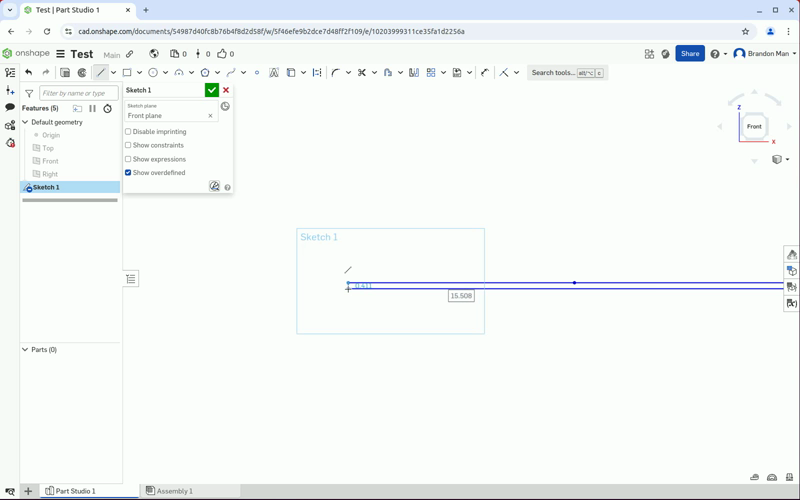
scroll(6)
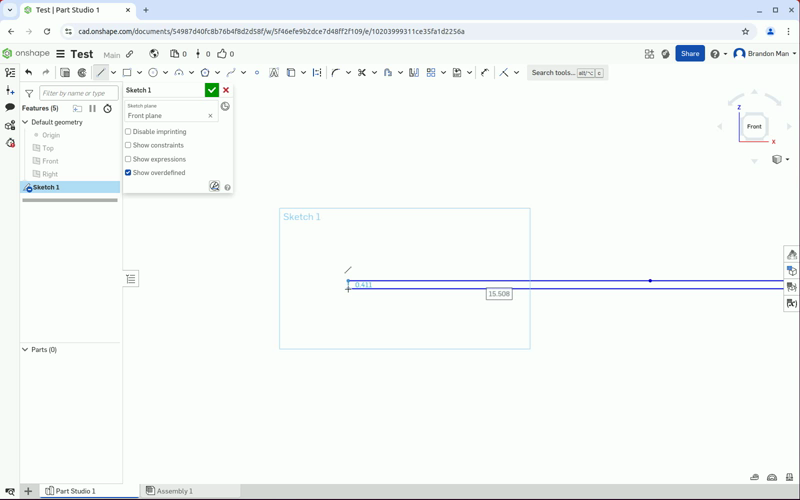
scroll(6)
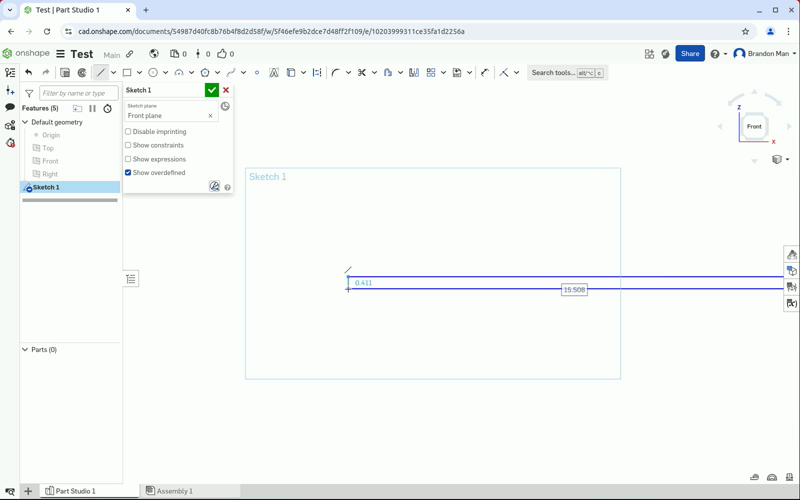
scroll(6)
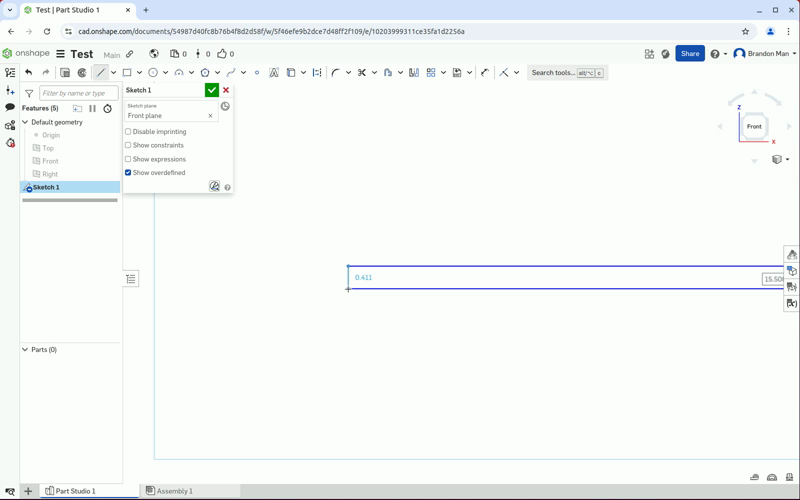
key_up(shift)
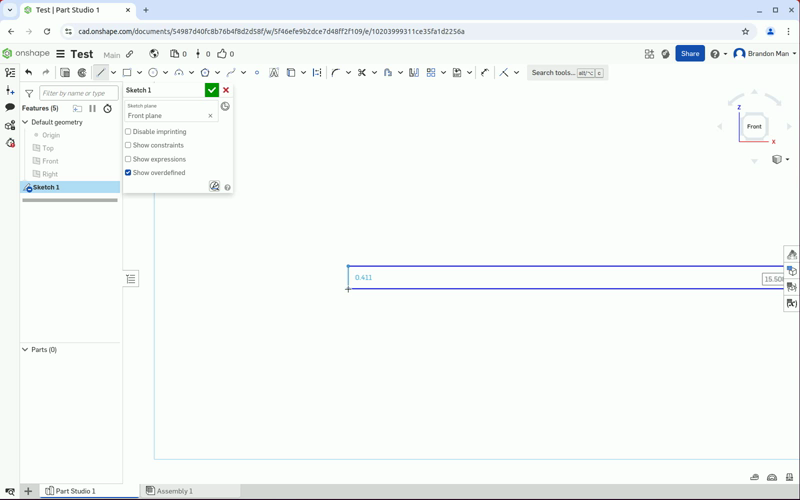
click(348, 288)
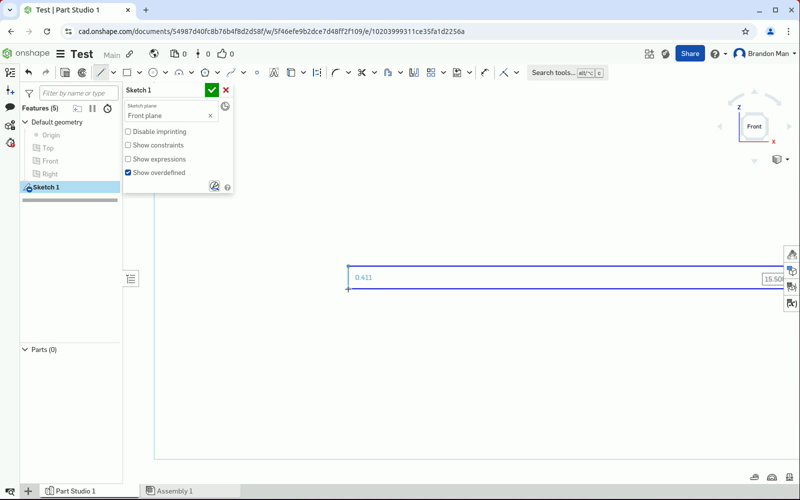
scroll(-6)
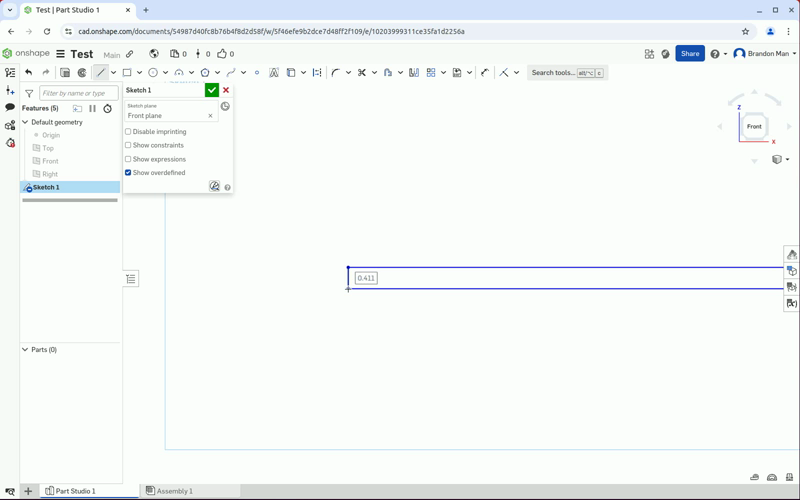
scroll(-6)
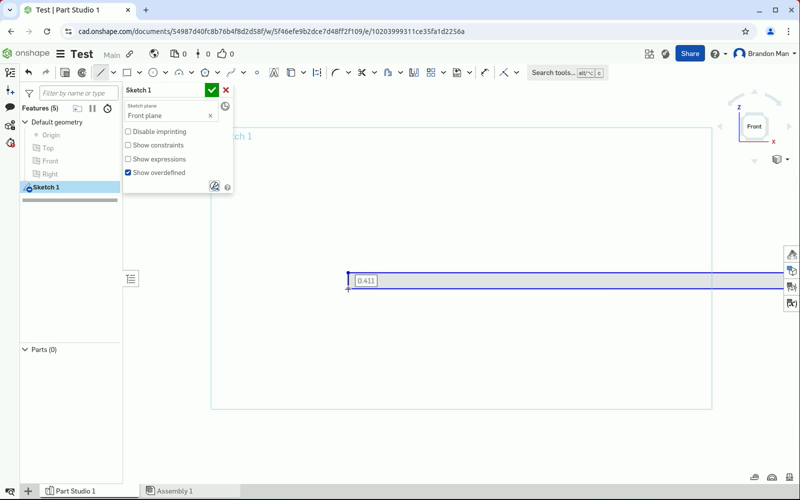
scroll(-6)
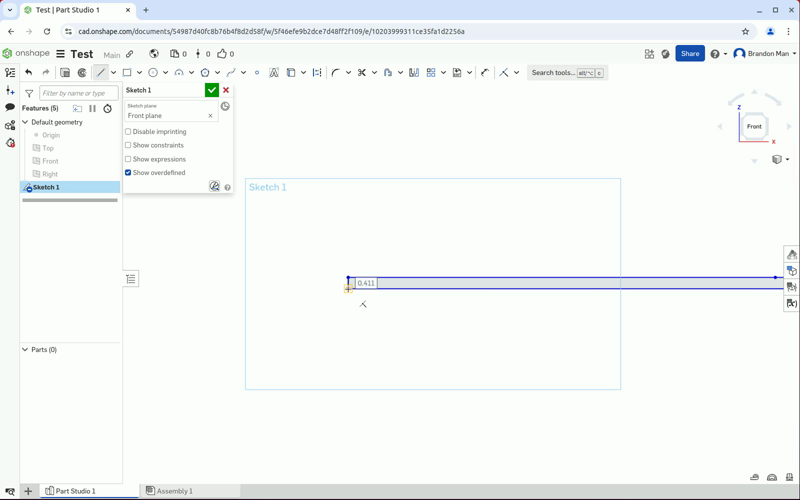
scroll(-6)
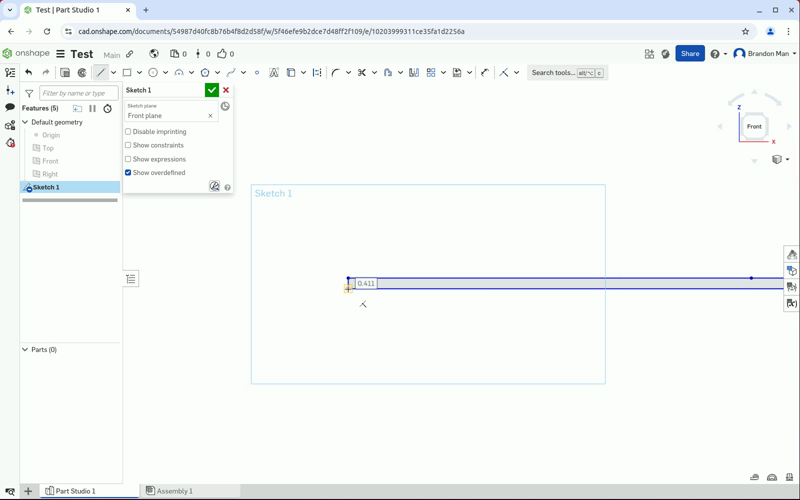
scroll(-6)
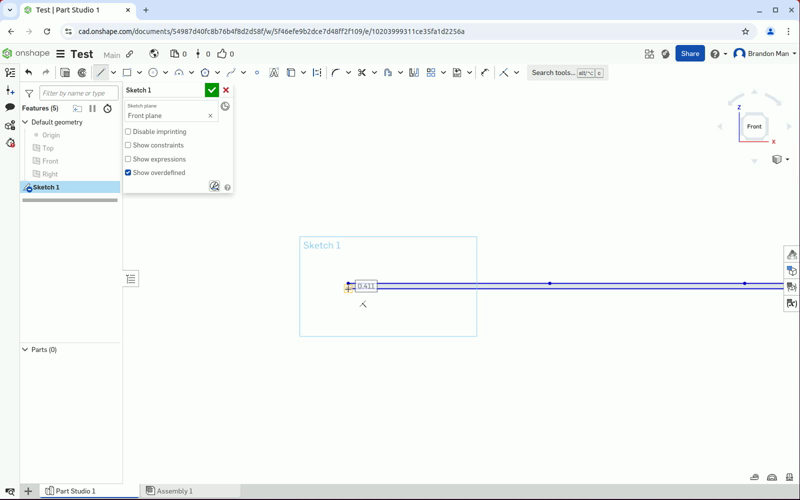
scroll(-6)
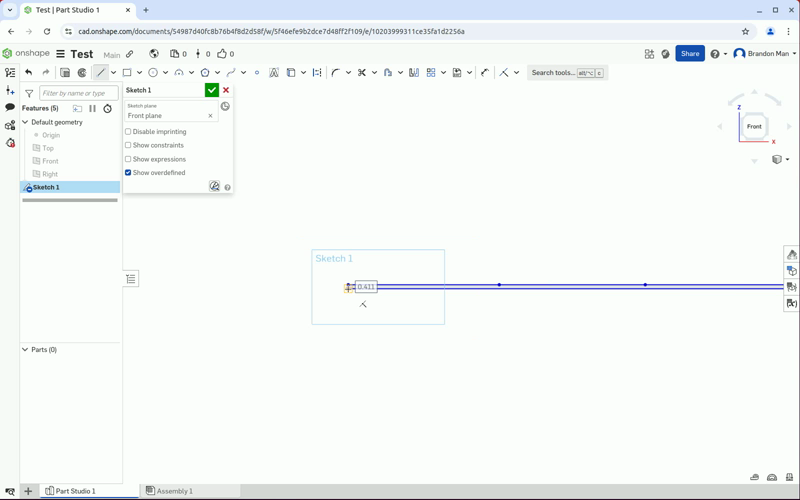
scroll(-6)
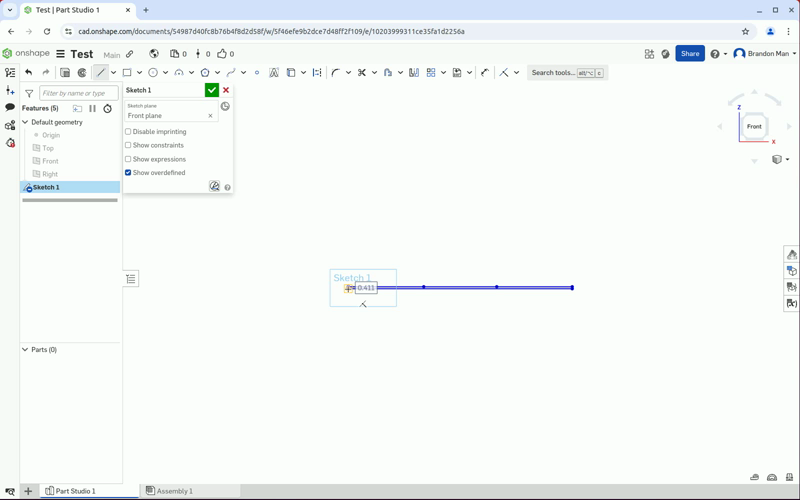
key(esc)
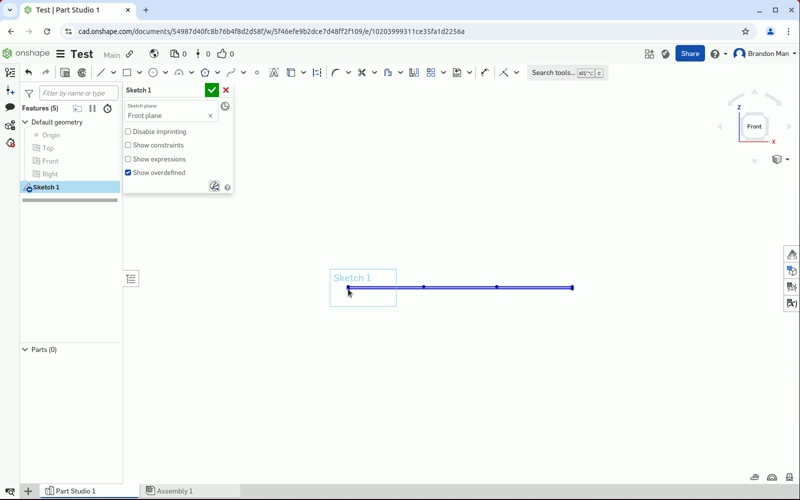
mouse_move(385, 287)
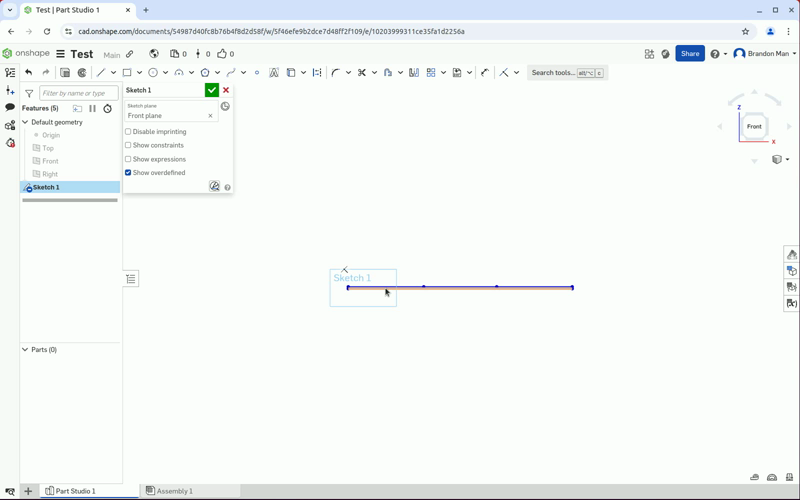
scroll(6)
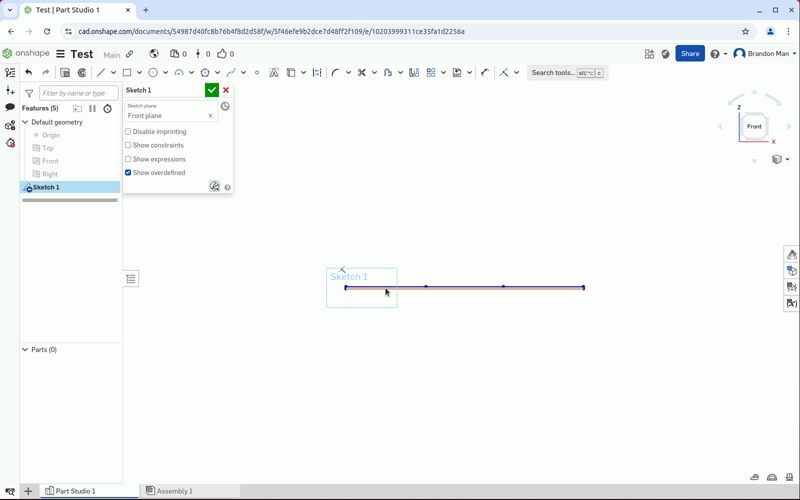
scroll(6)
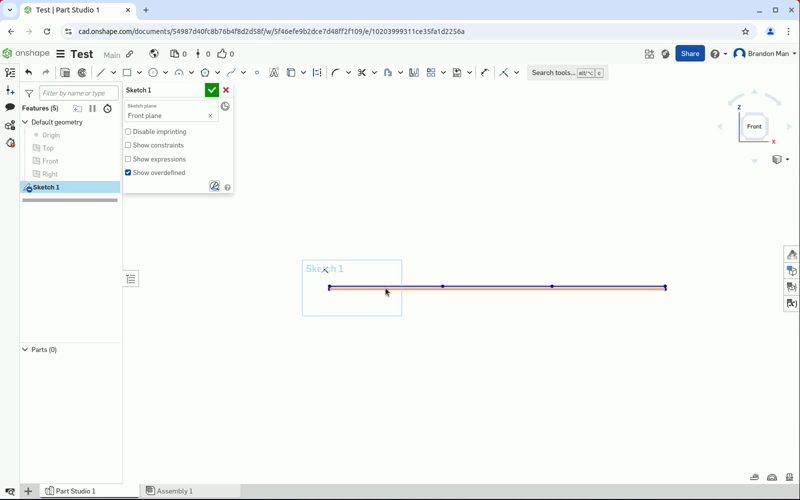
scroll(6)
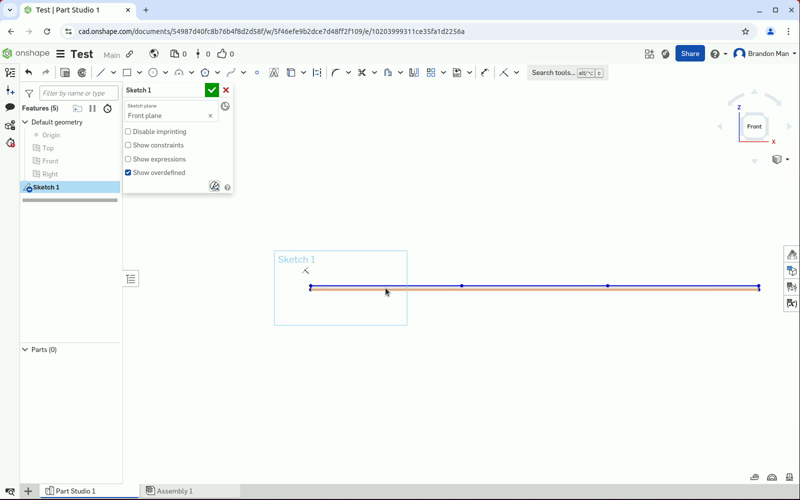
scroll(6)
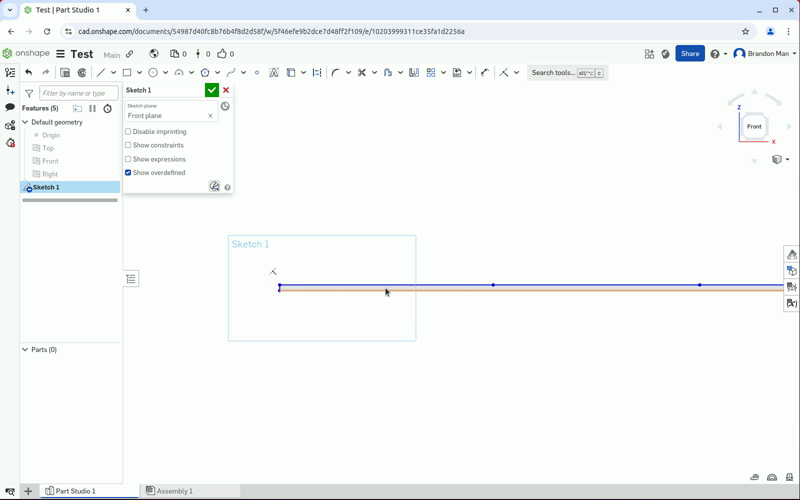
scroll(6)
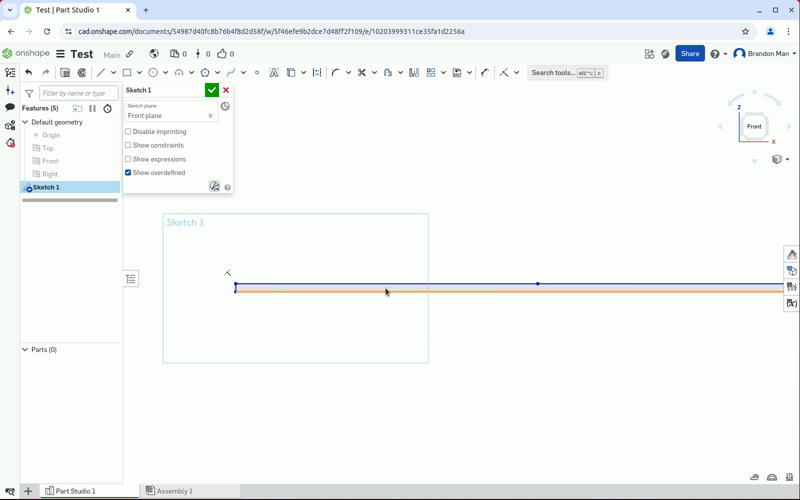
scroll(6)
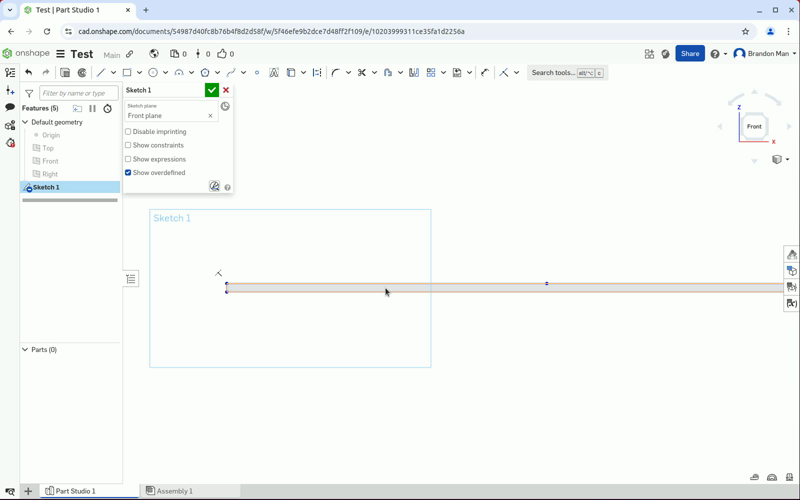
scroll(6)
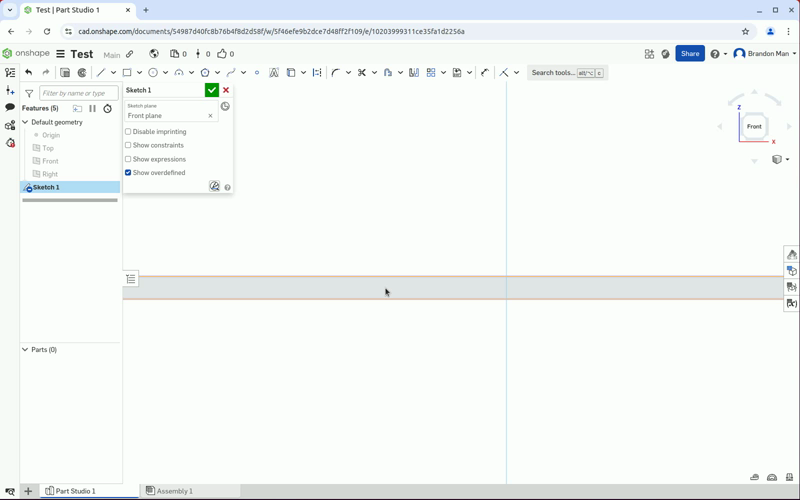
click(385, 287)
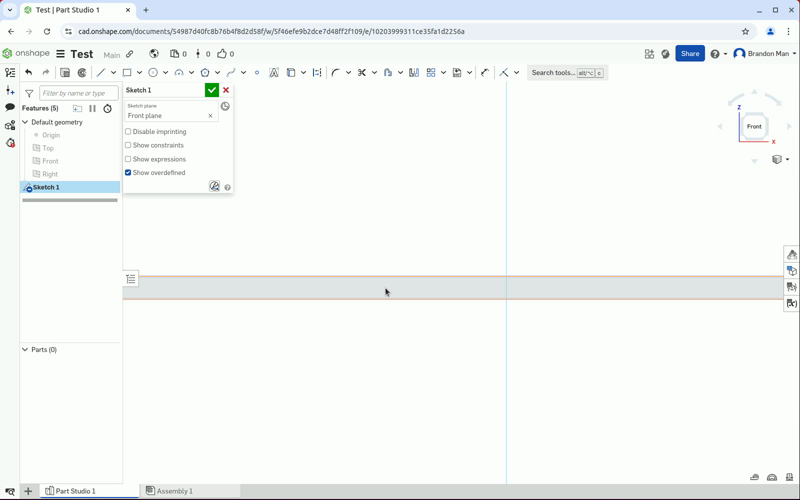
scroll(-6)
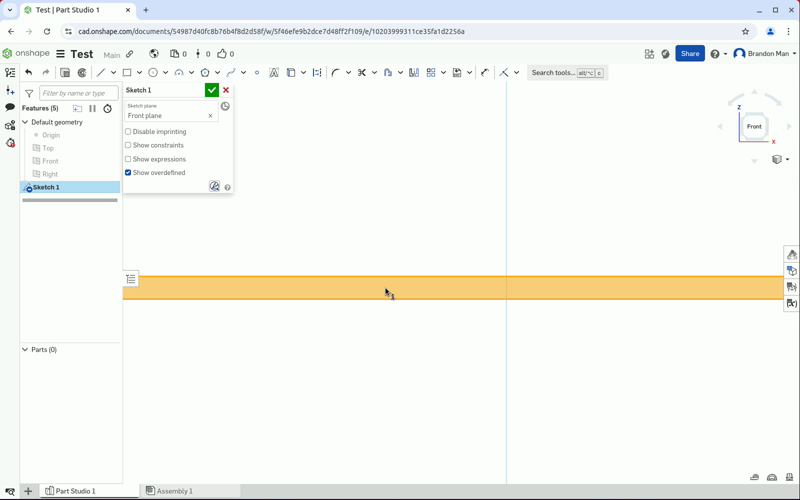
scroll(-6)
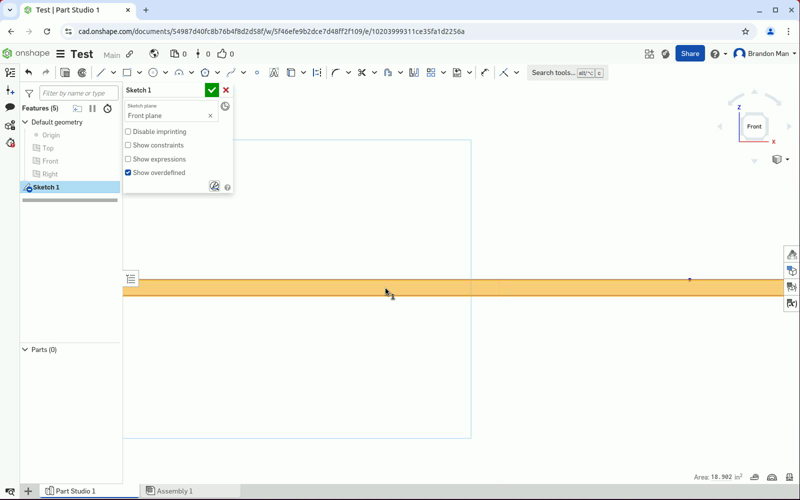
scroll(-6)
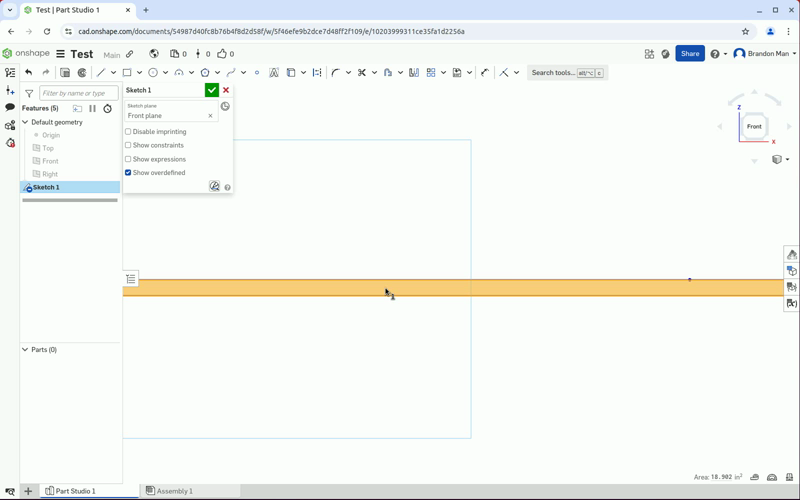
scroll(-6)
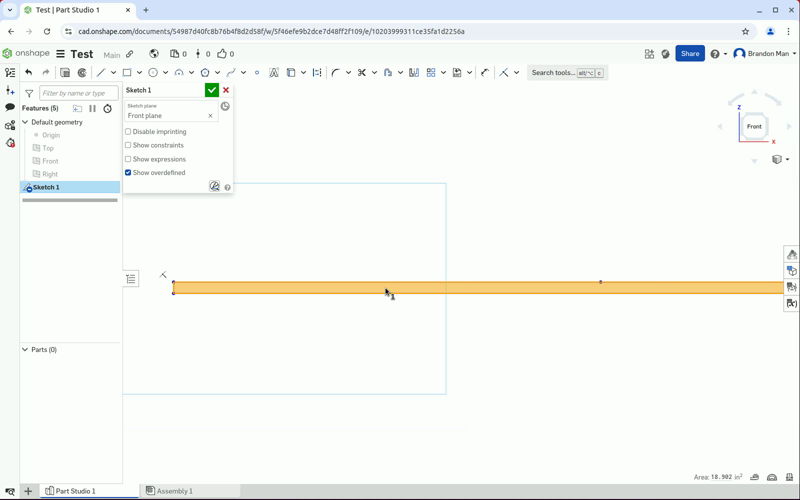
scroll(-6)
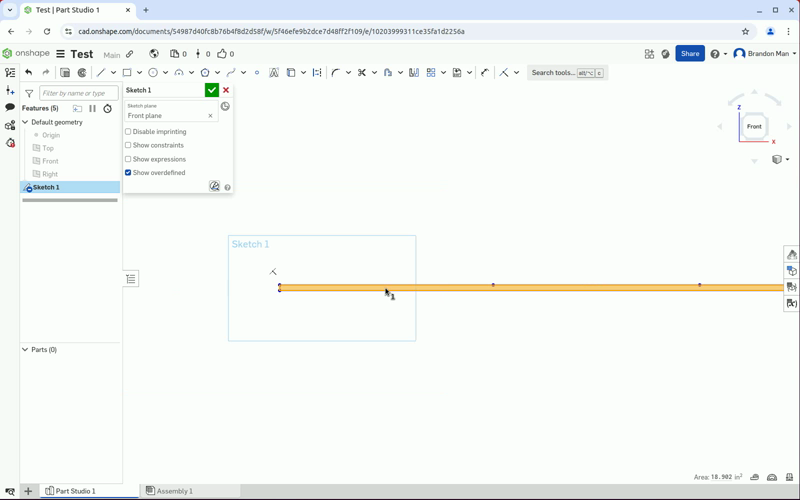
scroll(-6)
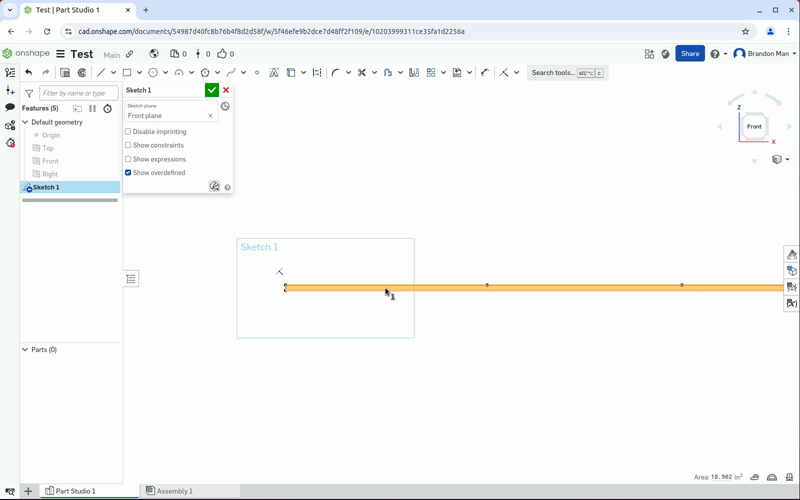
scroll(-6)
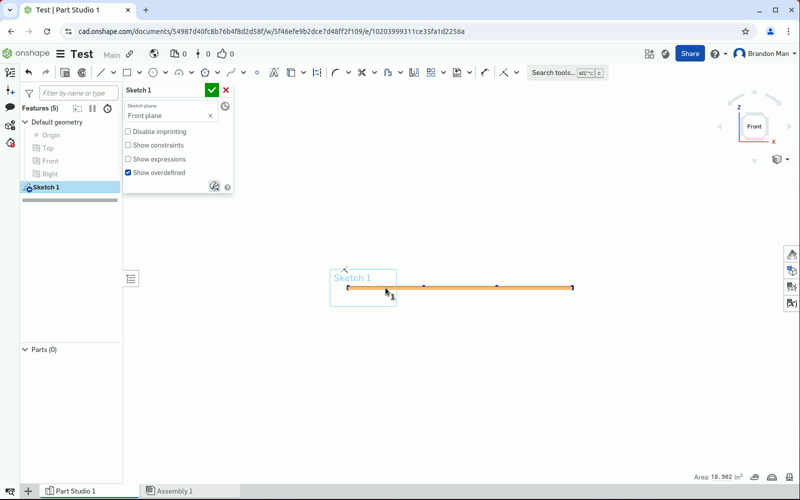
mouse_move(73, 352)
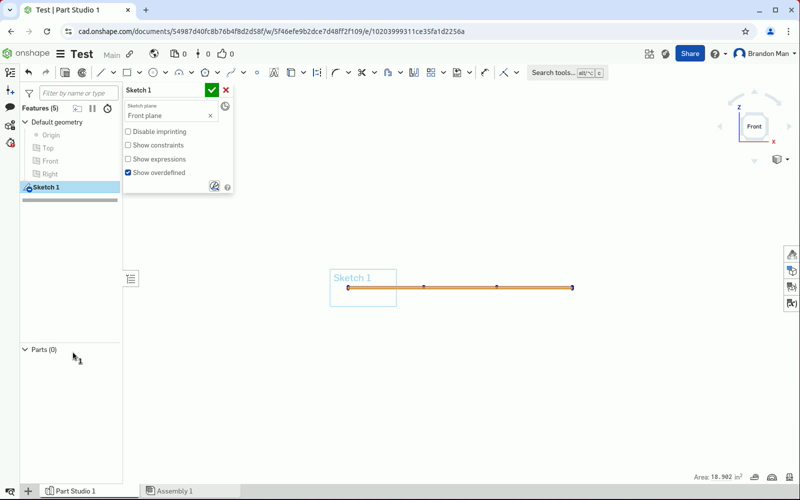
key(shift+y)
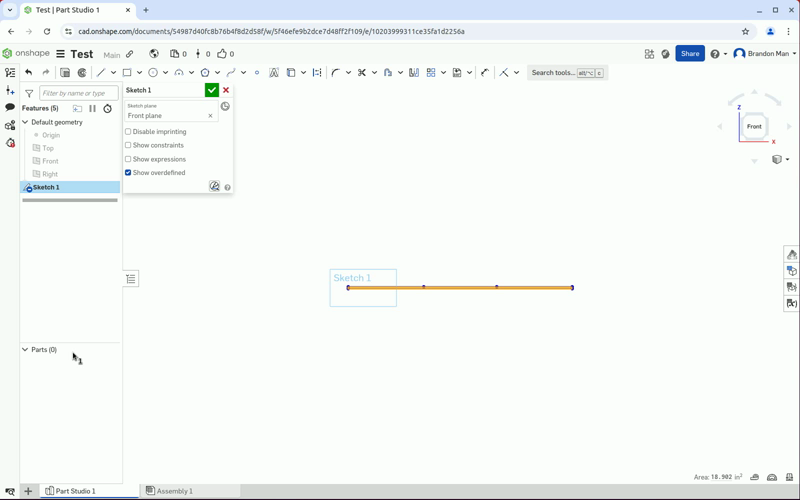
key(shift+e)
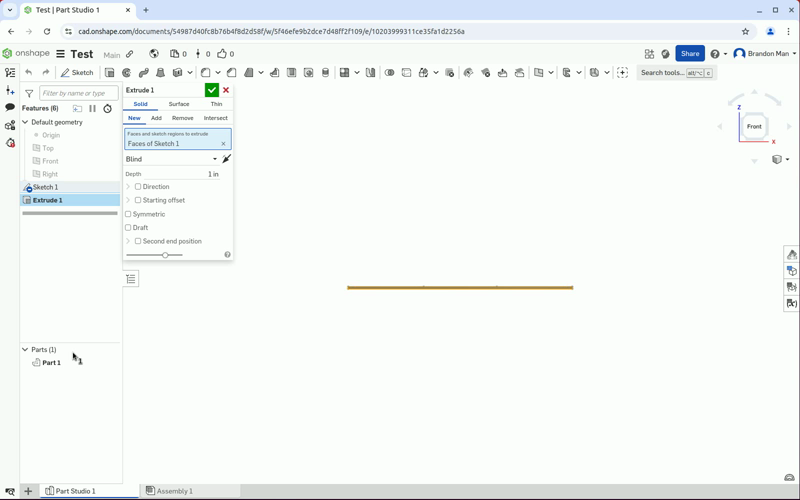
mouse_move(143, 106)
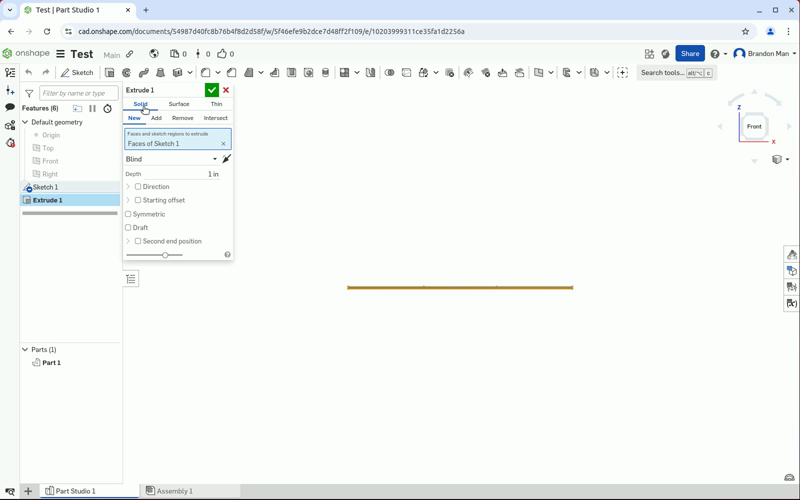
click(143, 106)
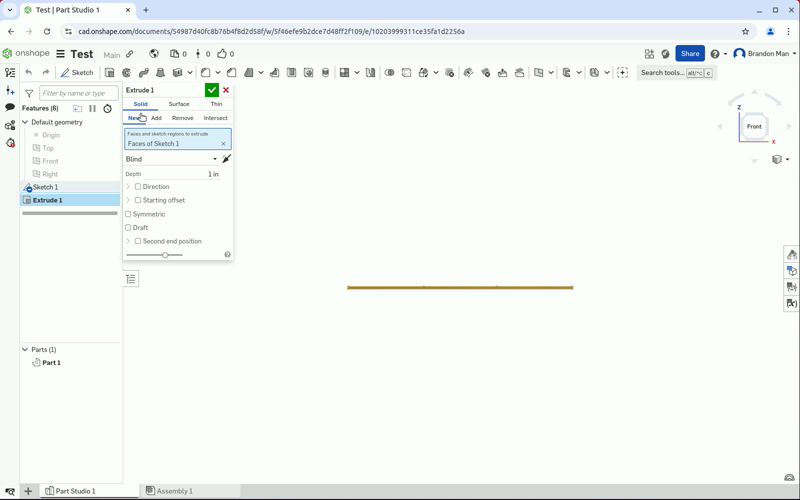
mouse_move(137, 120)
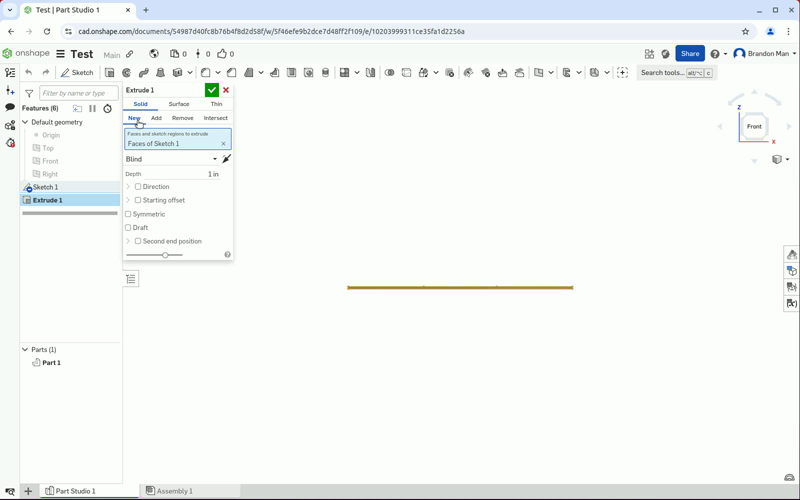
click(137, 120)
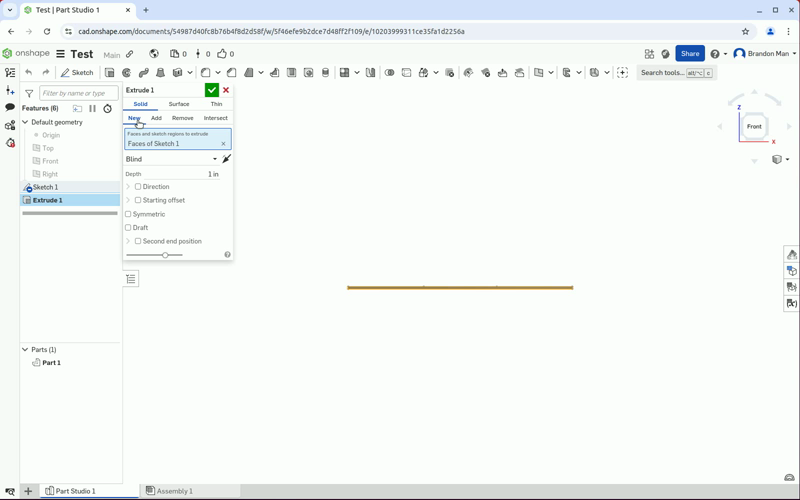
key(tab, 4)
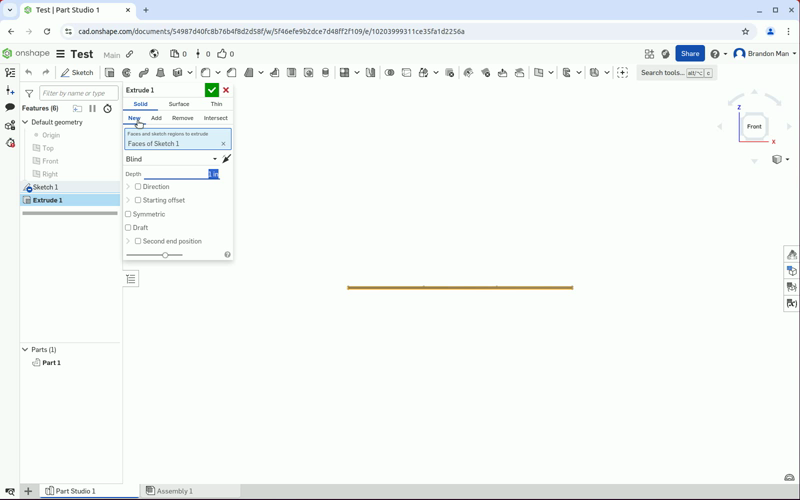
text(0.722)
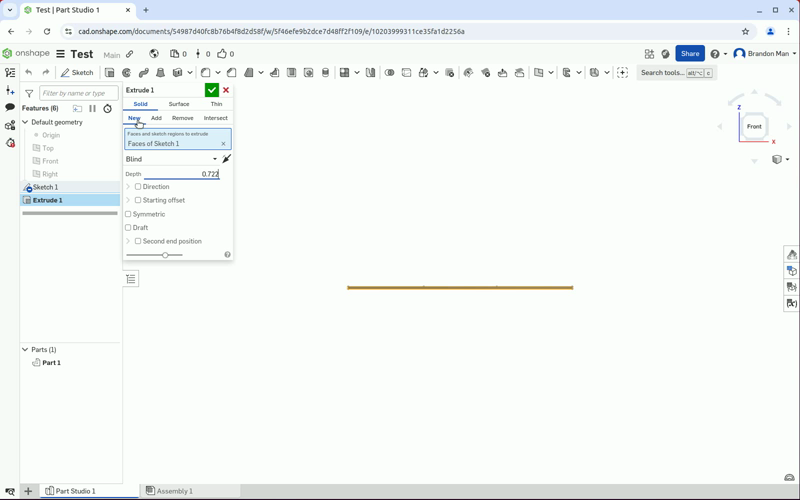
key(enter)
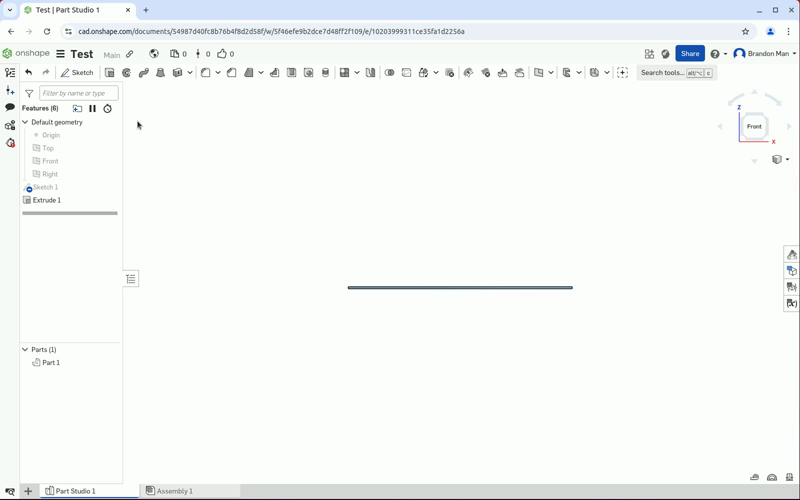
key(shift+h)
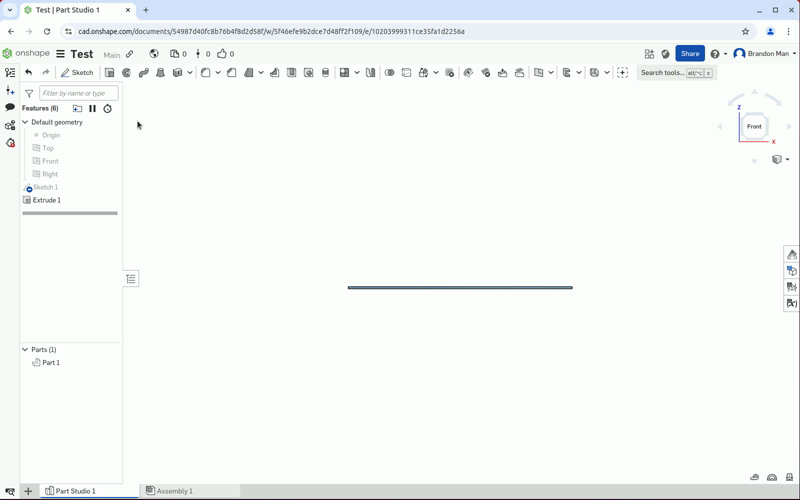
key(shift+h)
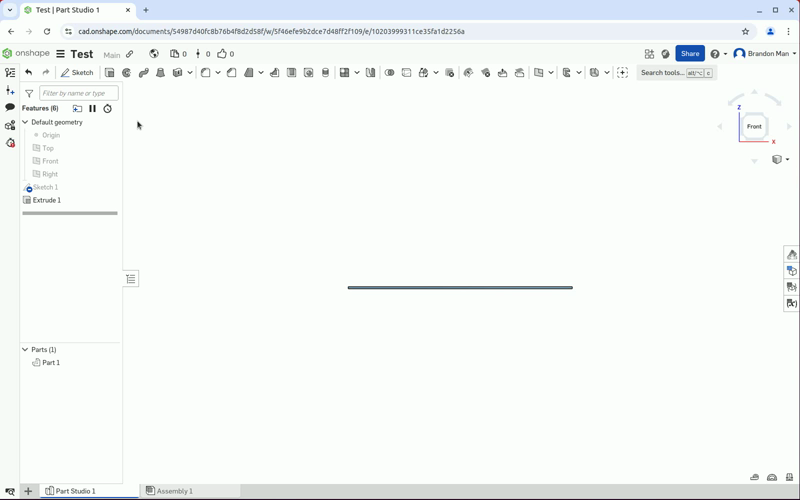
mouse_move(73, 189)
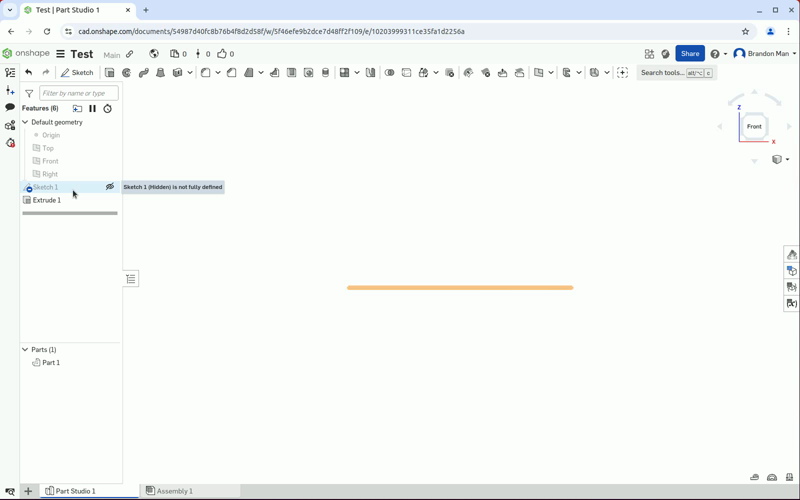
click(73, 189)
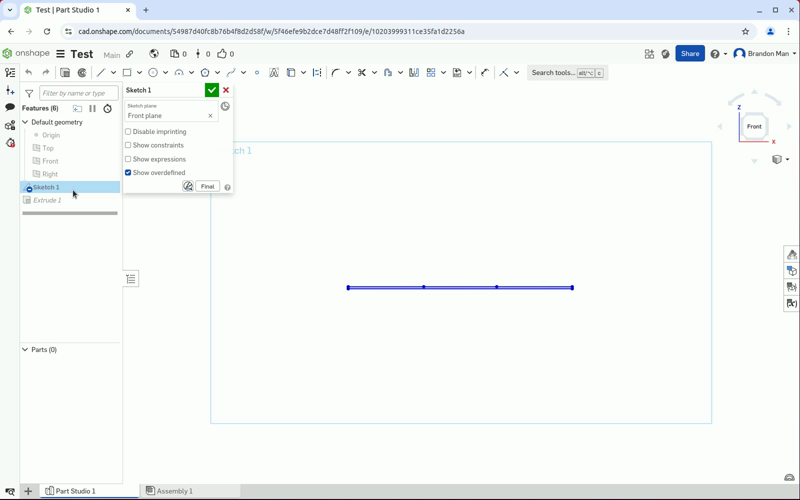
mouse_move(229, 92)
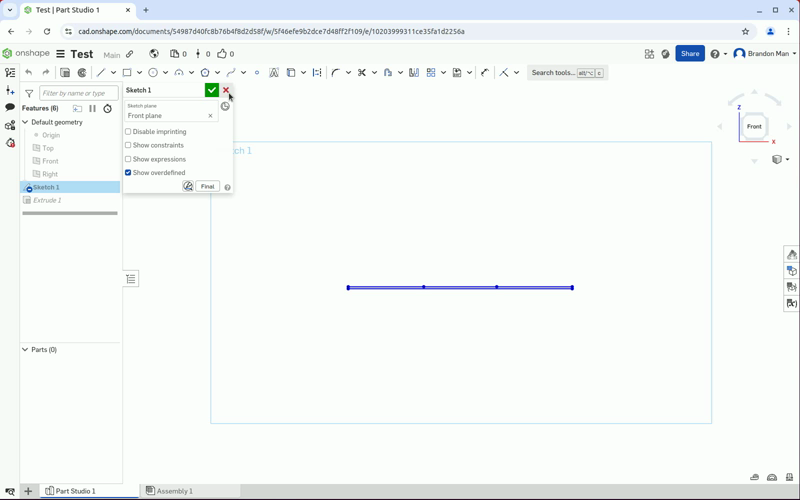
click(229, 92)
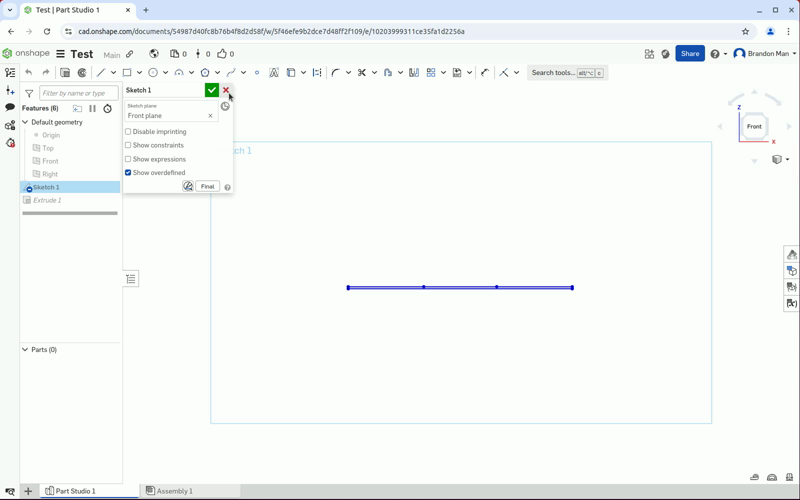
key(shift+s)
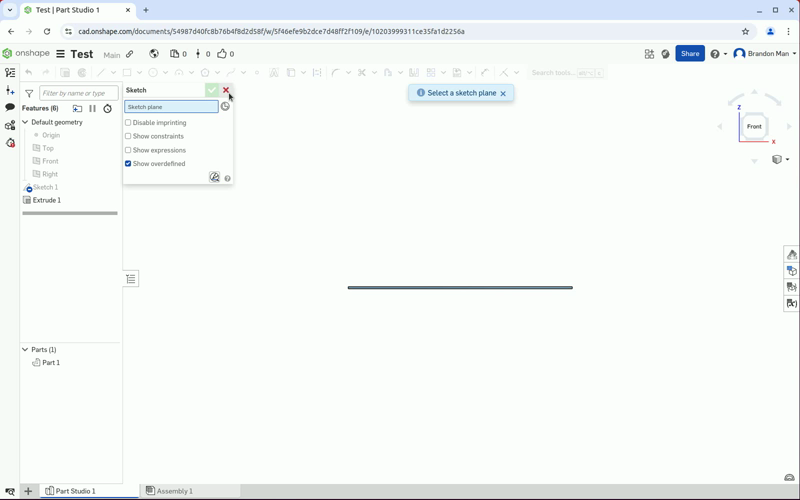
mouse_move(73, 163)
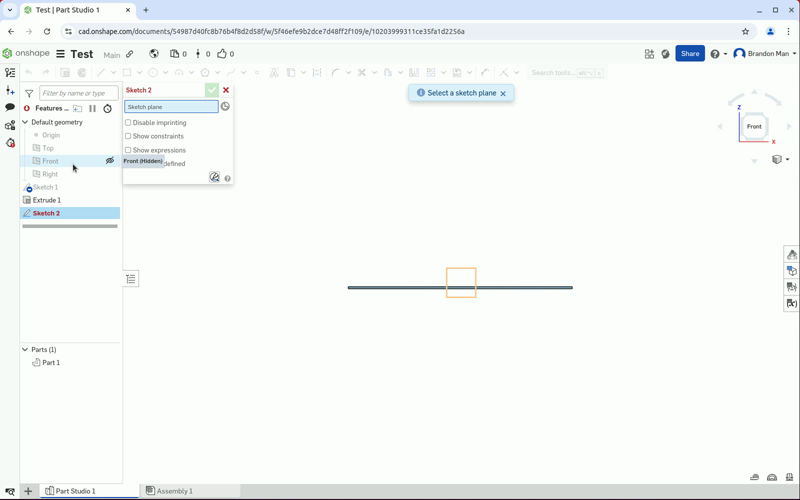
click(73, 163)
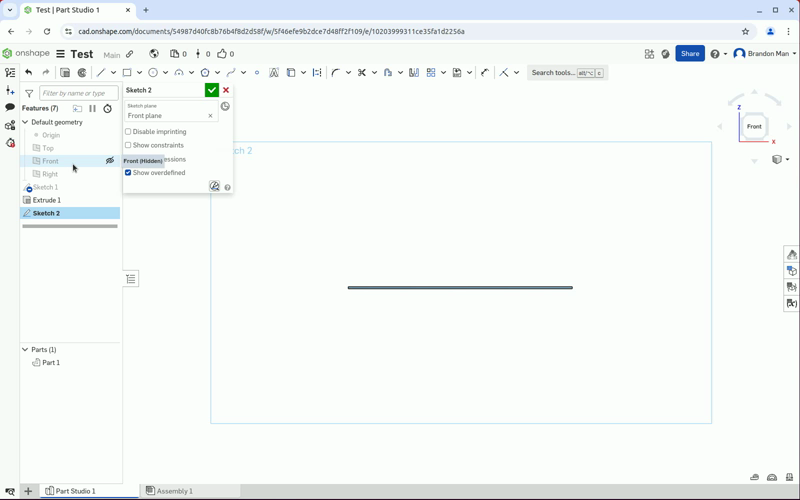
mouse_move(73, 352)
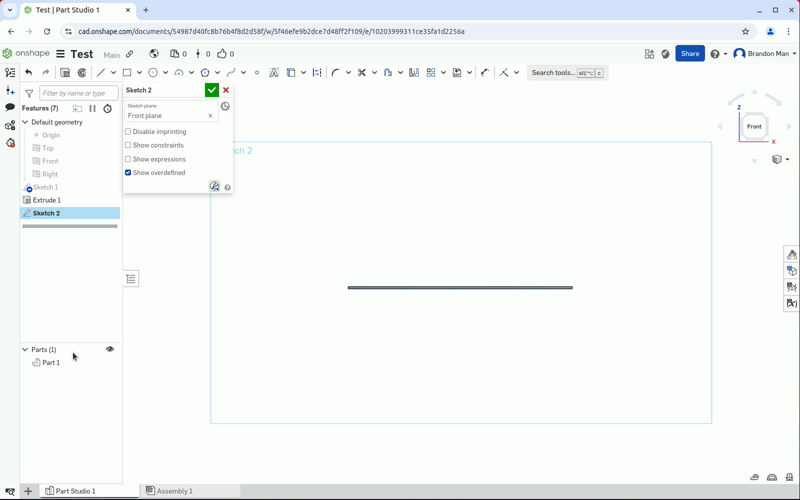
key(y)
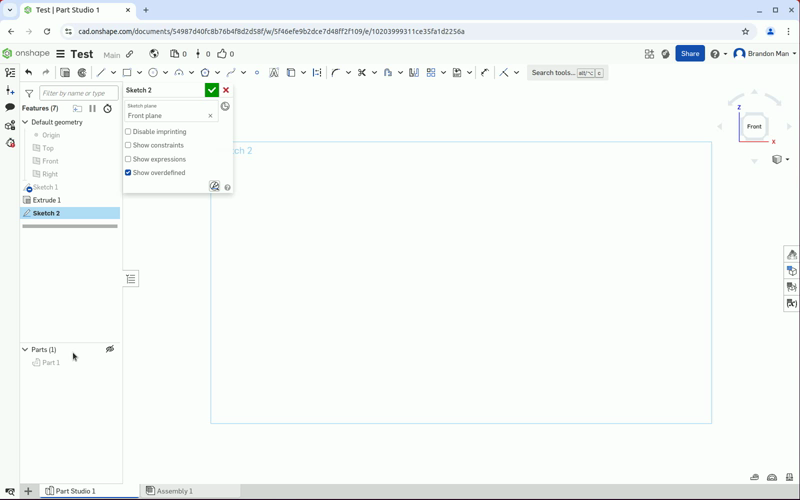
key(l)
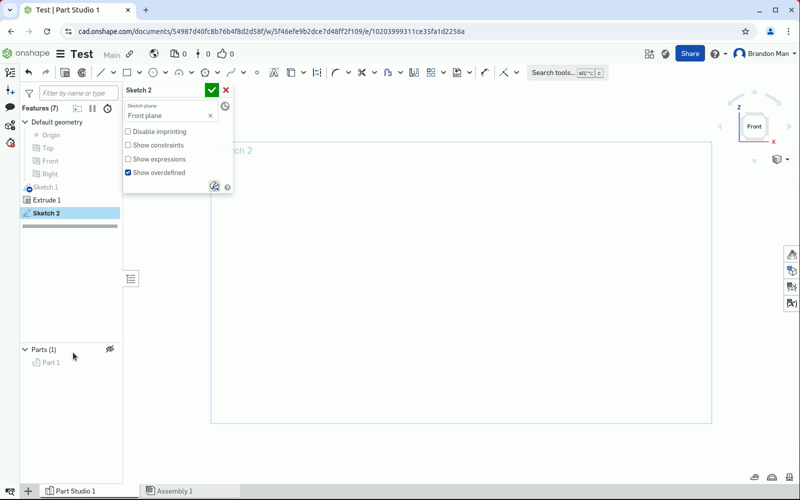
key_down(shift)
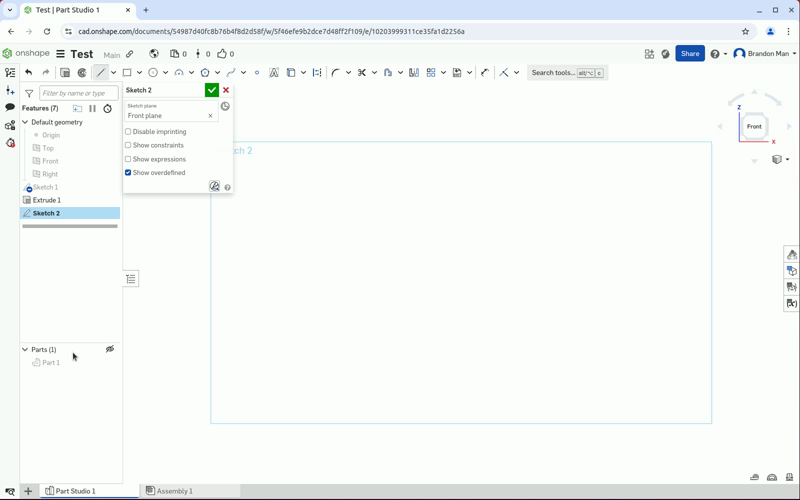
mouse_move(348, 279)
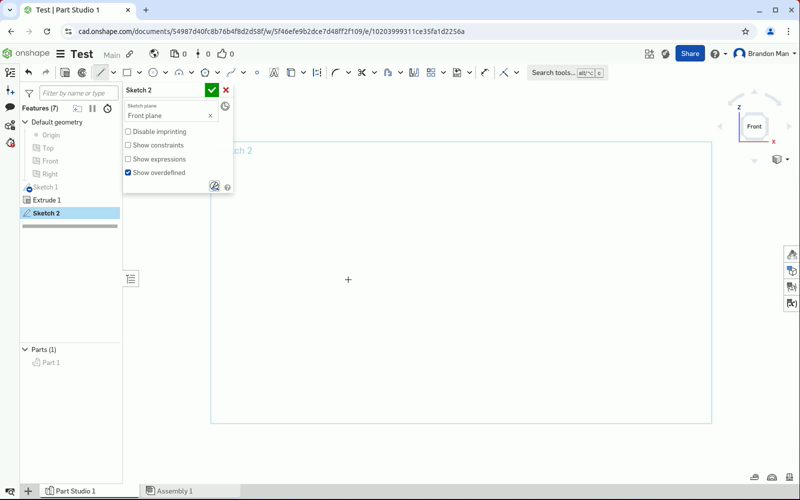
click(348, 279)
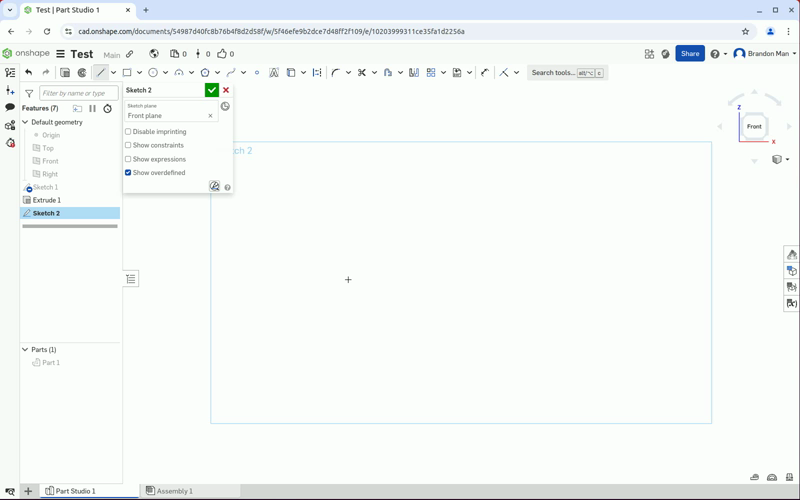
key_up(shift)
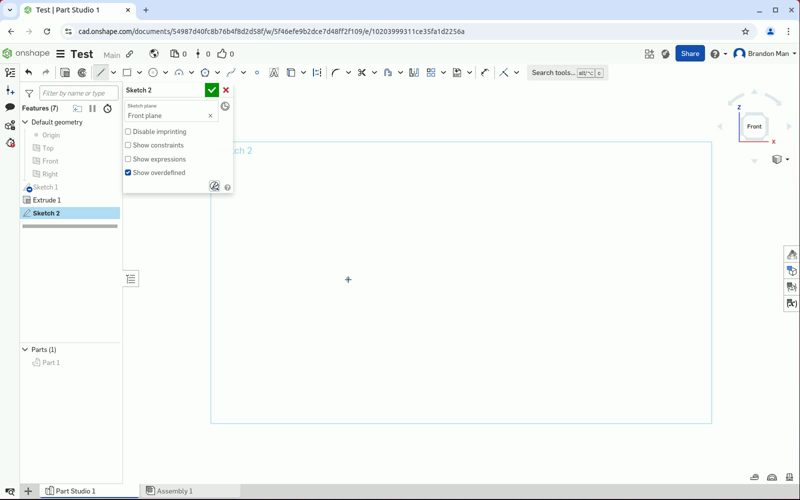
key_down(shift)
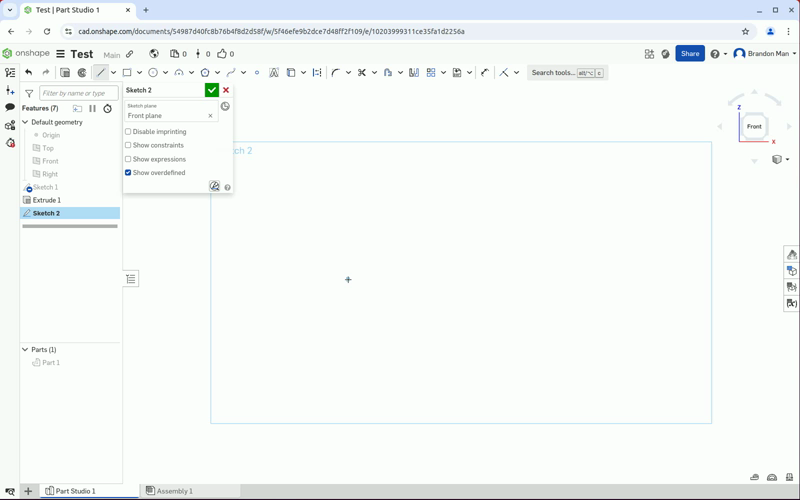
mouse_move(423, 279)
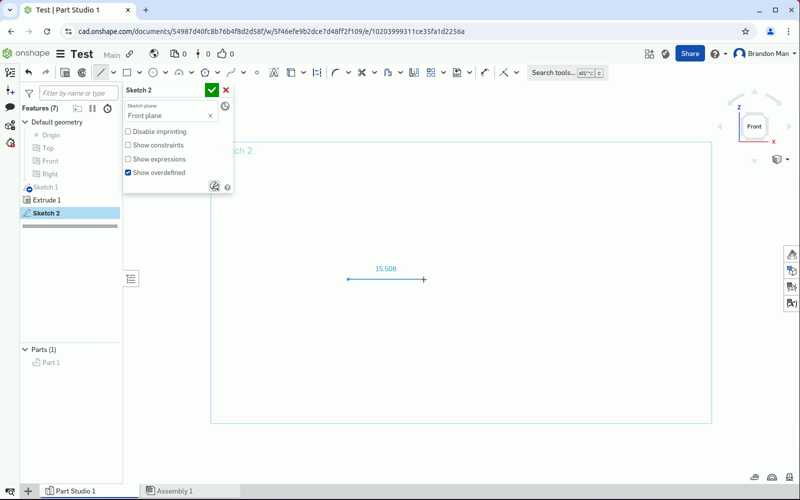
click(423, 279)
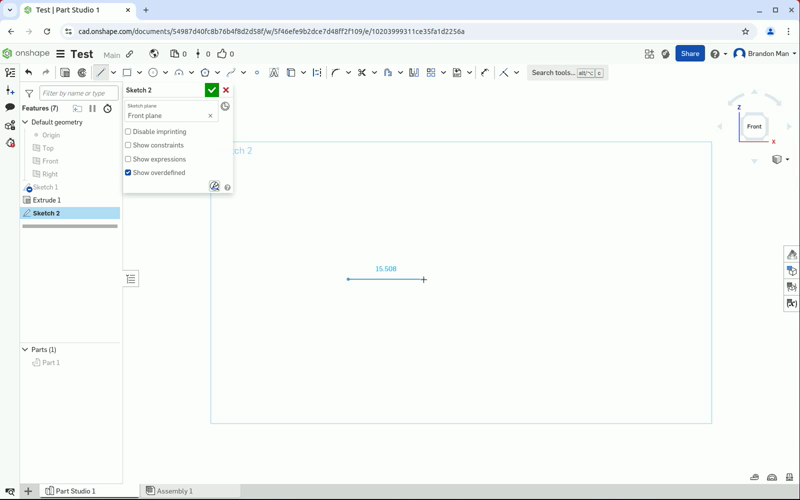
key_up(shift)
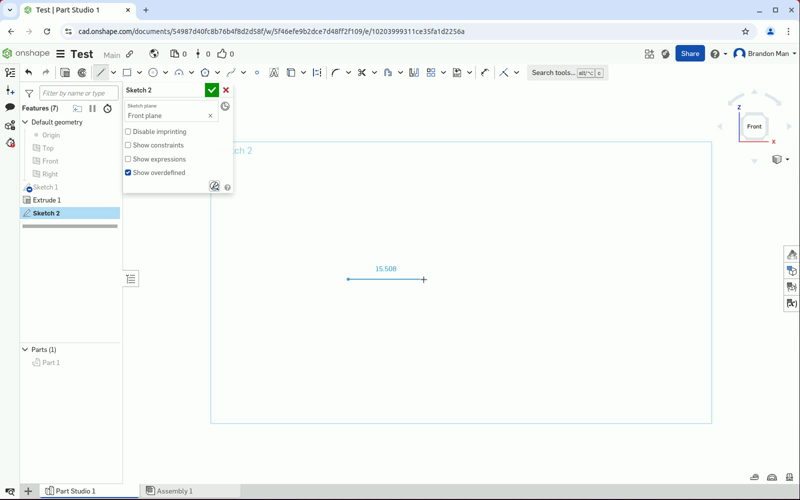
key_down(shift)
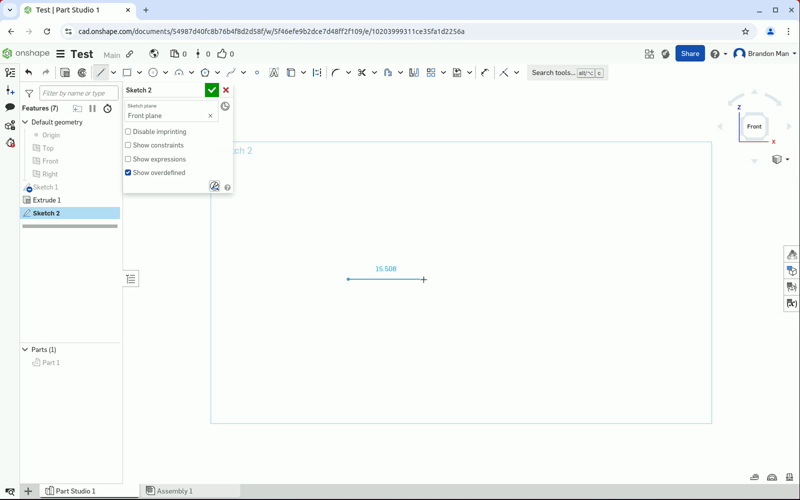
mouse_move(496, 279)
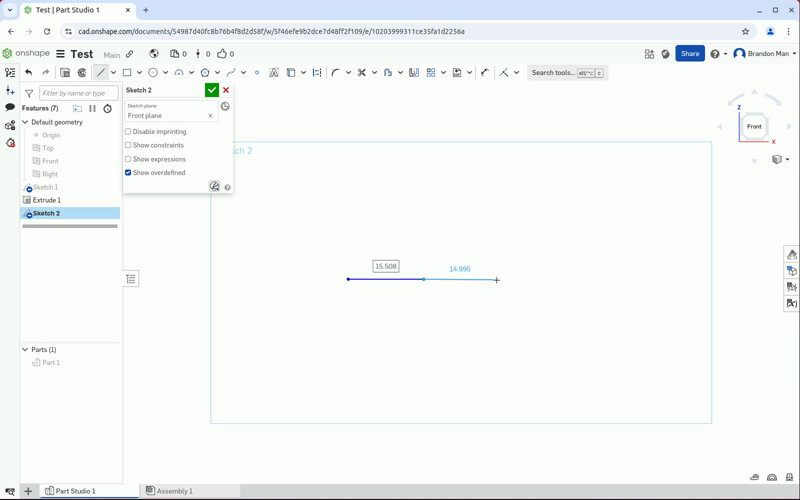
click(496, 279)
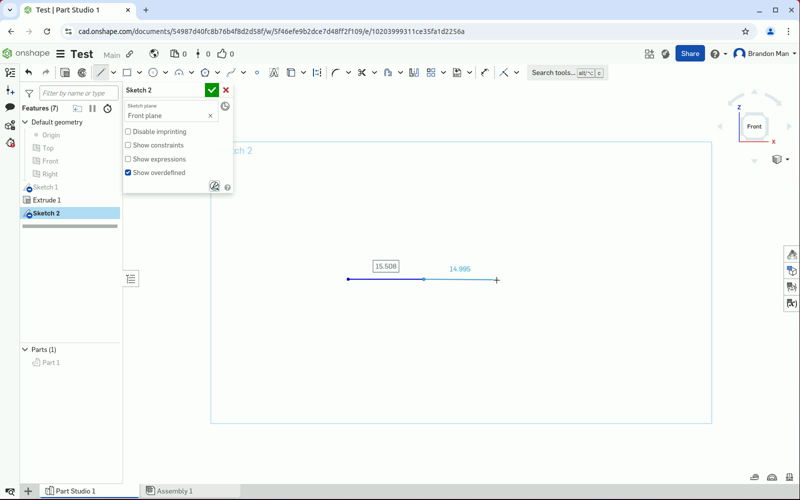
key_up(shift)
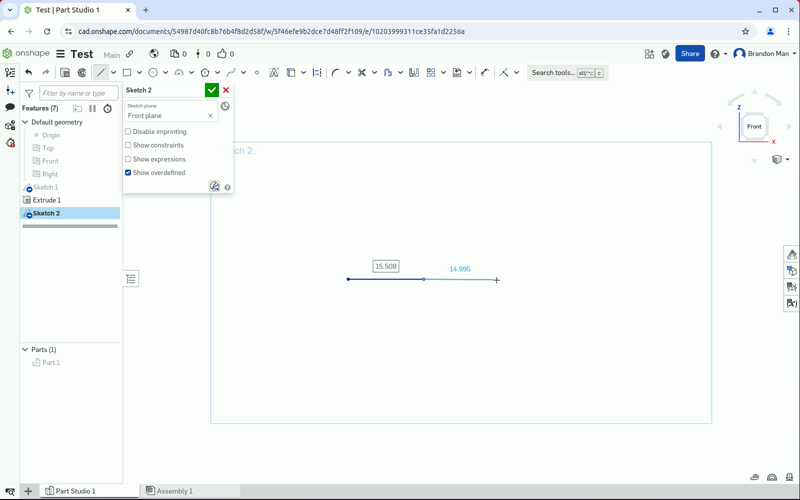
key_down(shift)
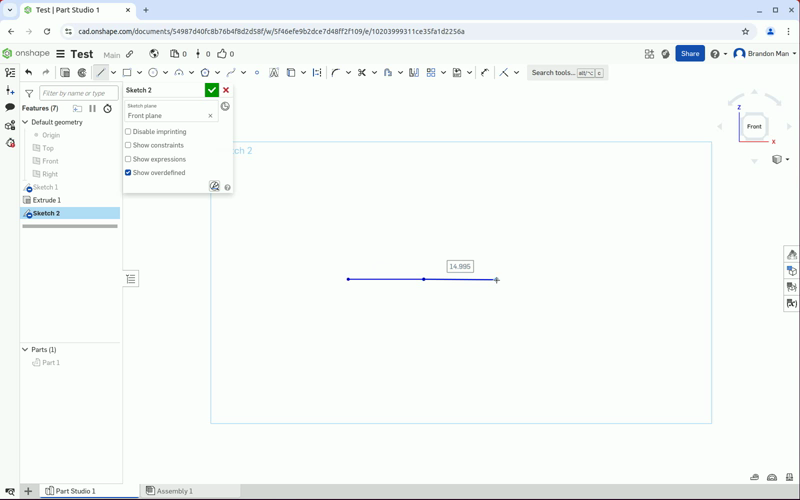
mouse_move(572, 279)
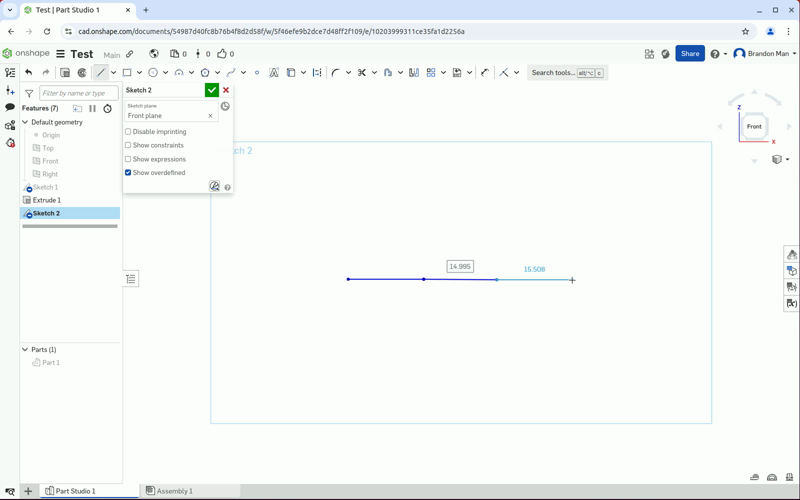
click(572, 279)
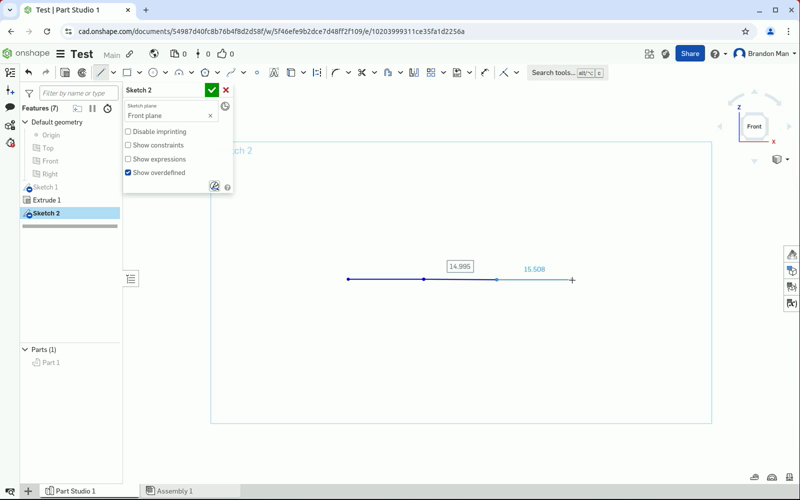
key_up(shift)
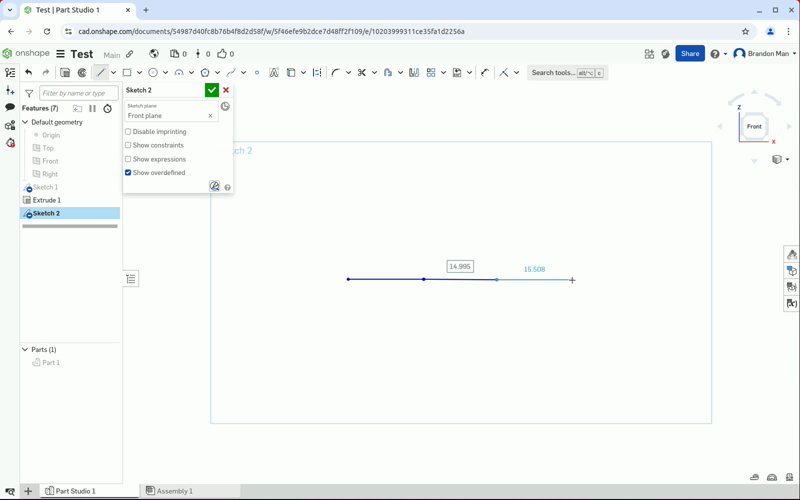
key_down(shift)
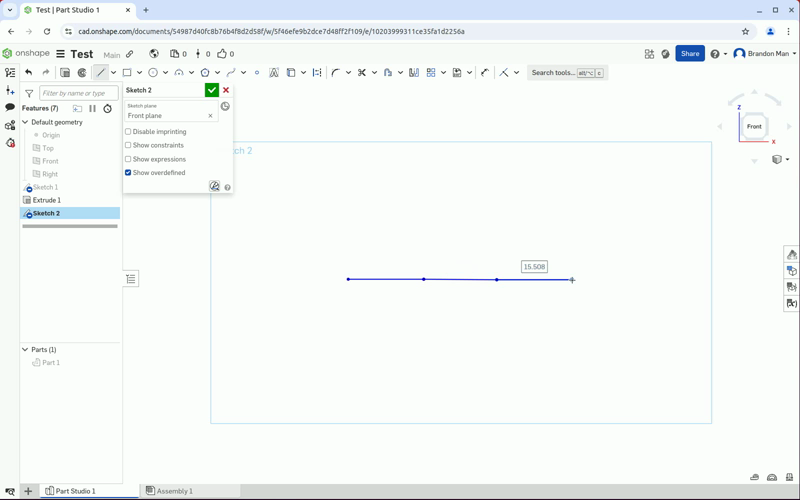
mouse_move(589, 279)
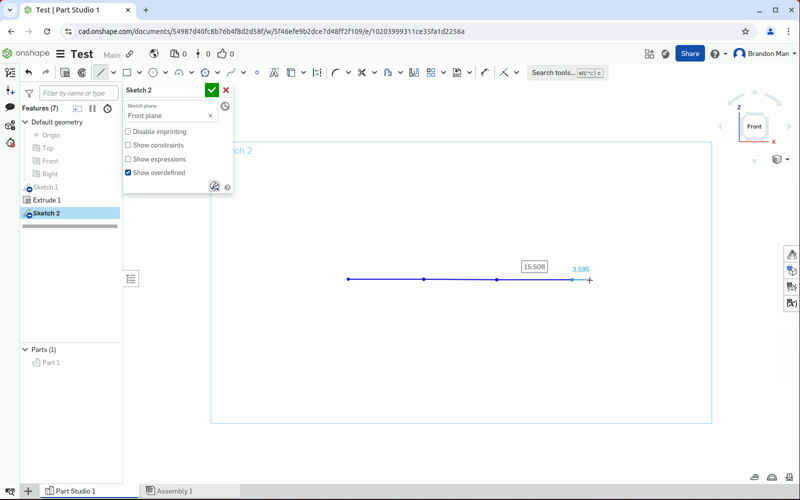
mouse_move(572, 277)
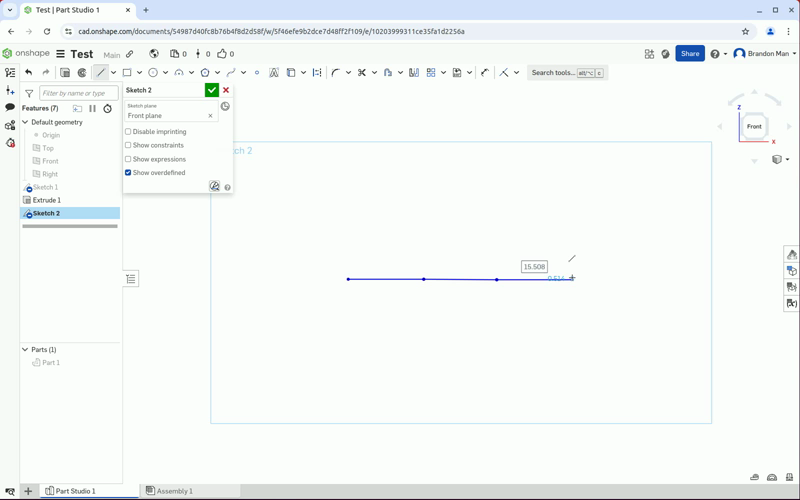
scroll(6)
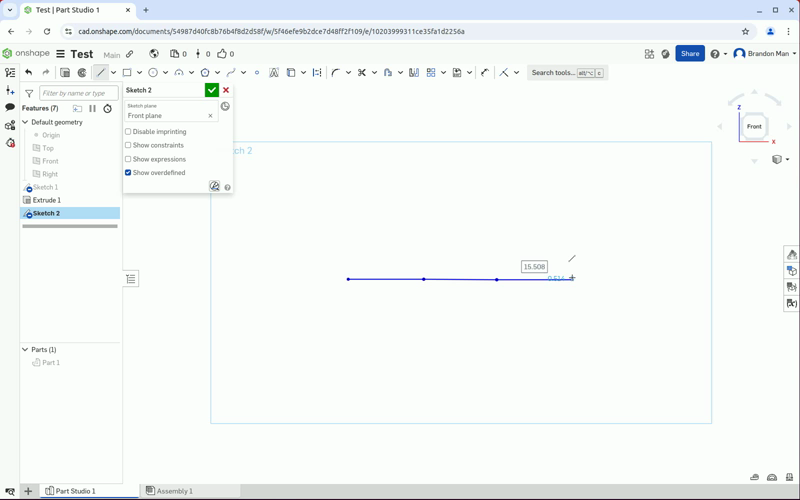
scroll(6)
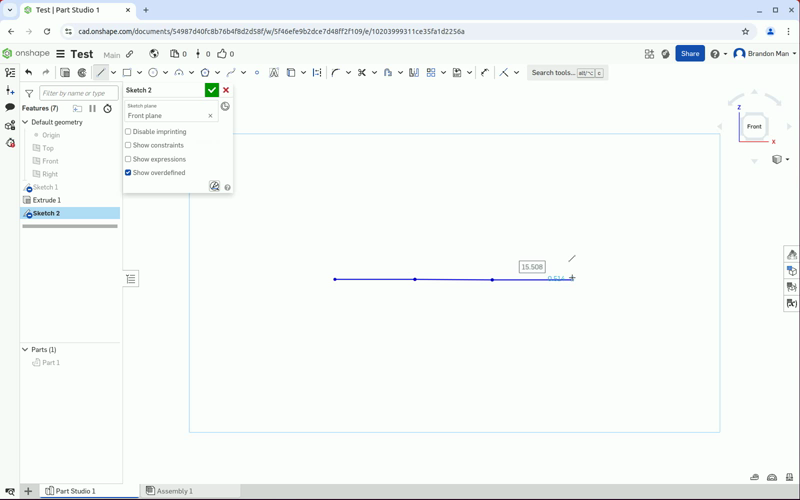
scroll(6)
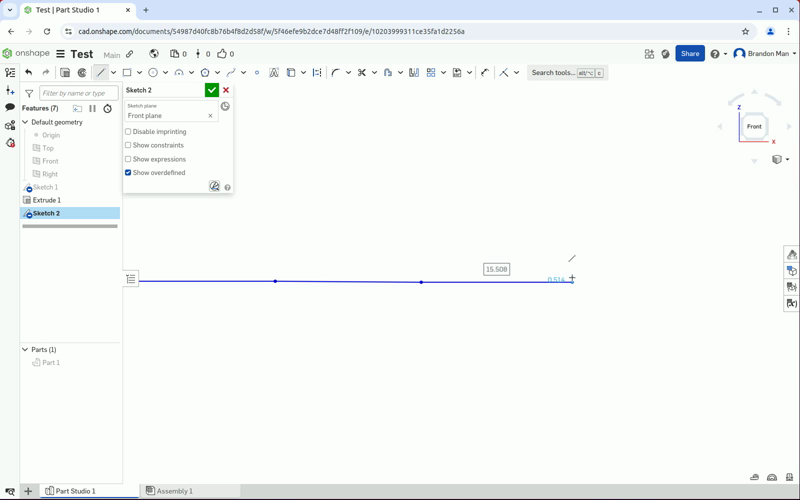
scroll(6)
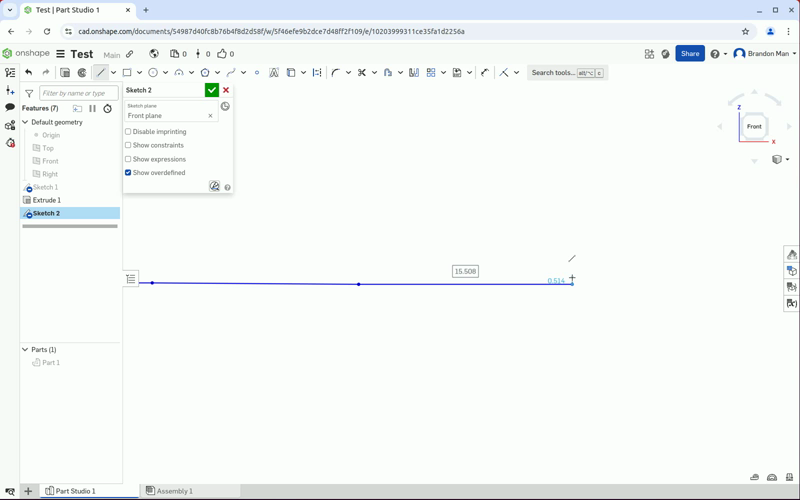
scroll(6)
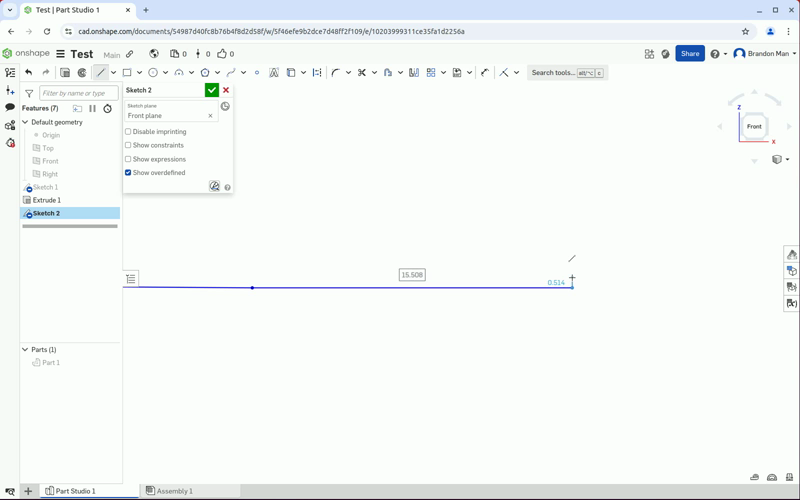
scroll(6)
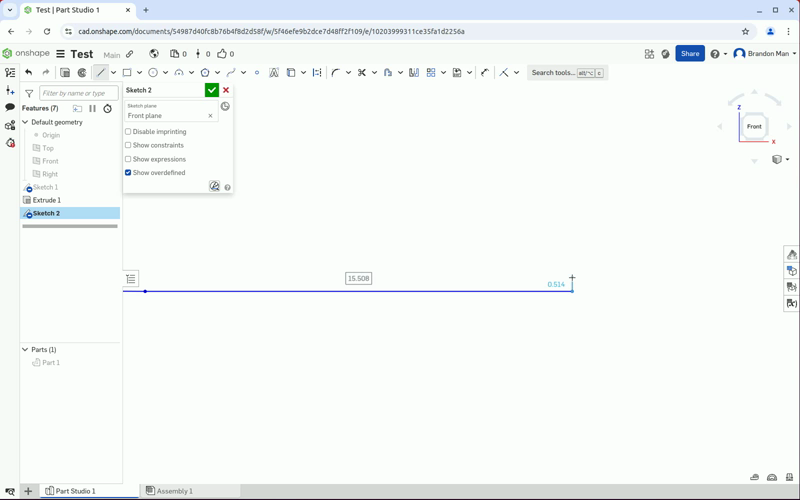
scroll(6)
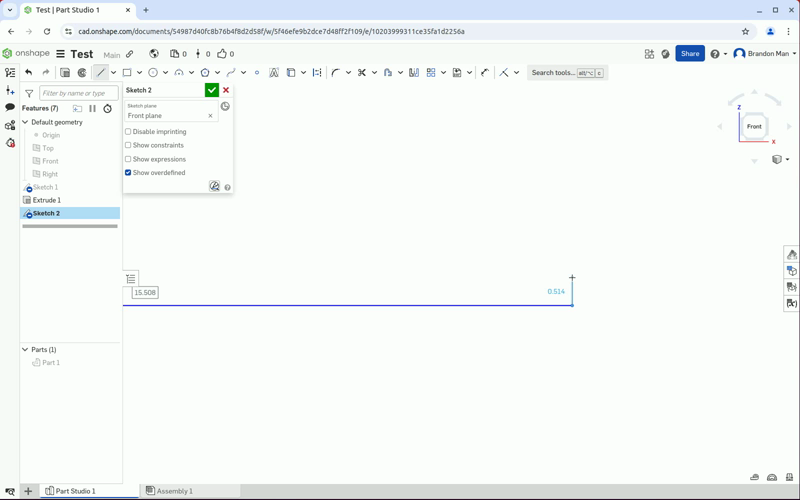
click(572, 277)
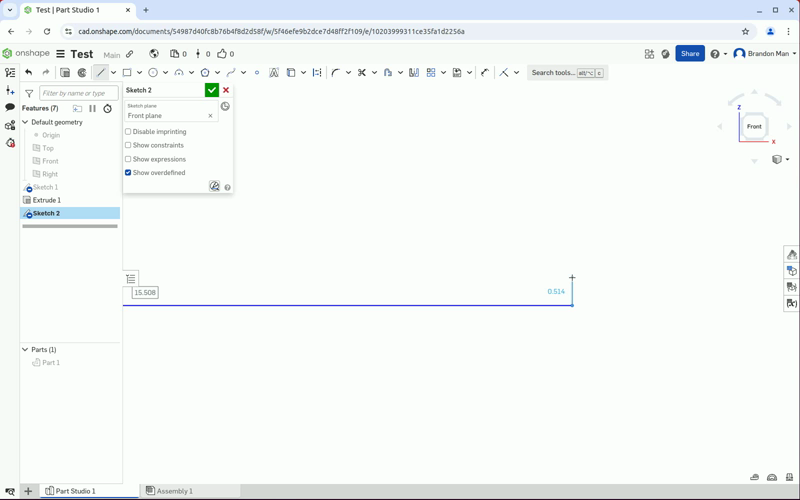
scroll(-6)
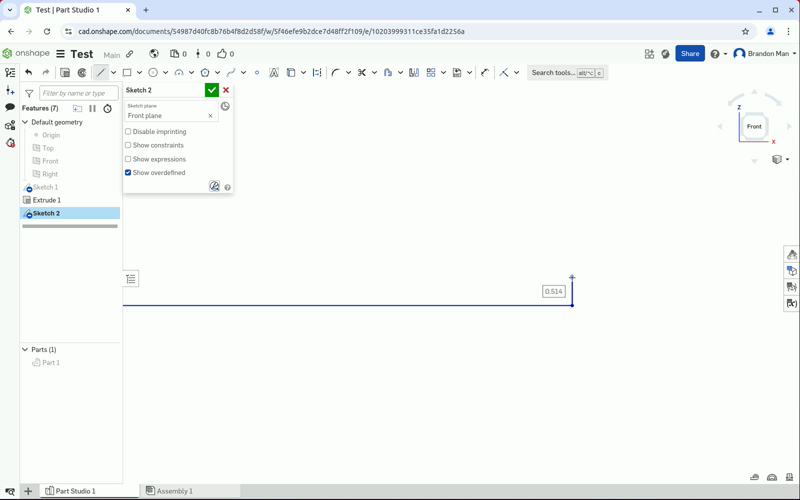
scroll(-6)
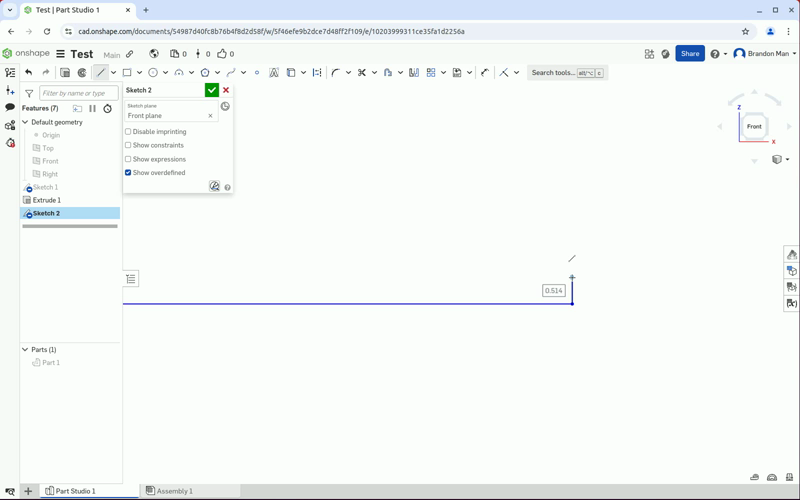
scroll(-6)
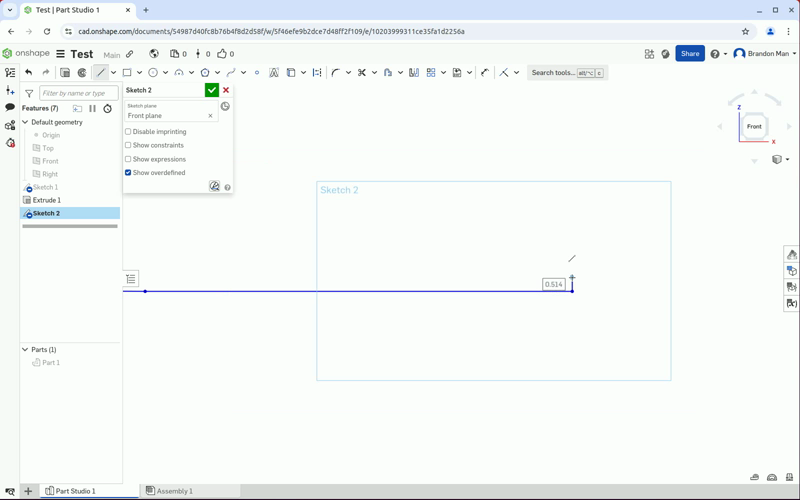
scroll(-6)
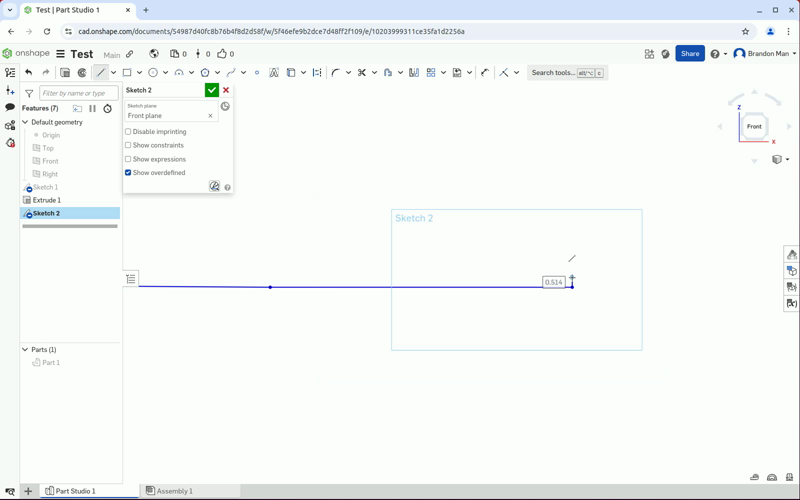
scroll(-6)
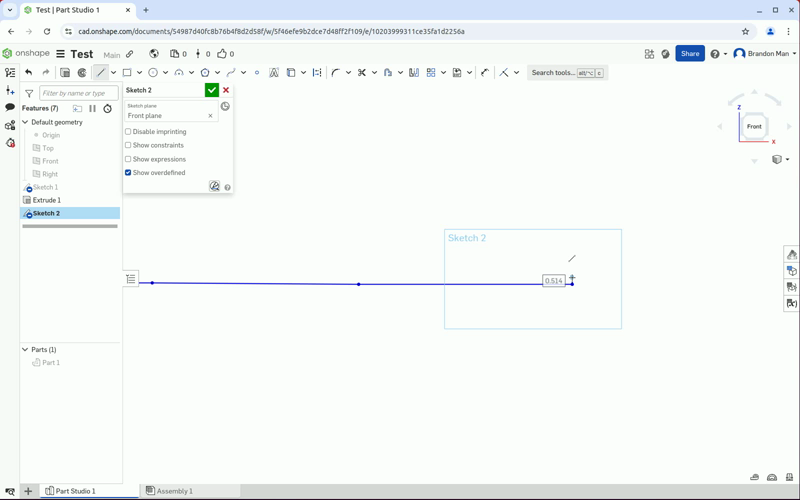
scroll(-6)
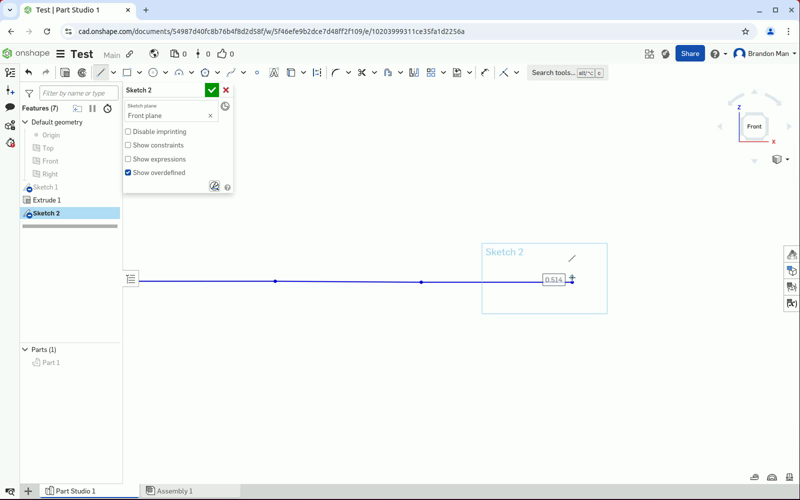
scroll(-6)
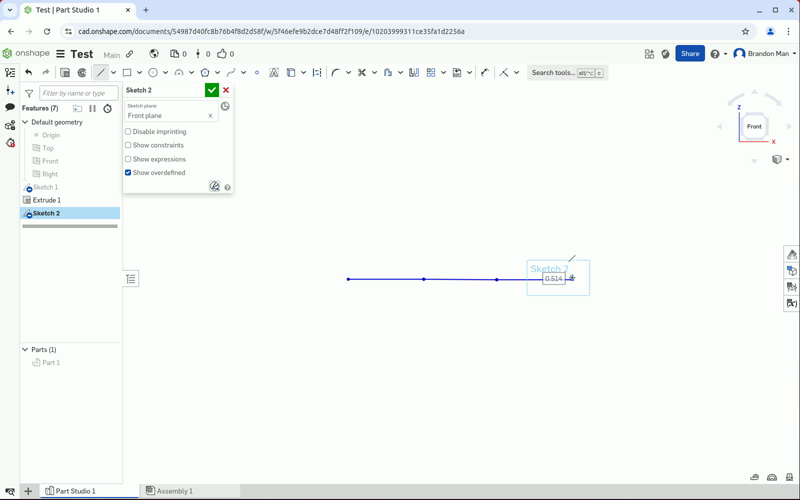
key_up(shift)
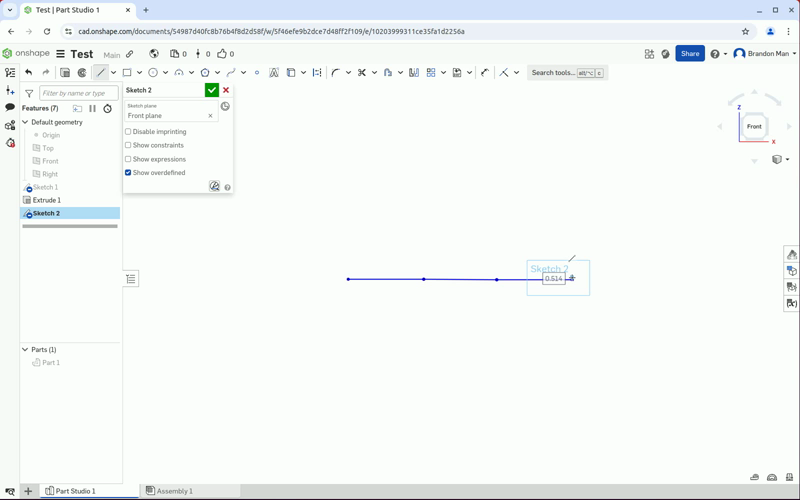
key_down(shift)
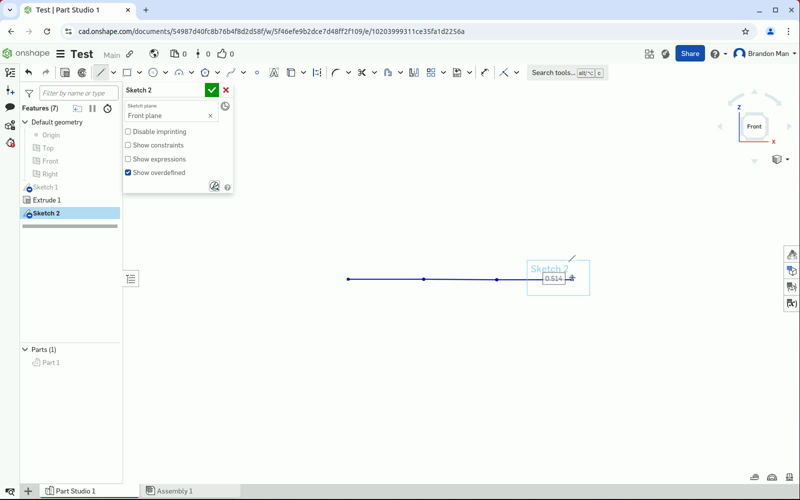
mouse_move(348, 277)
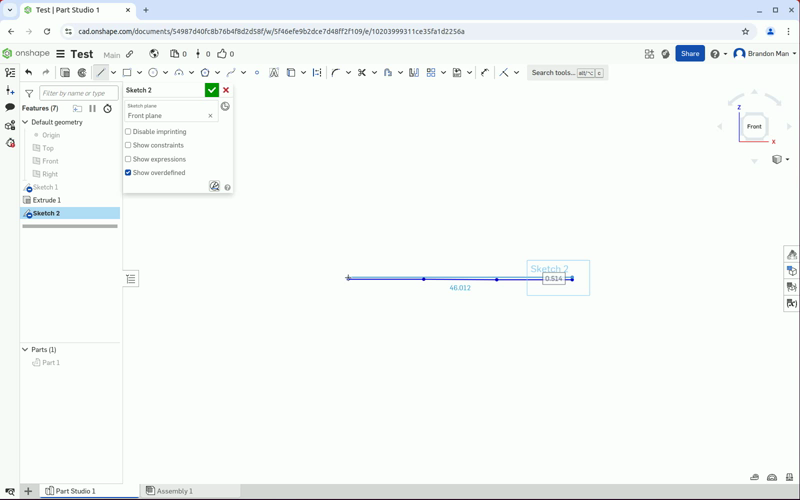
scroll(6)
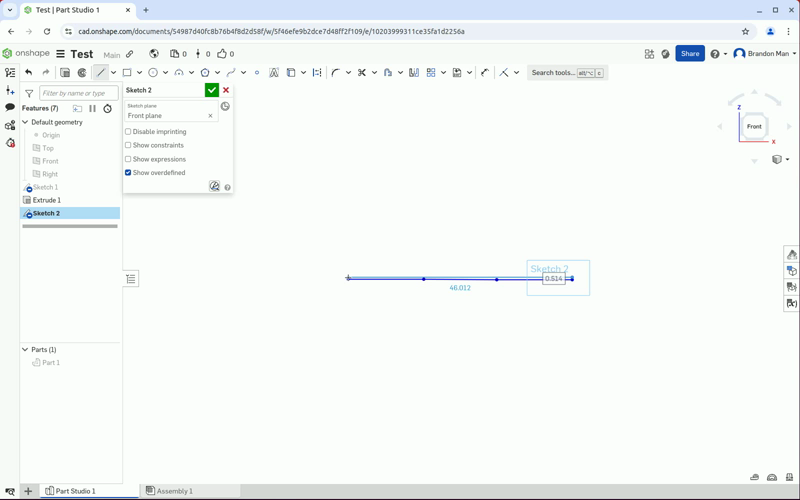
scroll(6)
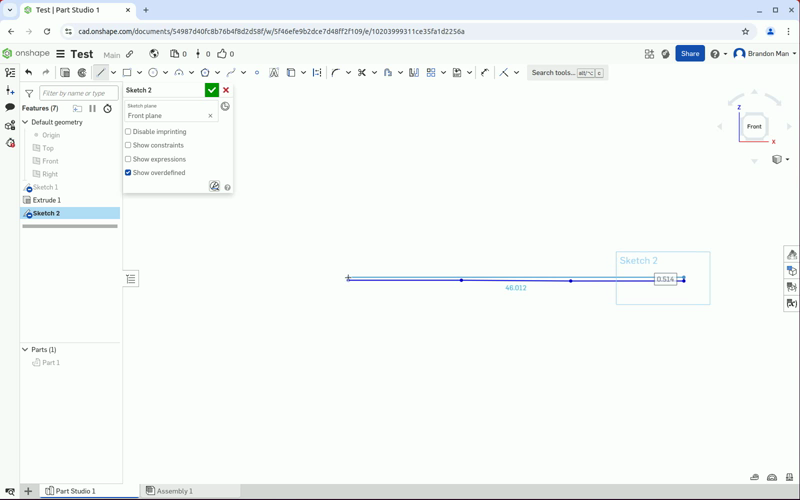
scroll(6)
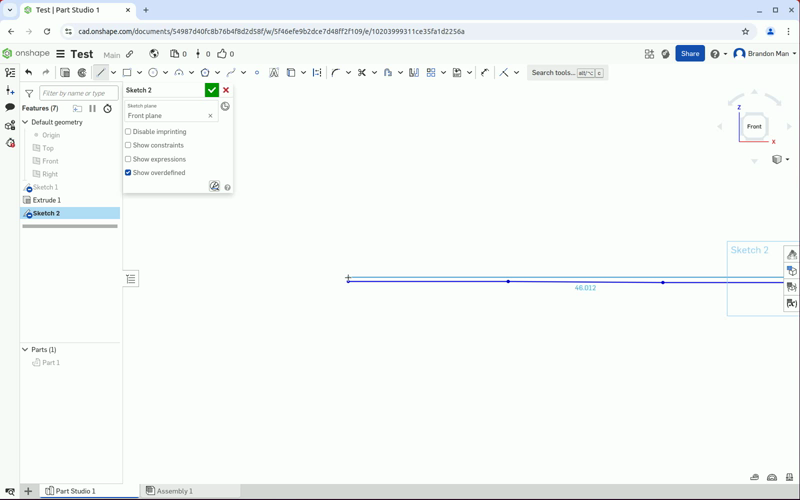
scroll(6)
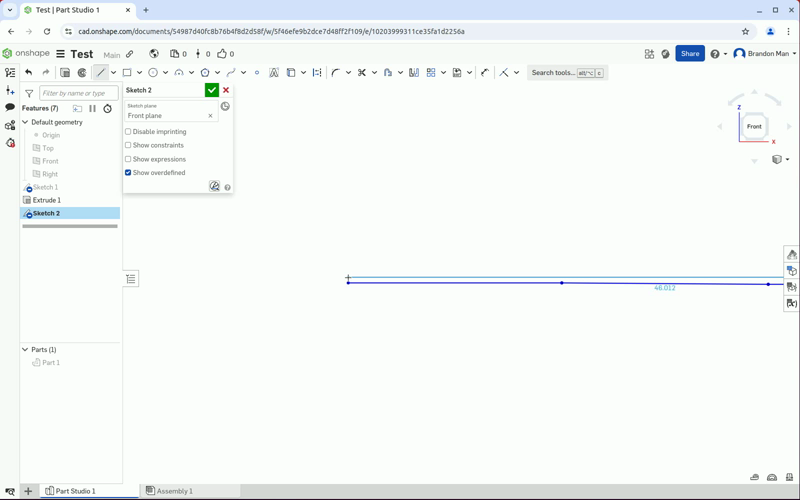
scroll(6)
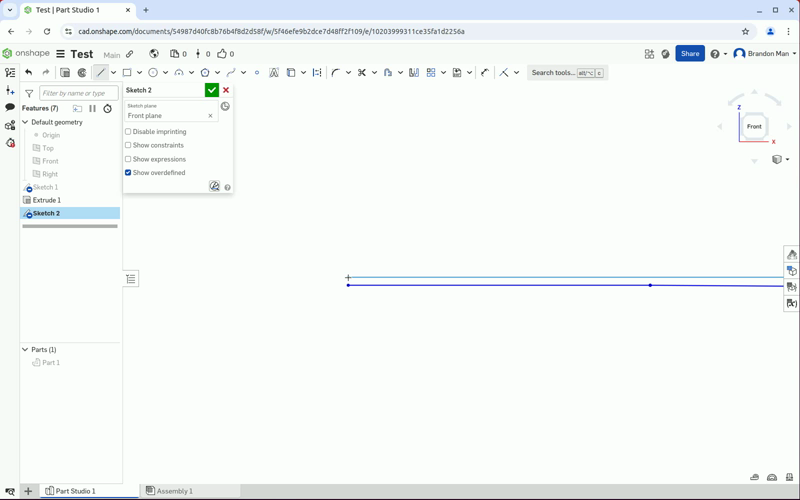
scroll(6)
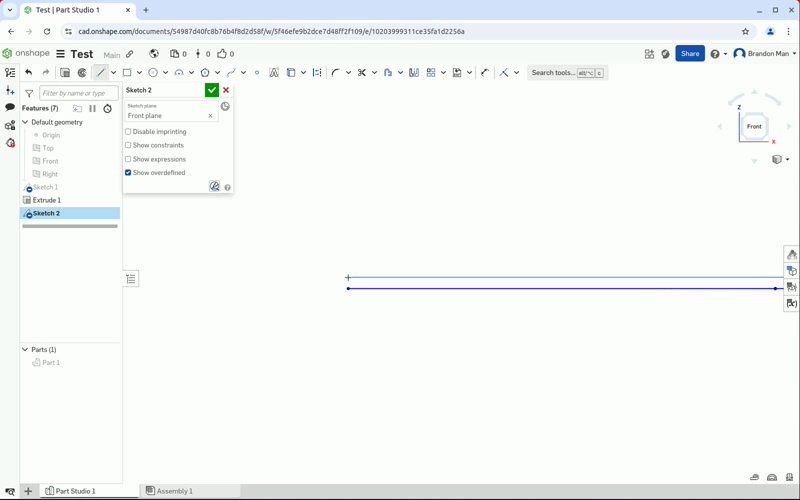
scroll(6)
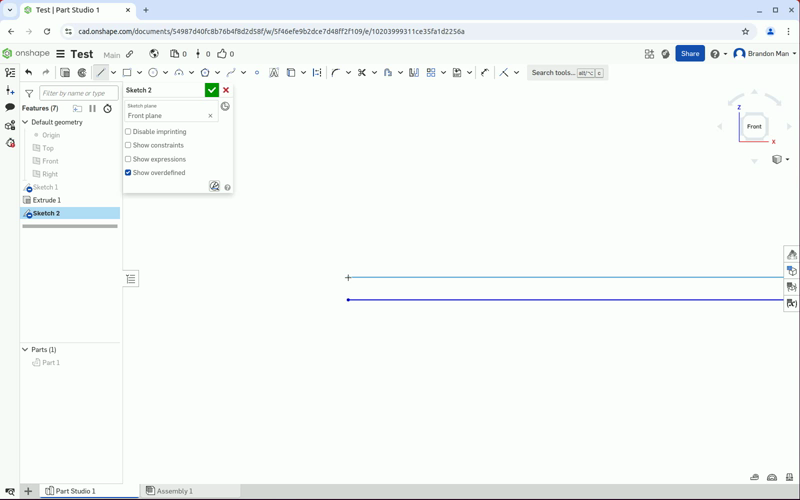
click(348, 277)
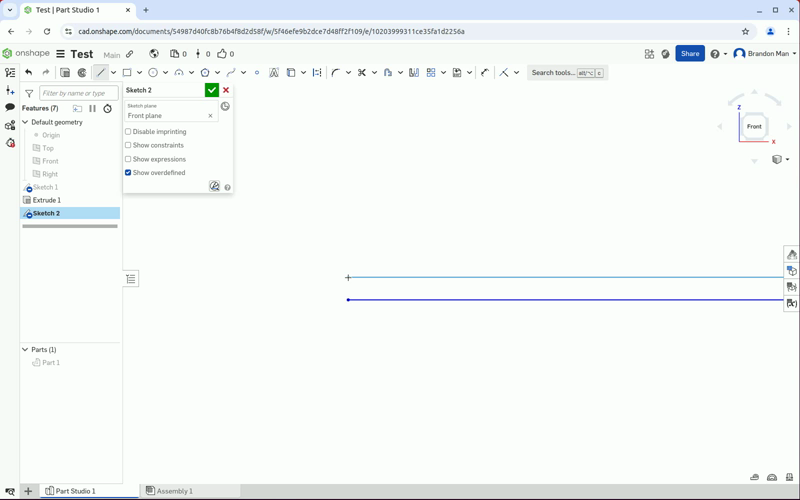
scroll(-6)
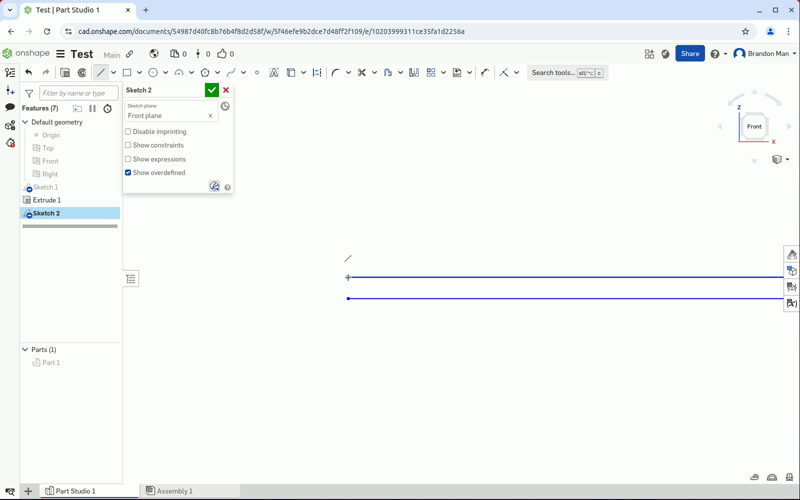
scroll(-6)
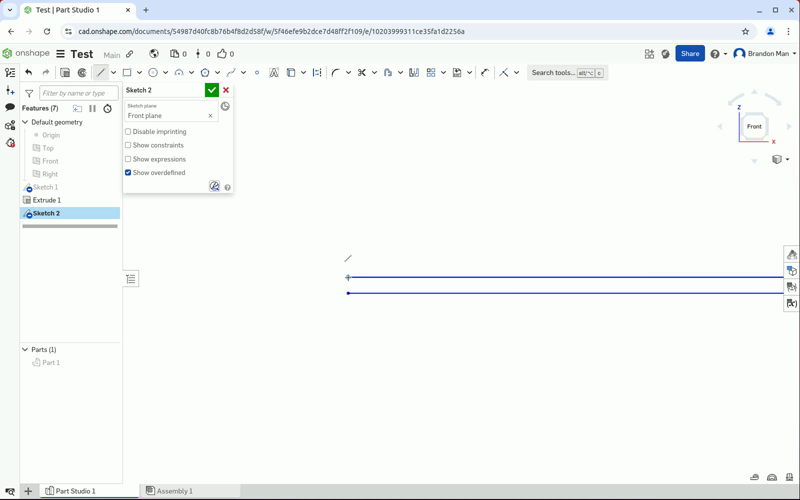
scroll(-6)
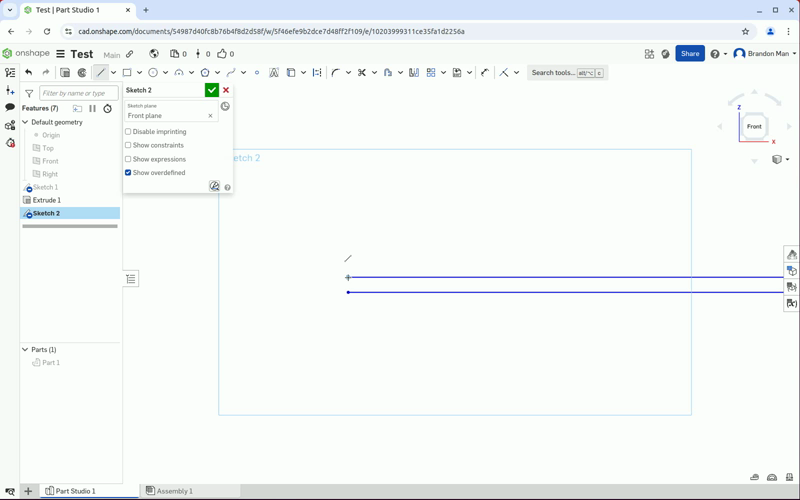
scroll(-6)
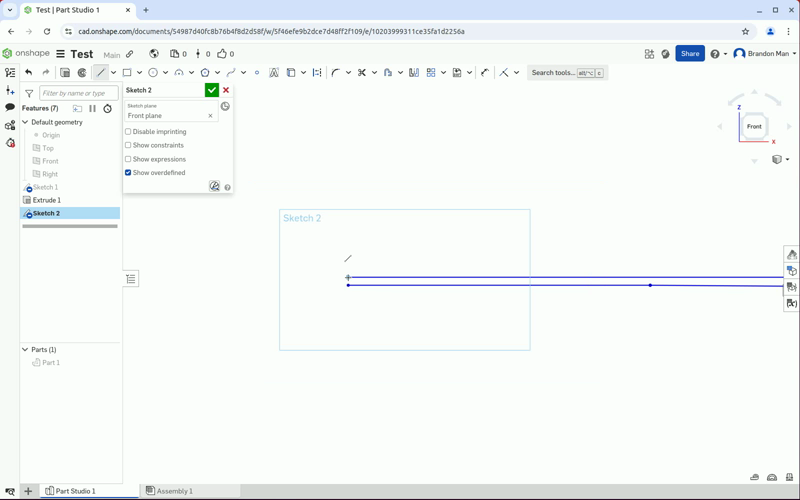
scroll(-6)
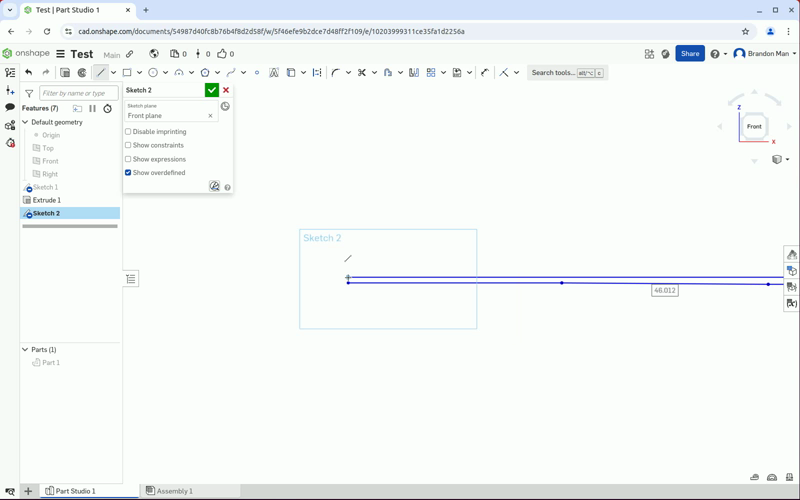
scroll(-6)
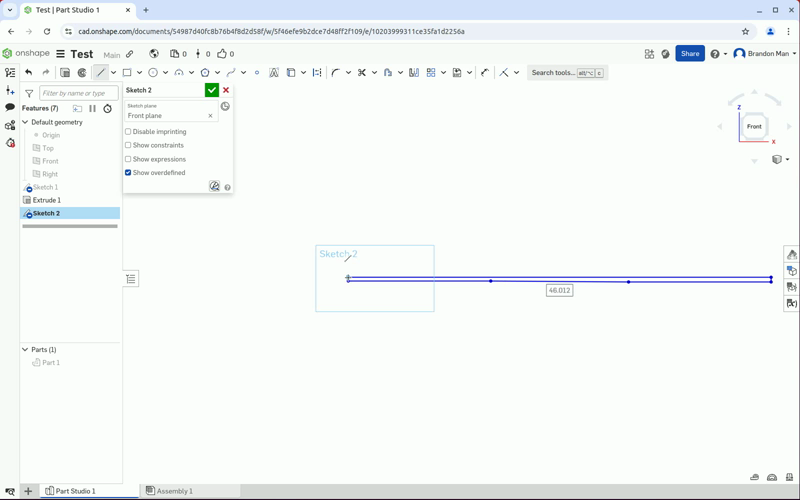
scroll(-6)
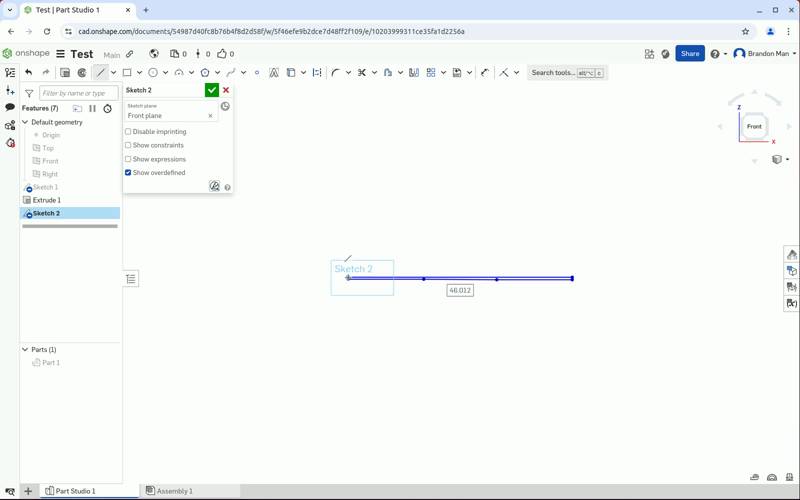
key_up(shift)
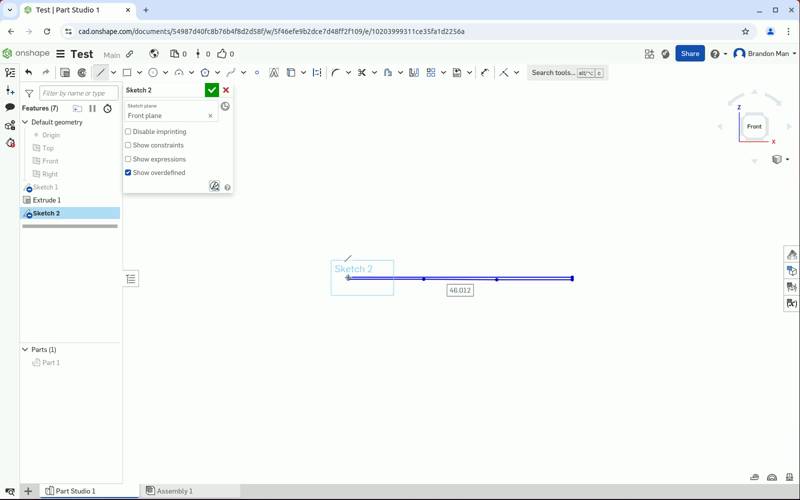
mouse_move(378, 277)
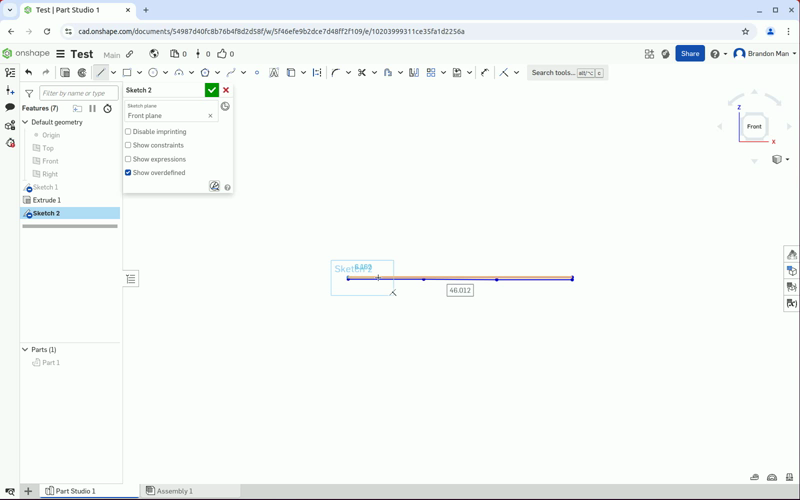
key_down(shift)
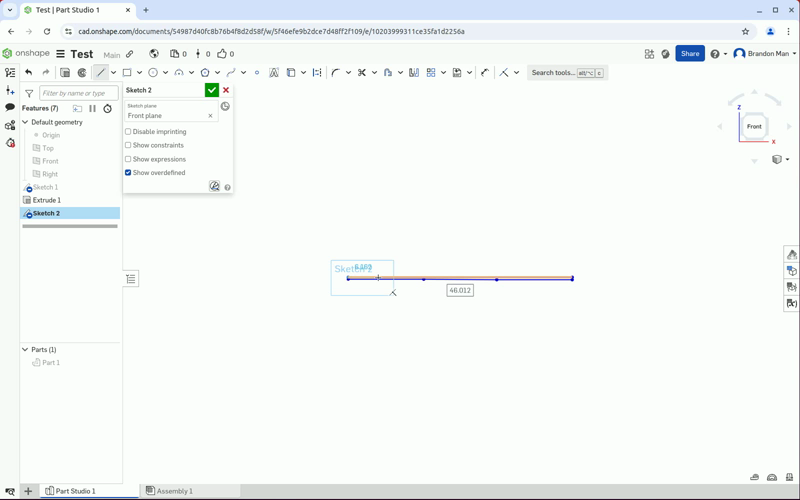
mouse_move(348, 279)
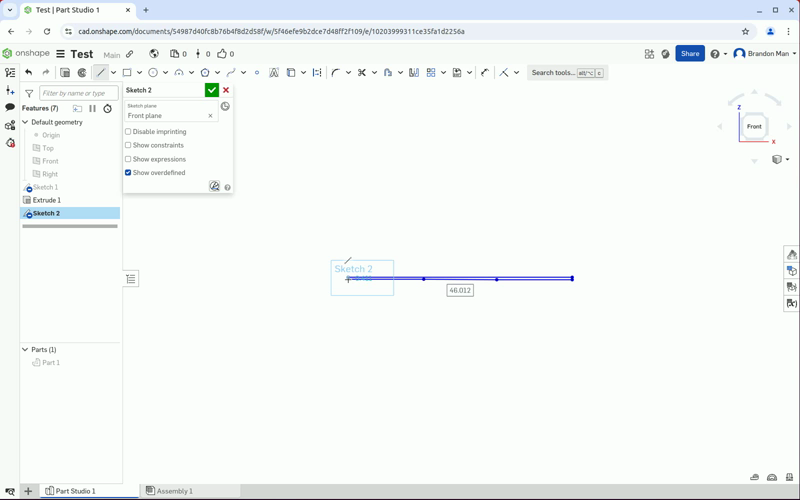
scroll(6)
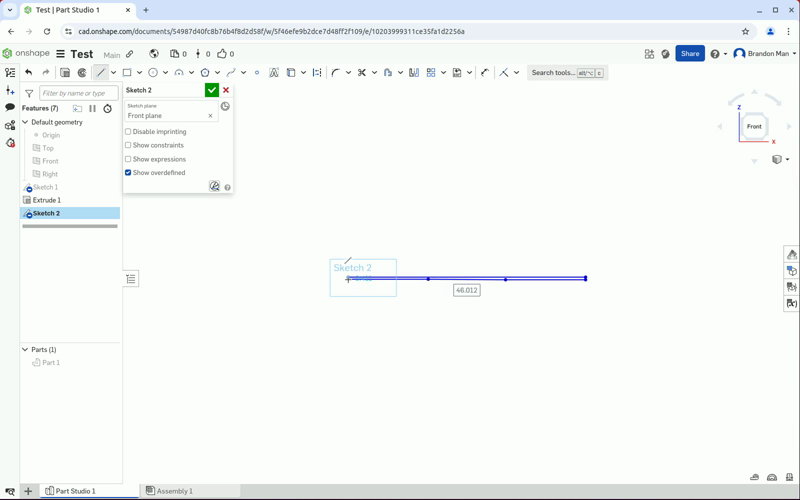
scroll(6)
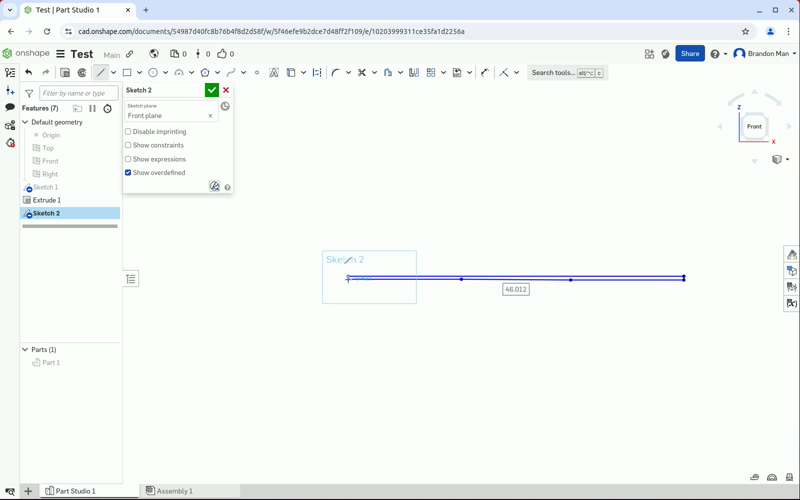
scroll(6)
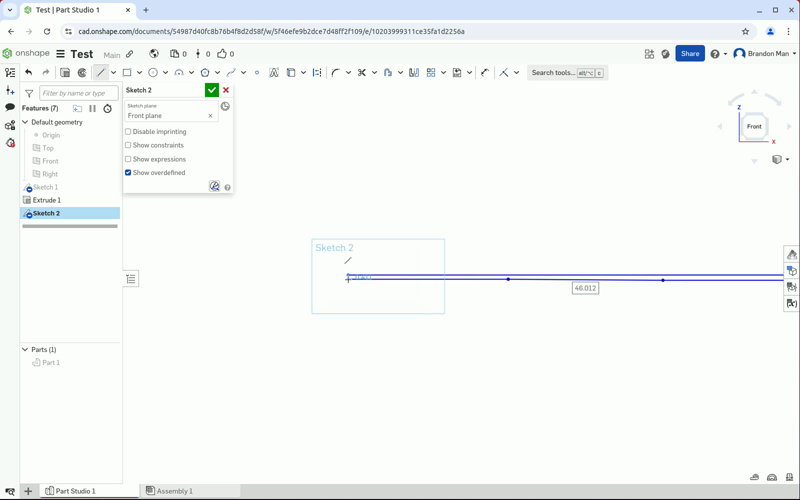
scroll(6)
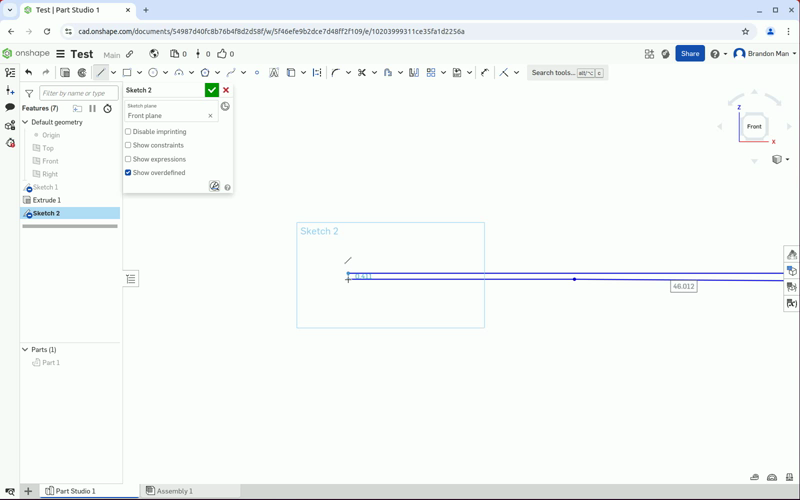
scroll(6)
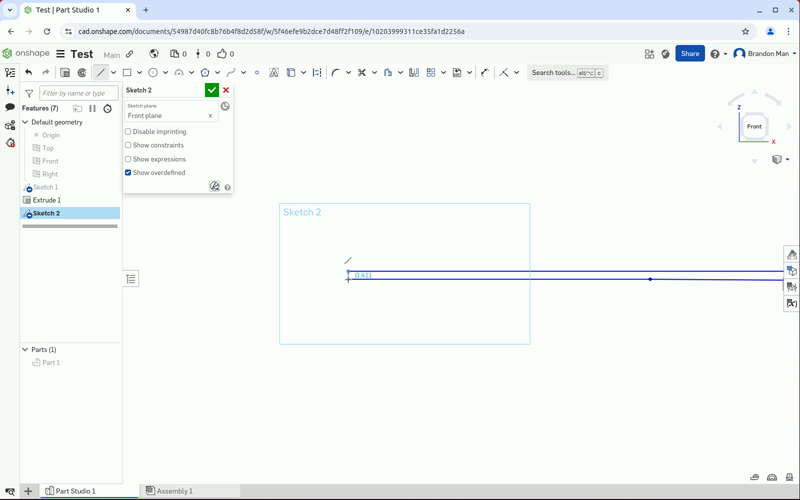
scroll(6)
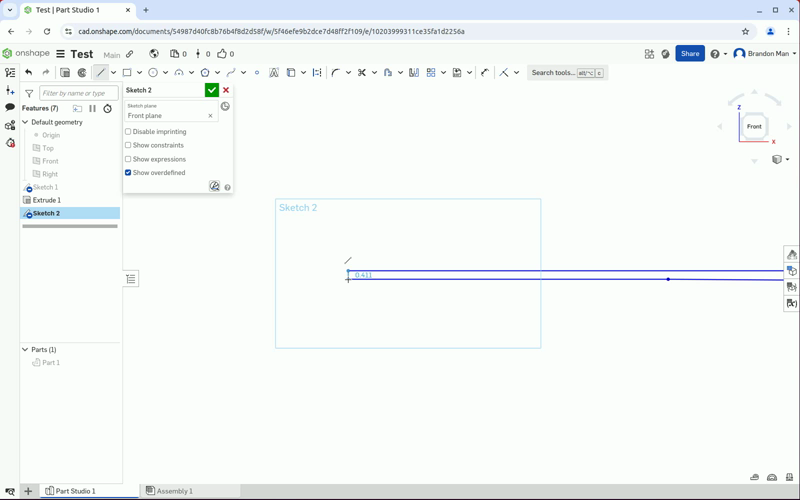
scroll(6)
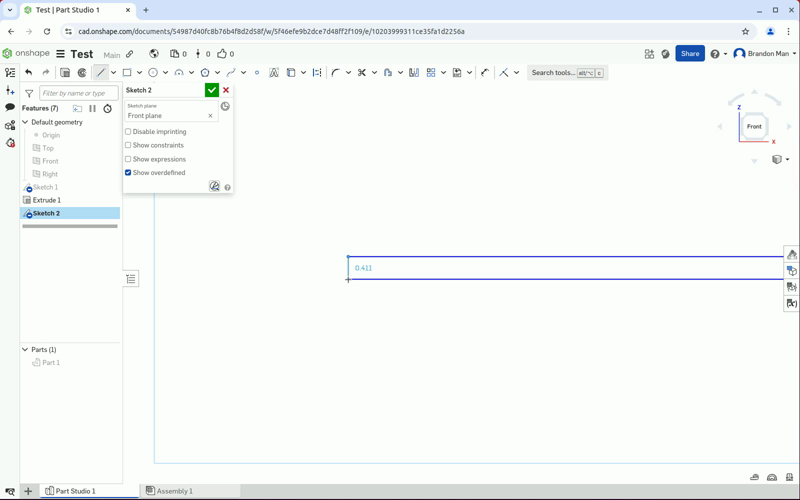
key_up(shift)
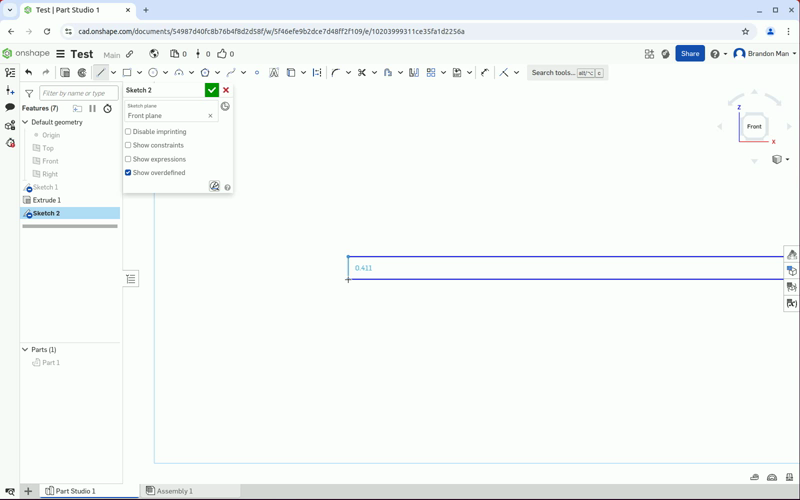
click(348, 279)
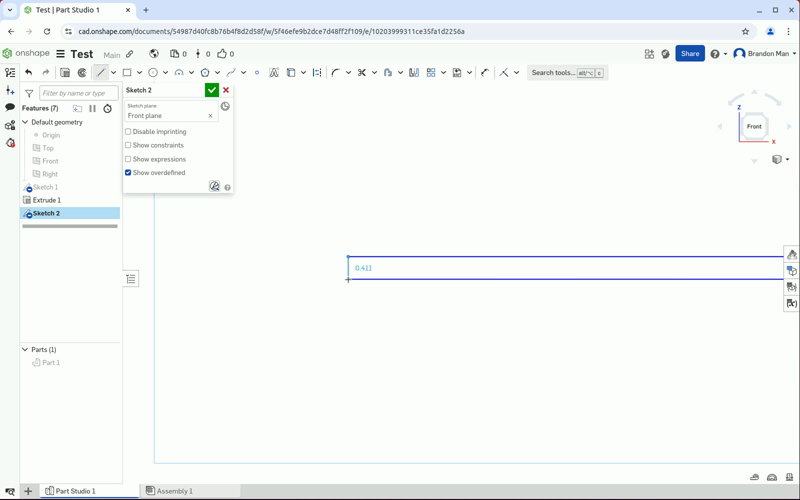
scroll(-6)
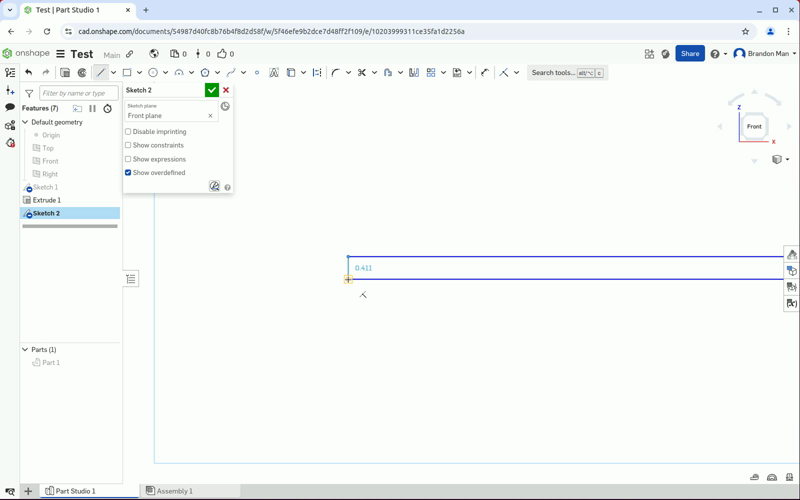
scroll(-6)
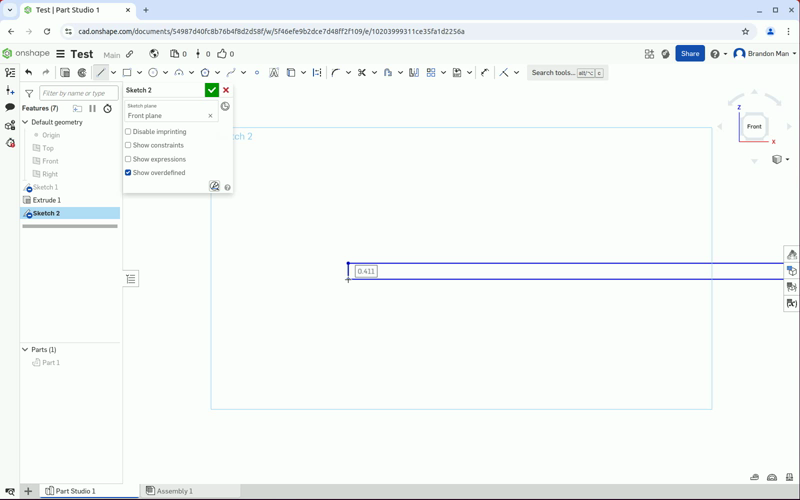
scroll(-6)
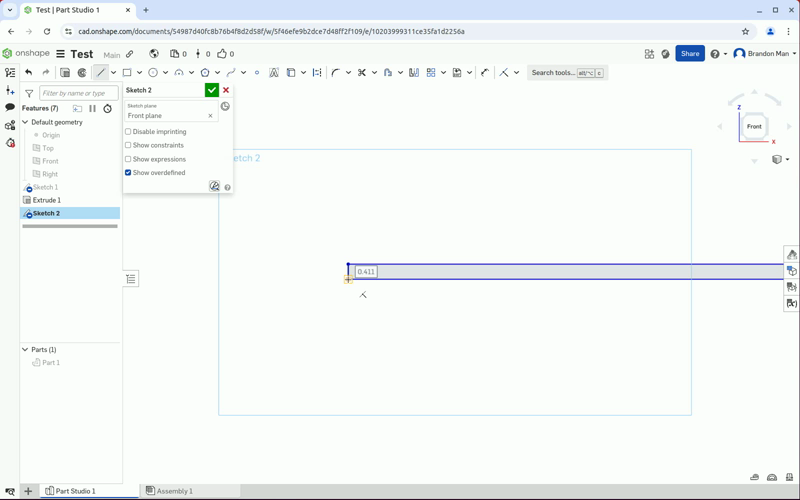
scroll(-6)
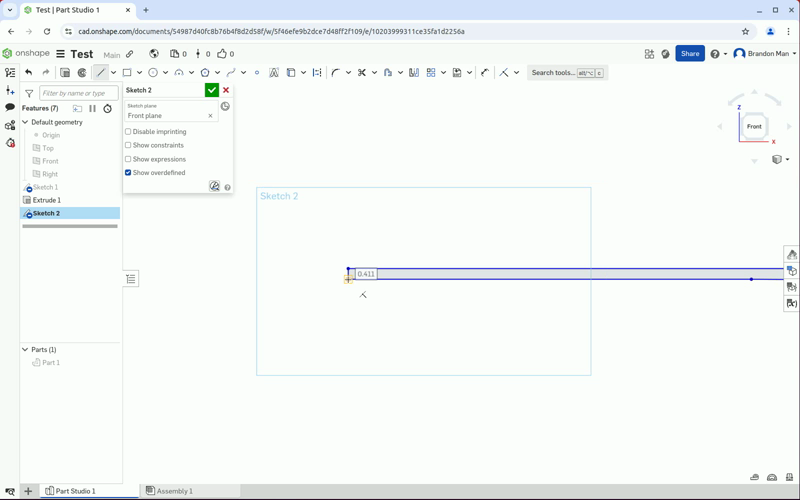
scroll(-6)
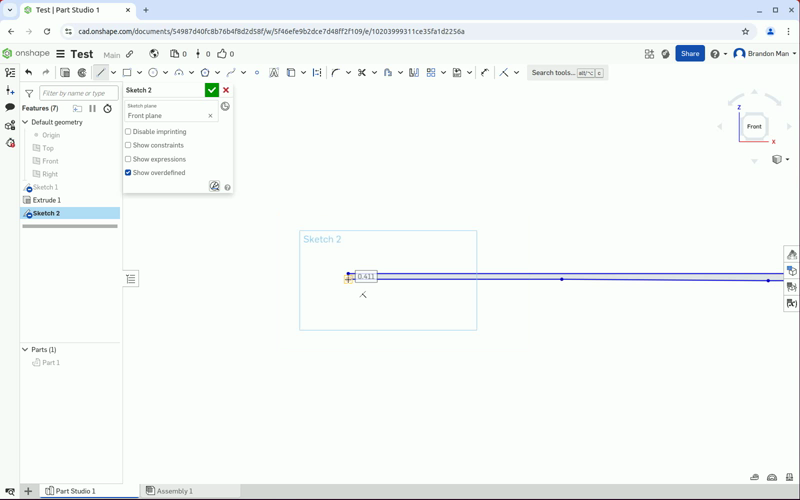
scroll(-6)
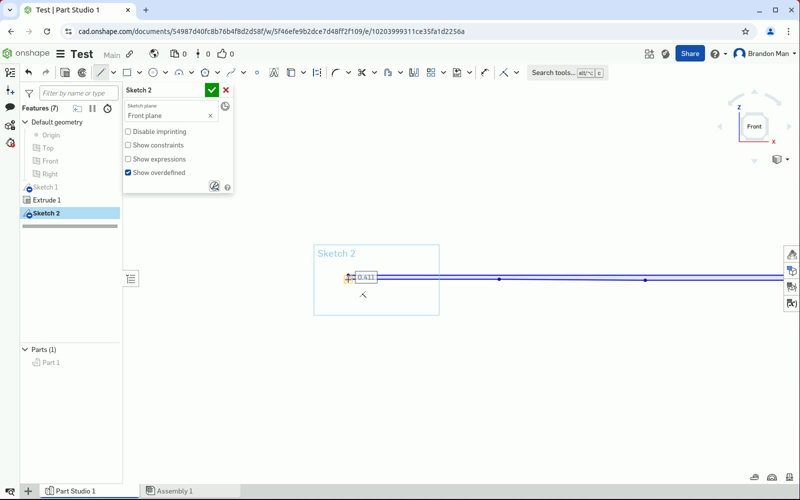
scroll(-6)
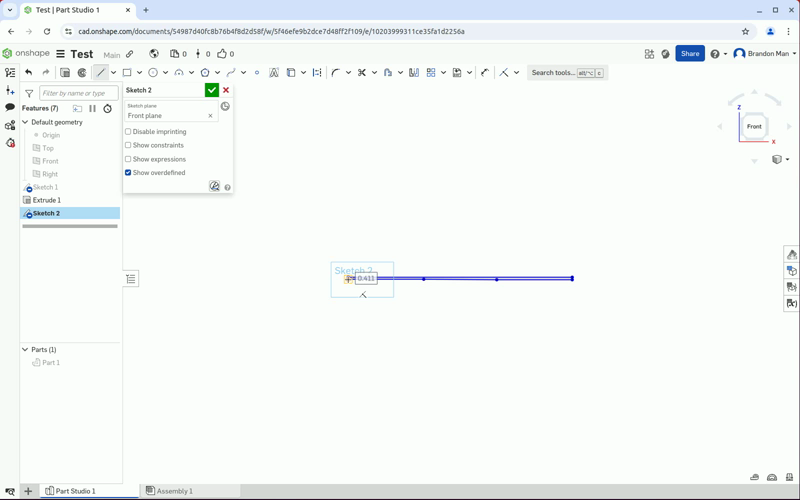
key(esc)
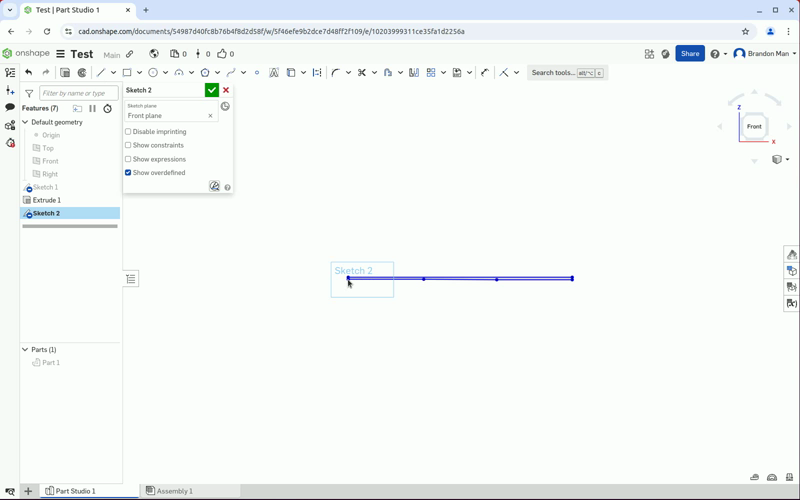
mouse_move(437, 278)
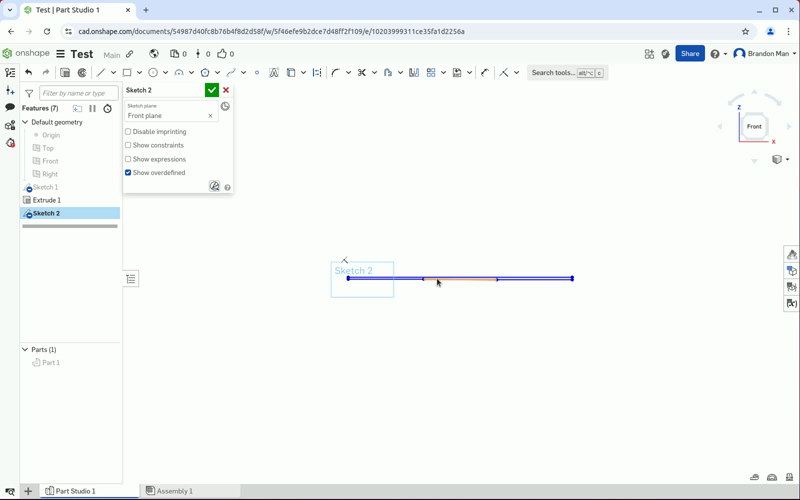
scroll(6)
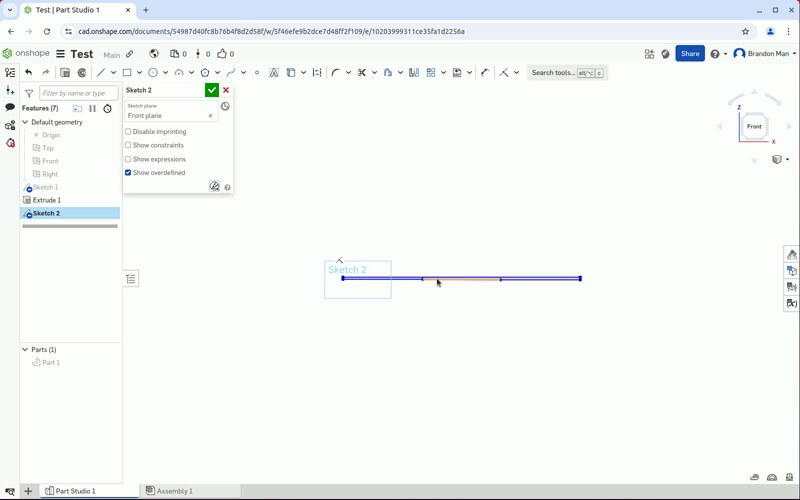
scroll(6)
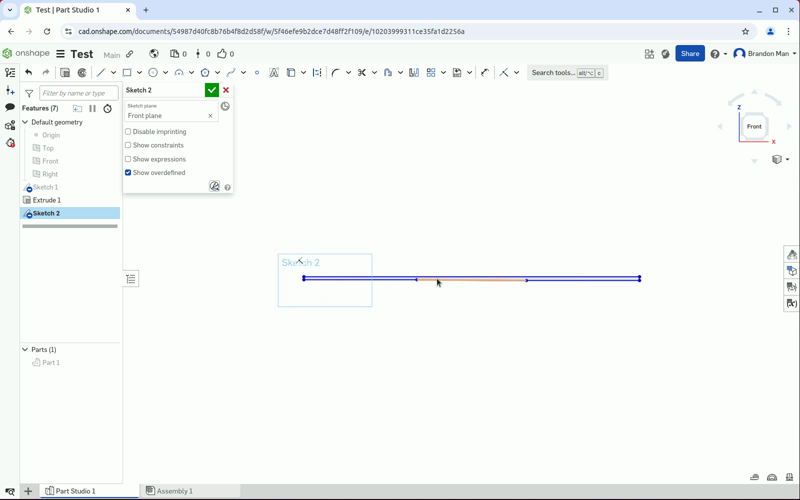
scroll(6)
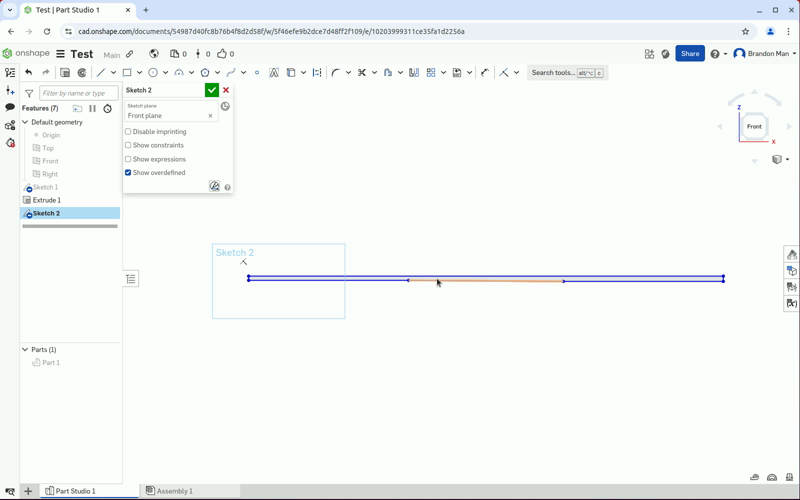
scroll(6)
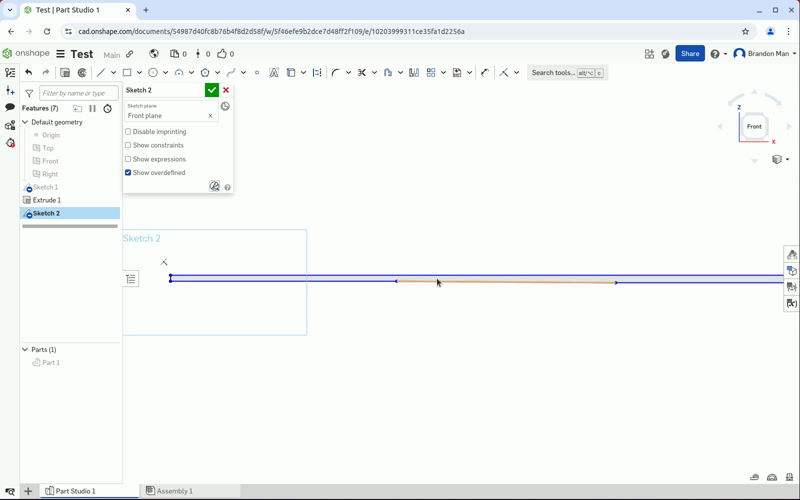
scroll(6)
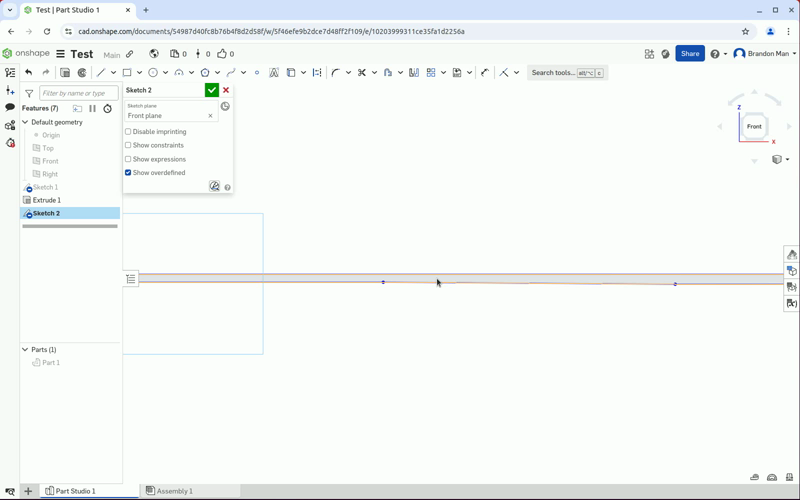
scroll(6)
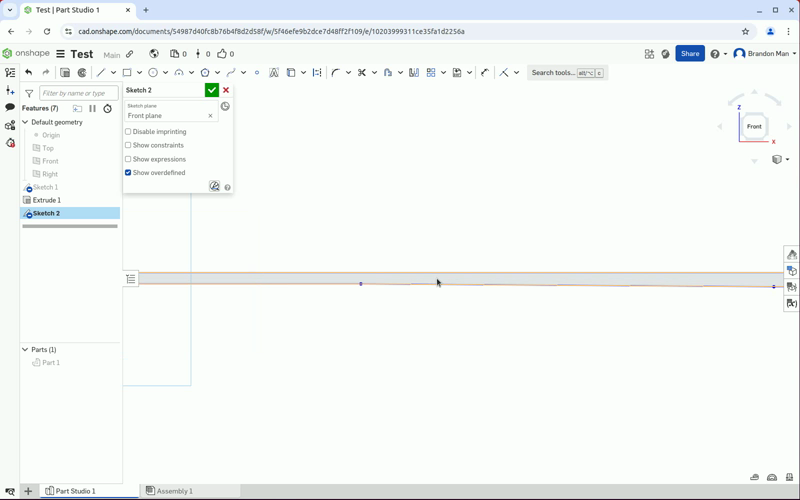
scroll(6)
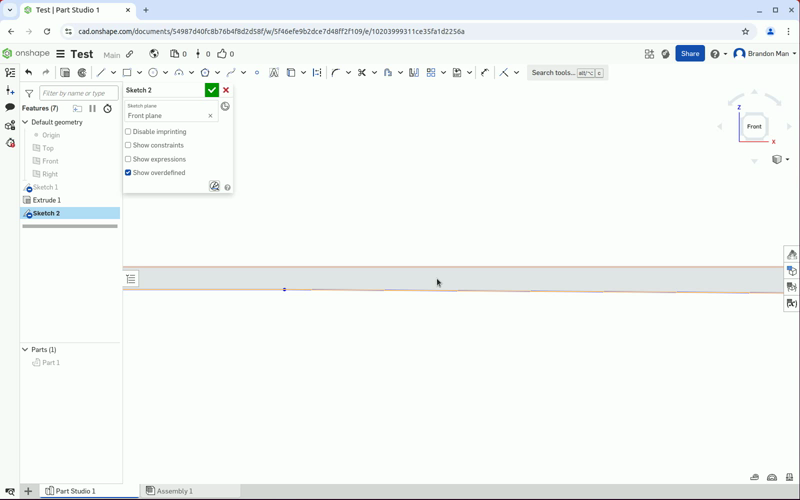
click(437, 278)
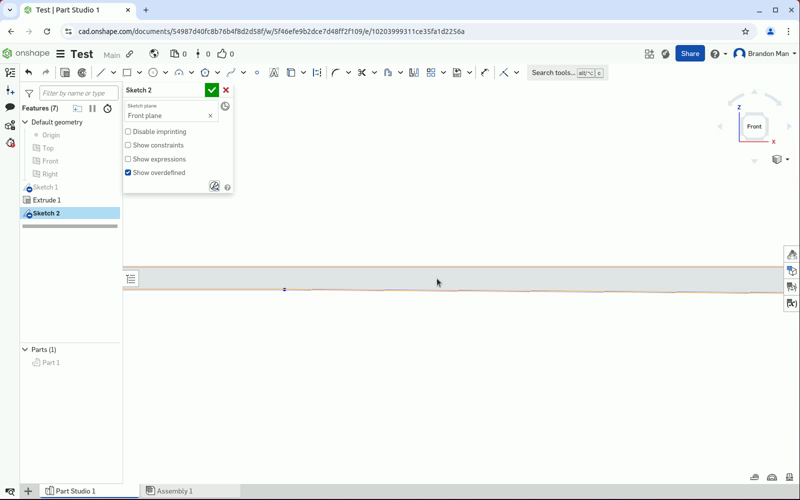
scroll(-6)
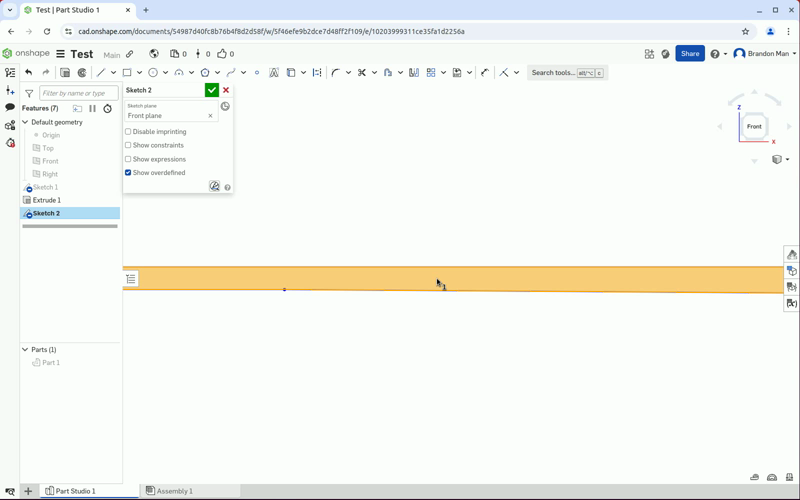
scroll(-6)
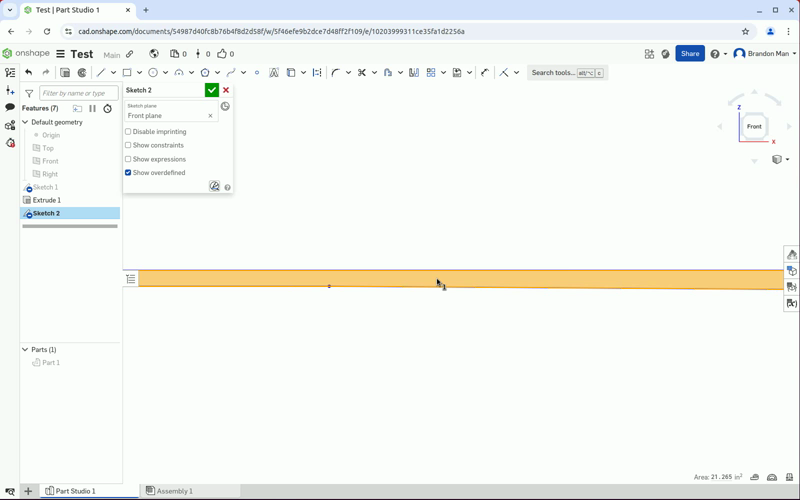
scroll(-6)
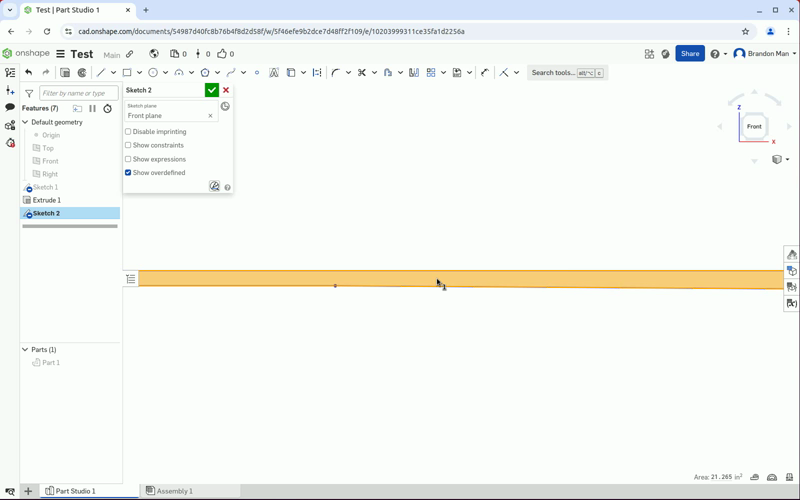
scroll(-6)
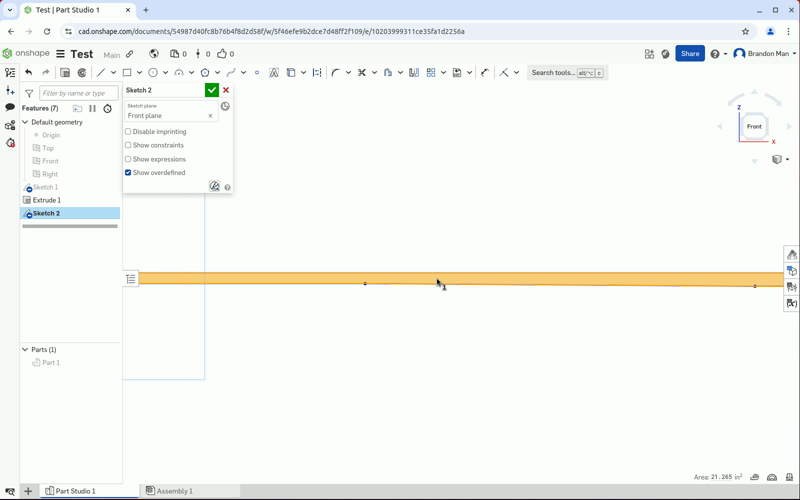
scroll(-6)
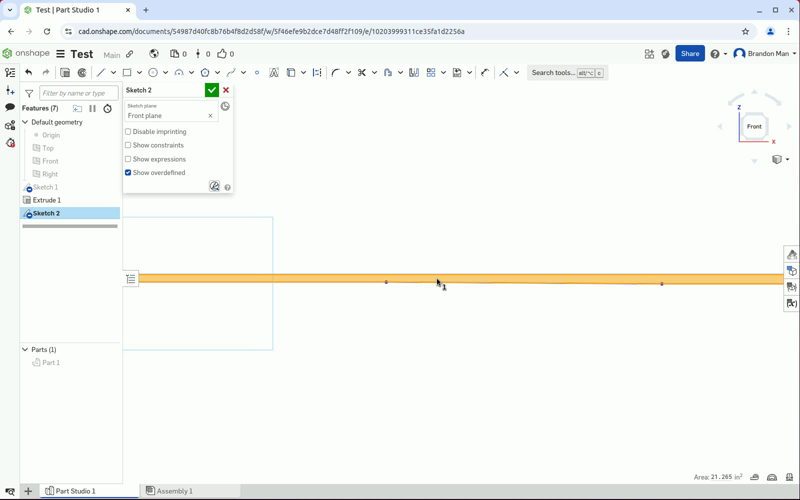
scroll(-6)
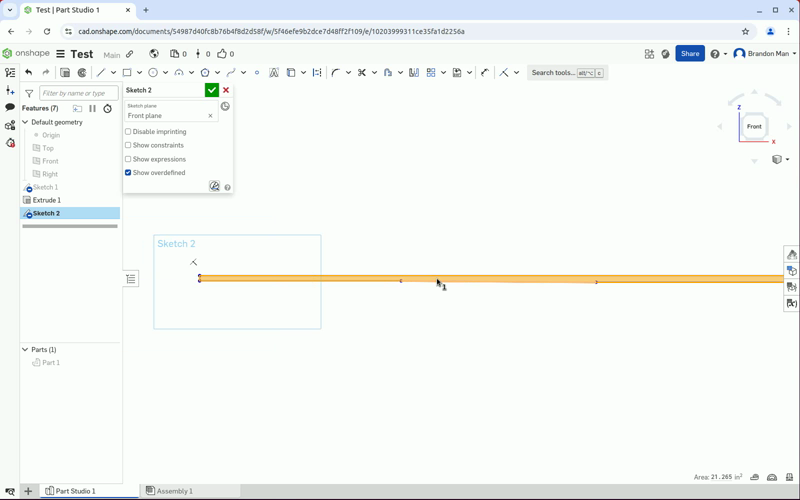
scroll(-6)
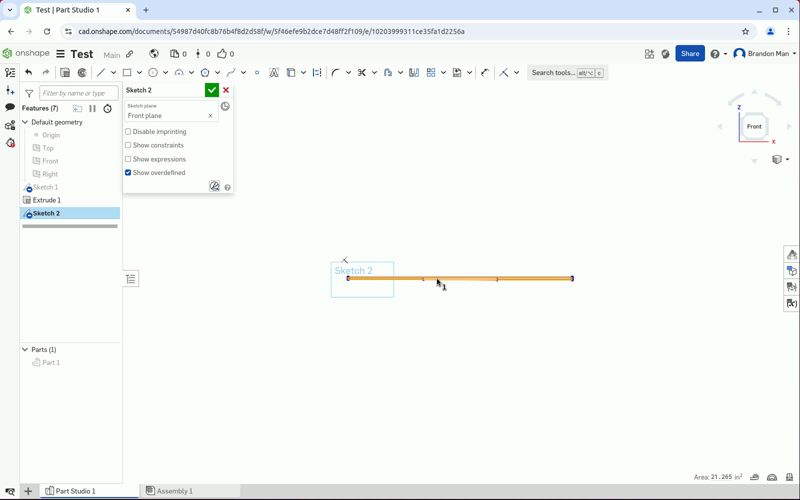
mouse_move(73, 352)
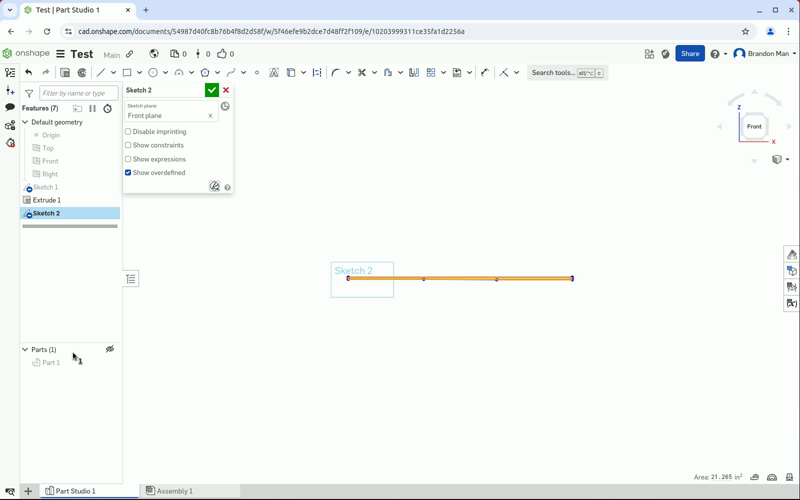
key(shift+y)
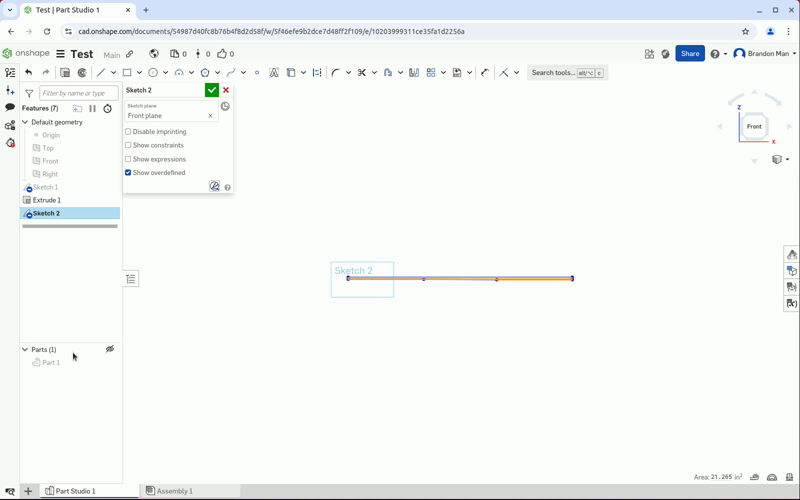
key(shift+e)
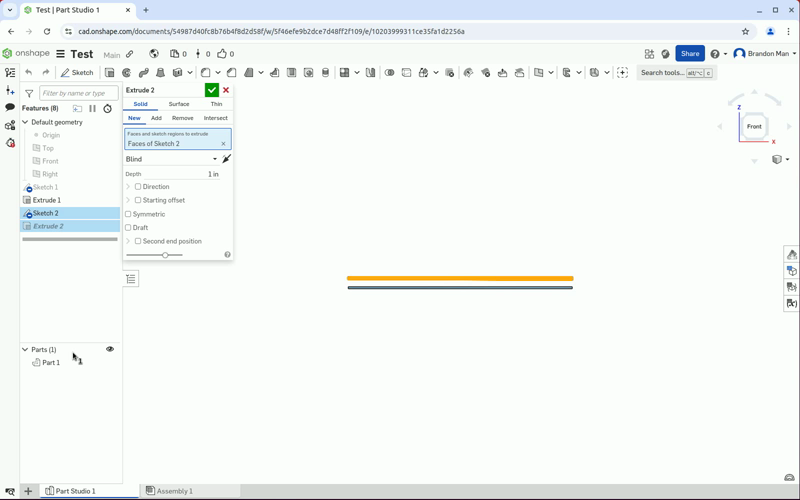
mouse_move(143, 106)
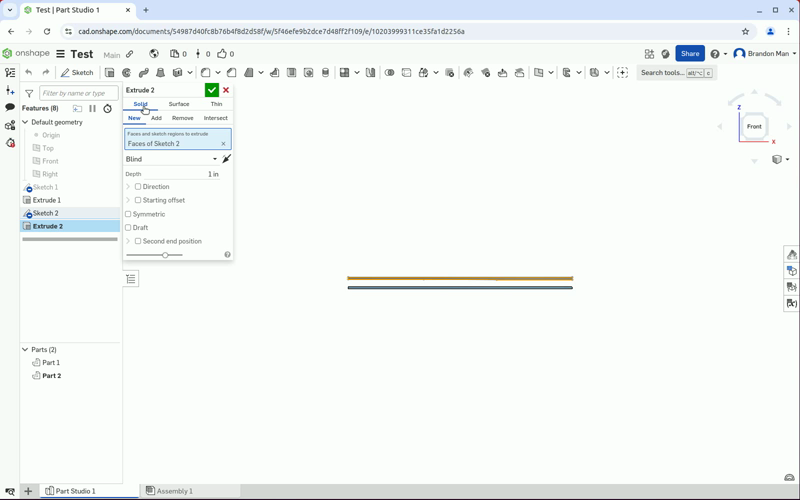
click(143, 106)
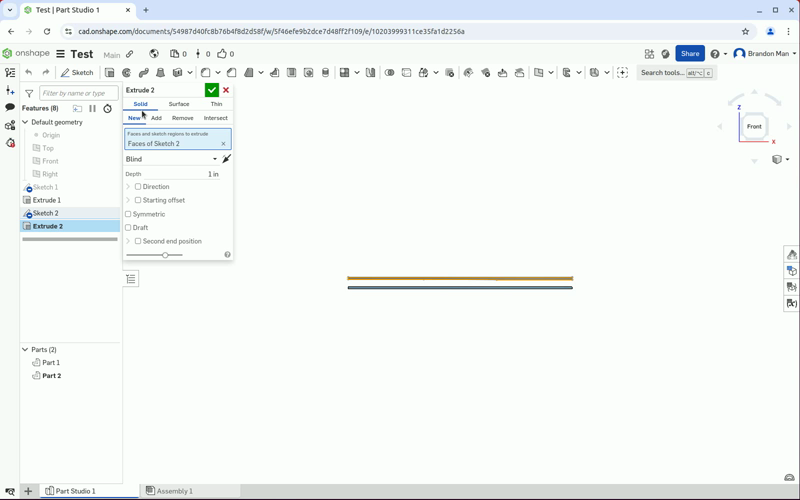
mouse_move(137, 120)
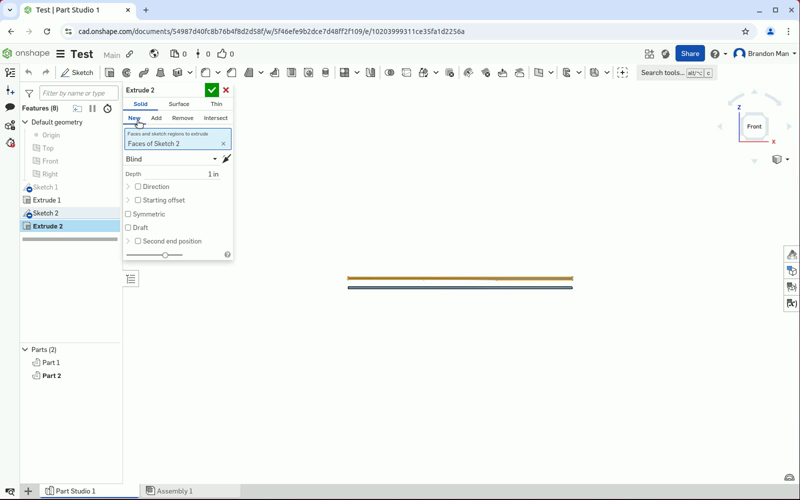
click(137, 120)
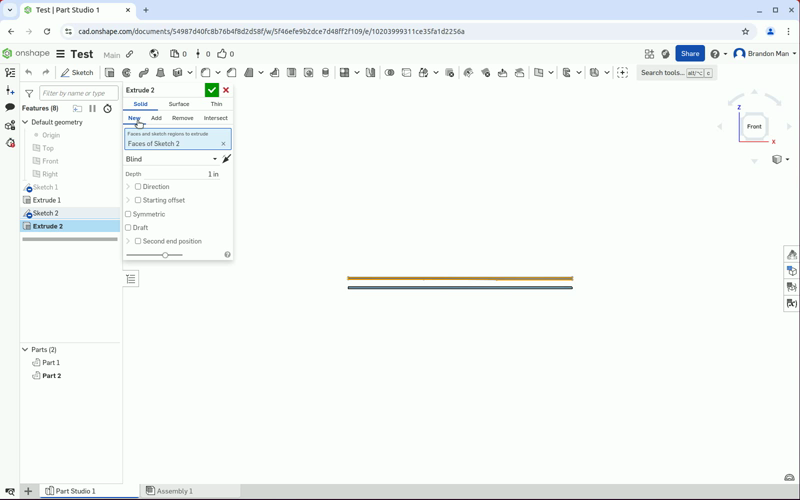
key(tab, 4)
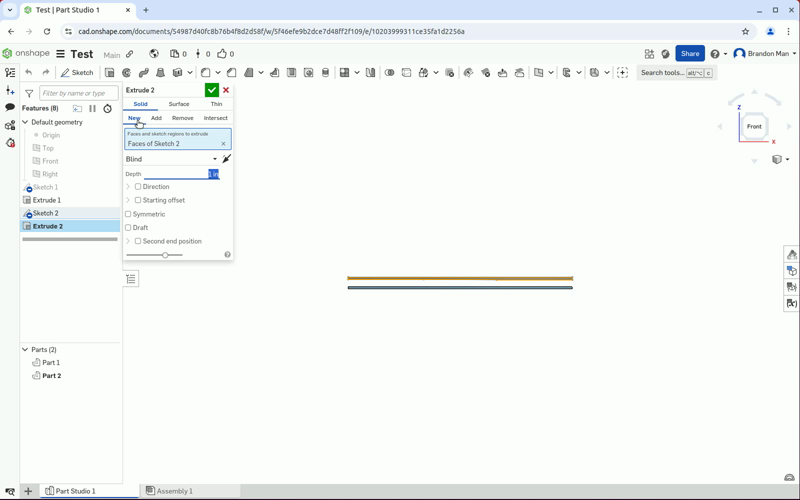
text(0.722)
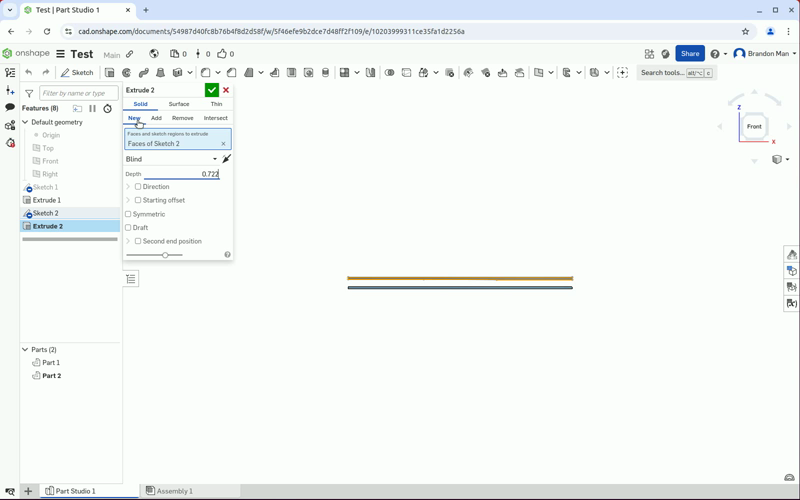
key(enter)
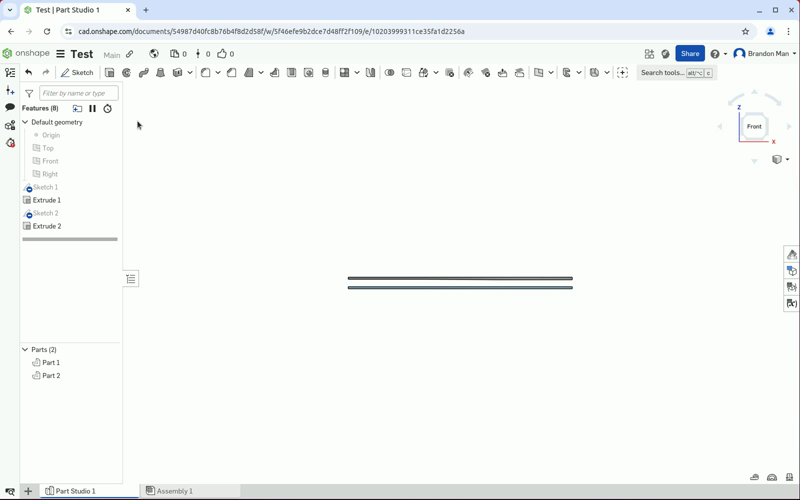
key(shift+h)
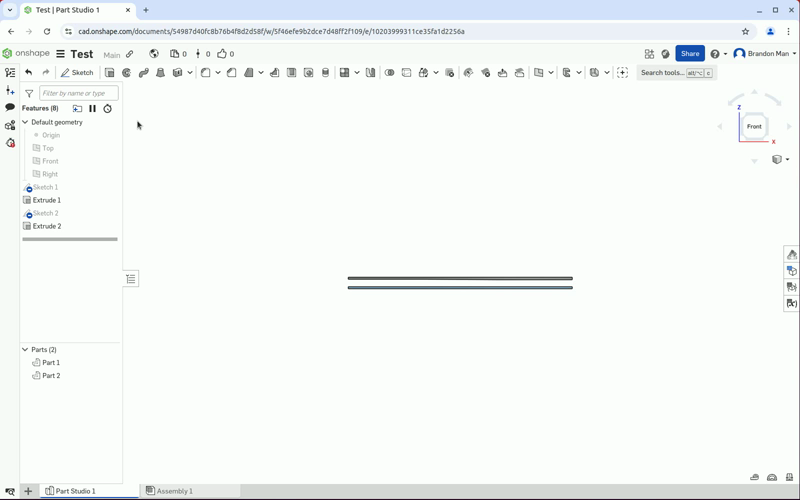
key(shift+h)
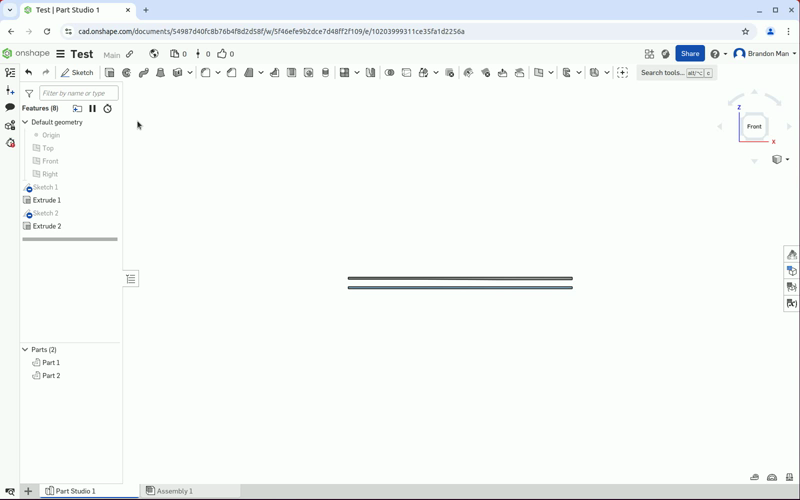
mouse_move(73, 189)
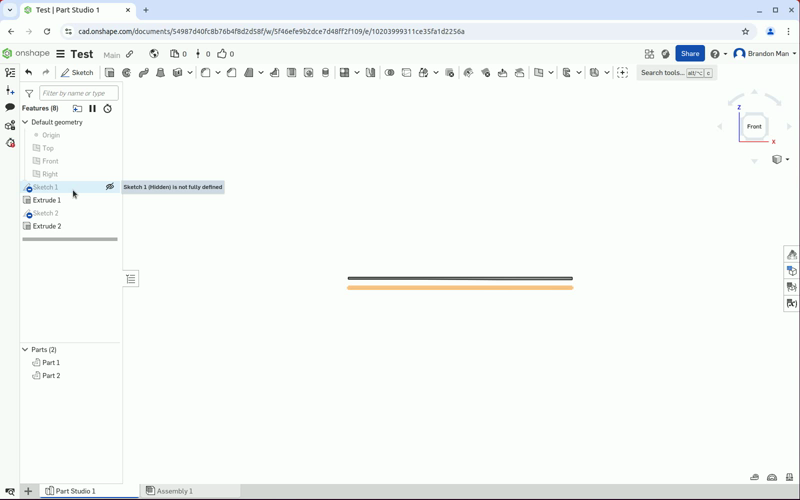
click(73, 189)
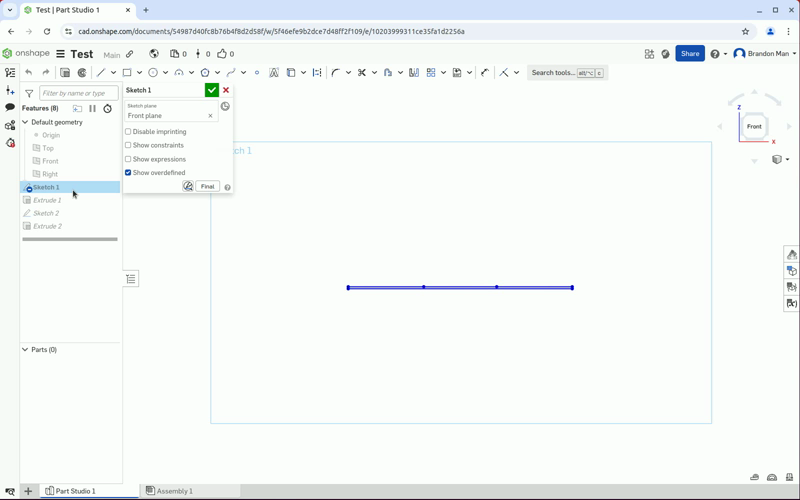
mouse_move(229, 92)
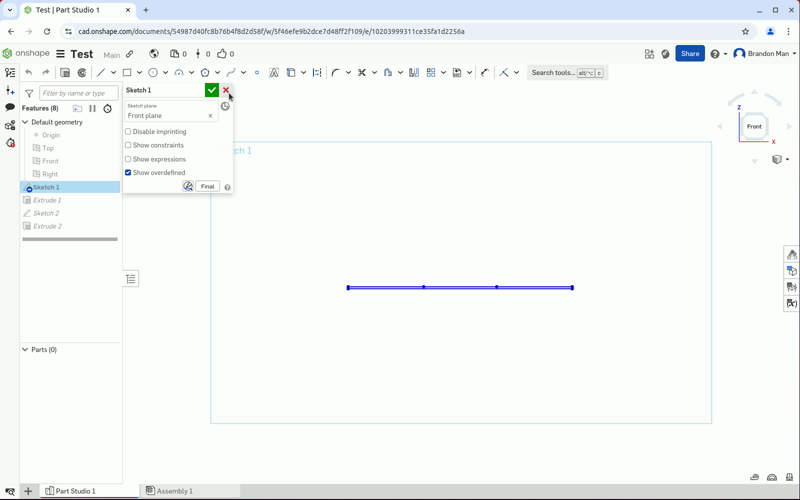
click(229, 92)
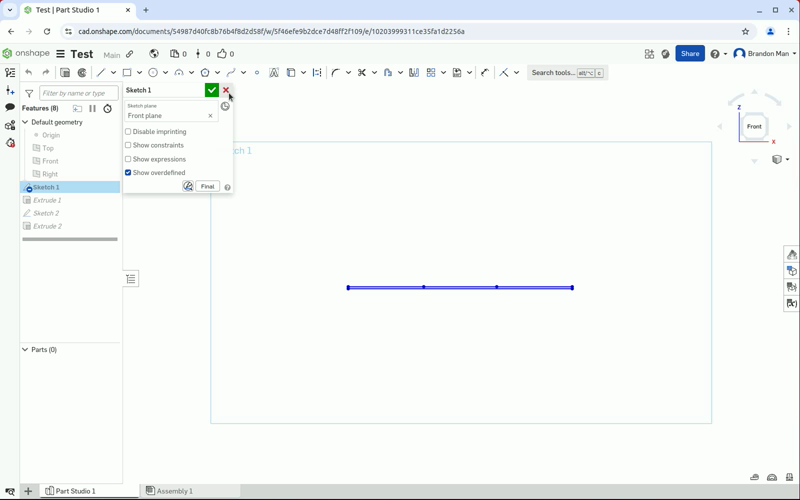
key(shift+s)
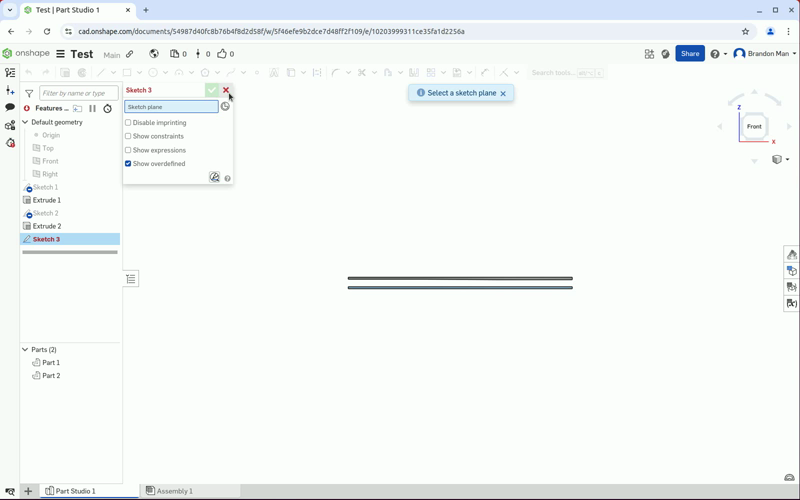
mouse_move(73, 163)
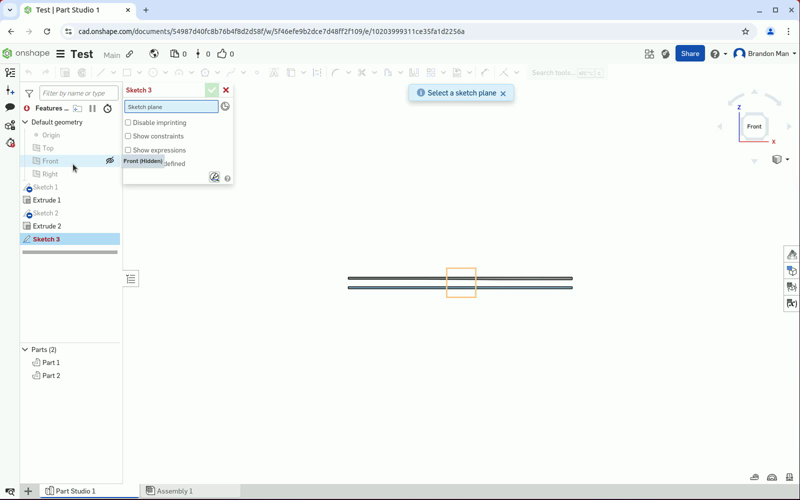
click(73, 163)
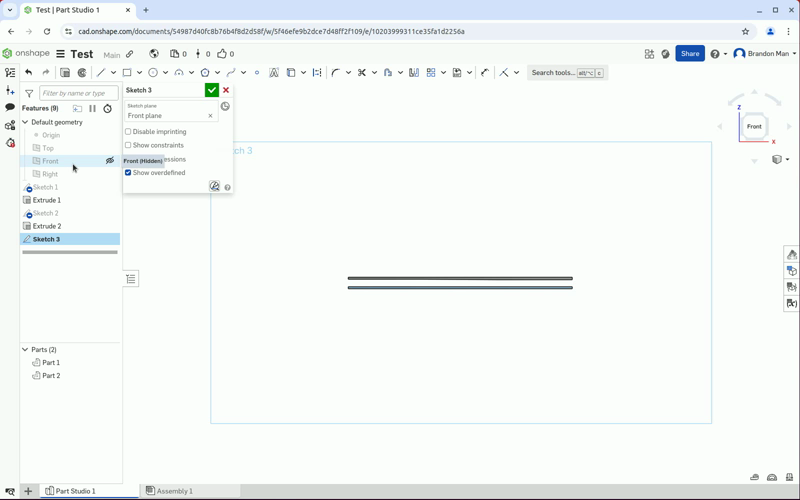
mouse_move(73, 352)
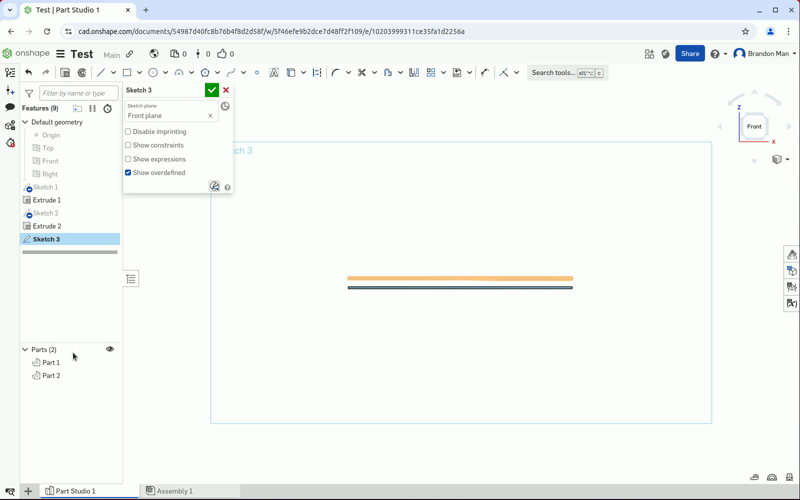
key(y)
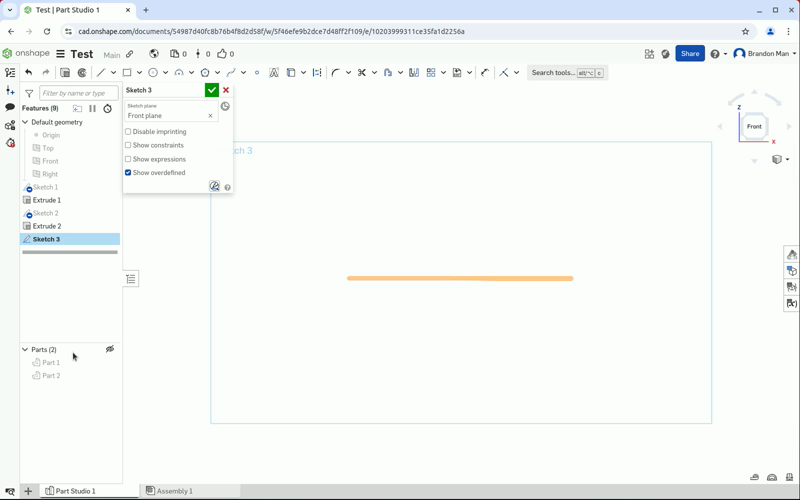
key(l)
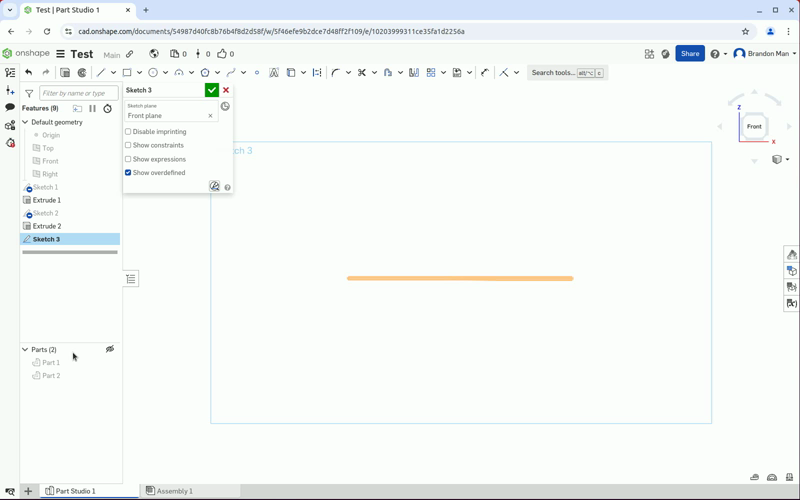
key_down(shift)
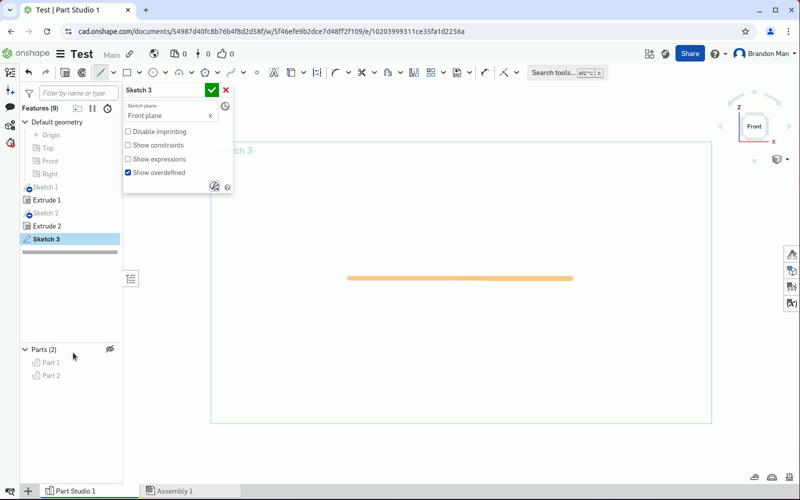
mouse_move(348, 286)
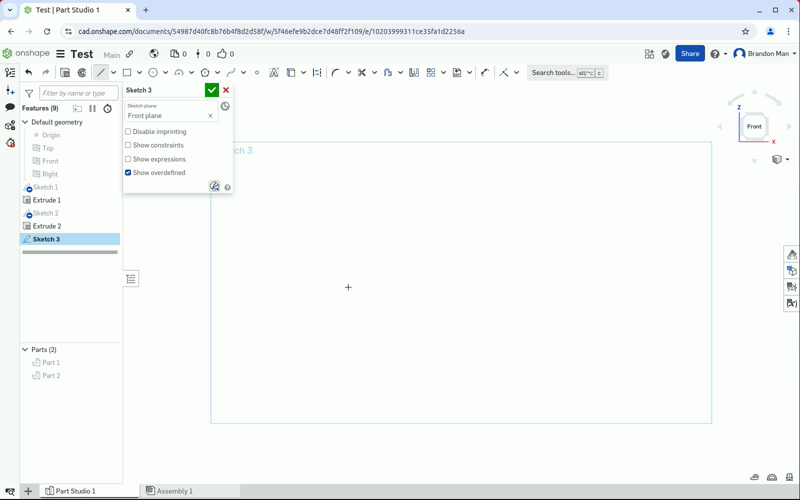
click(348, 286)
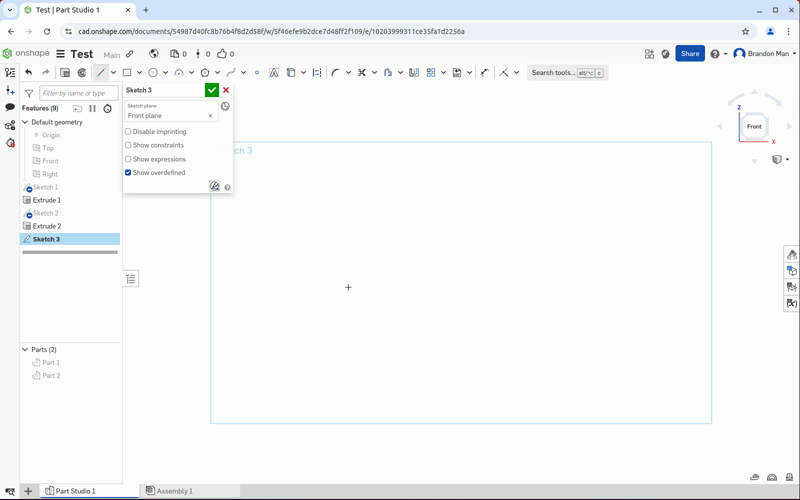
key_up(shift)
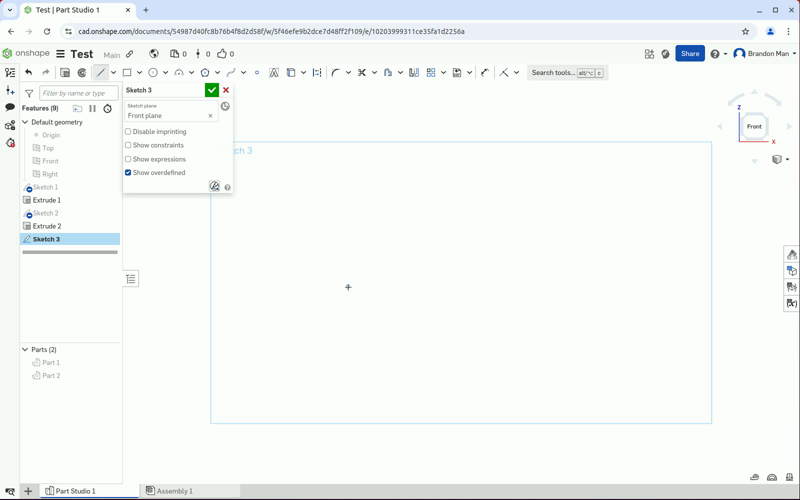
key_down(shift)
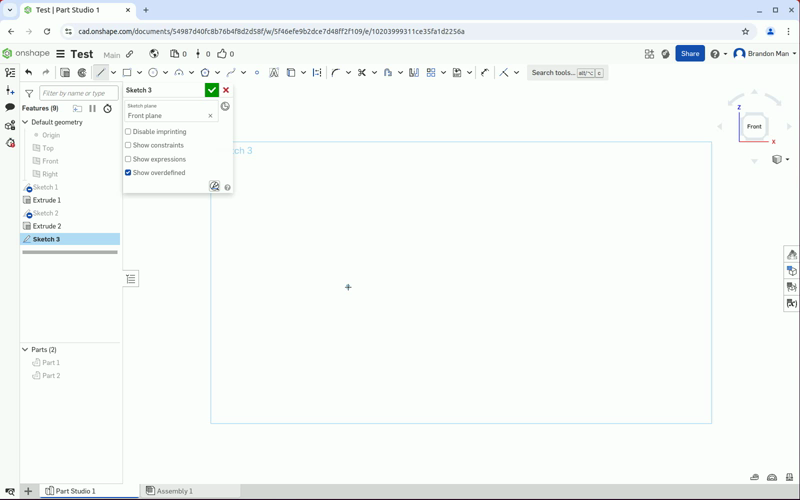
mouse_move(423, 286)
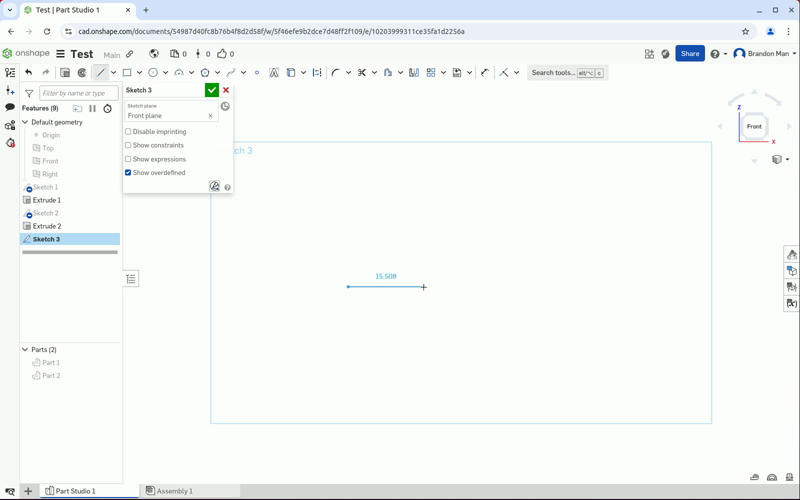
click(423, 286)
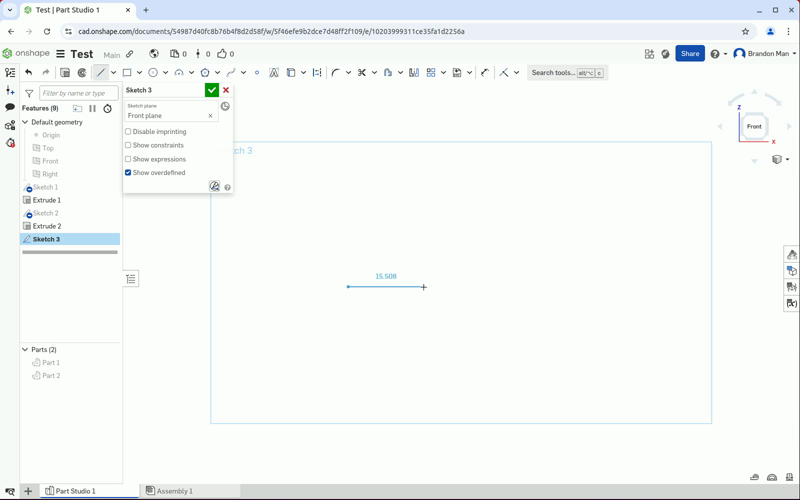
key_up(shift)
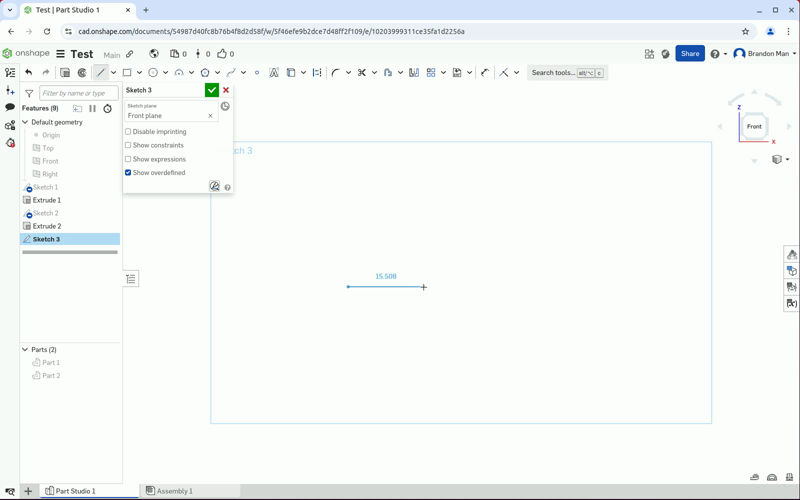
key(esc)
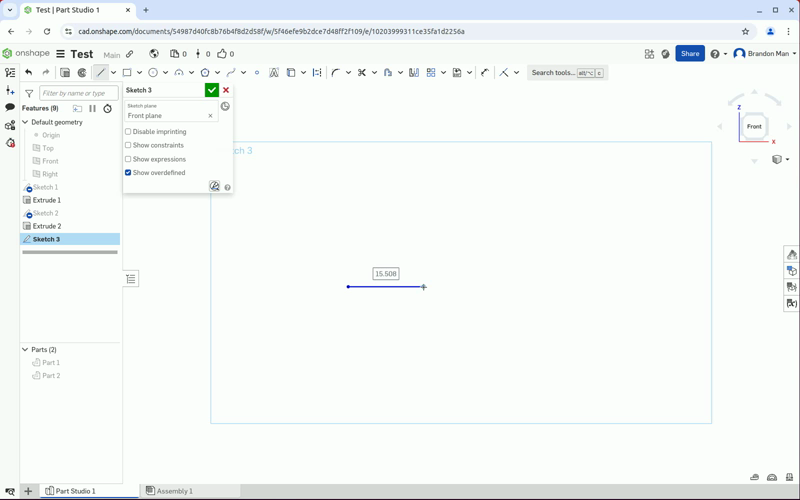
key(a)
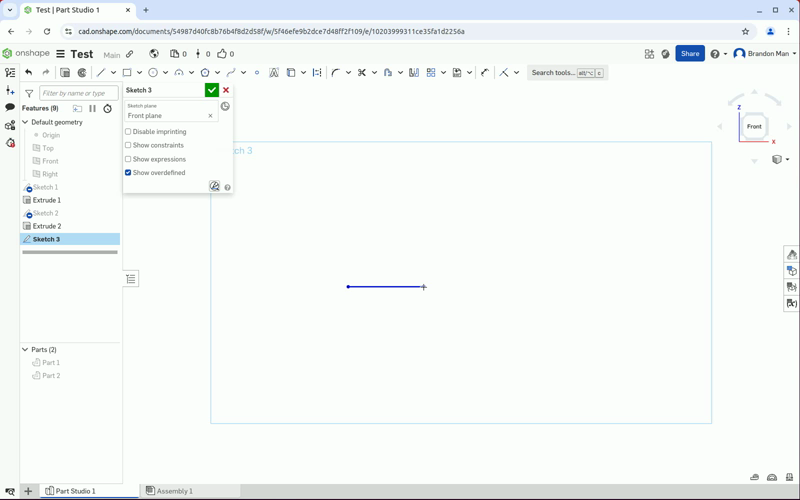
mouse_move(423, 286)
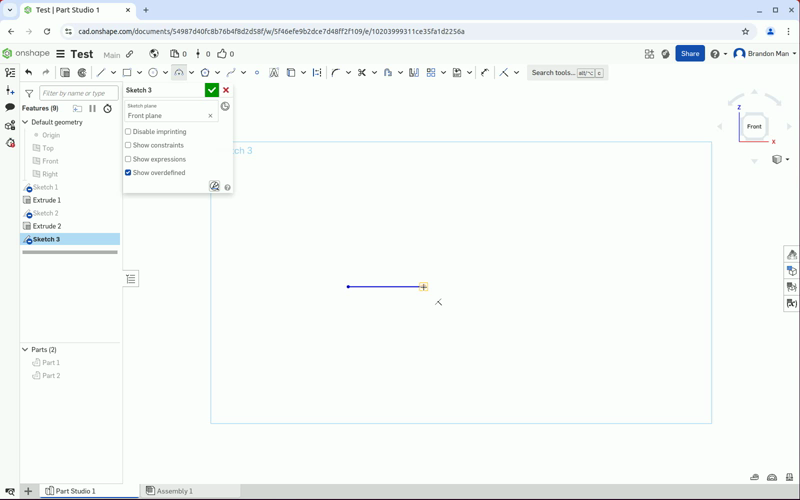
click(423, 286)
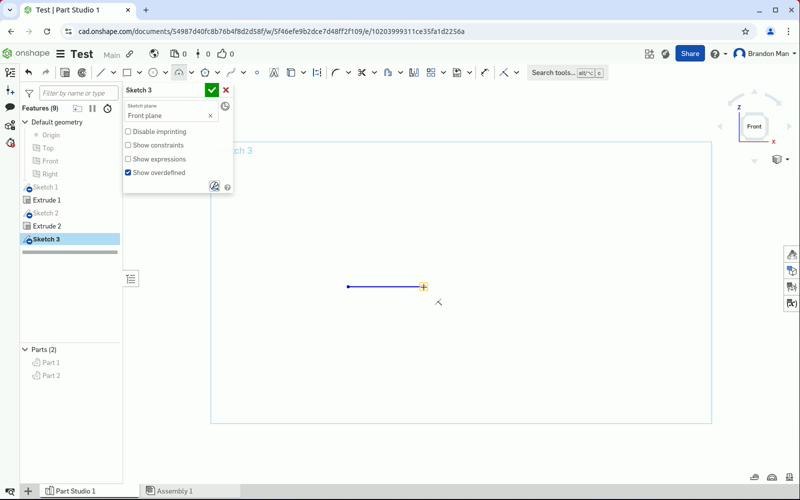
key_down(shift)
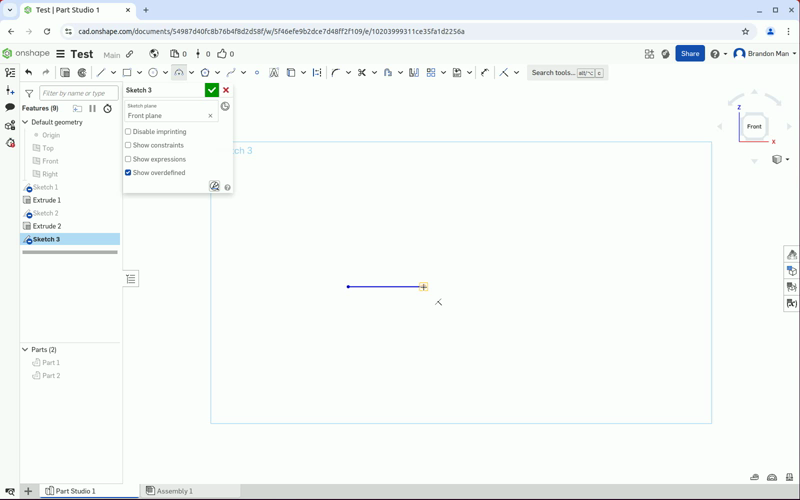
mouse_move(423, 279)
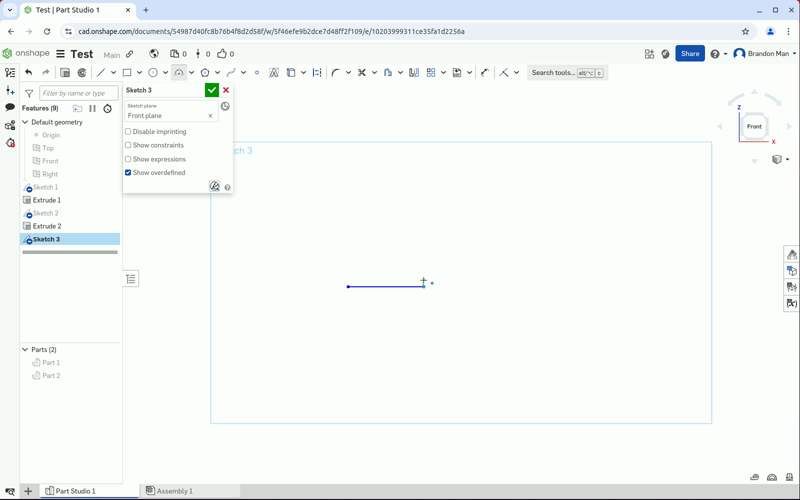
scroll(6)
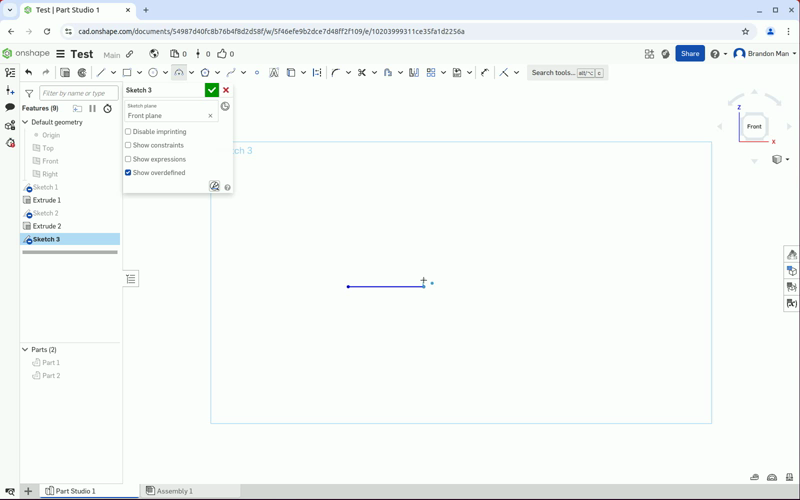
scroll(6)
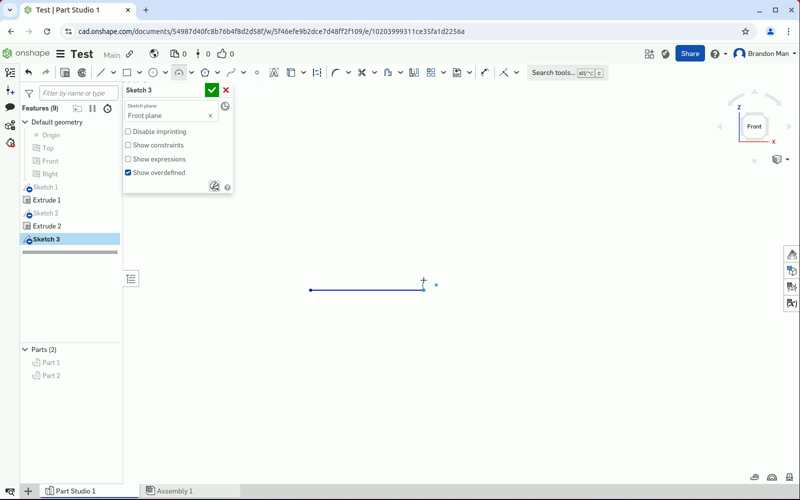
scroll(6)
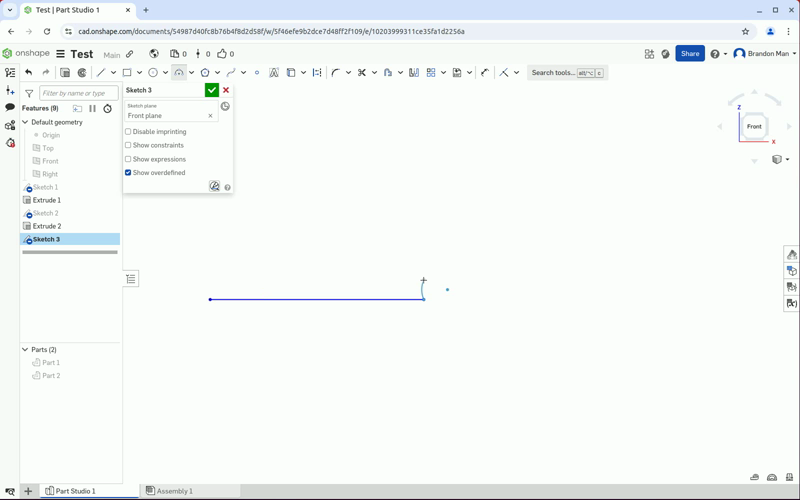
scroll(6)
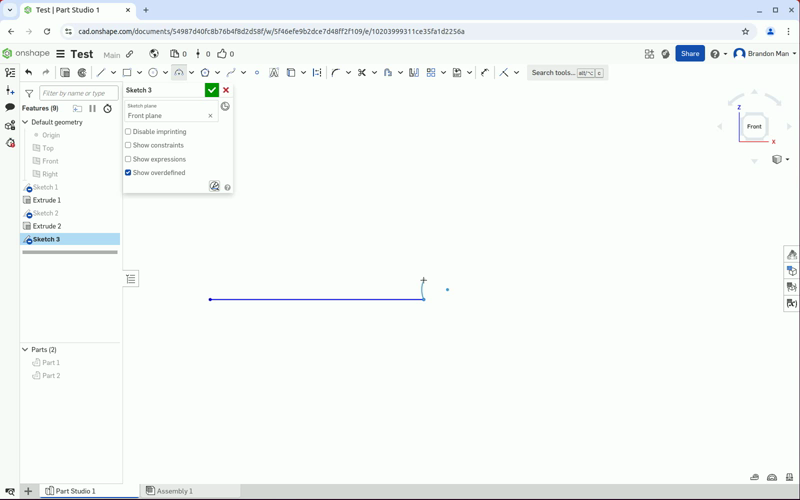
scroll(6)
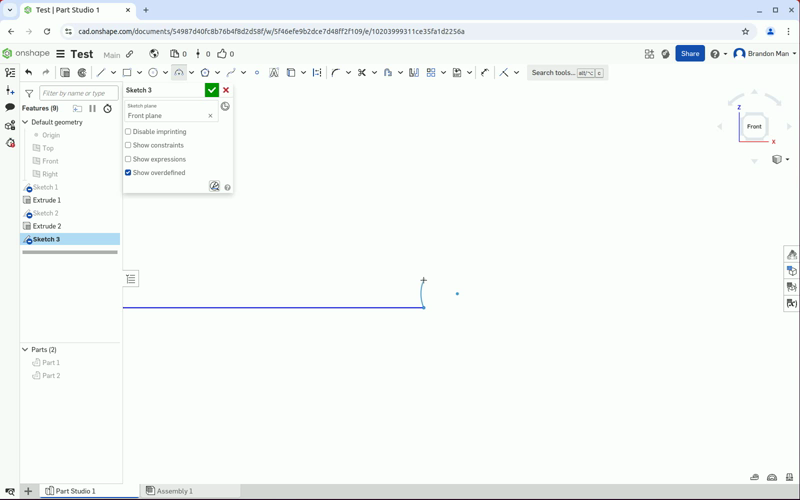
scroll(6)
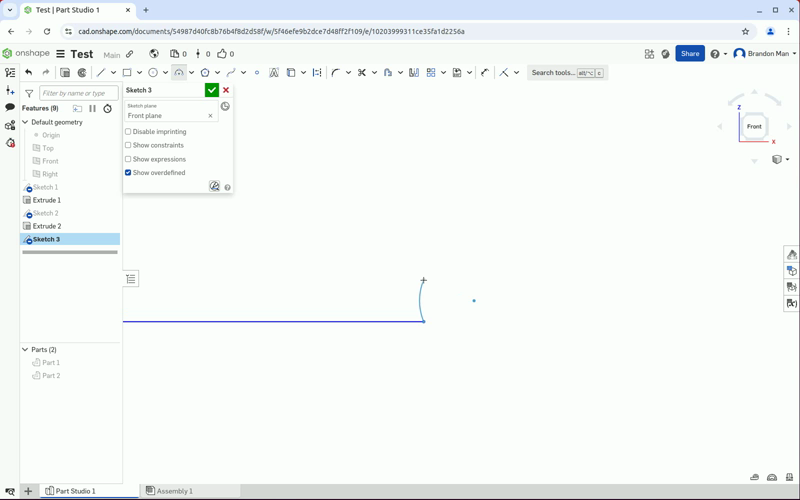
scroll(6)
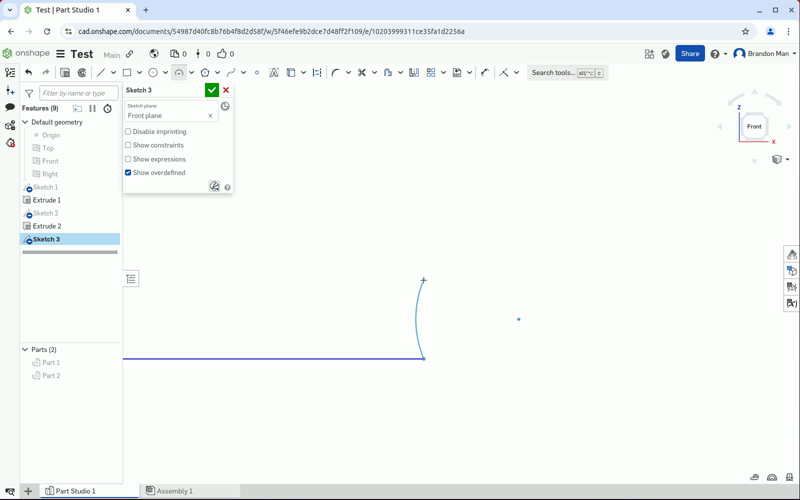
click(423, 279)
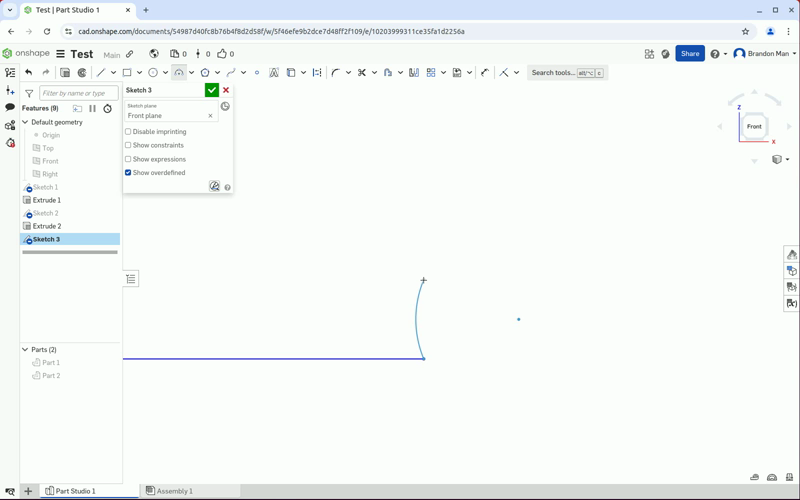
scroll(-6)
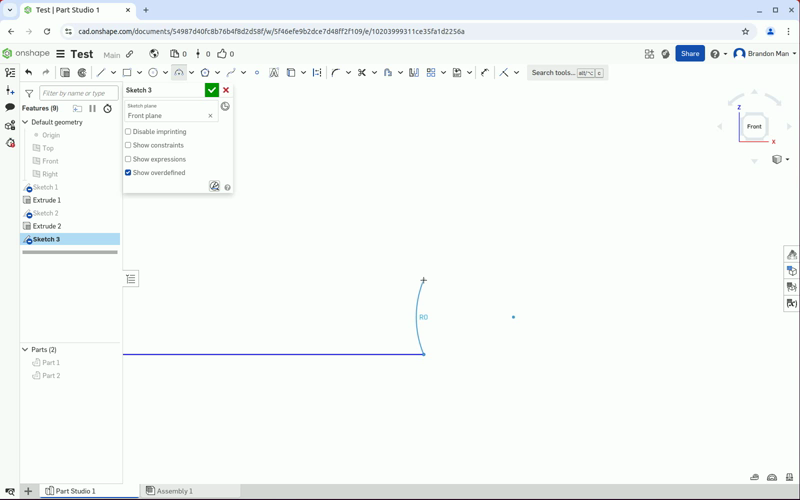
scroll(-6)
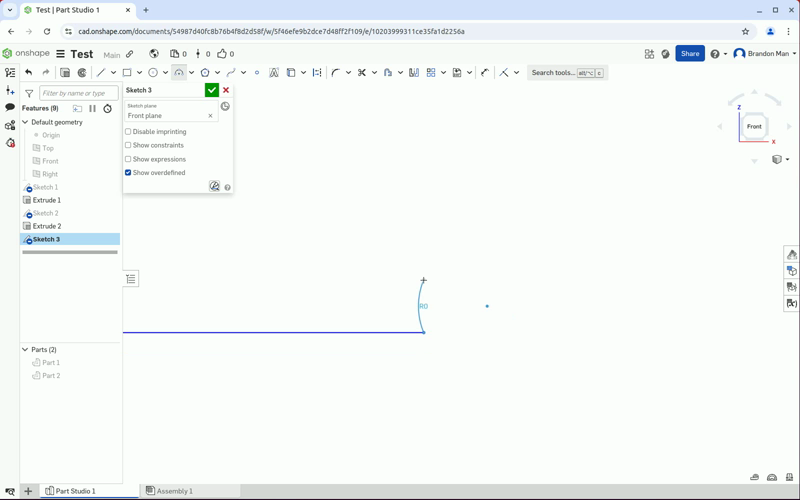
scroll(-6)
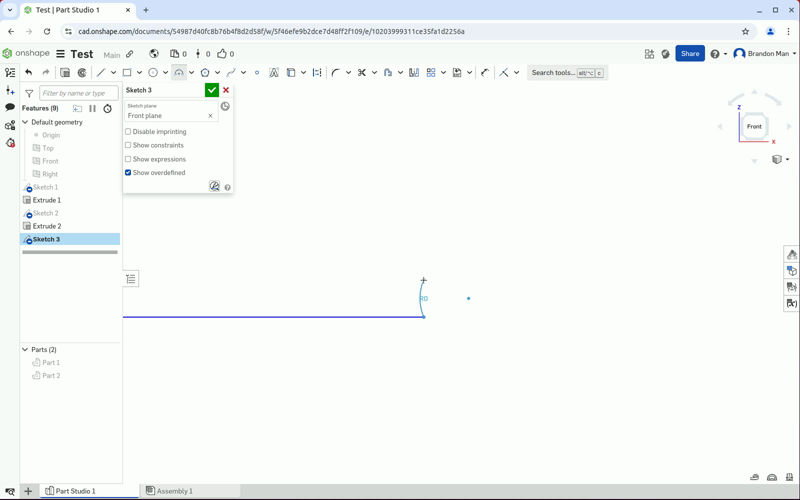
scroll(-6)
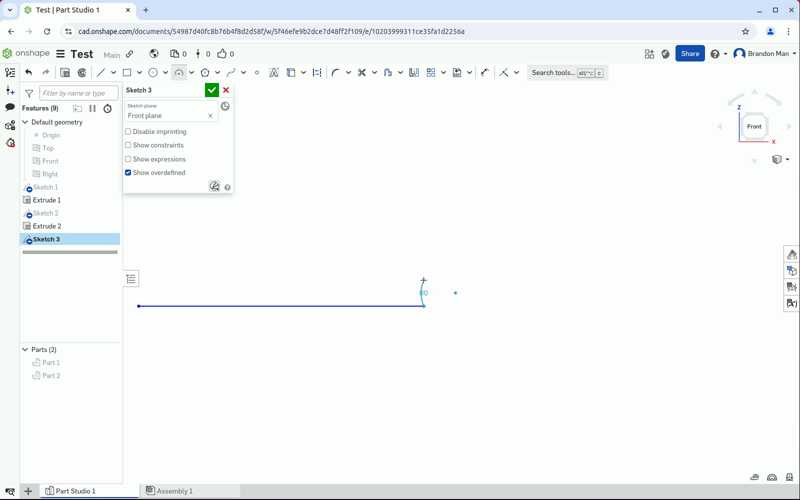
scroll(-6)
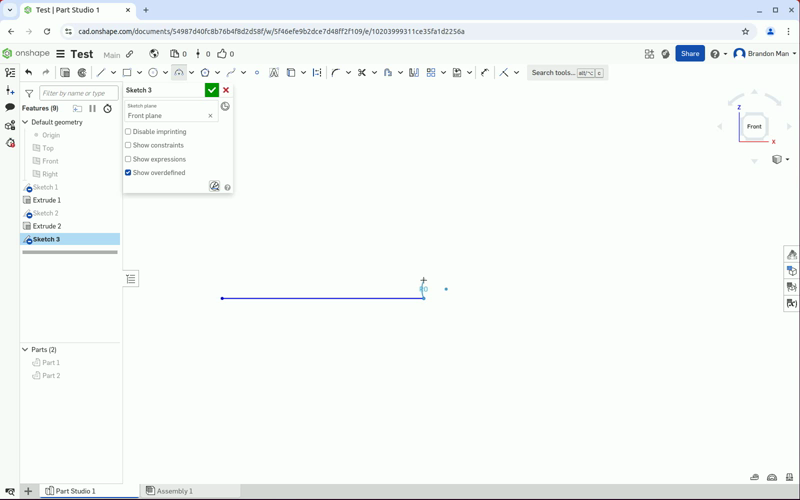
scroll(-6)
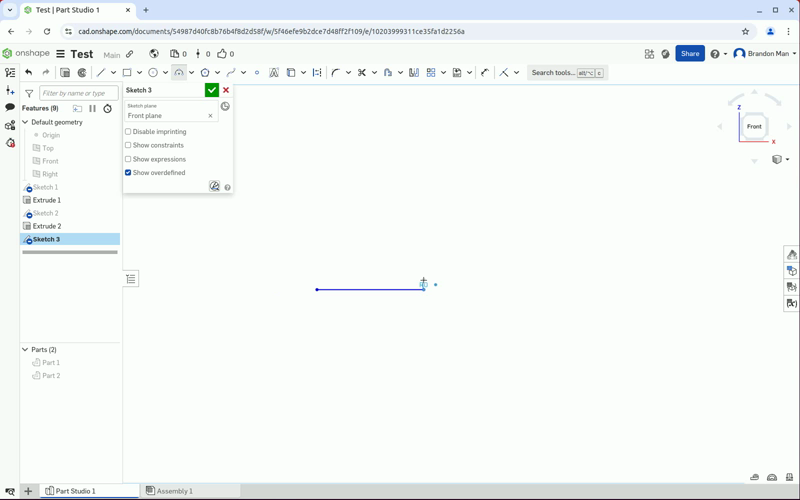
scroll(-6)
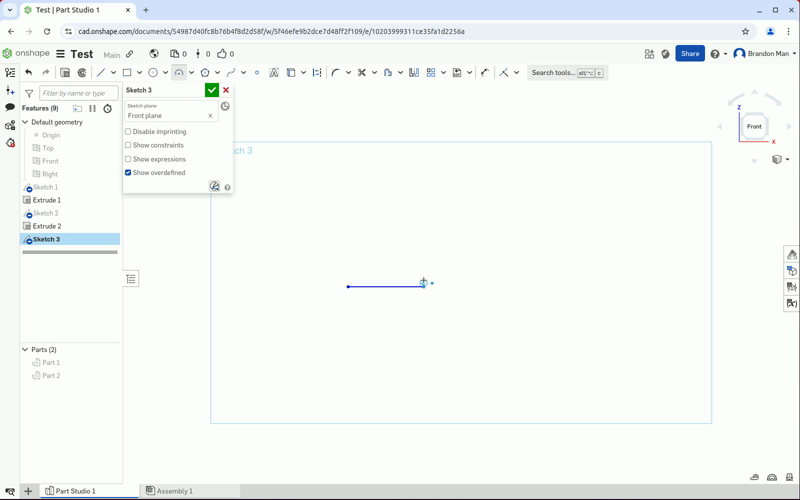
mouse_move(420, 283)
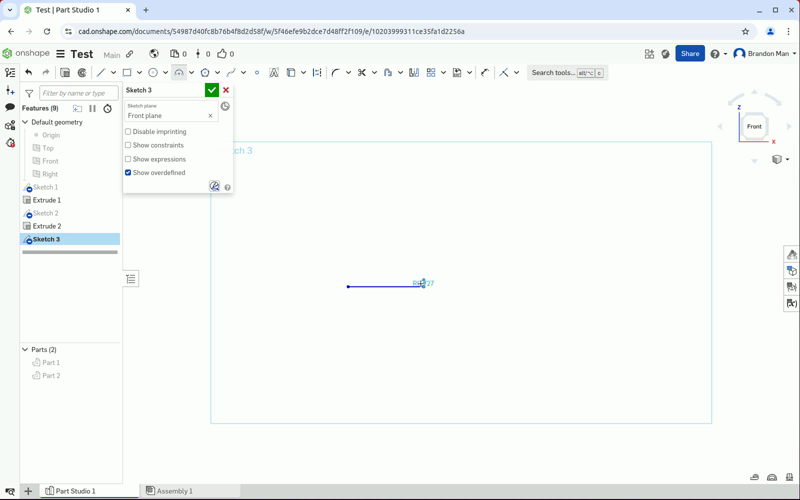
scroll(6)
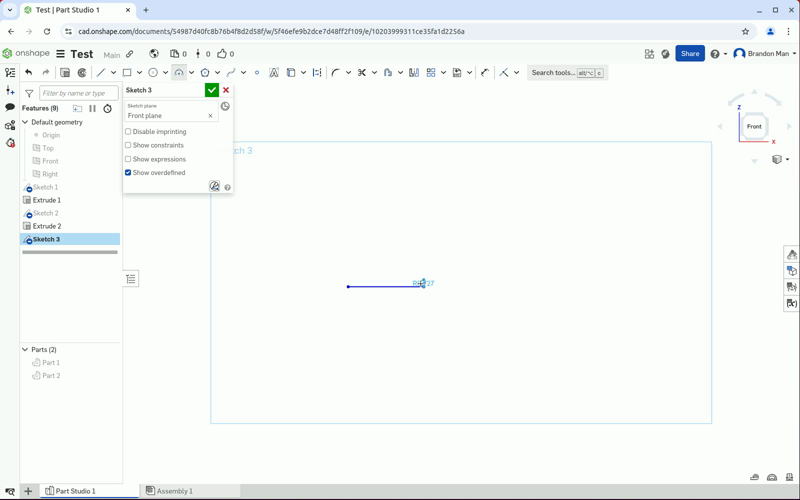
scroll(6)
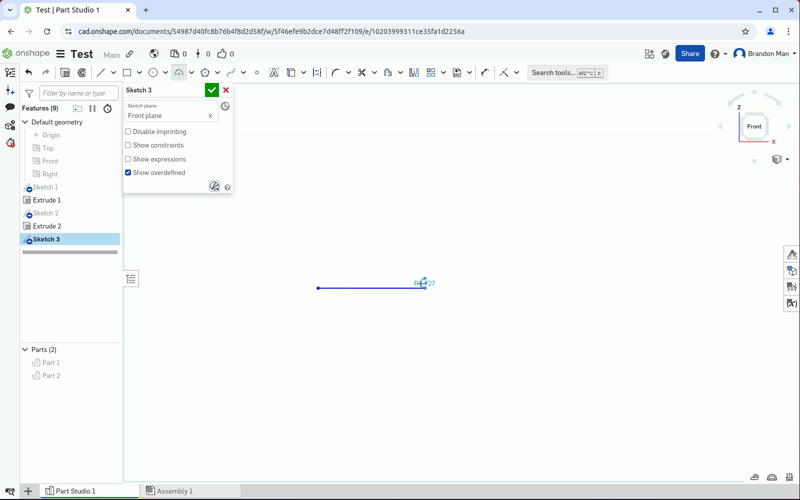
scroll(6)
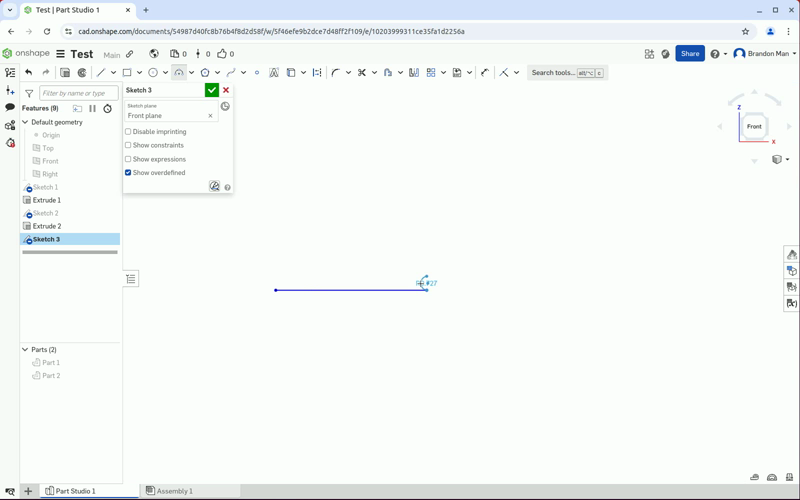
scroll(6)
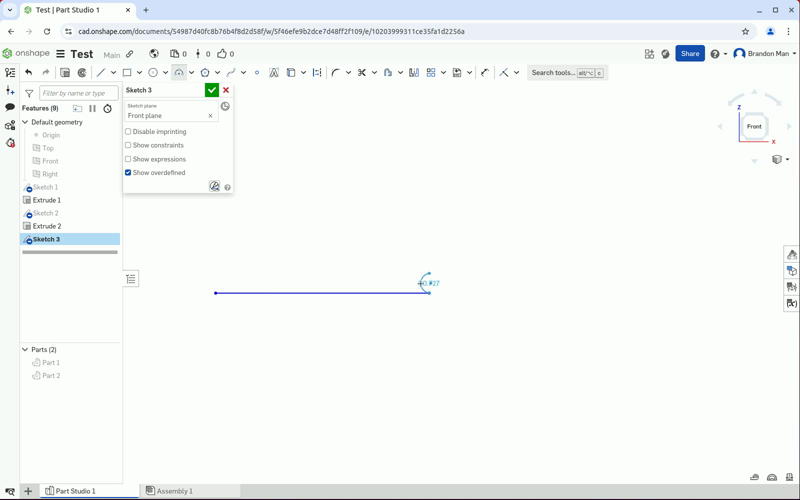
scroll(6)
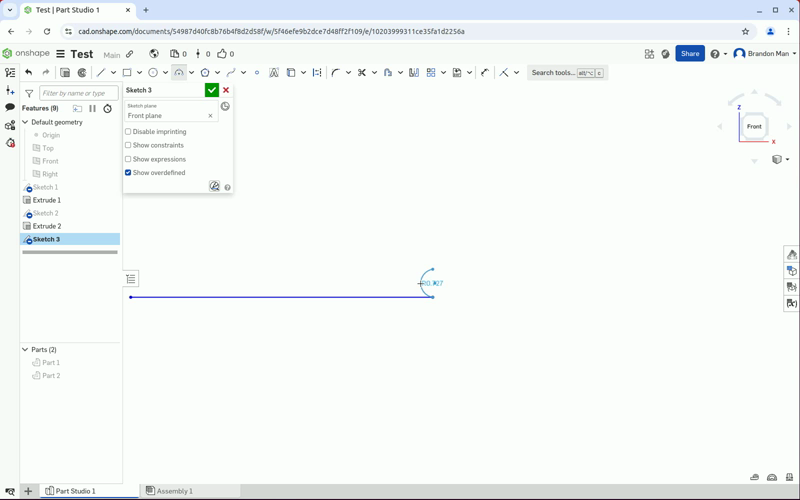
scroll(6)
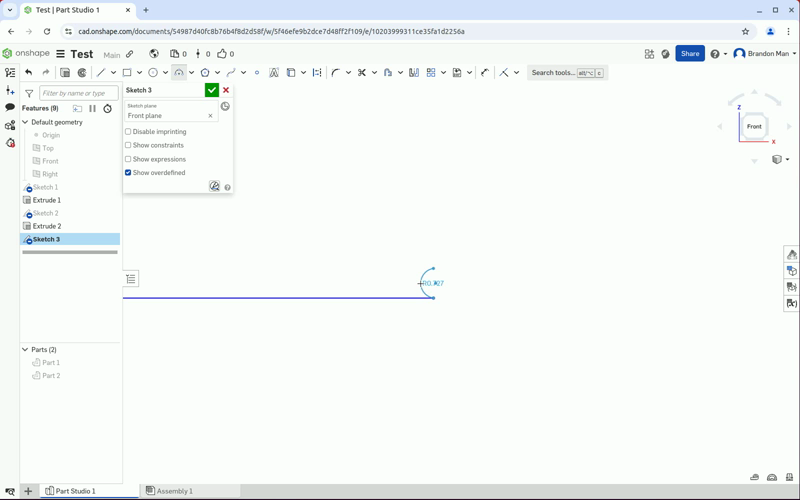
scroll(6)
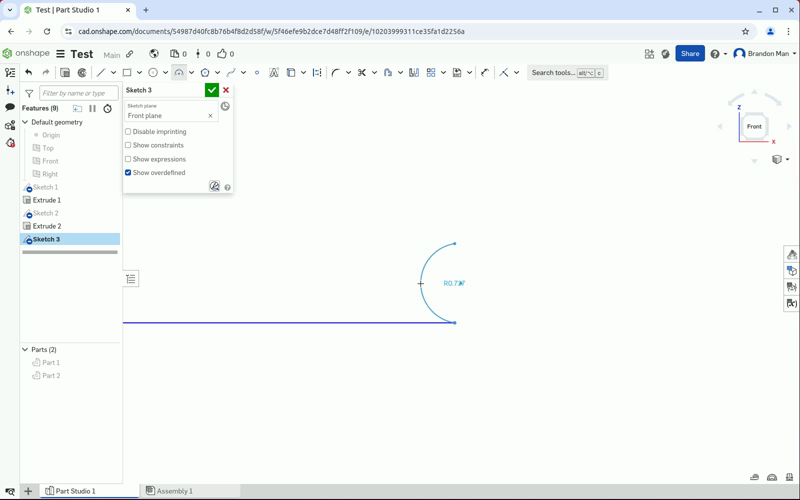
click(420, 283)
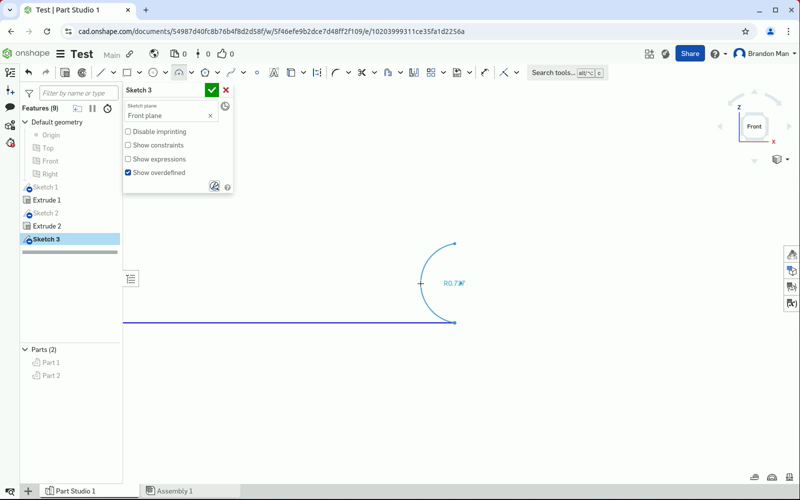
scroll(-6)
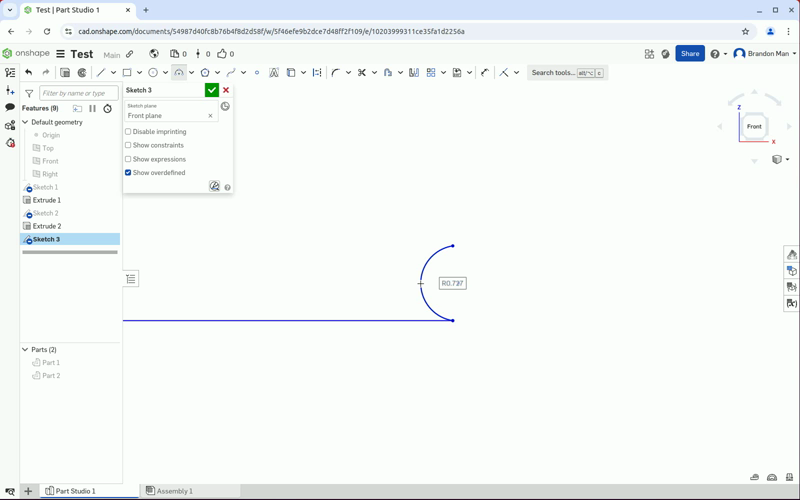
scroll(-6)
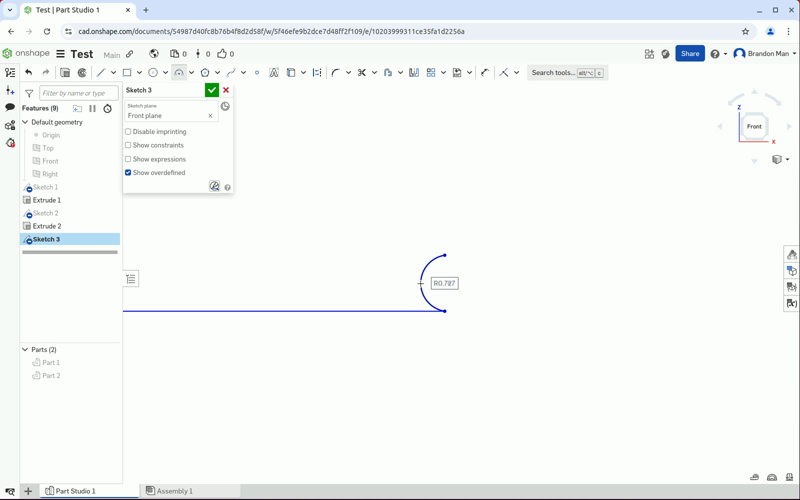
scroll(-6)
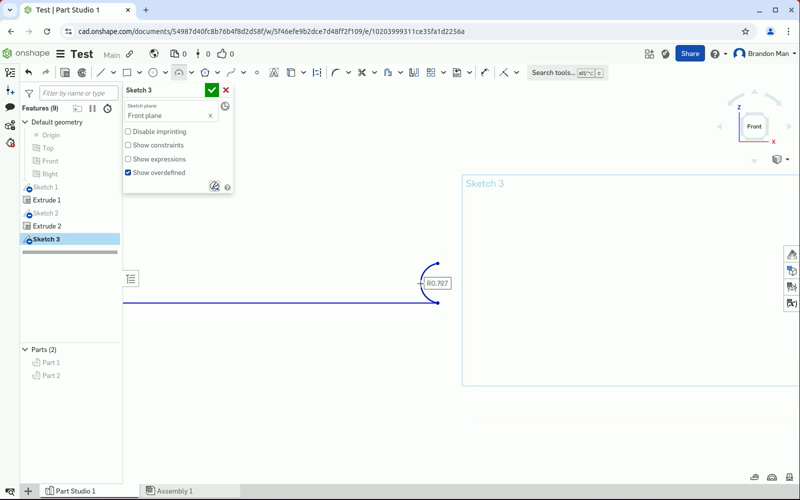
scroll(-6)
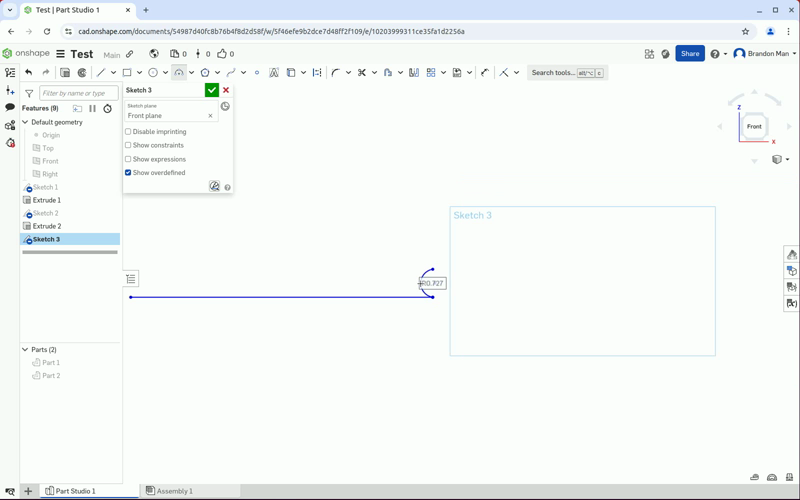
scroll(-6)
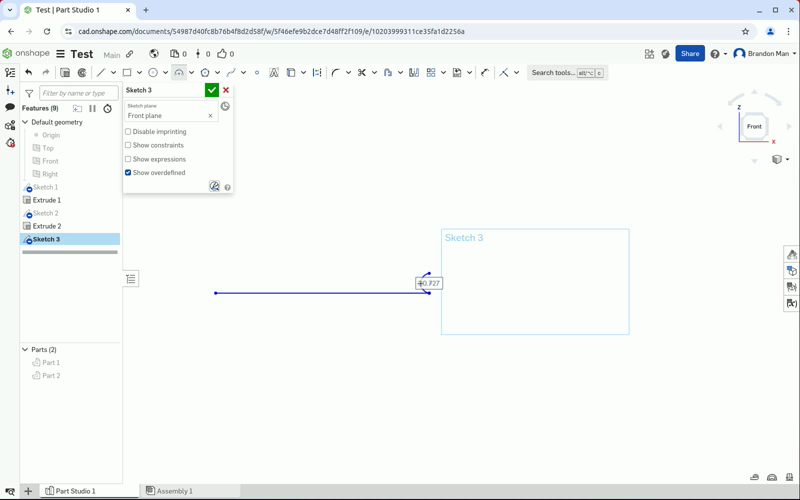
scroll(-6)
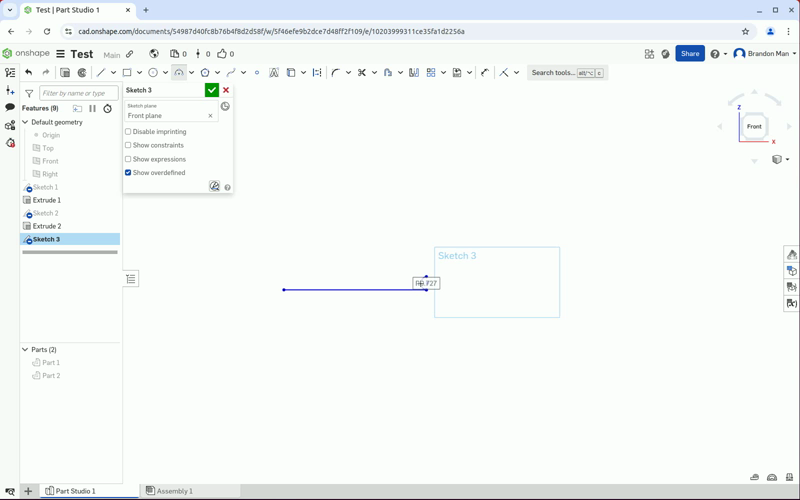
scroll(-6)
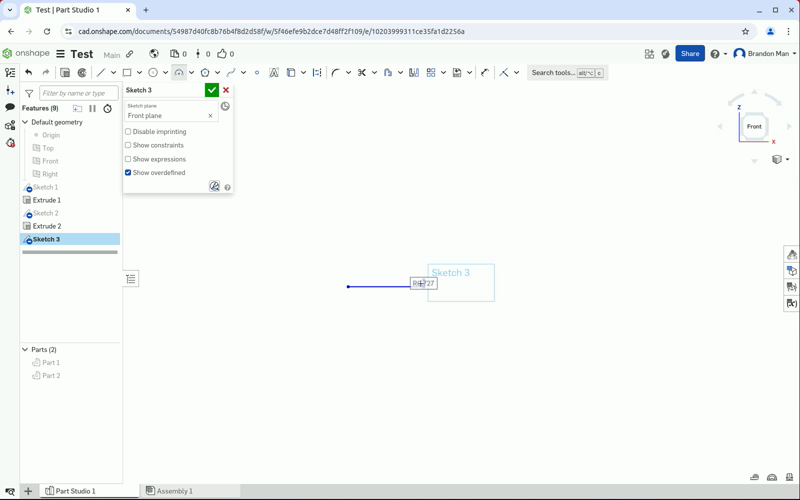
key_up(shift)
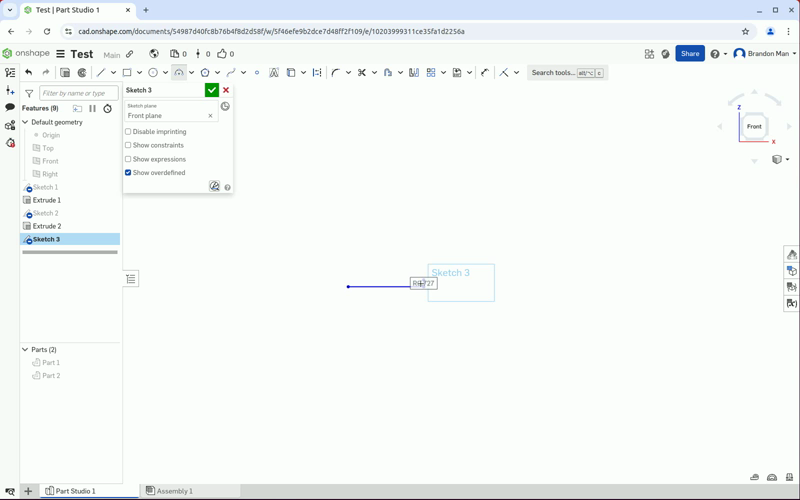
key(esc)
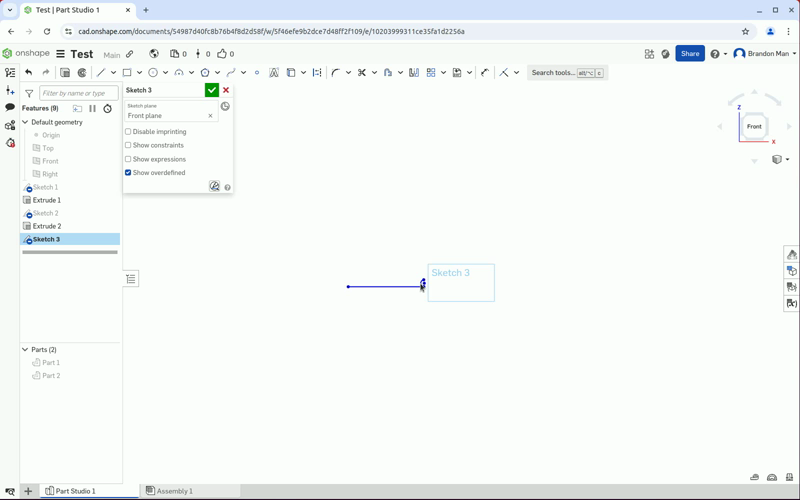
key(l)
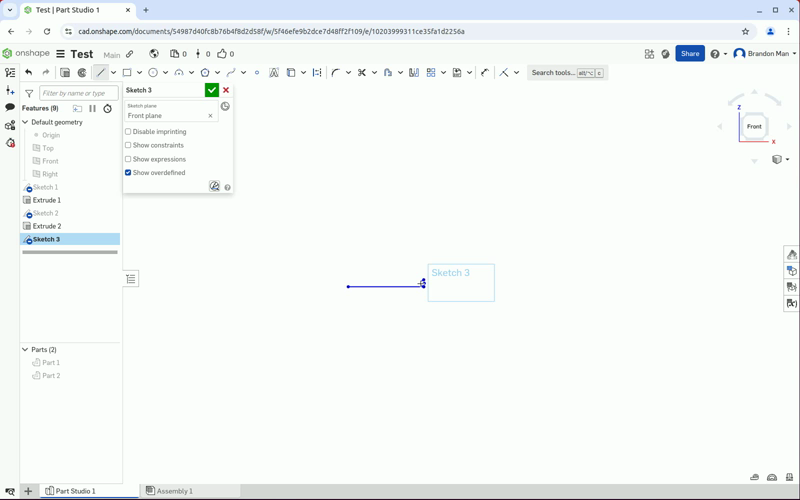
mouse_move(423, 279)
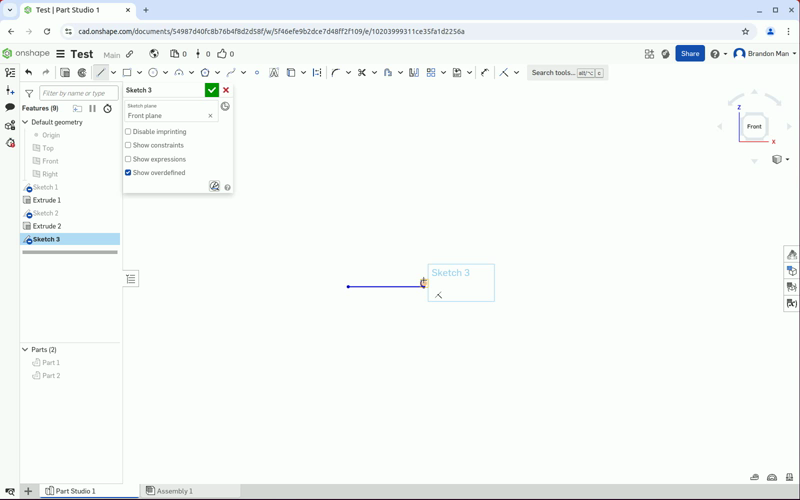
scroll(6)
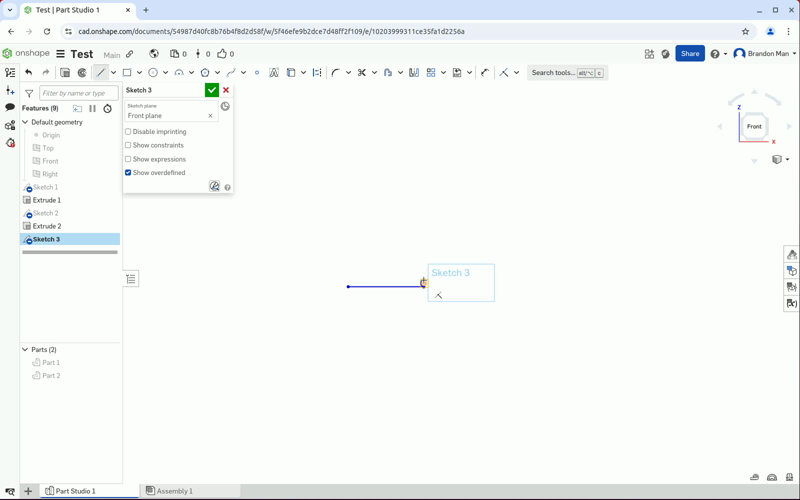
scroll(6)
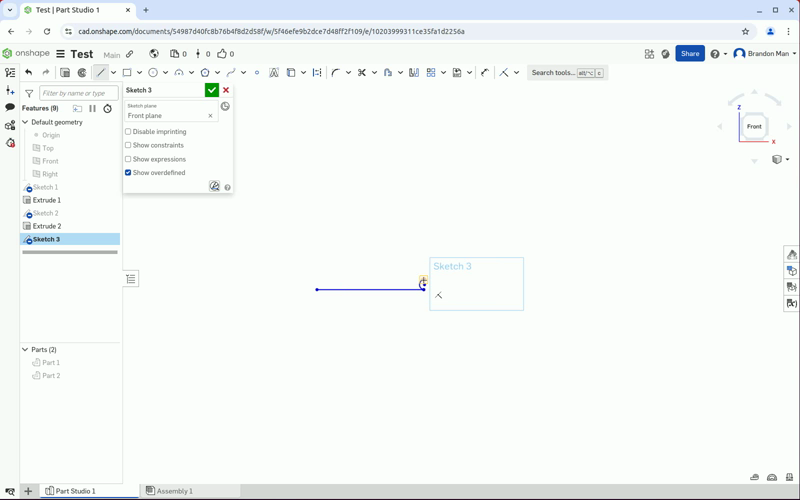
scroll(6)
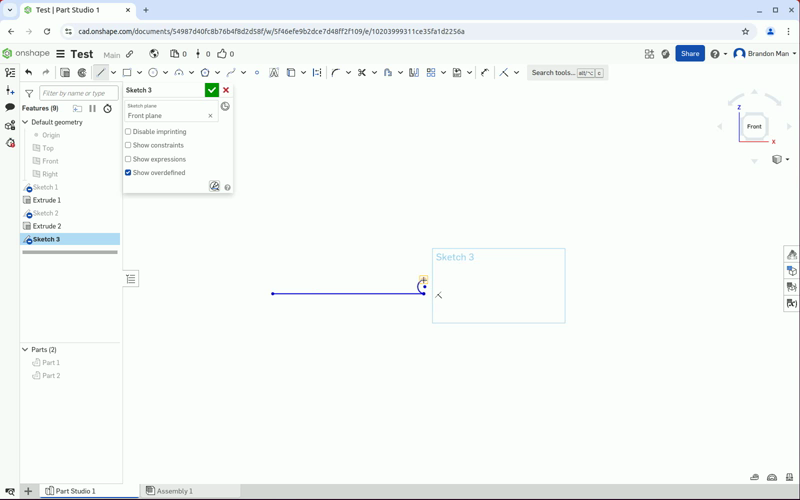
scroll(6)
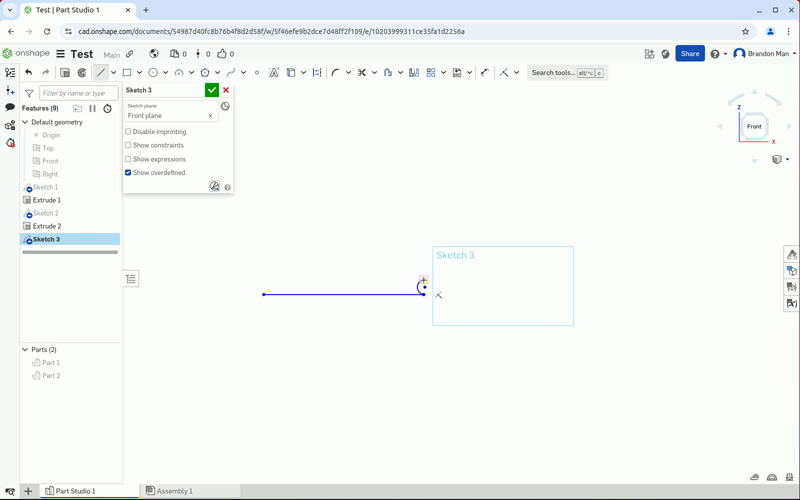
scroll(6)
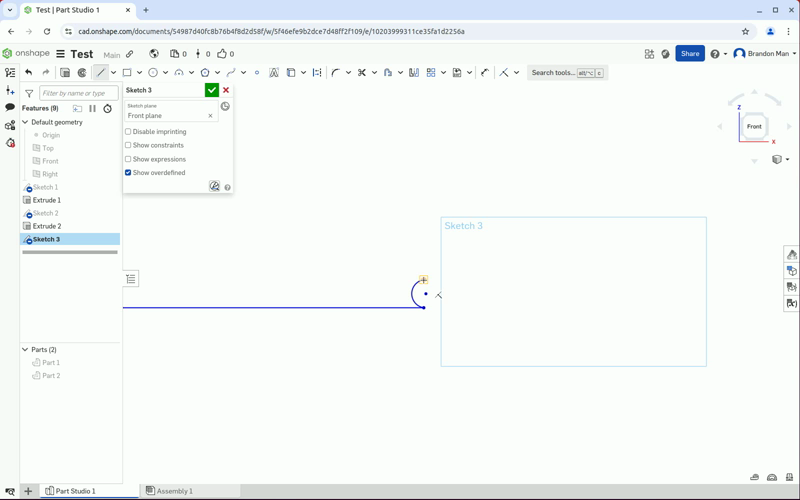
scroll(6)
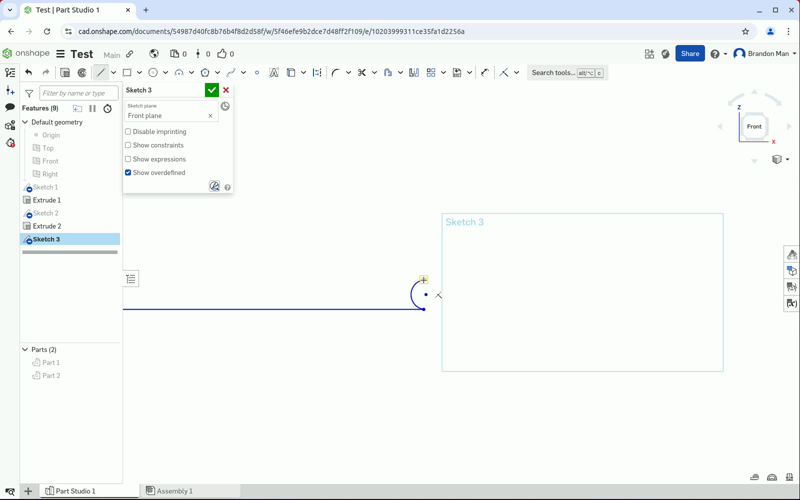
scroll(6)
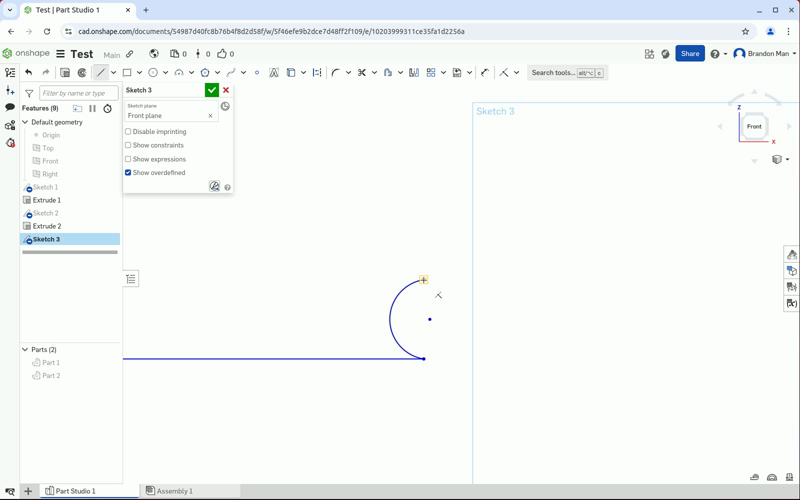
click(423, 279)
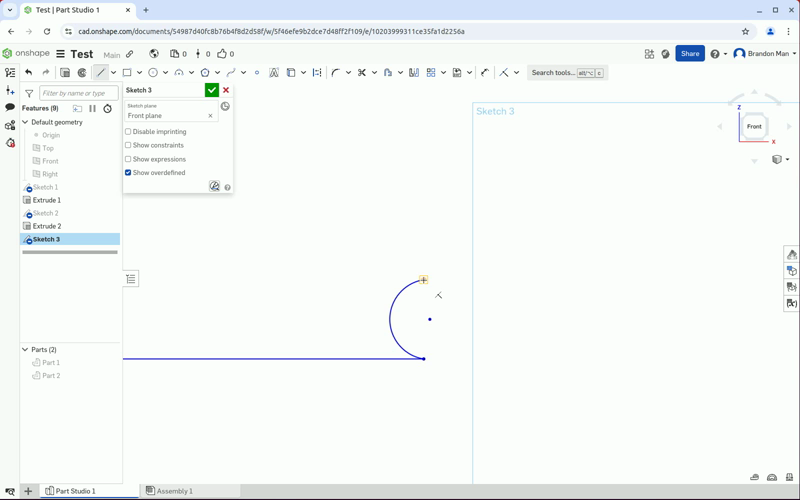
scroll(-6)
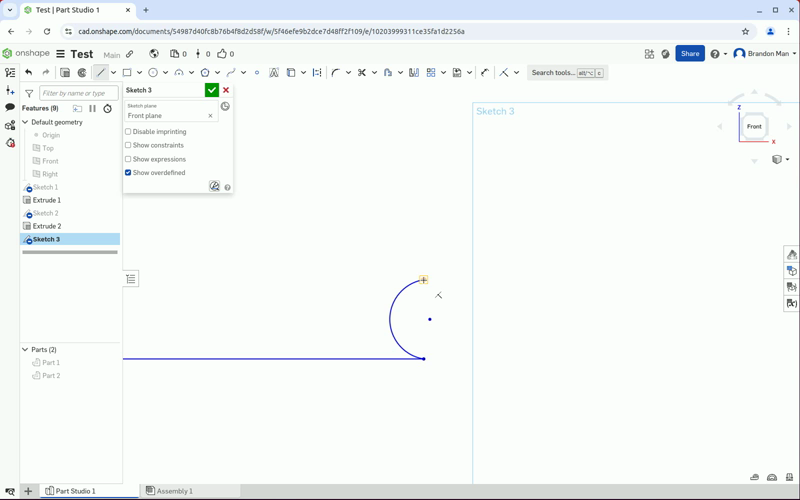
scroll(-6)
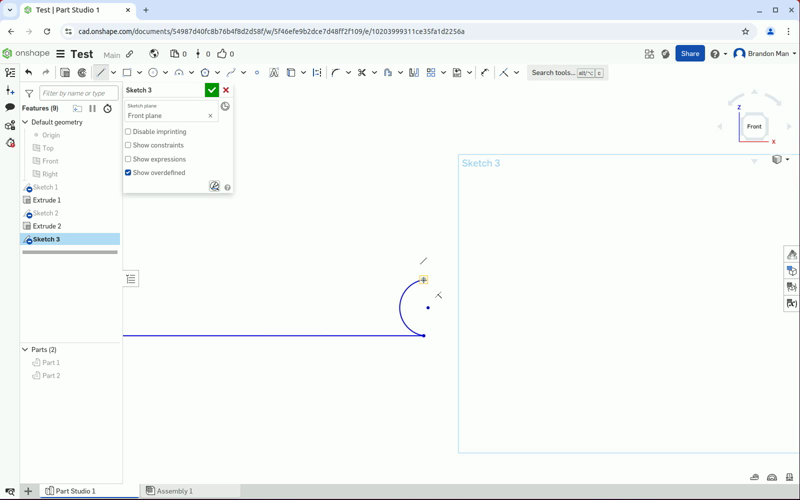
scroll(-6)
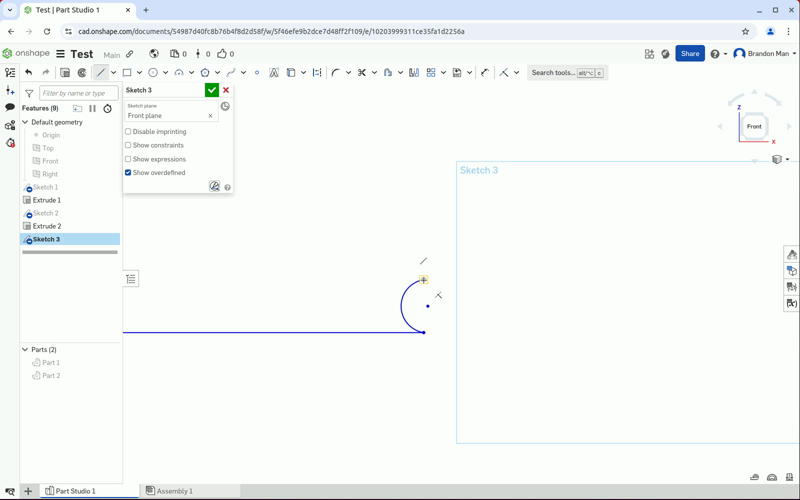
scroll(-6)
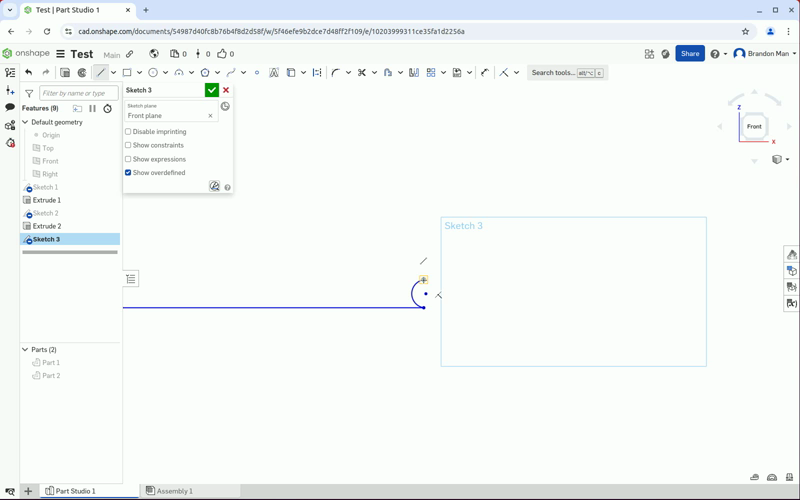
scroll(-6)
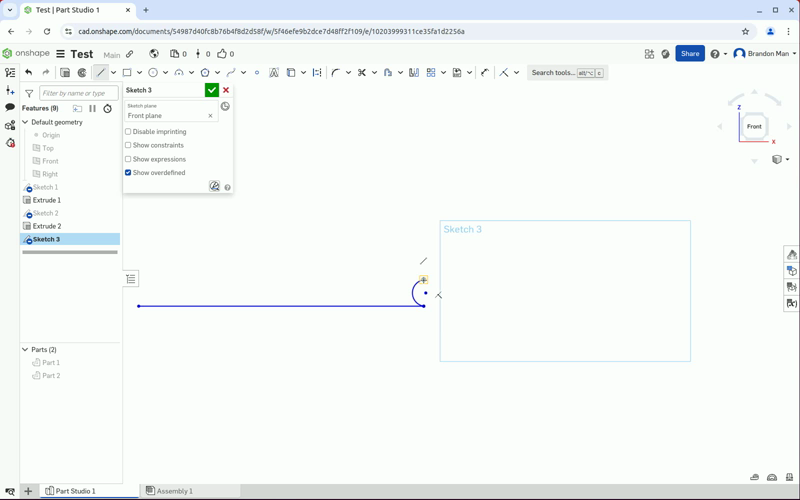
scroll(-6)
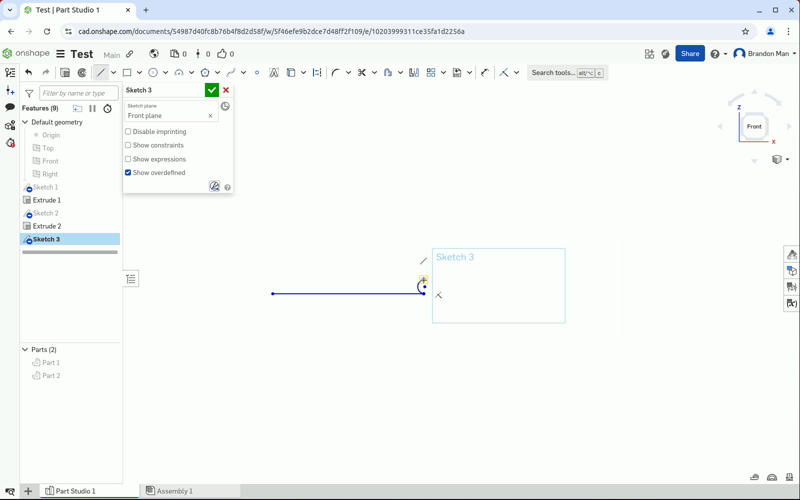
scroll(-6)
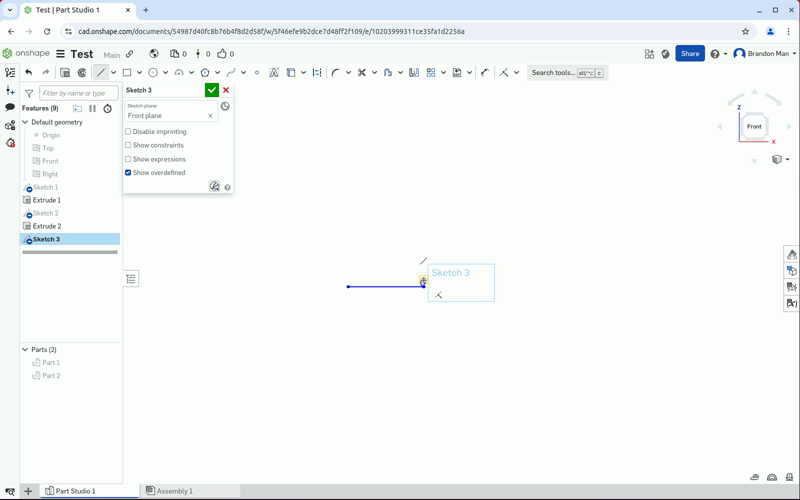
key_down(shift)
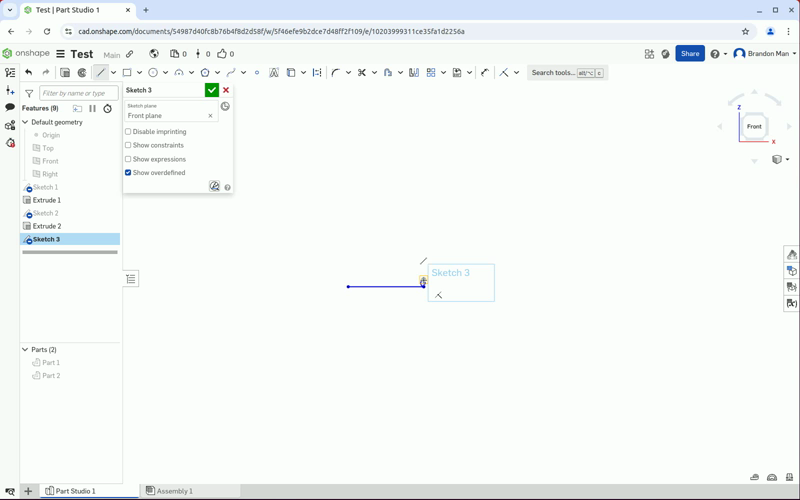
mouse_move(348, 279)
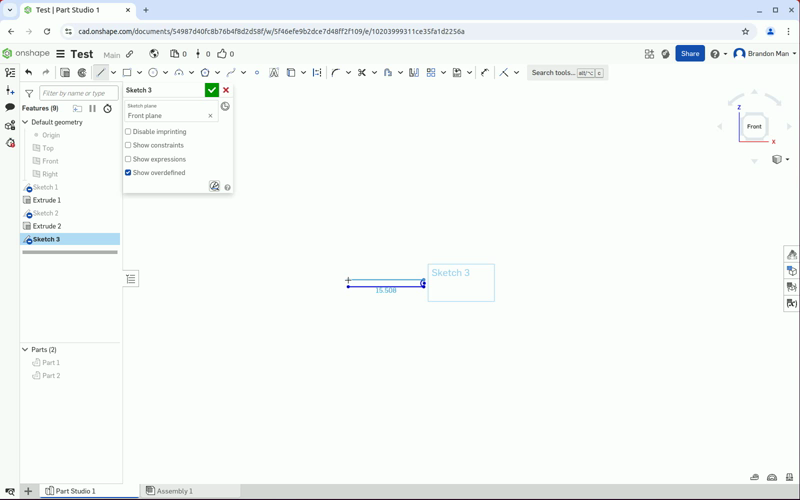
click(348, 279)
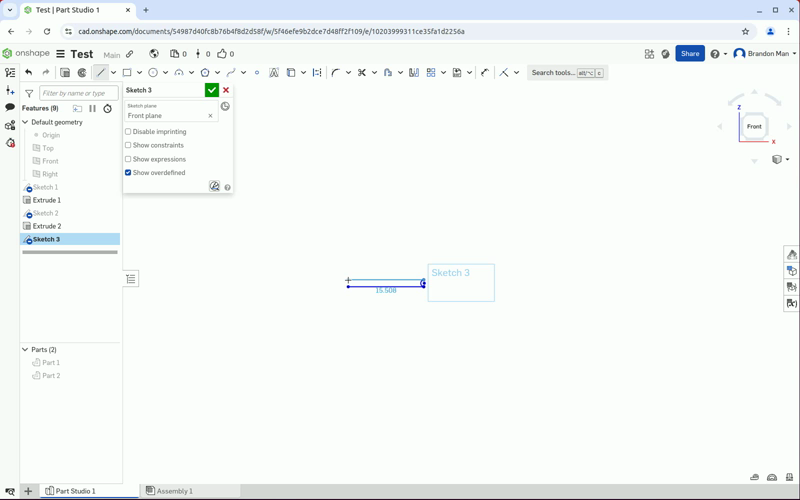
key_up(shift)
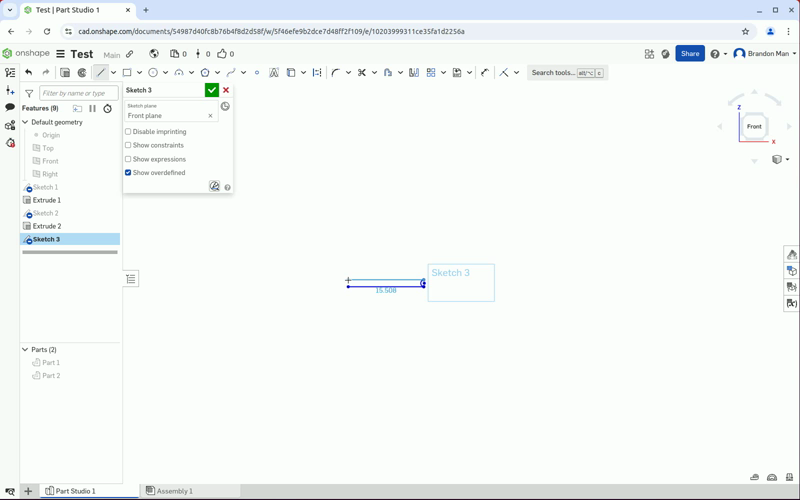
mouse_move(378, 279)
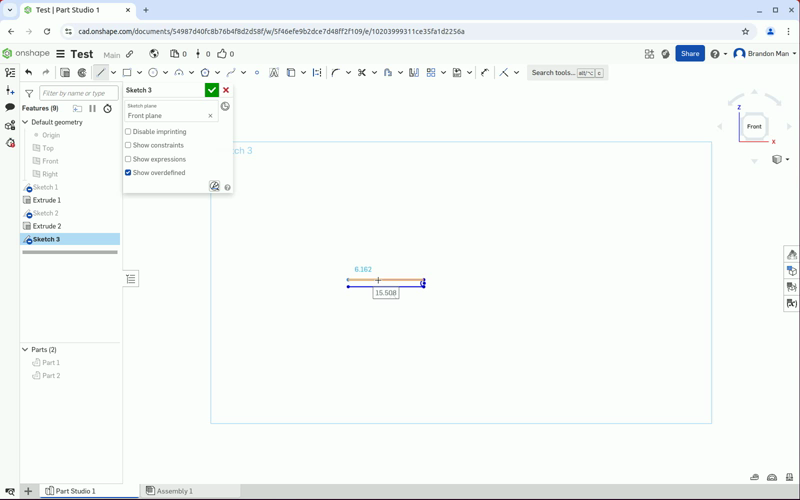
key_down(shift)
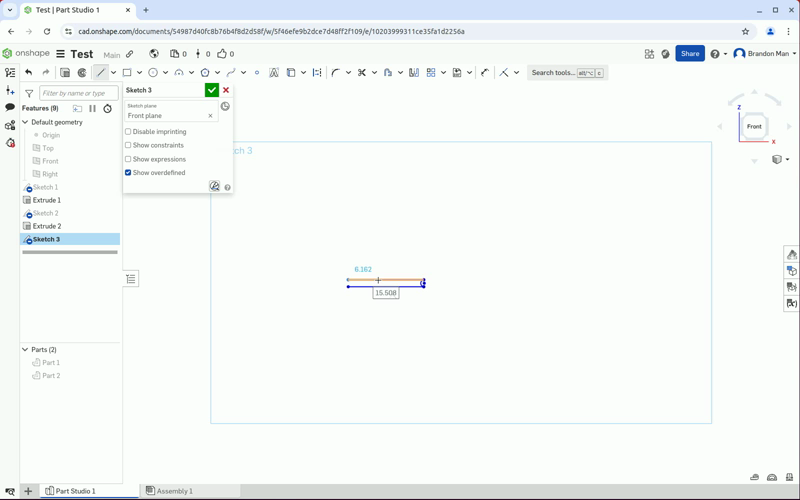
mouse_move(348, 286)
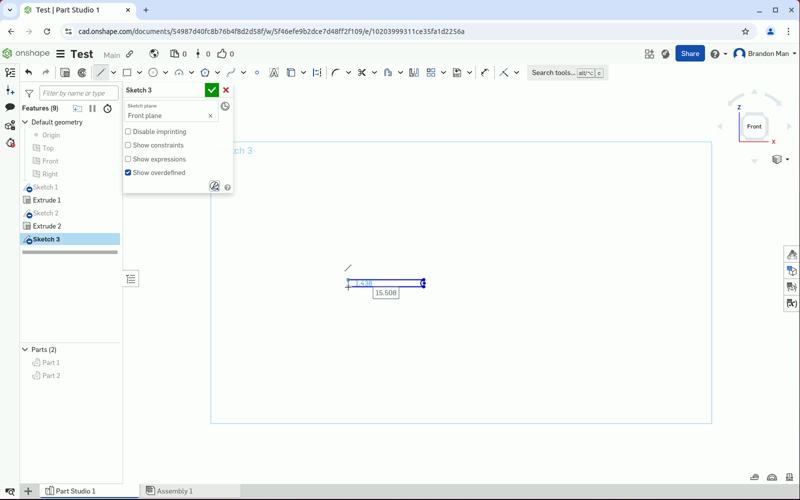
scroll(6)
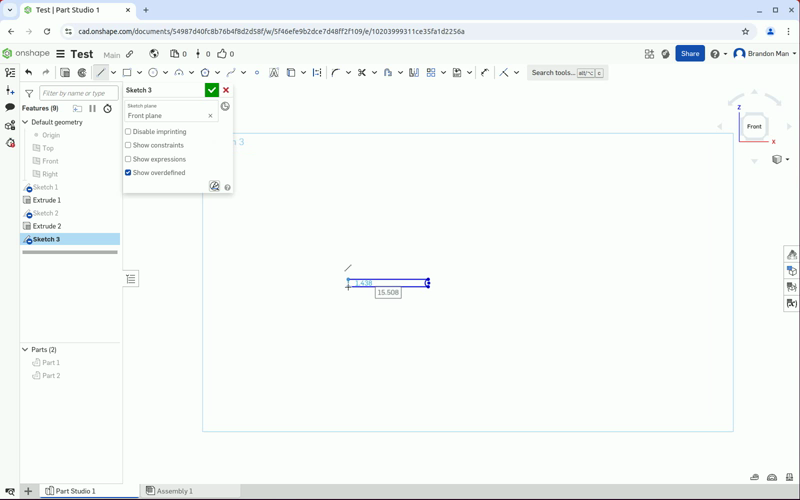
scroll(6)
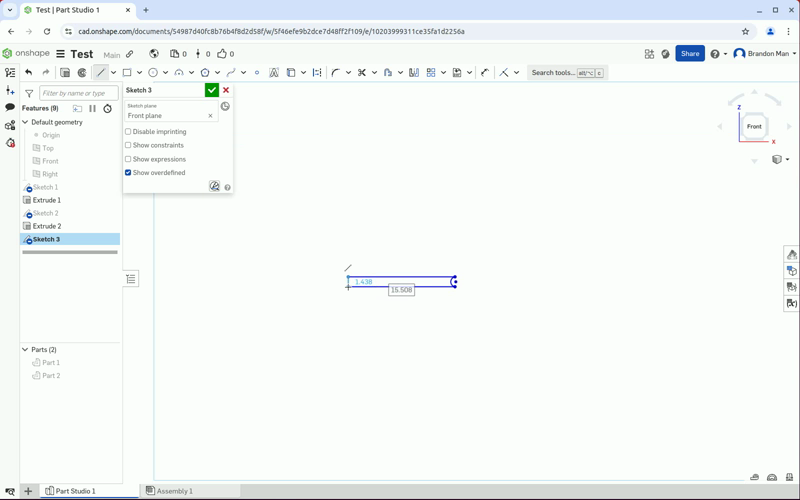
scroll(6)
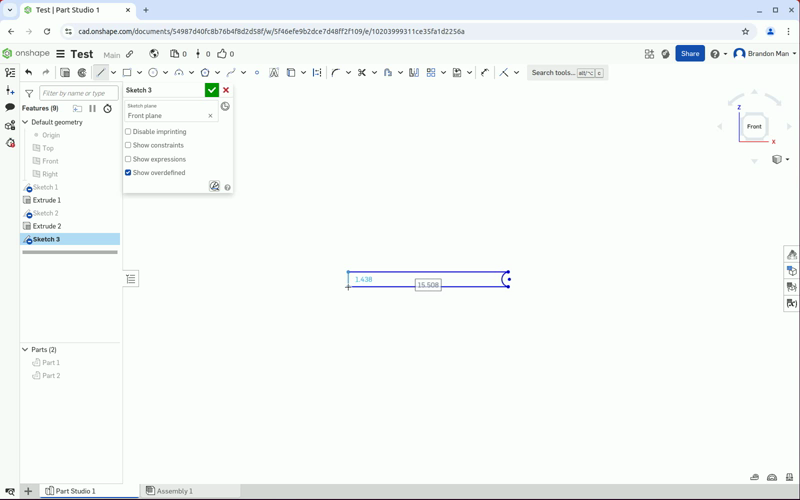
scroll(6)
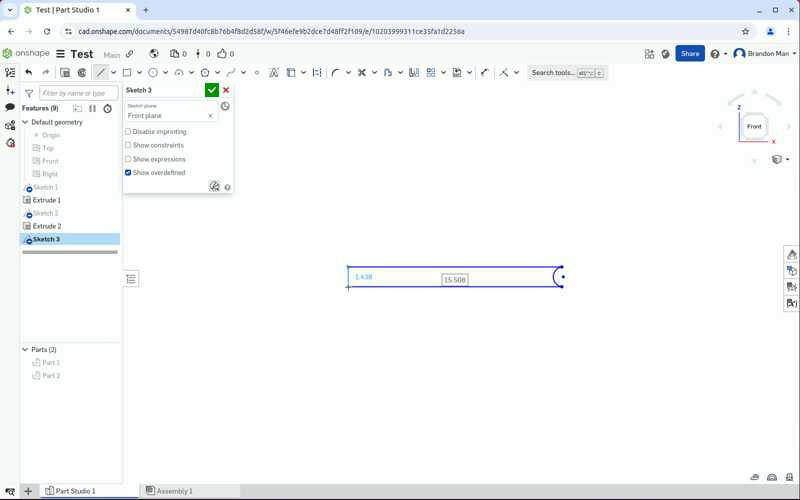
scroll(6)
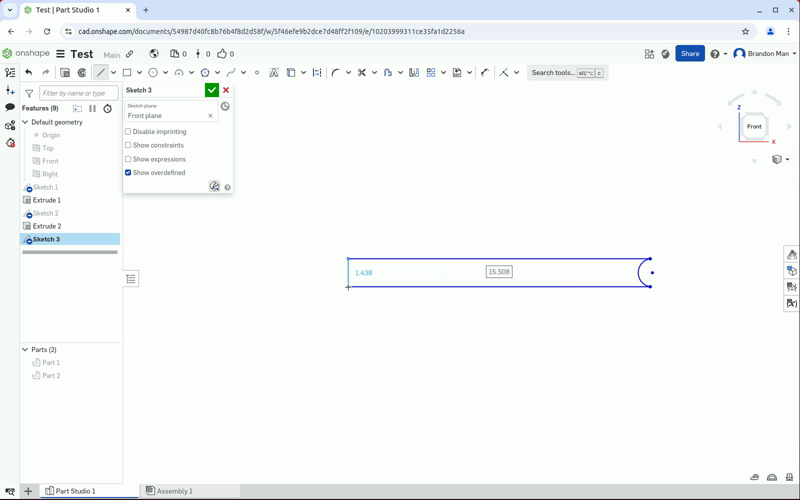
scroll(6)
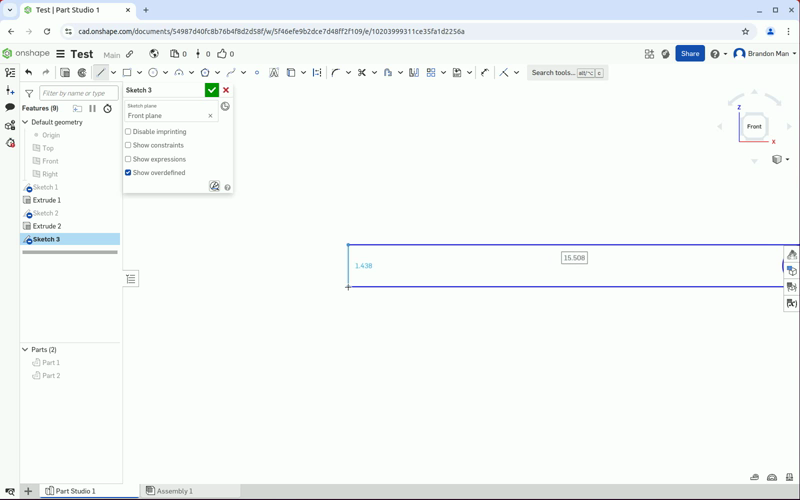
scroll(6)
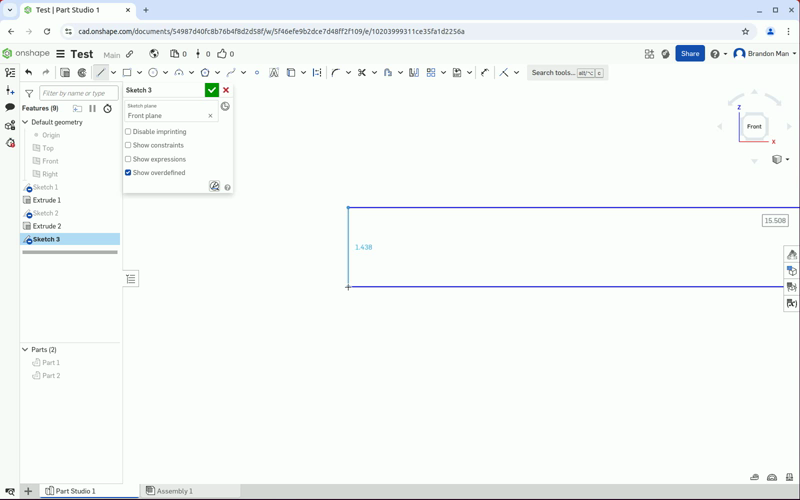
key_up(shift)
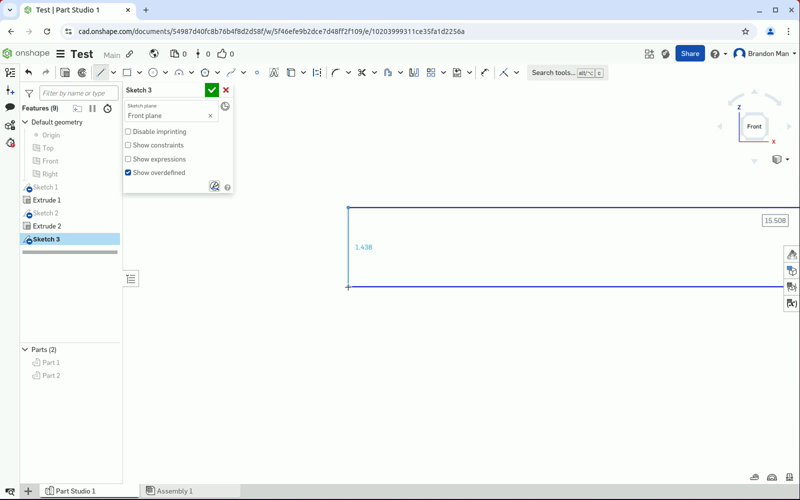
click(348, 286)
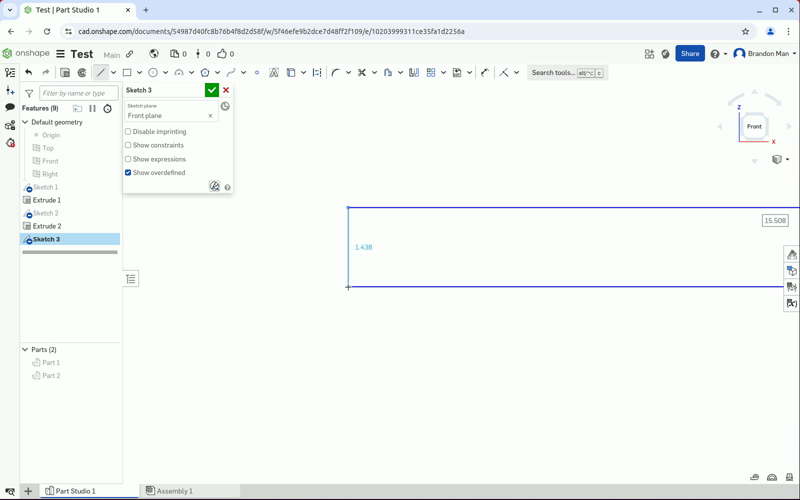
scroll(-6)
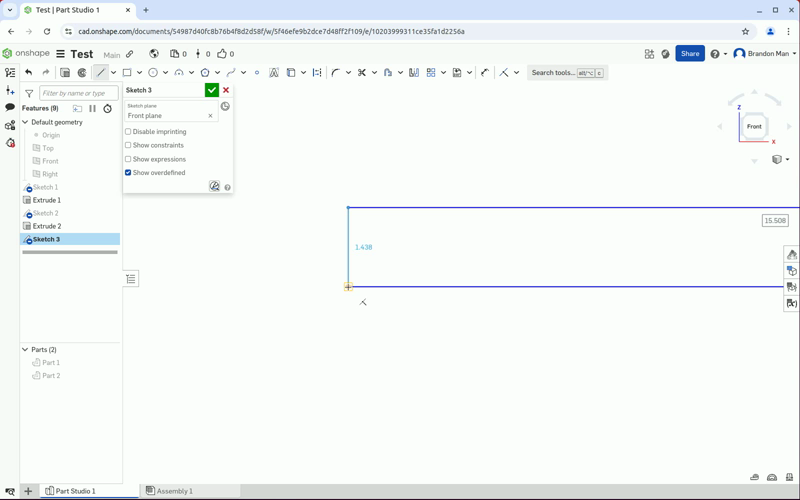
scroll(-6)
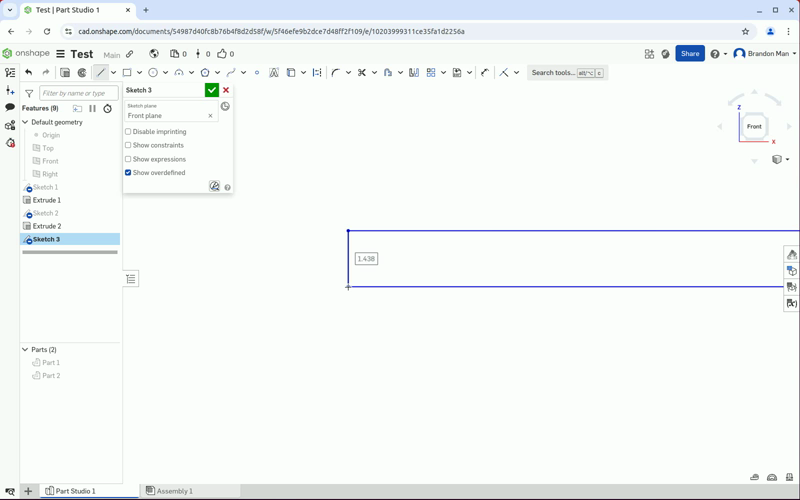
scroll(-6)
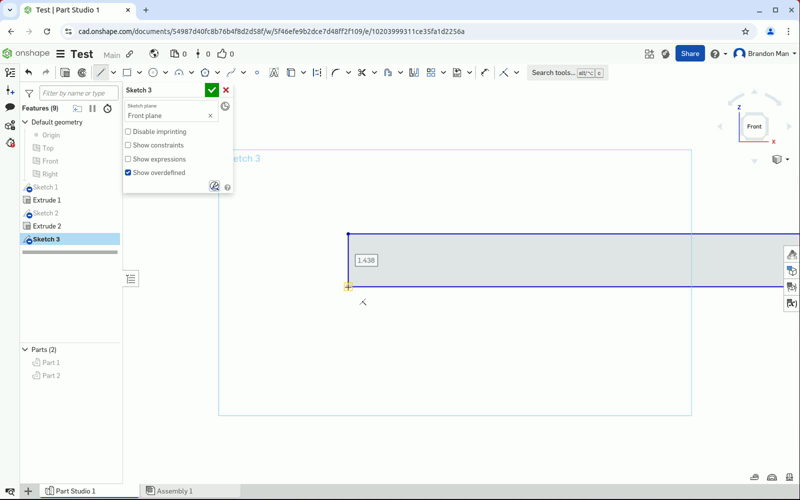
scroll(-6)
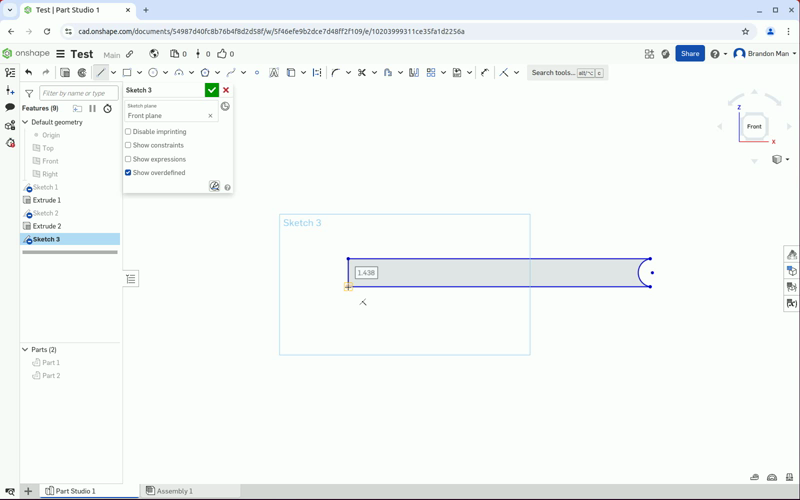
scroll(-6)
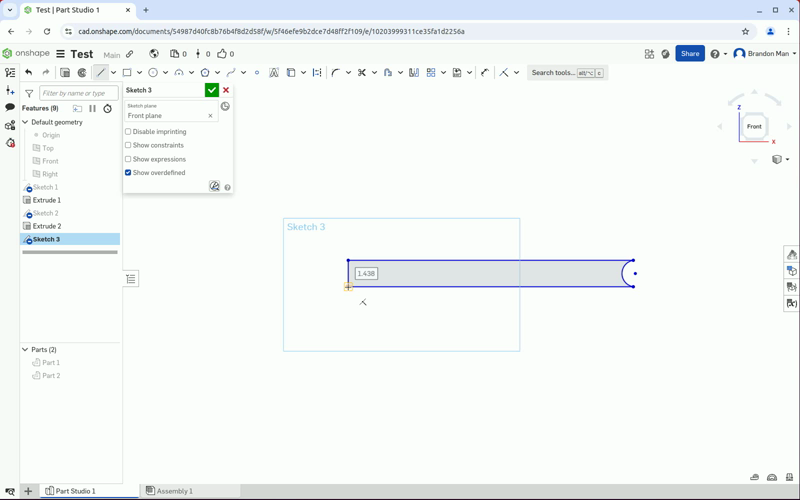
scroll(-6)
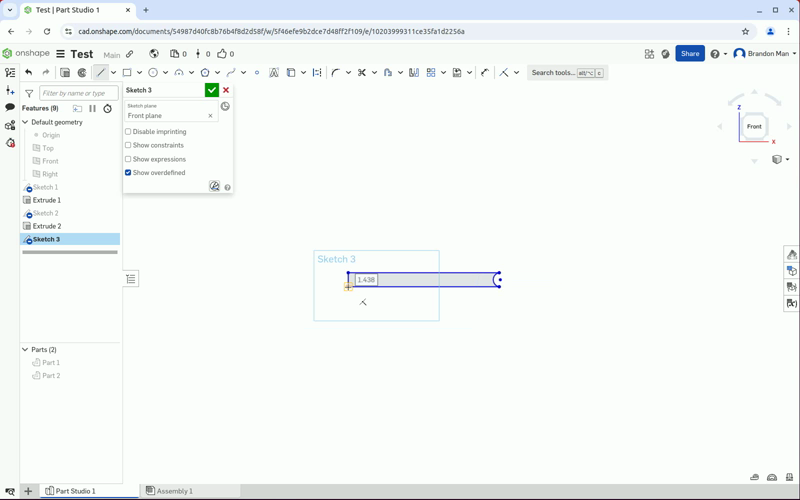
scroll(-6)
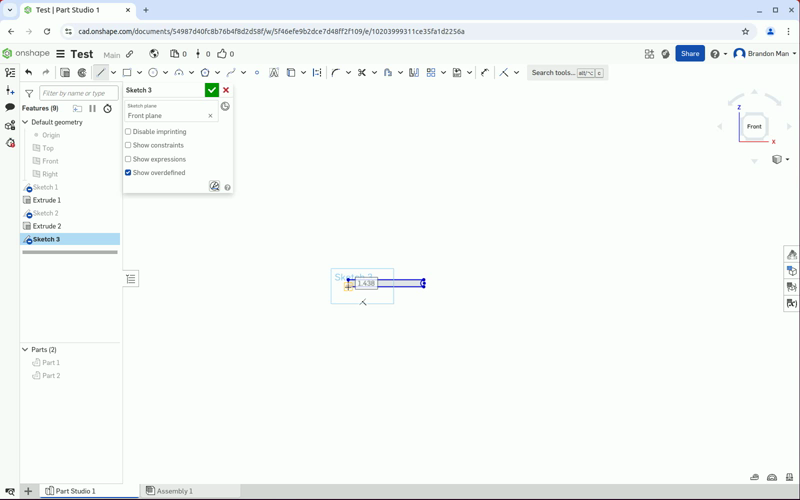
key(esc)
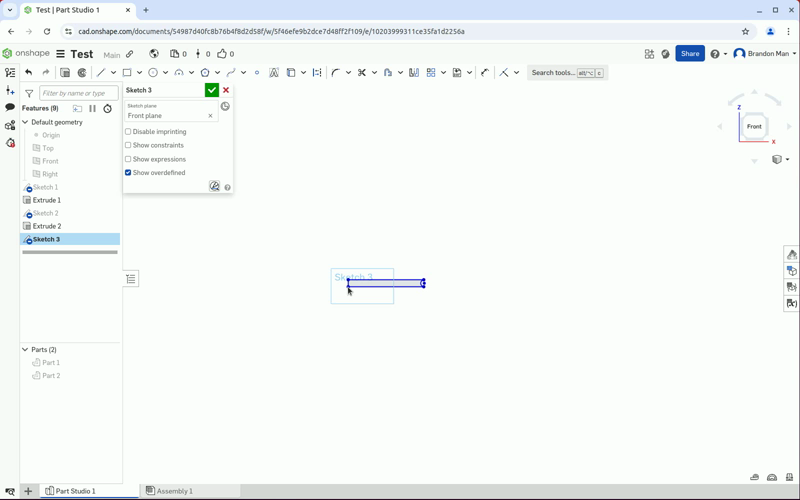
mouse_move(390, 281)
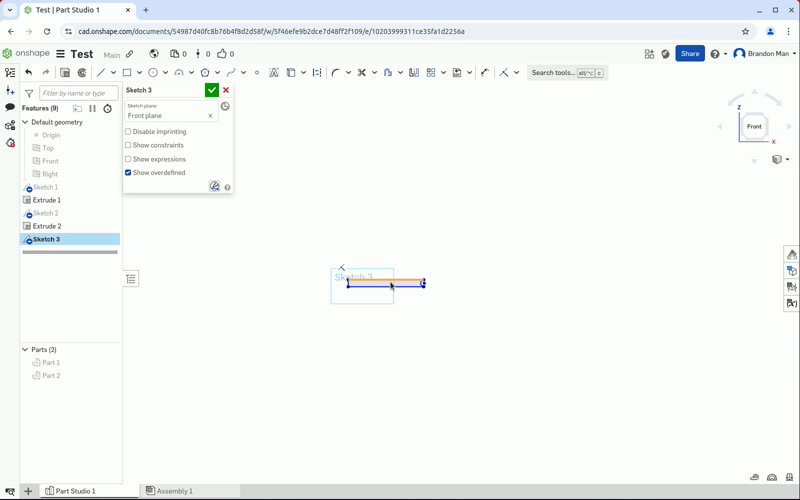
scroll(6)
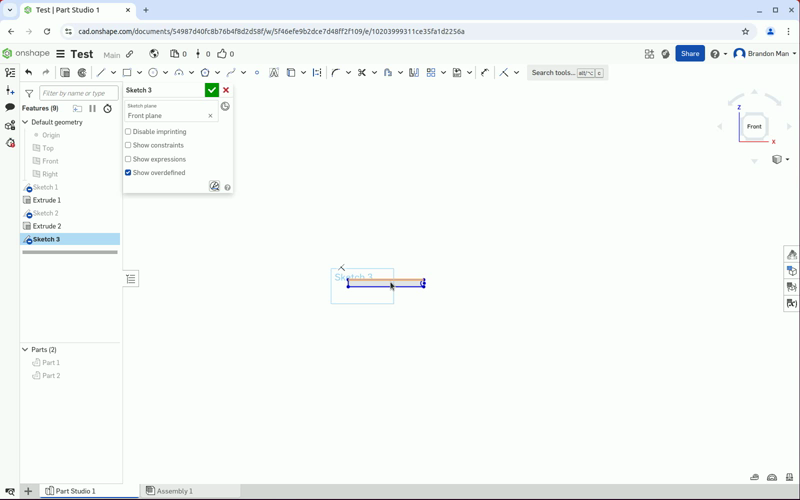
scroll(6)
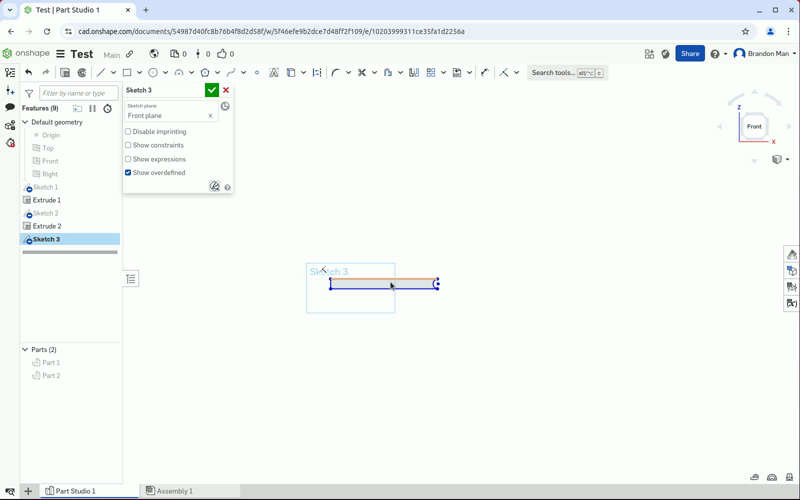
scroll(6)
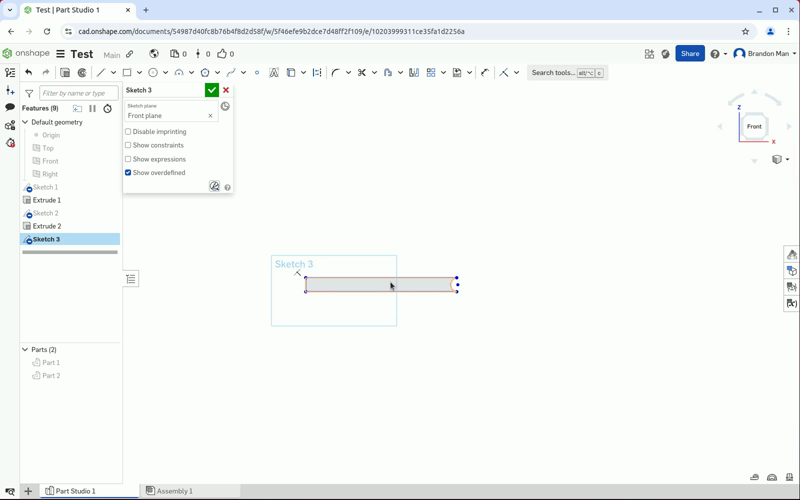
scroll(6)
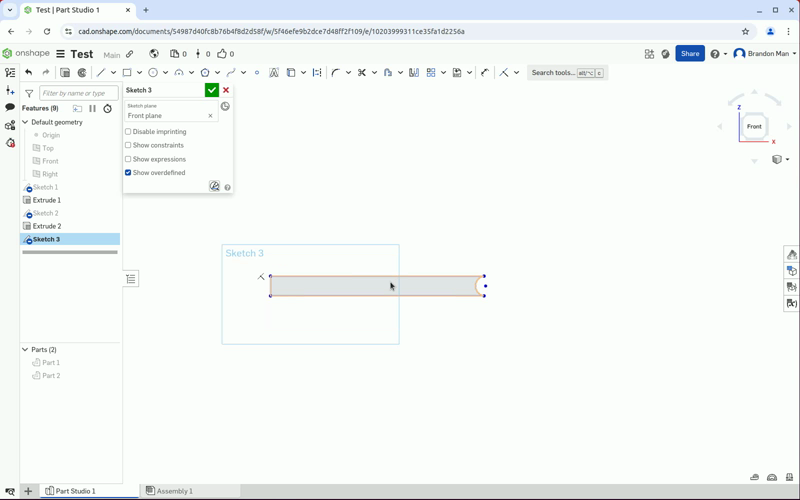
scroll(6)
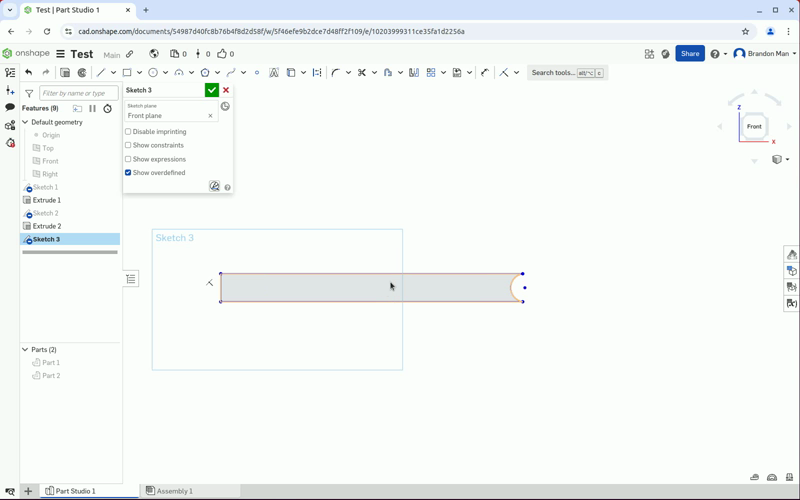
scroll(6)
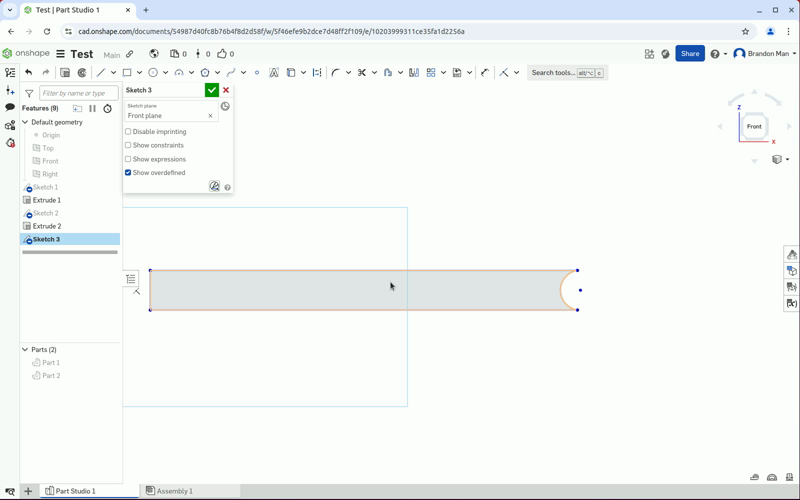
scroll(6)
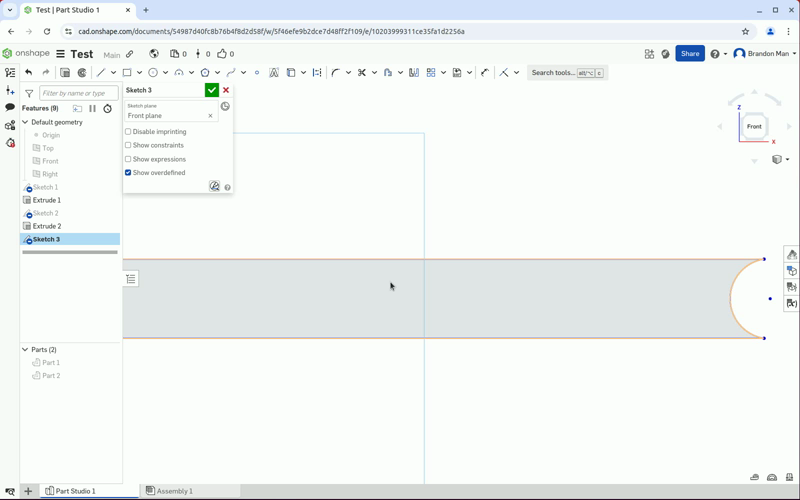
click(390, 281)
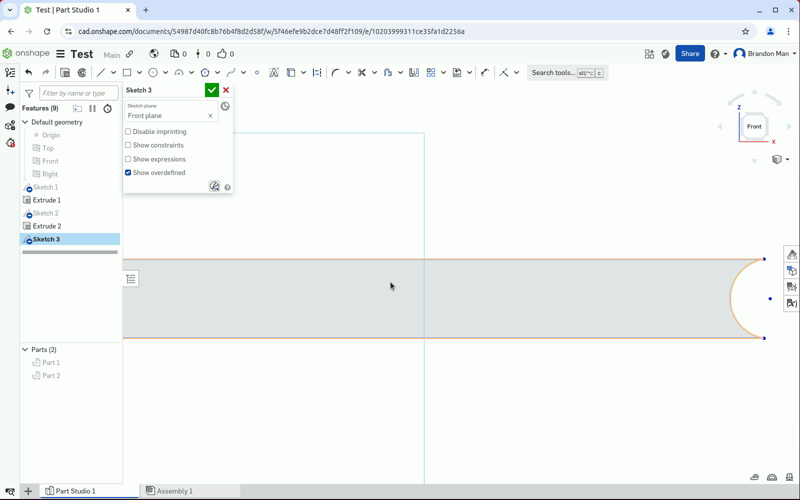
scroll(-6)
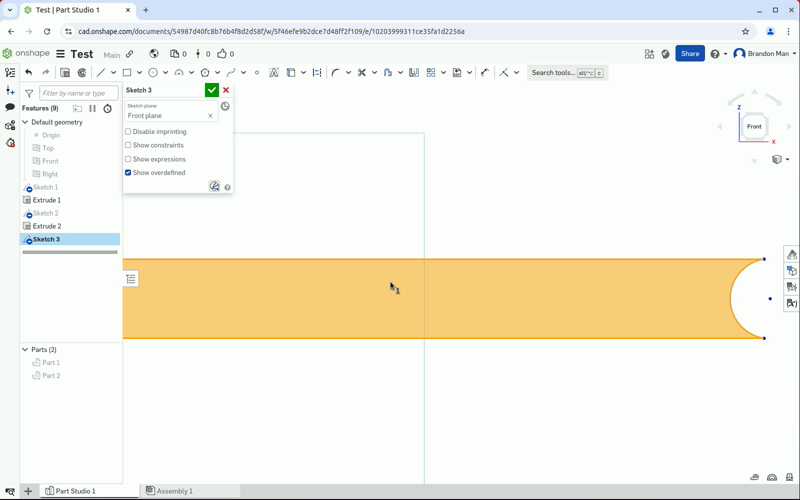
scroll(-6)
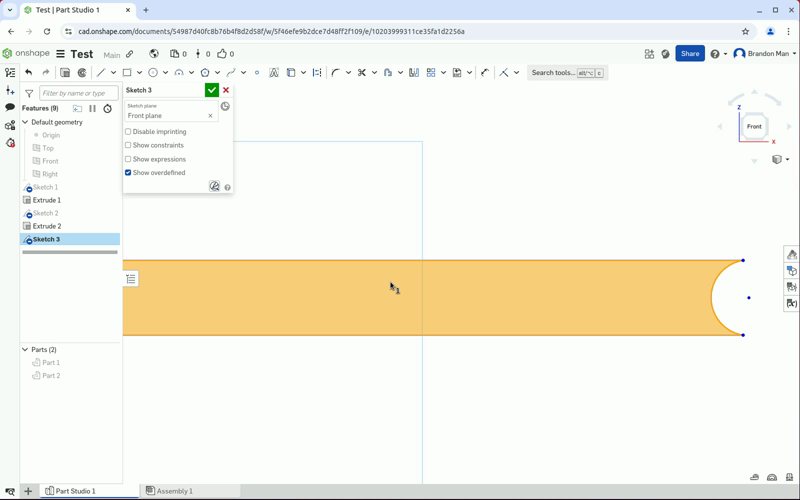
scroll(-6)
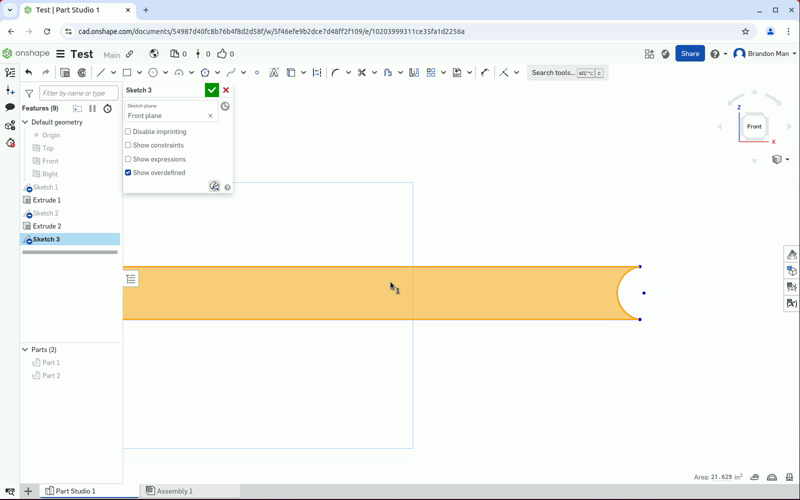
scroll(-6)
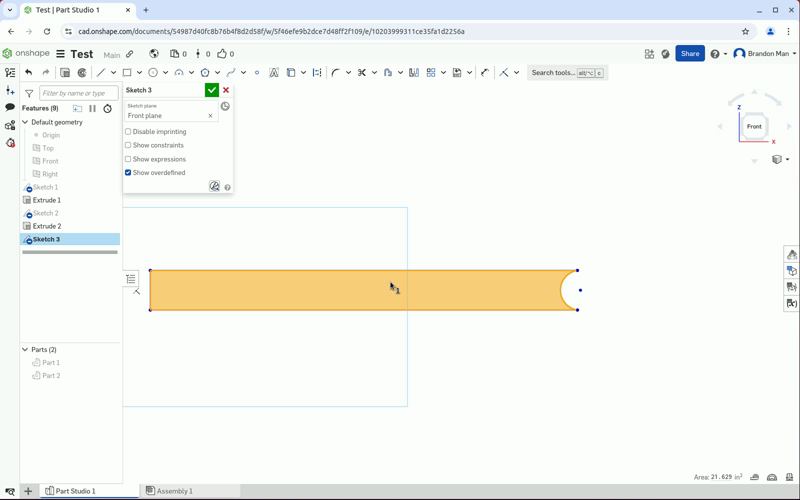
scroll(-6)
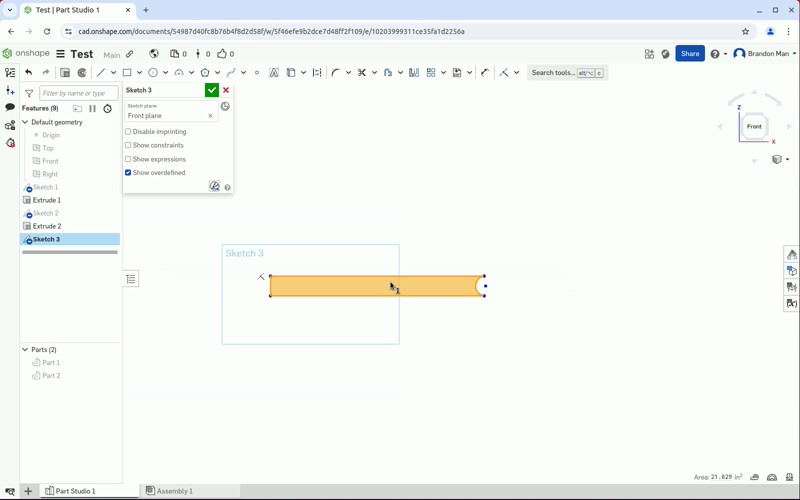
scroll(-6)
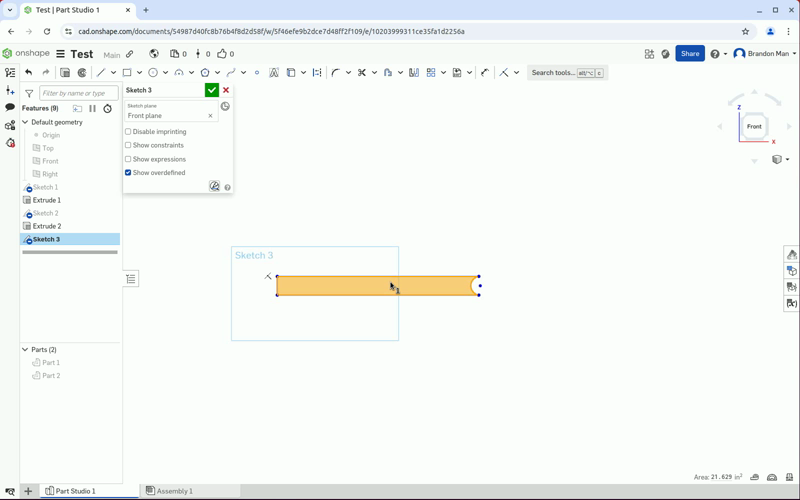
scroll(-6)
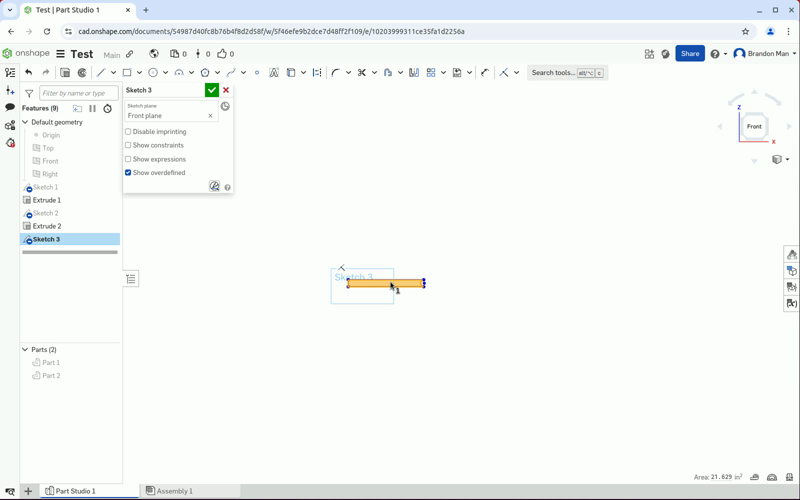
mouse_move(73, 352)
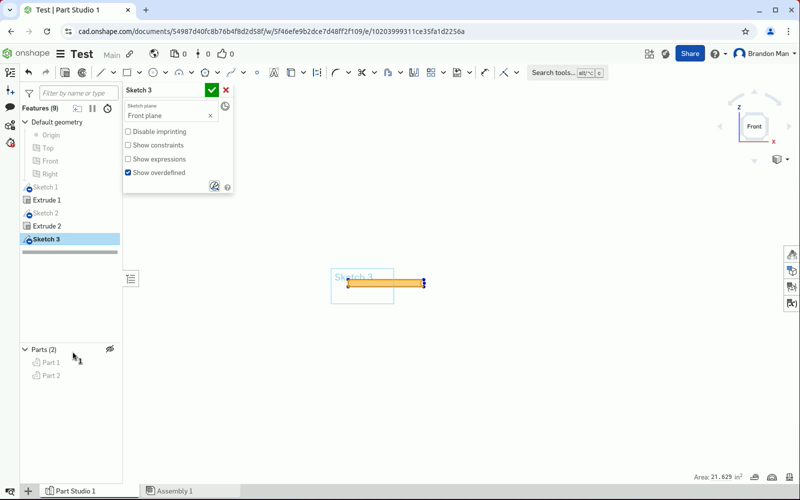
key(shift+y)
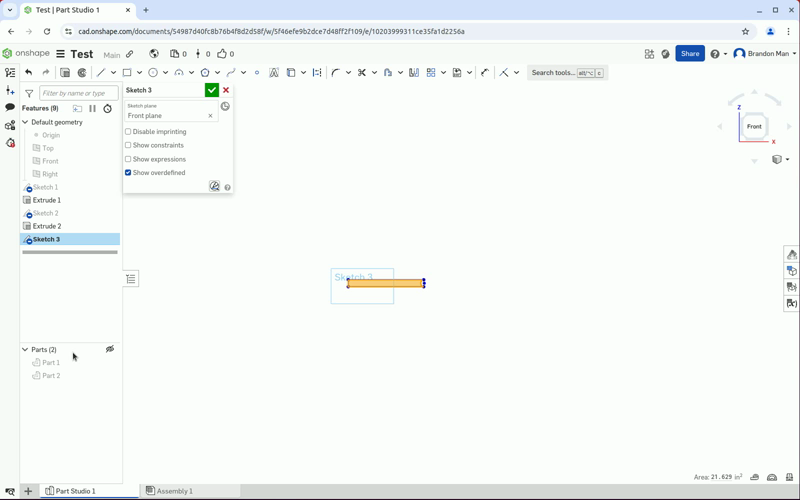
key(shift+e)
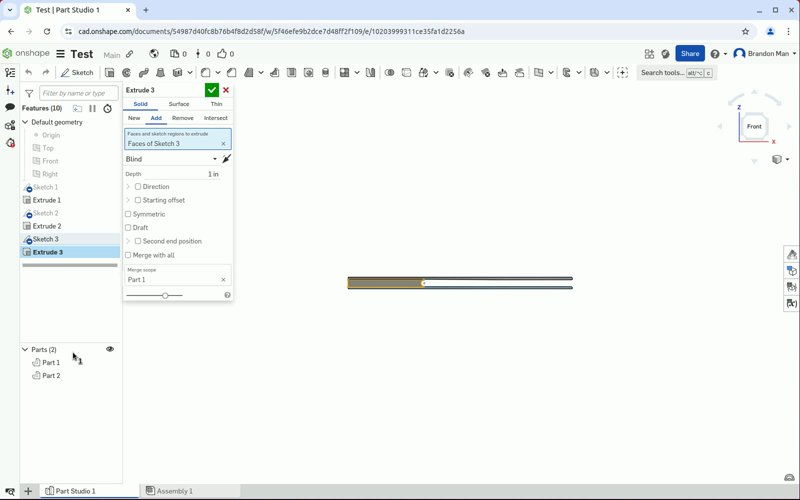
mouse_move(143, 106)
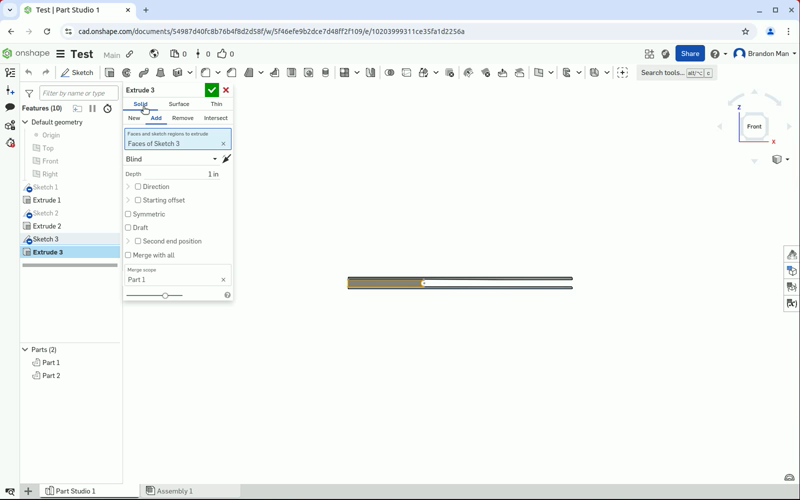
click(143, 106)
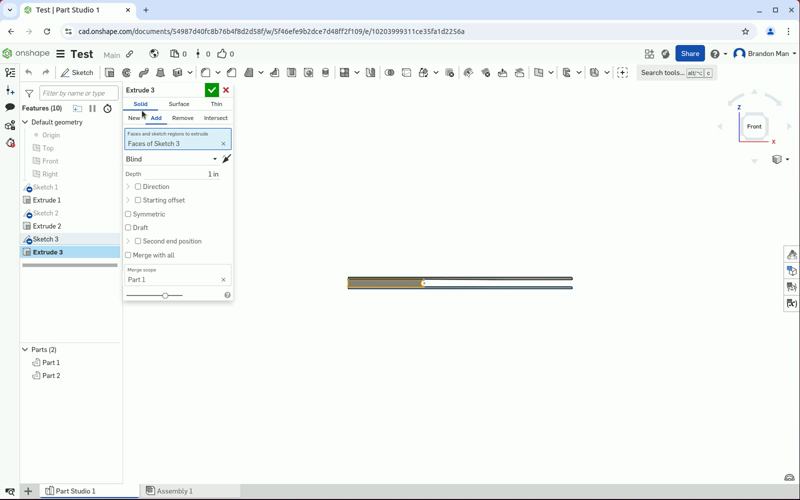
mouse_move(137, 120)
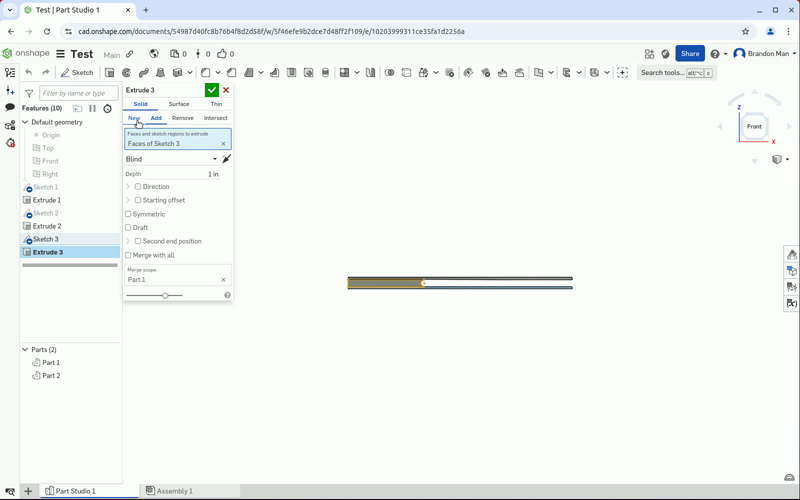
click(137, 120)
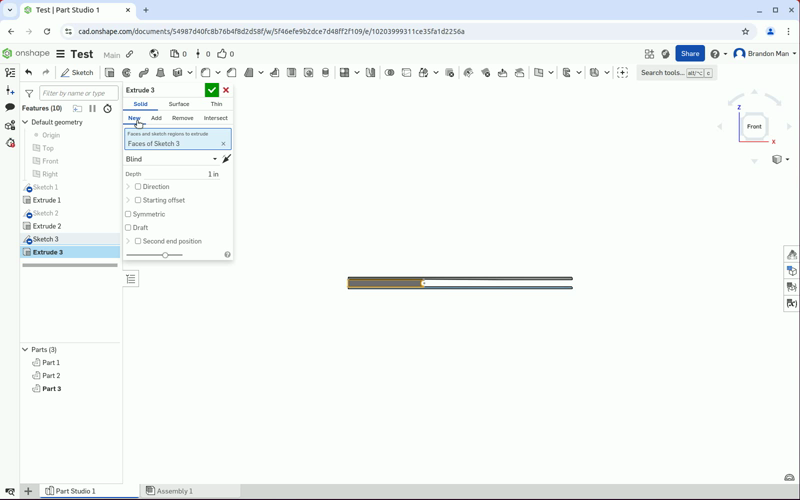
key(tab, 4)
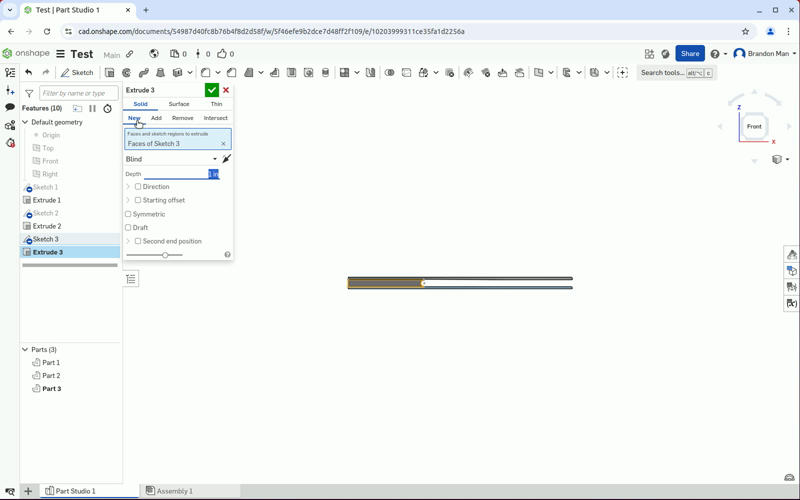
text(0.722)
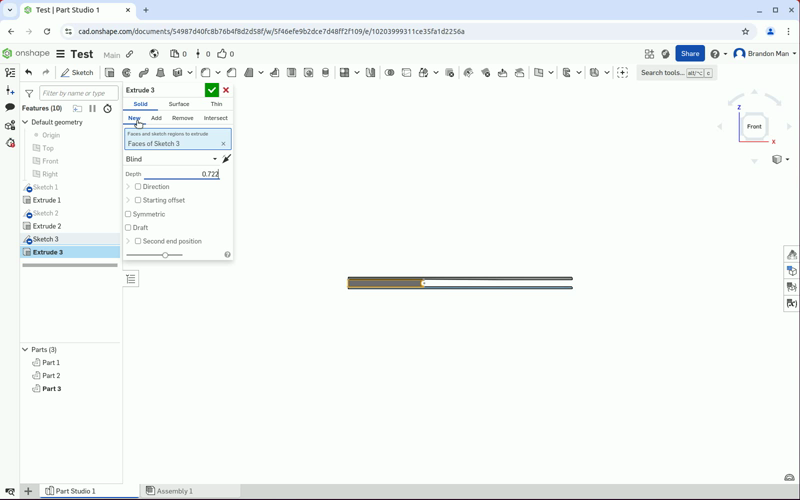
key(enter)
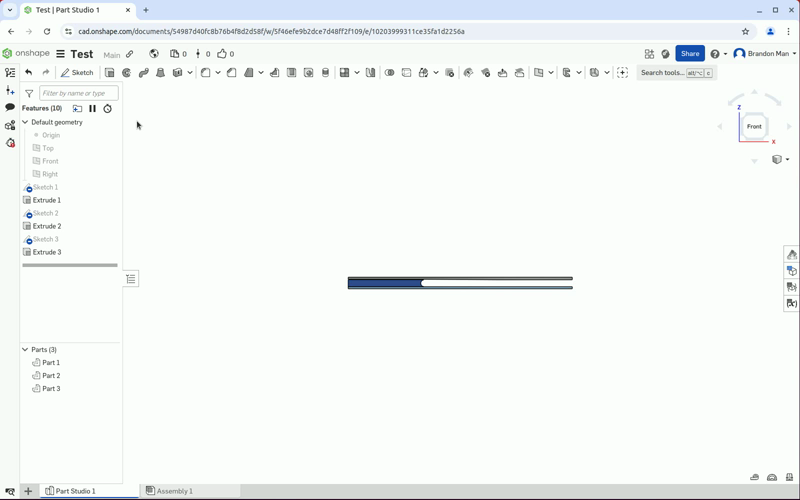
key(shift+h)
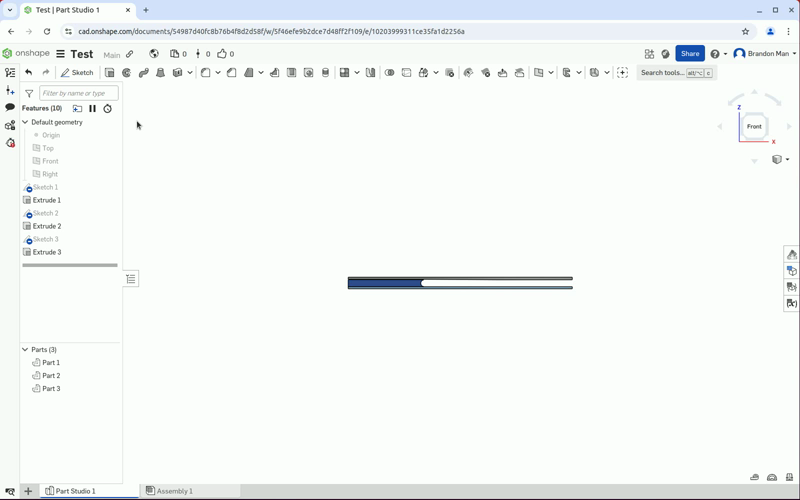
key(shift+h)
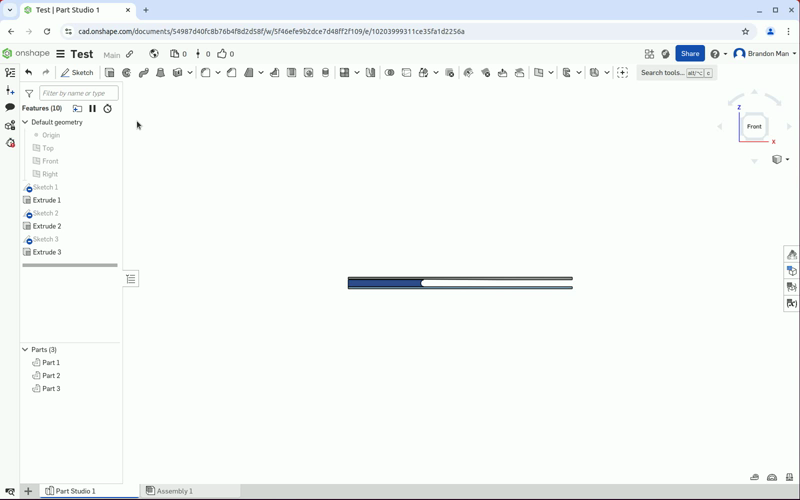
mouse_move(73, 189)
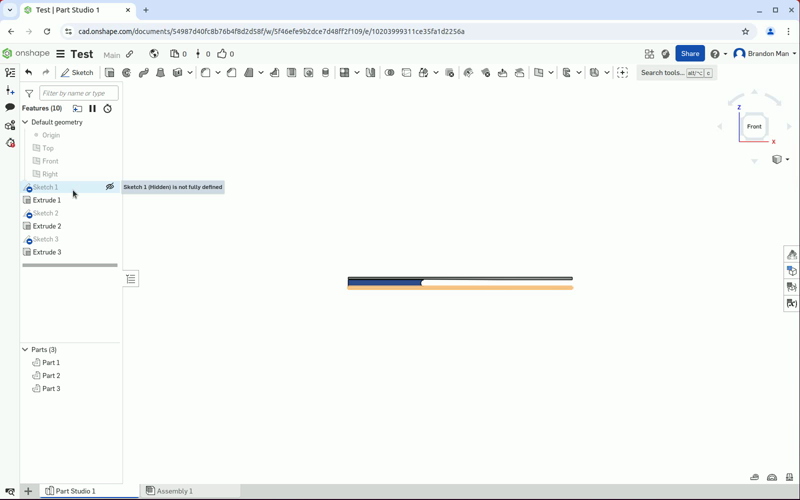
click(73, 189)
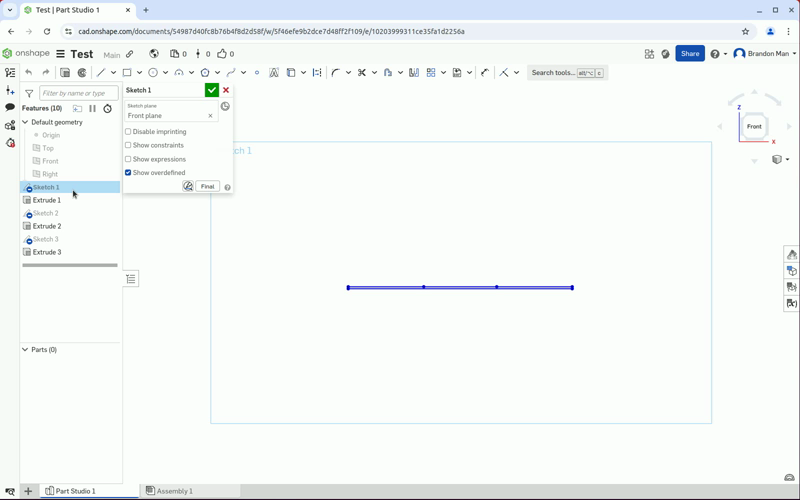
mouse_move(229, 92)
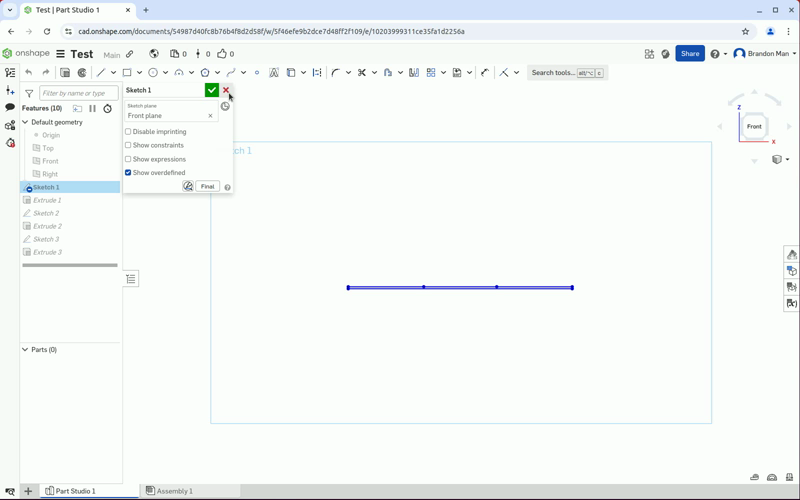
click(229, 92)
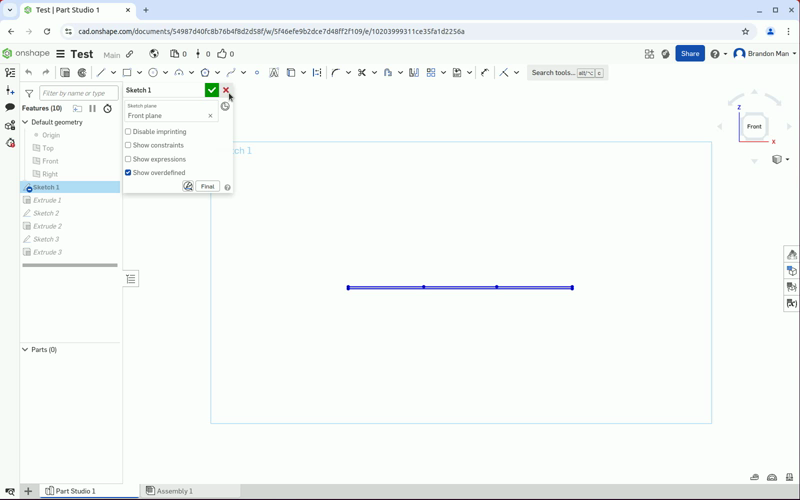
key(shift+s)
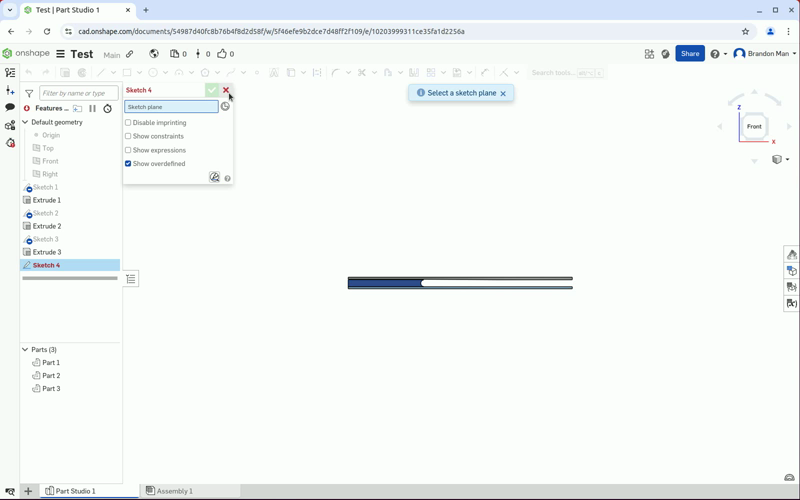
mouse_move(73, 163)
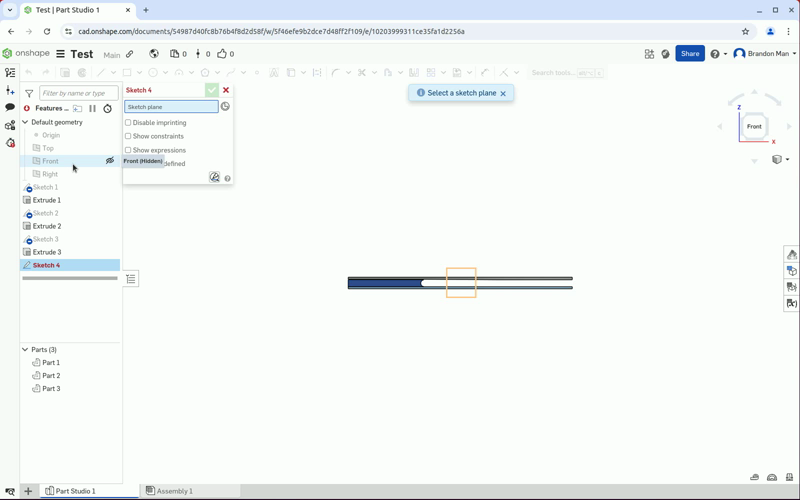
click(73, 163)
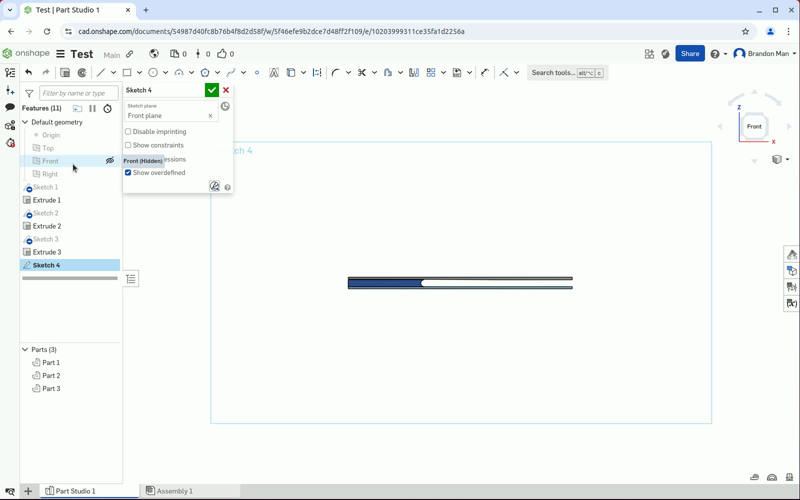
mouse_move(73, 352)
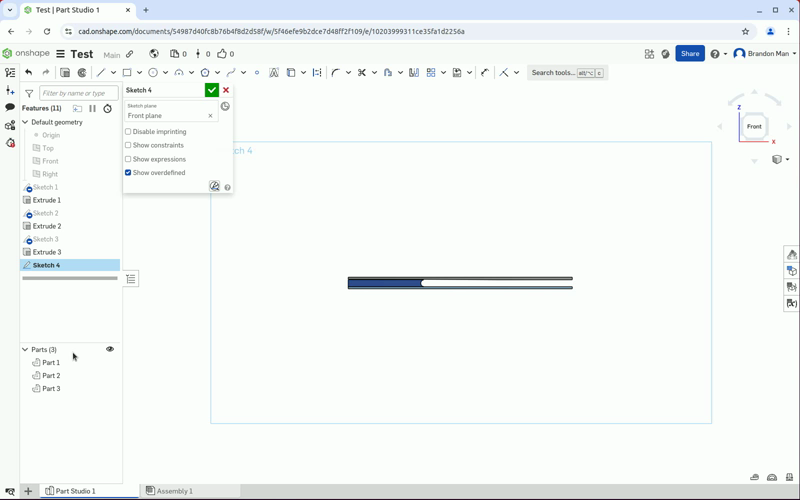
key(y)
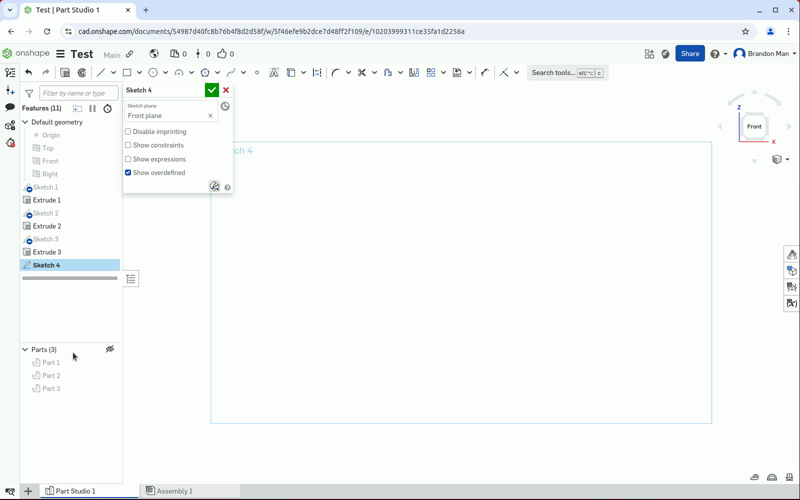
key(l)
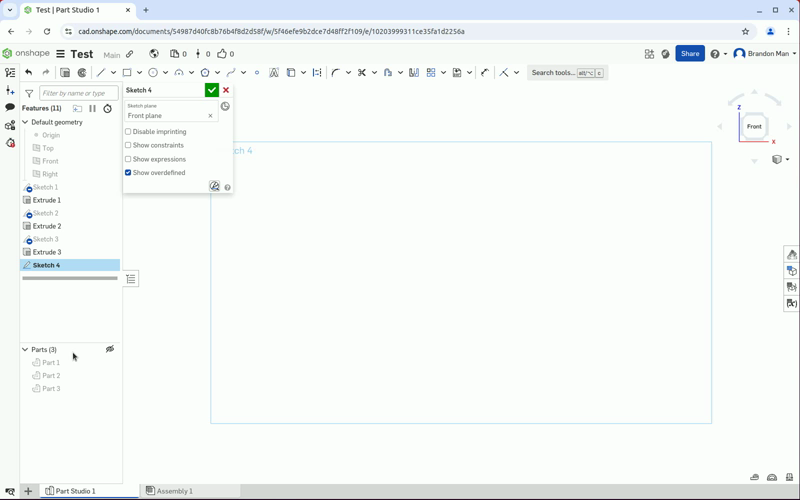
key_down(shift)
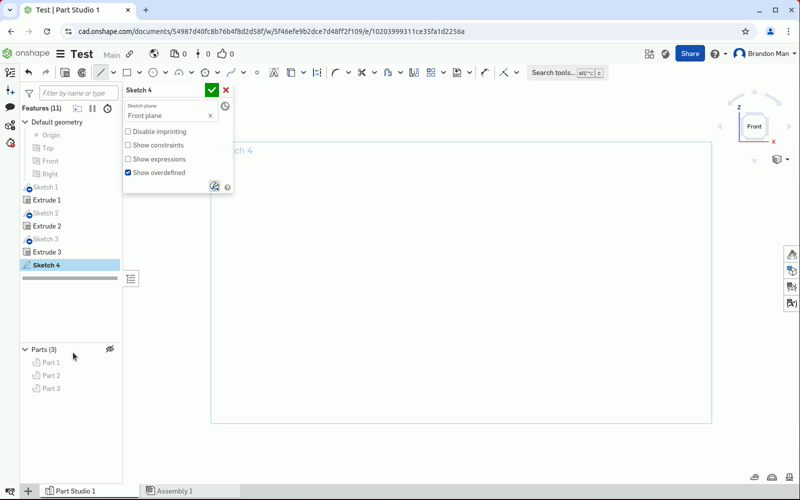
mouse_move(498, 286)
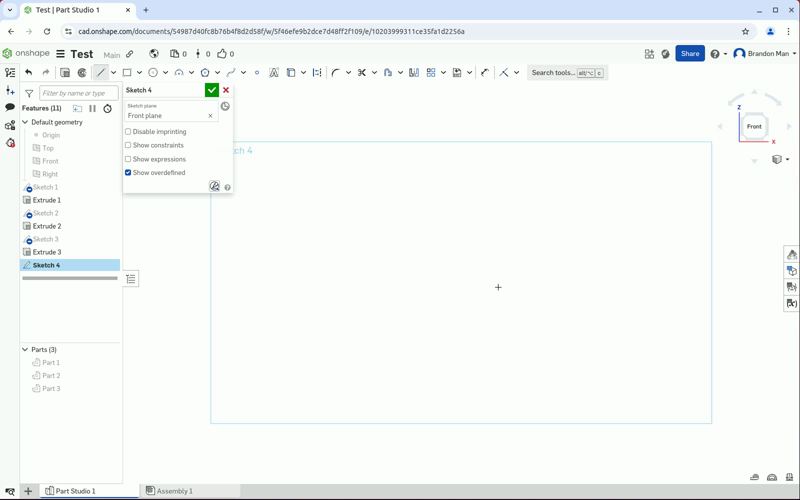
click(498, 286)
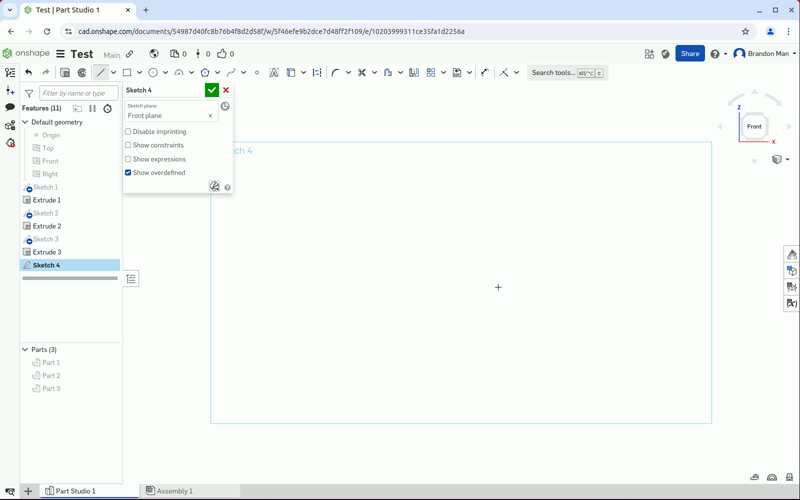
key_up(shift)
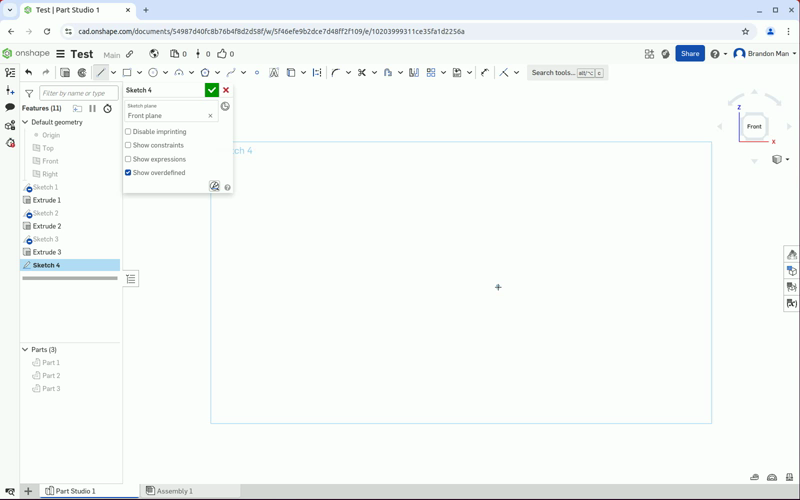
key_down(shift)
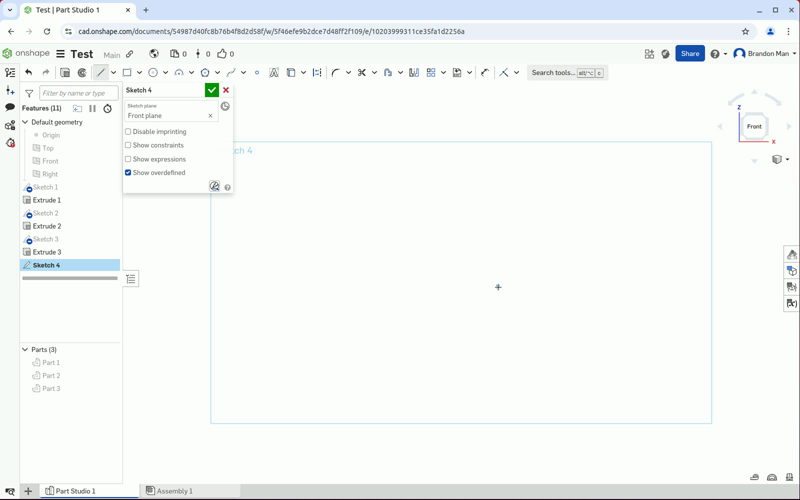
mouse_move(573, 286)
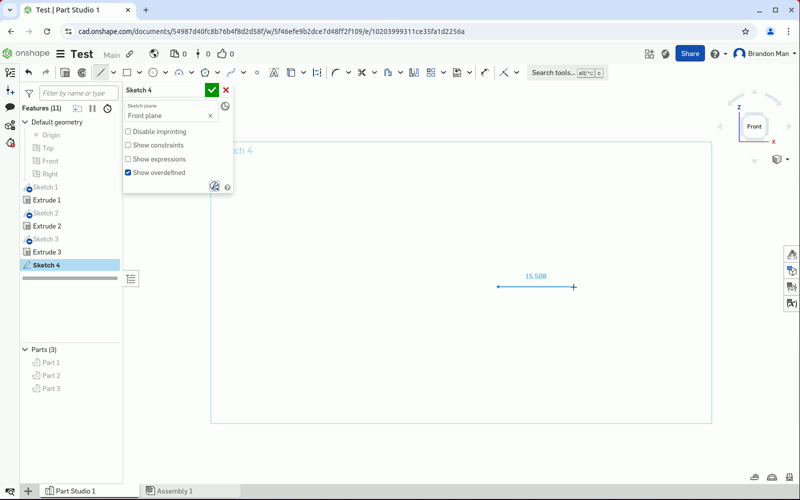
click(573, 286)
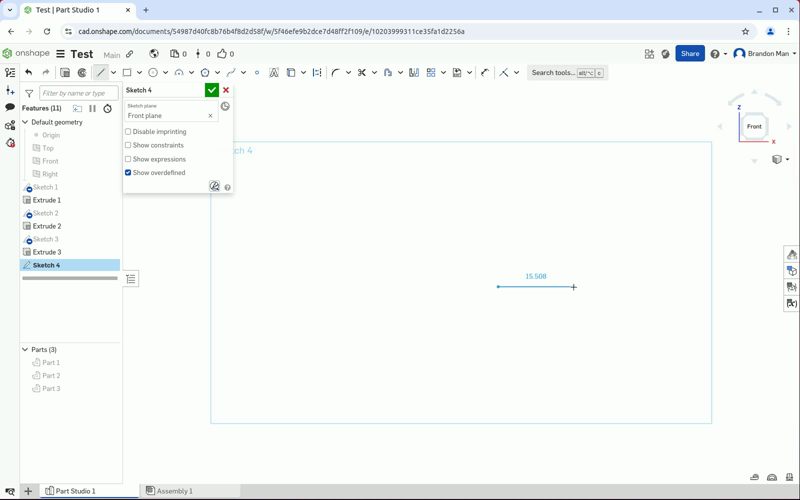
key_up(shift)
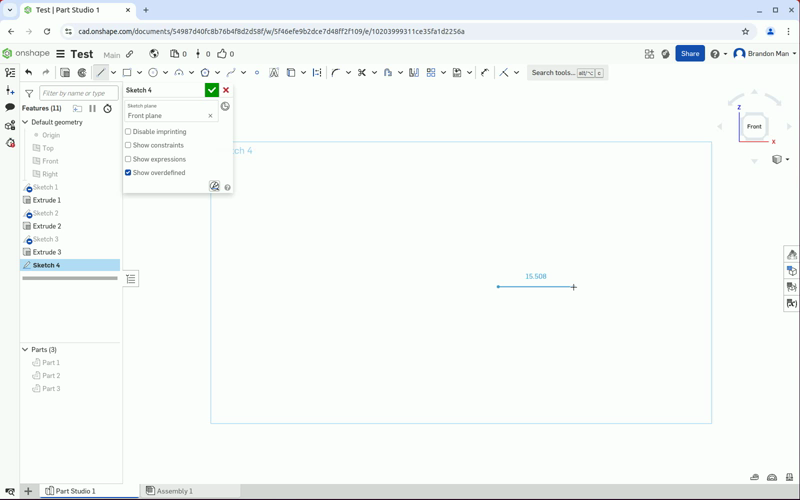
key_down(shift)
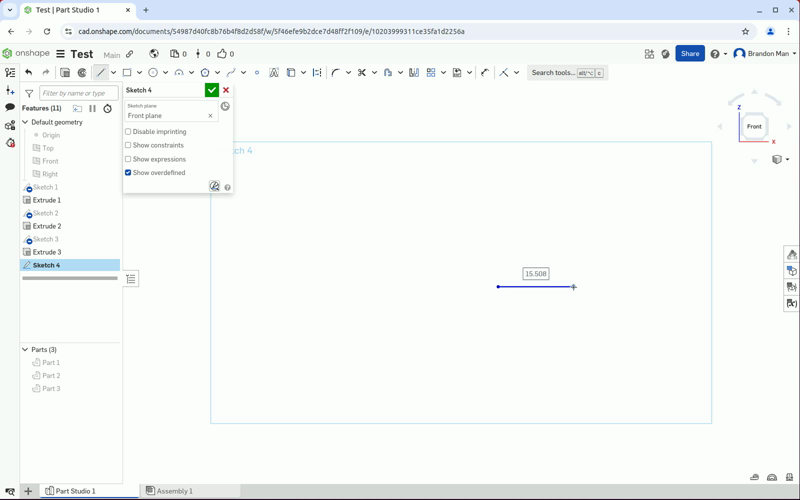
mouse_move(589, 286)
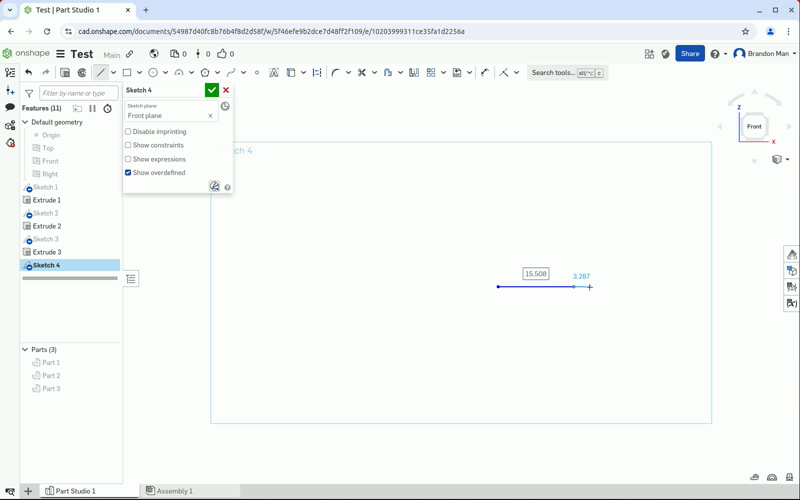
mouse_move(573, 279)
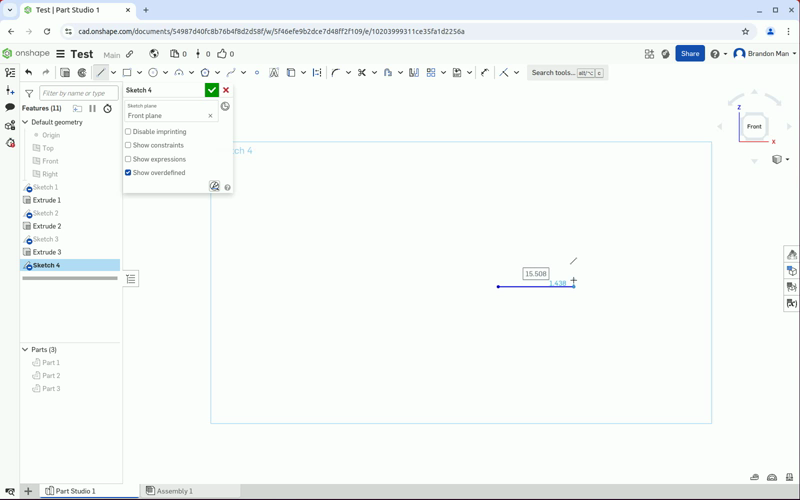
scroll(6)
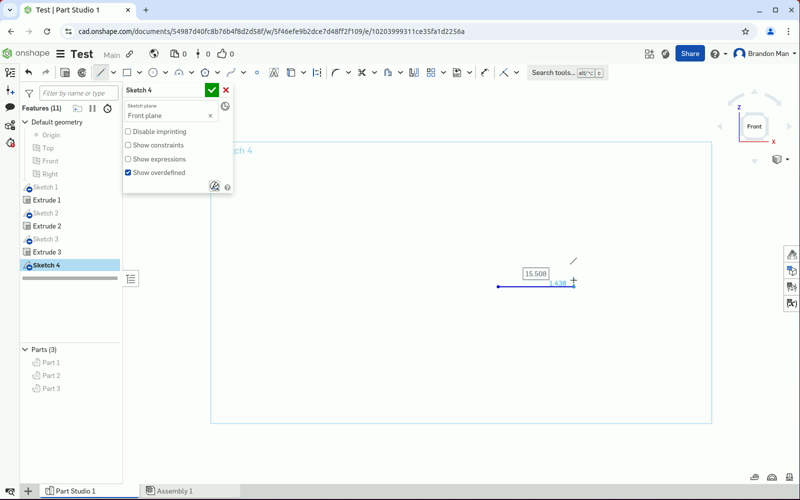
scroll(6)
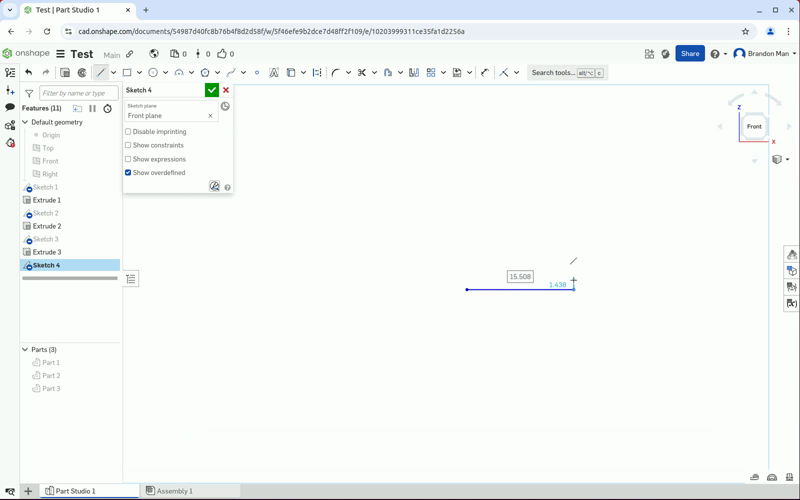
scroll(6)
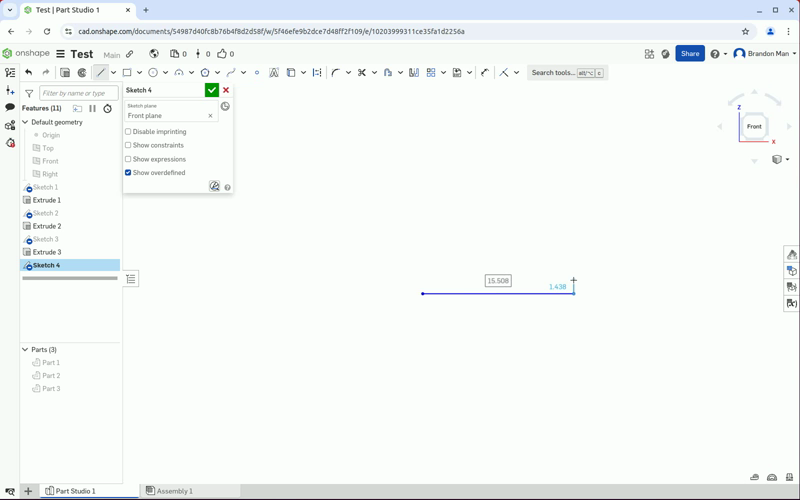
scroll(6)
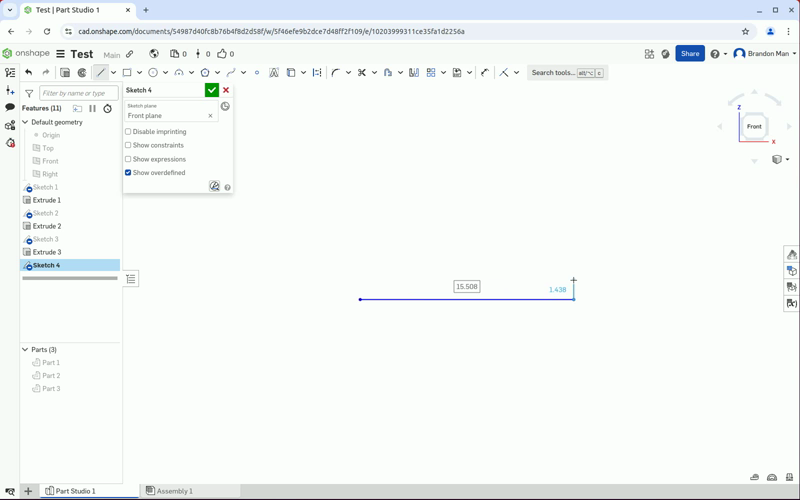
scroll(6)
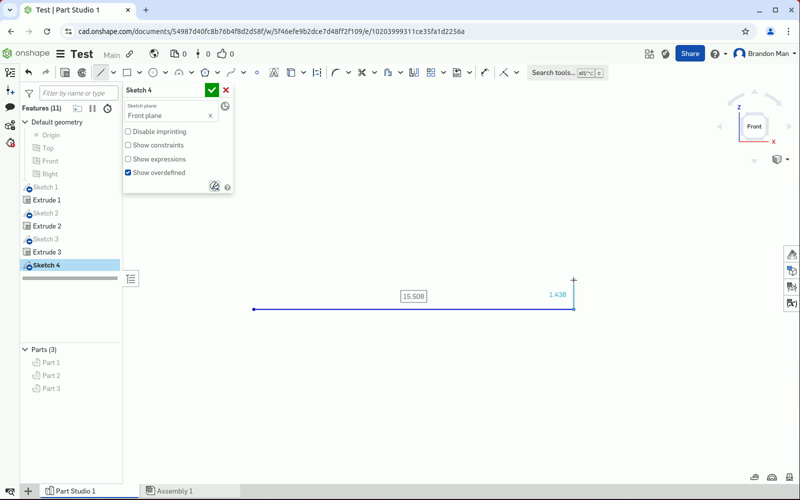
scroll(6)
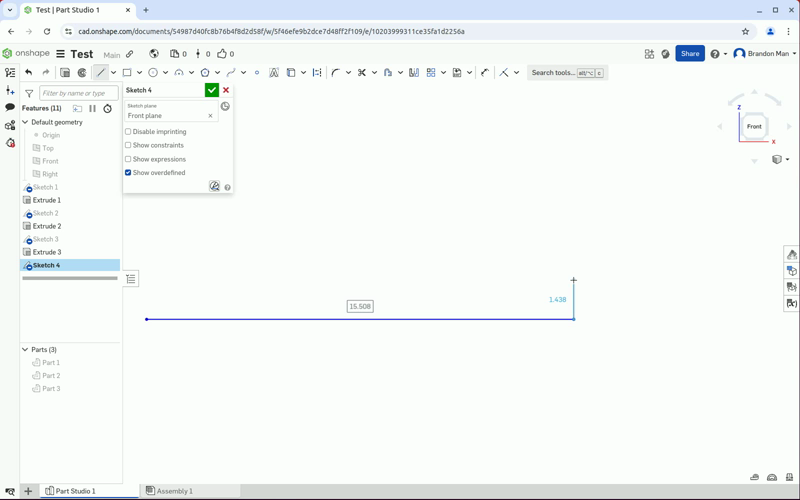
scroll(6)
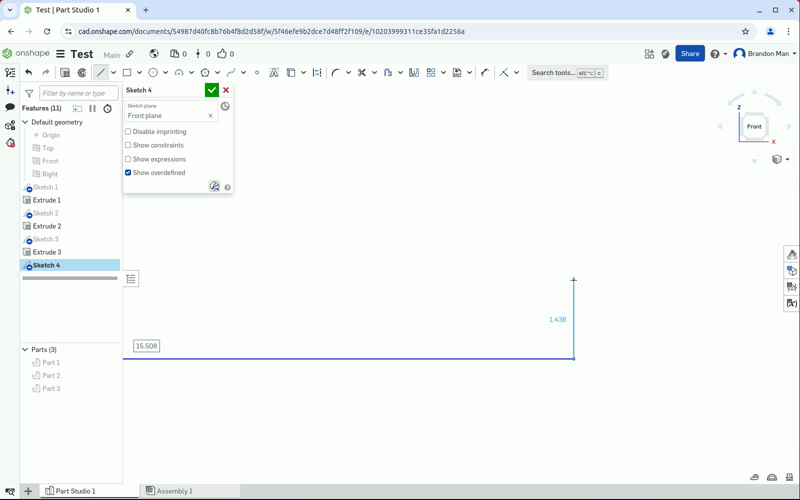
click(573, 279)
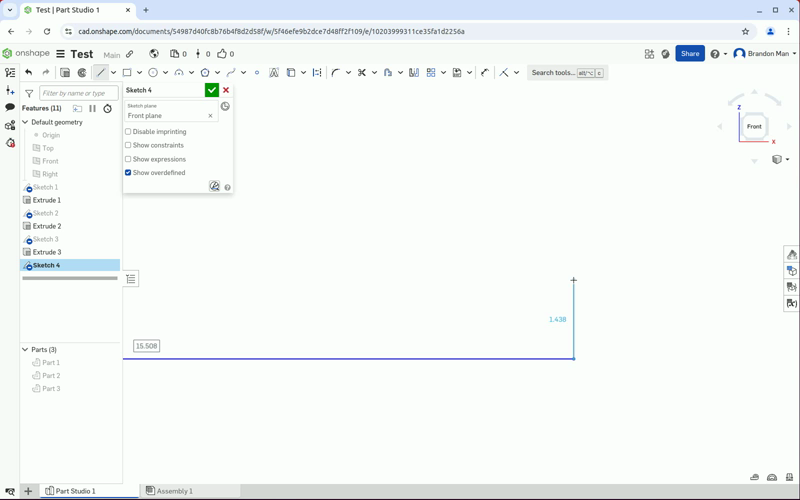
scroll(-6)
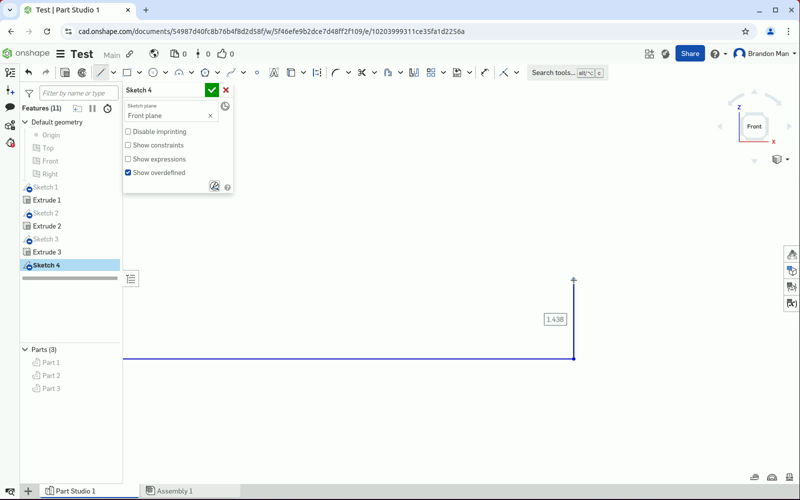
scroll(-6)
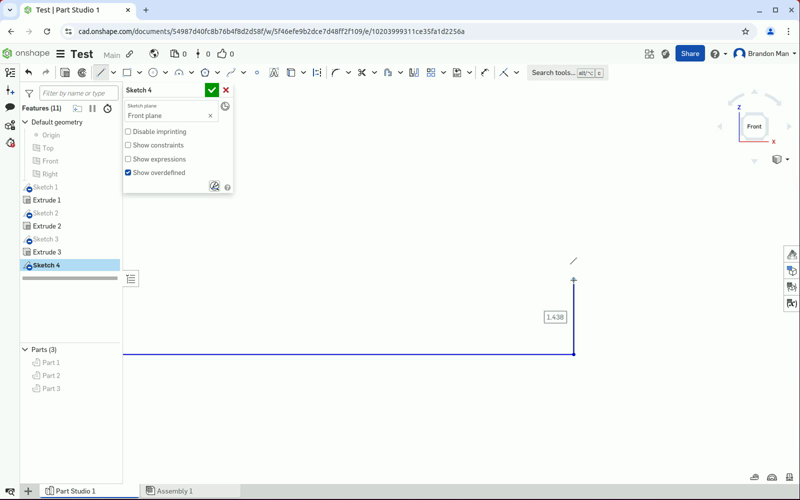
scroll(-6)
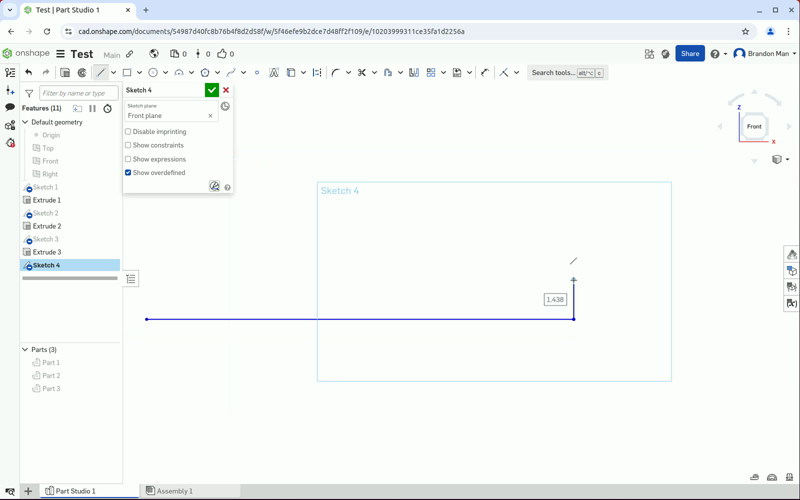
scroll(-6)
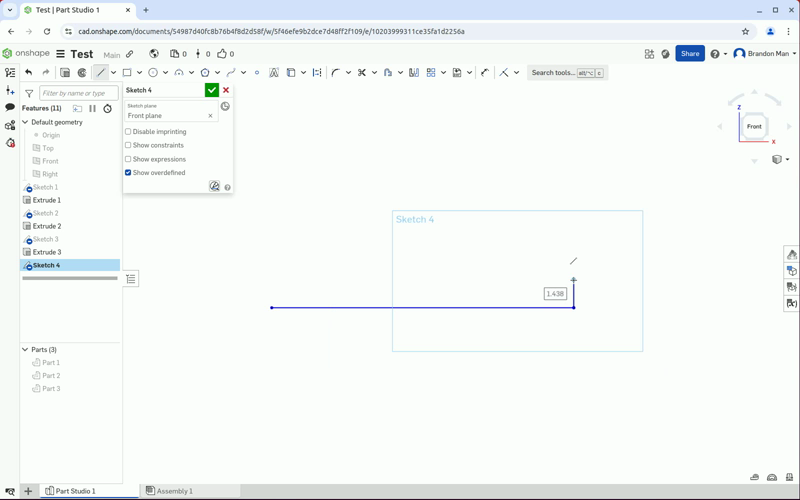
scroll(-6)
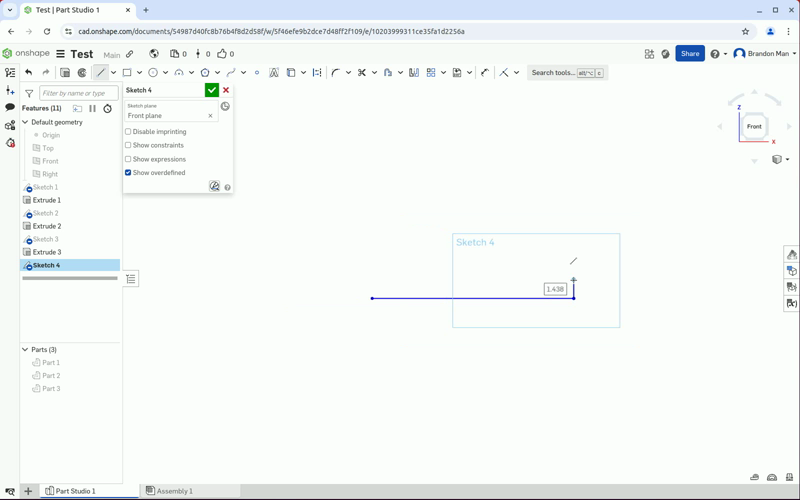
scroll(-6)
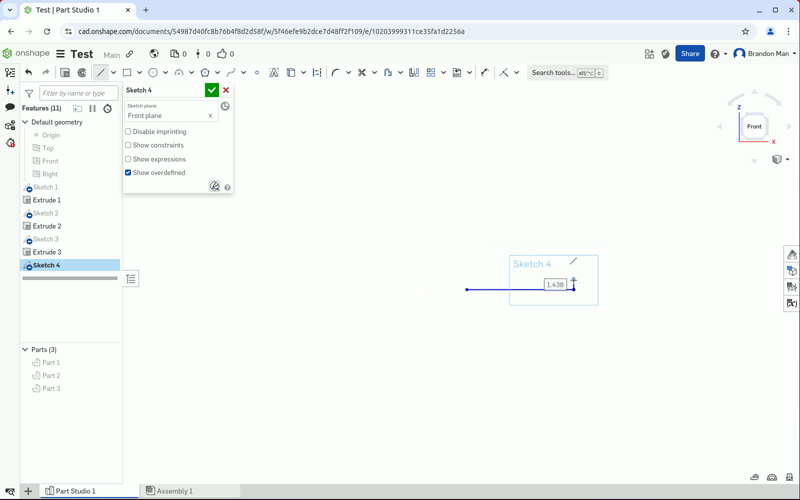
scroll(-6)
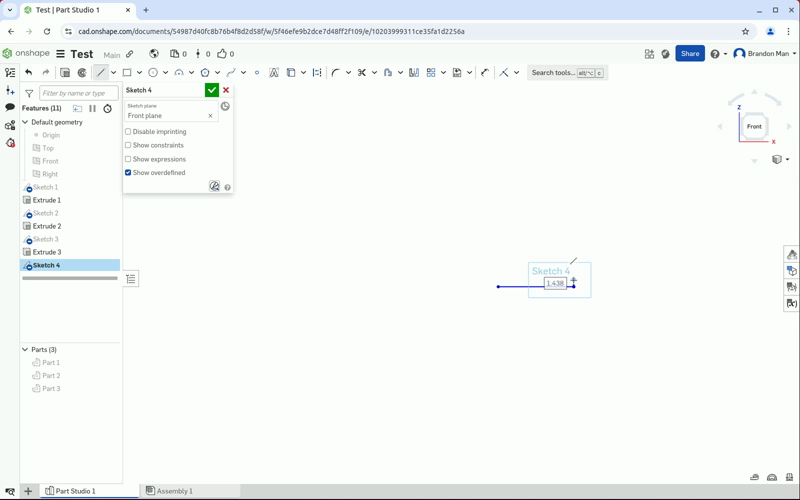
key_up(shift)
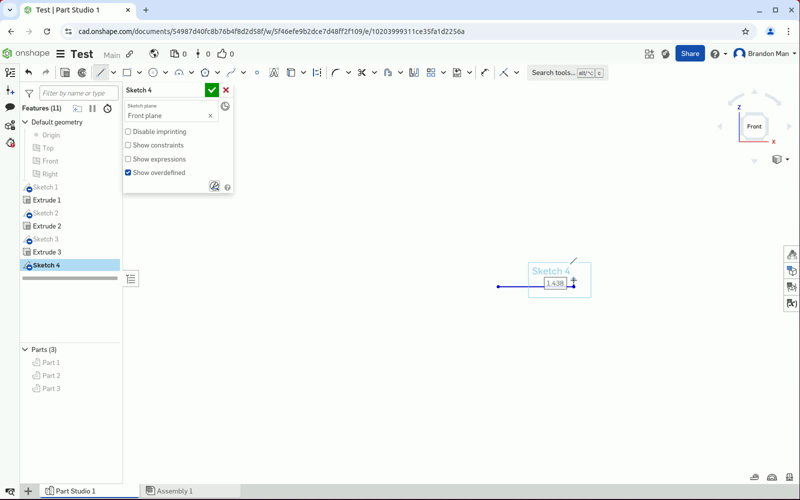
key_down(shift)
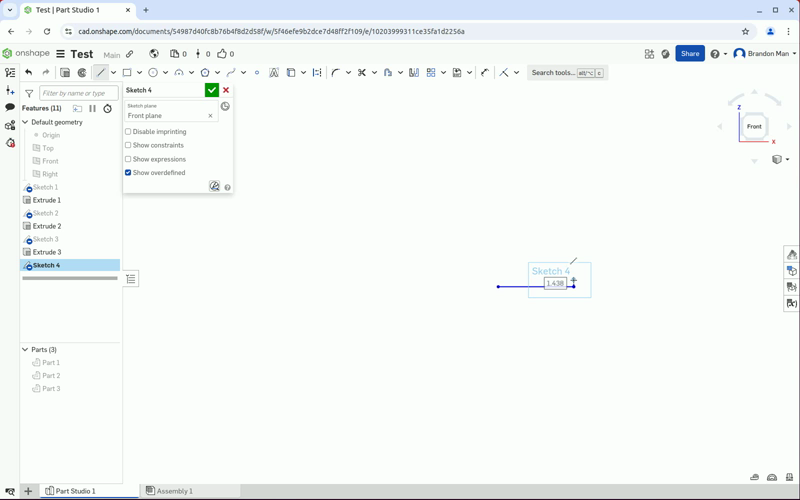
mouse_move(498, 279)
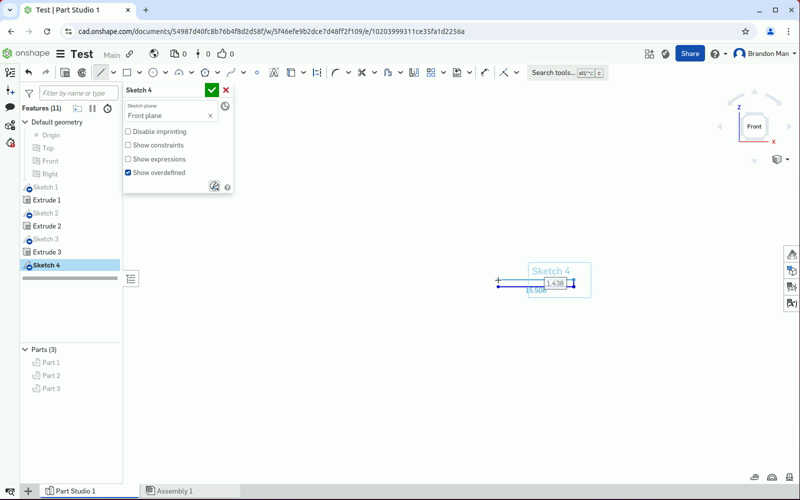
click(498, 279)
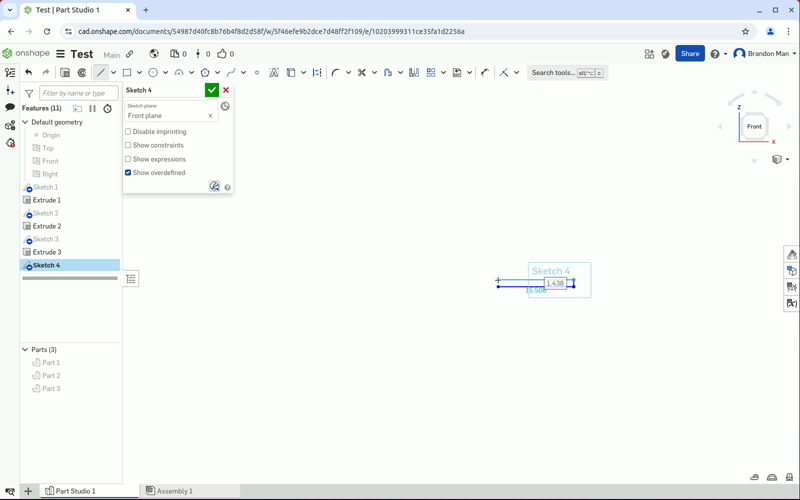
key_up(shift)
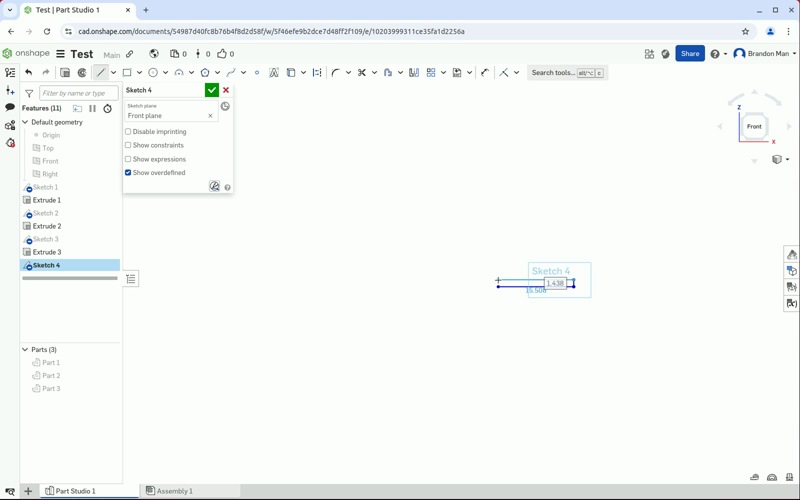
key(esc)
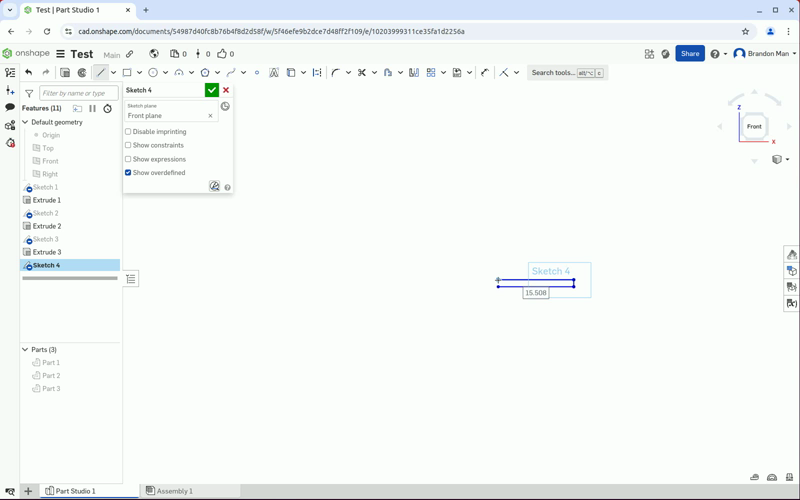
key(a)
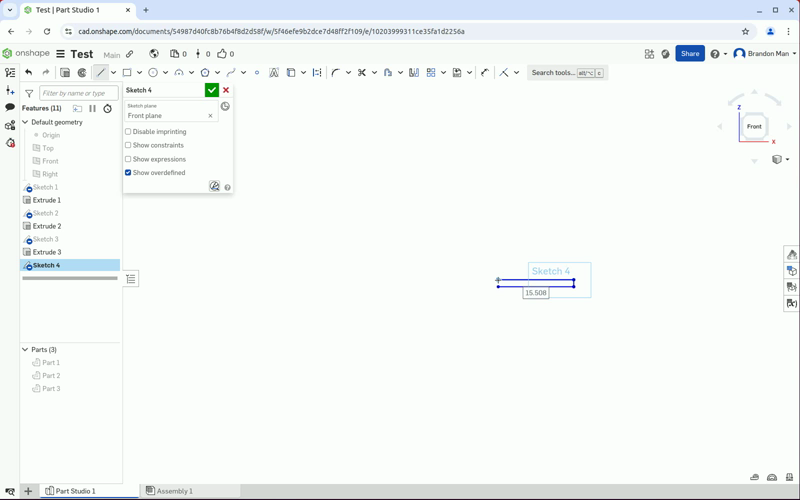
mouse_move(498, 279)
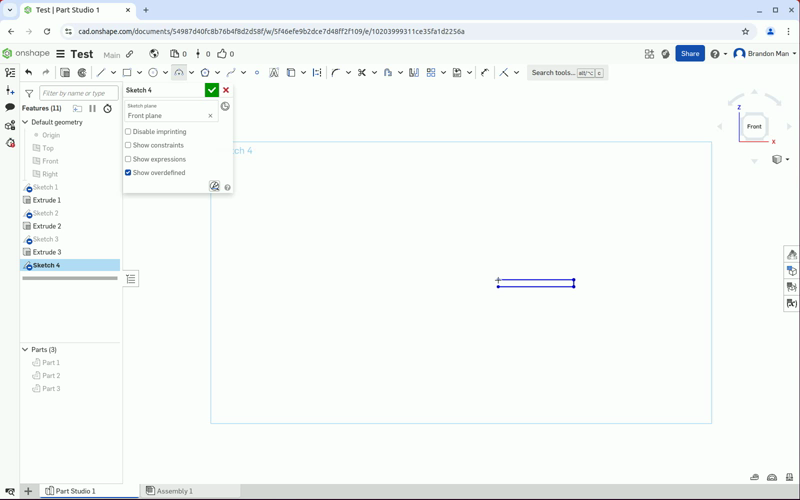
click(498, 279)
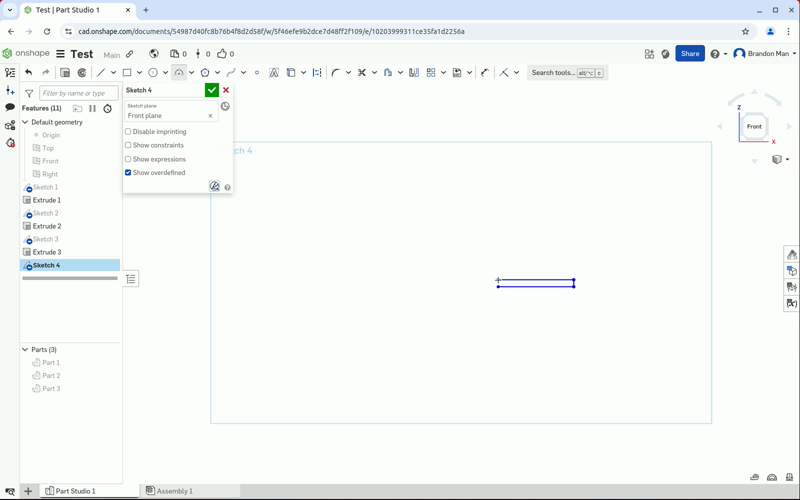
mouse_move(498, 286)
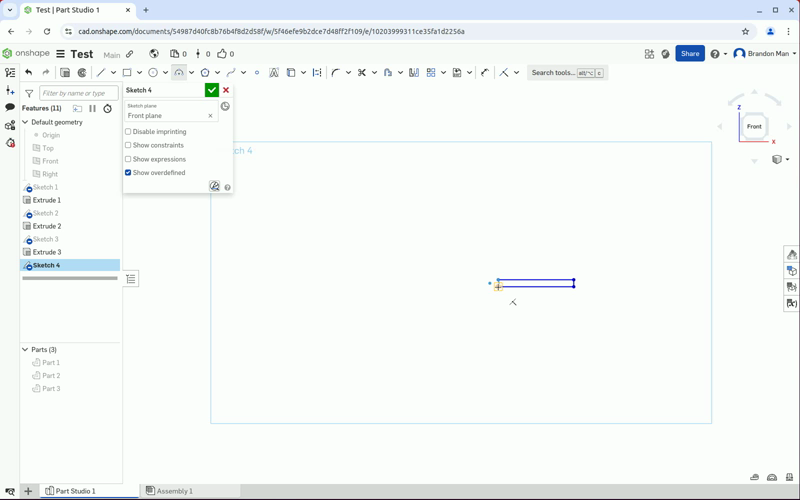
scroll(6)
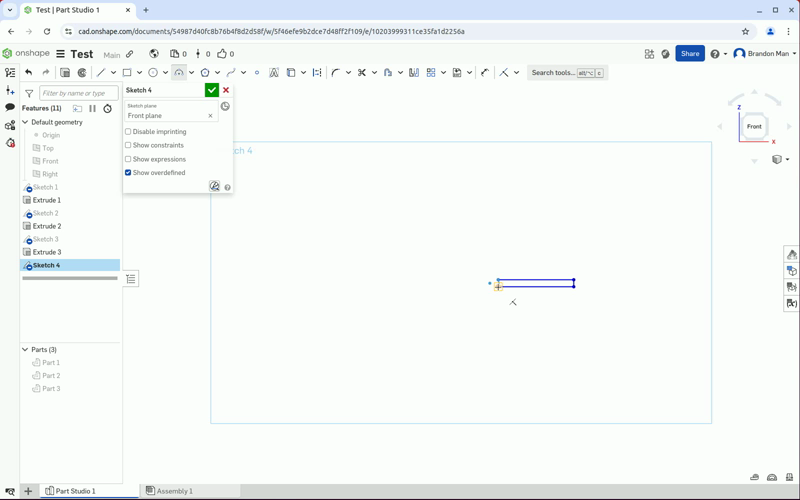
scroll(6)
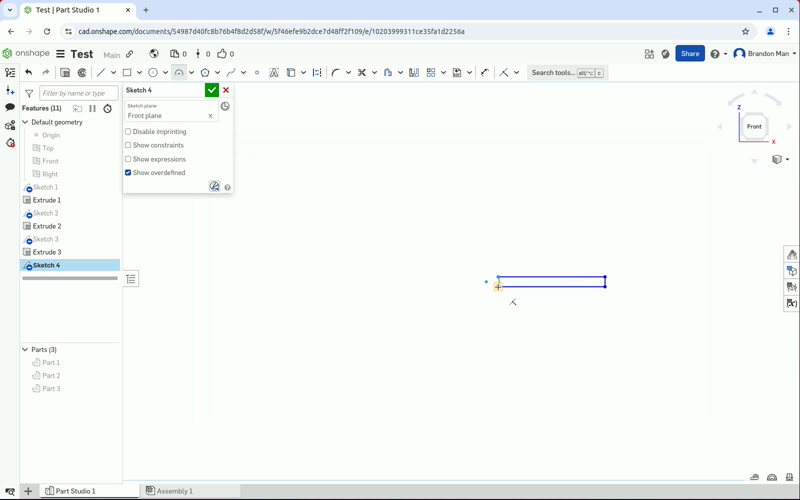
scroll(6)
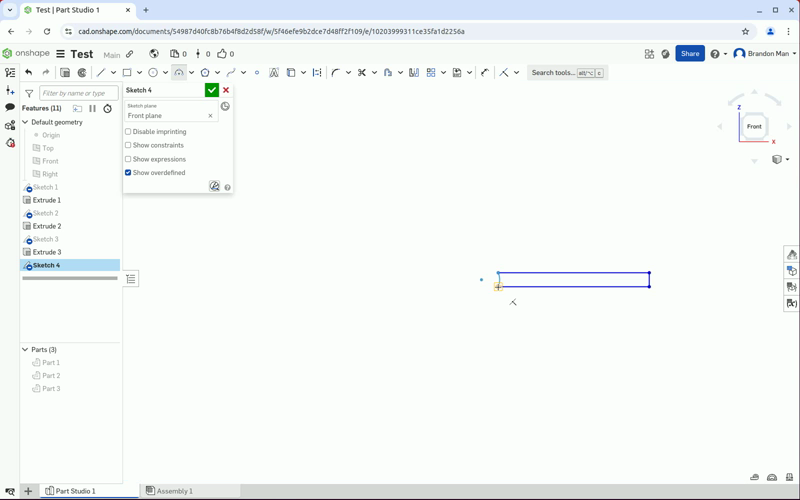
scroll(6)
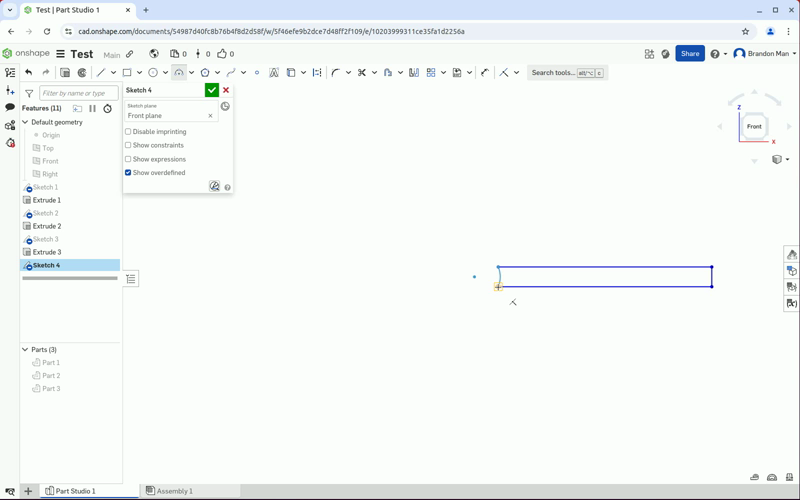
scroll(6)
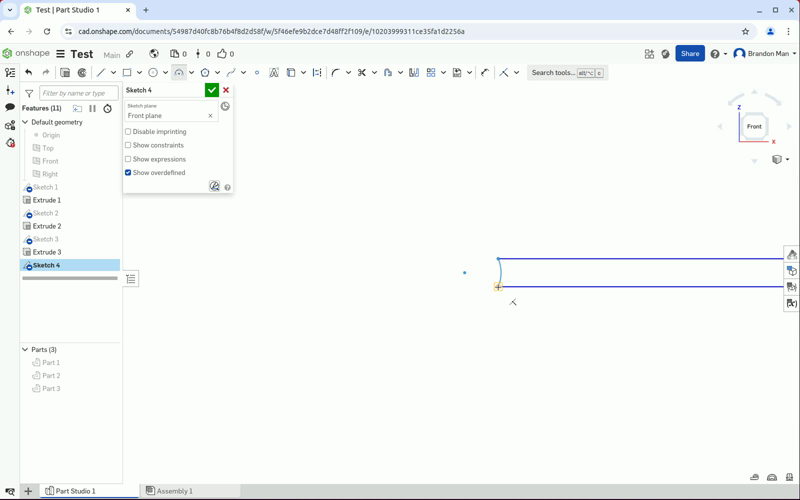
scroll(6)
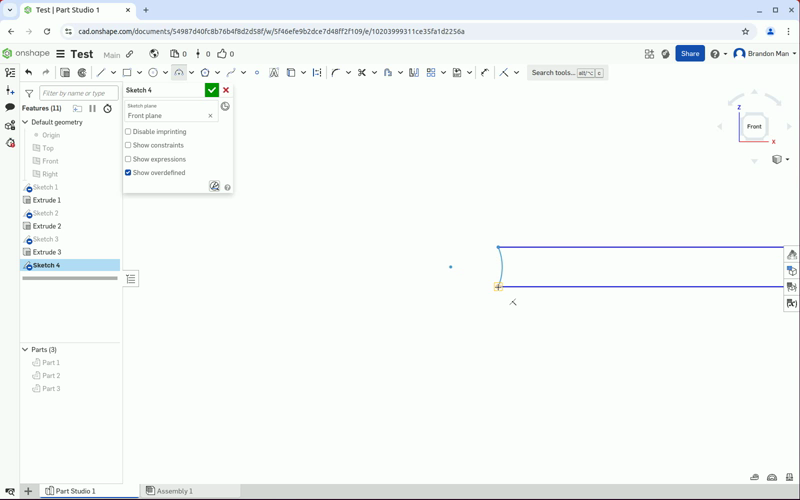
scroll(6)
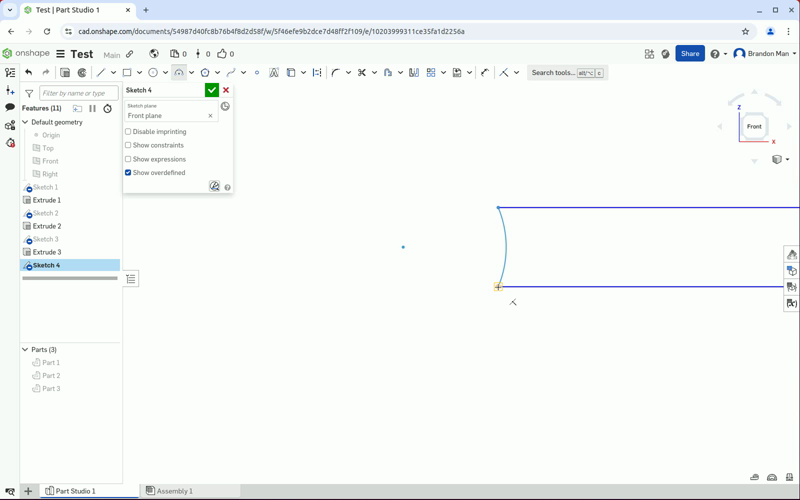
click(498, 286)
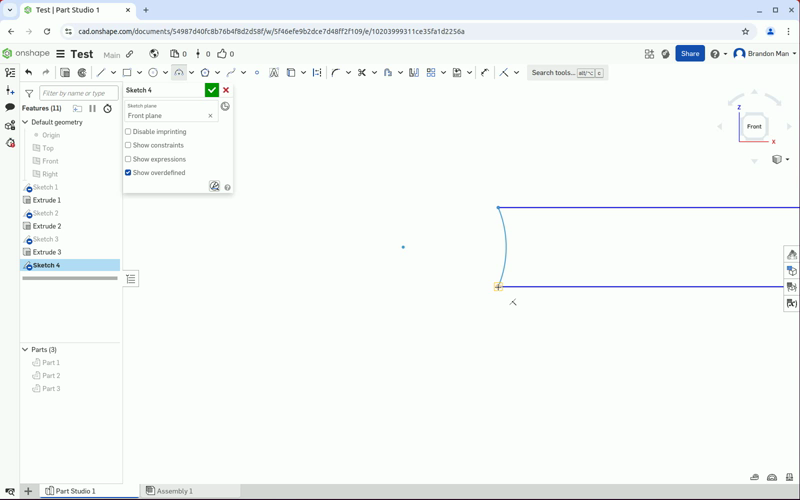
scroll(-6)
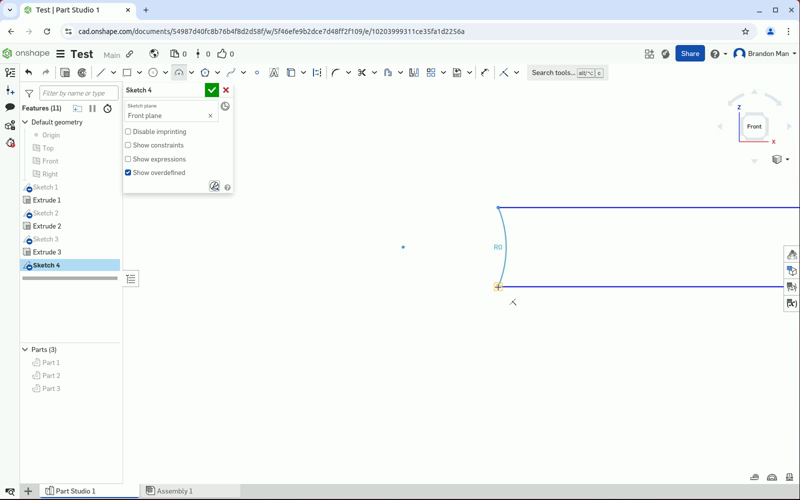
scroll(-6)
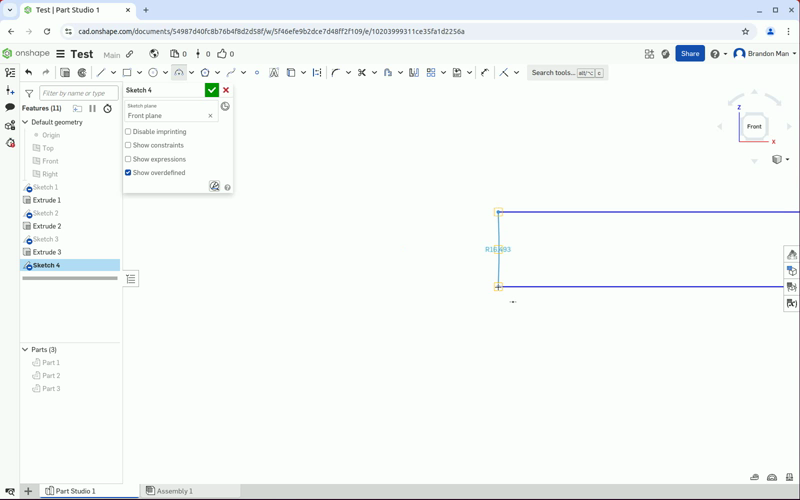
scroll(-6)
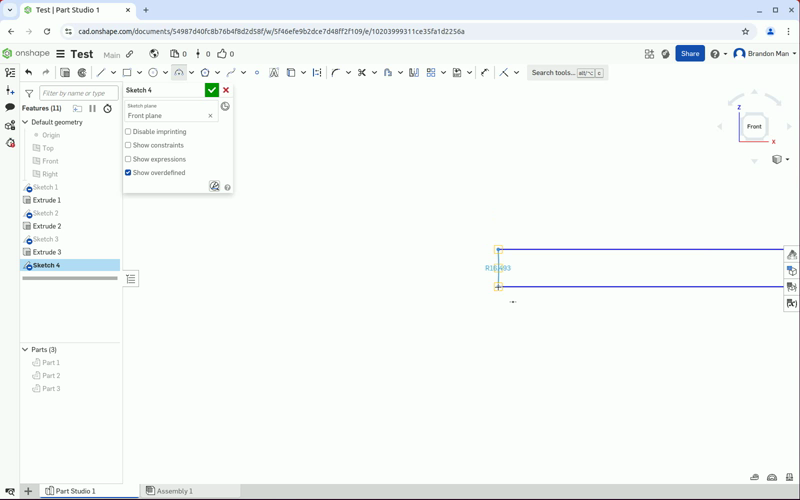
scroll(-6)
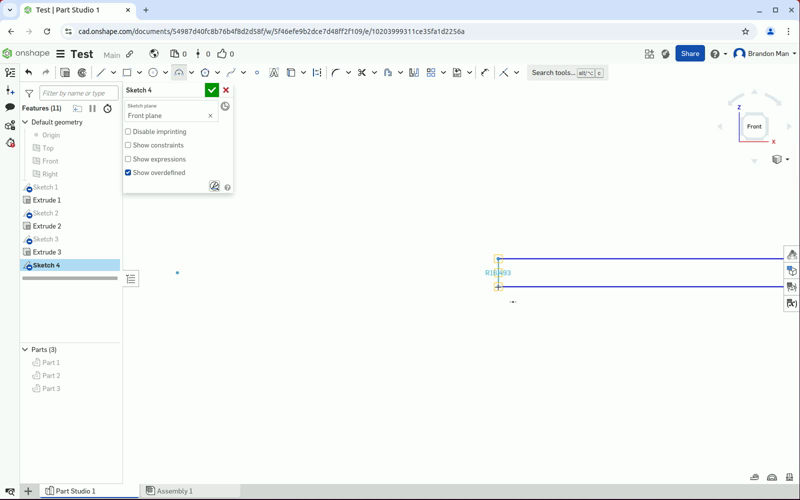
scroll(-6)
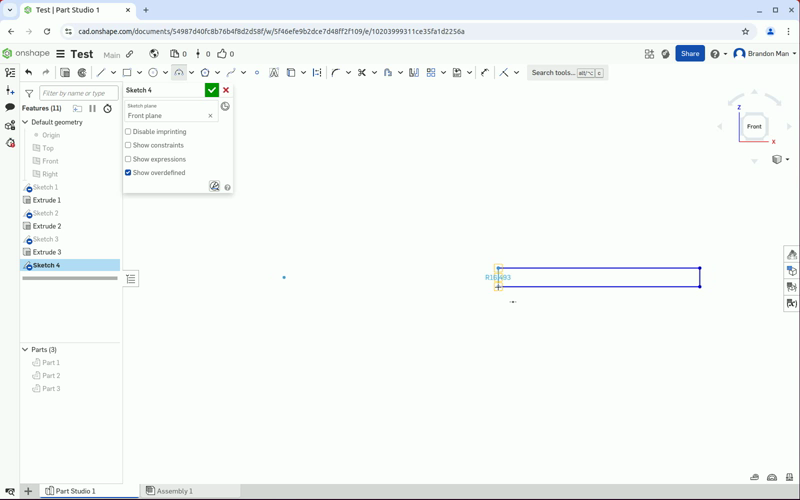
scroll(-6)
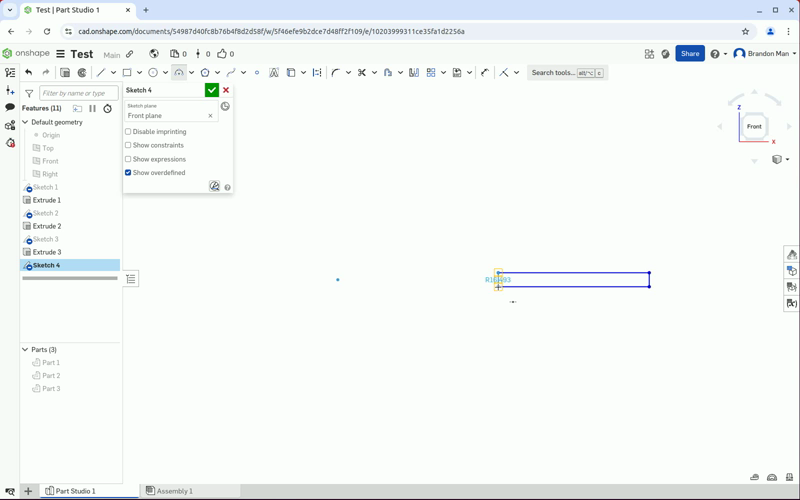
scroll(-6)
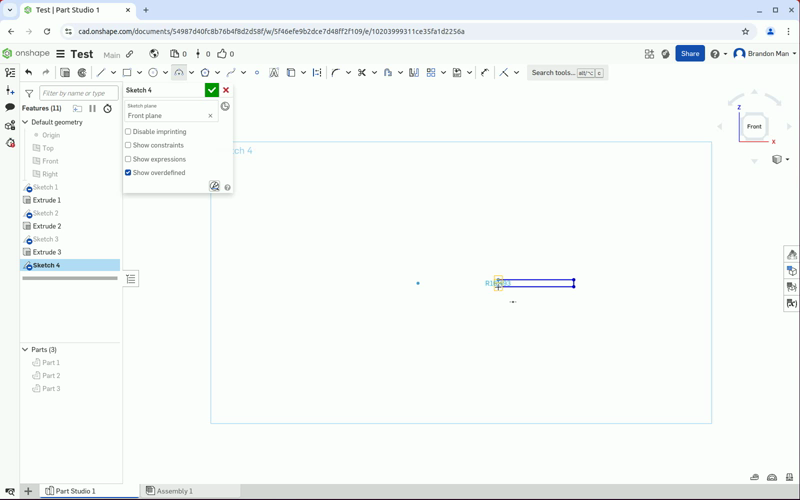
key_down(shift)
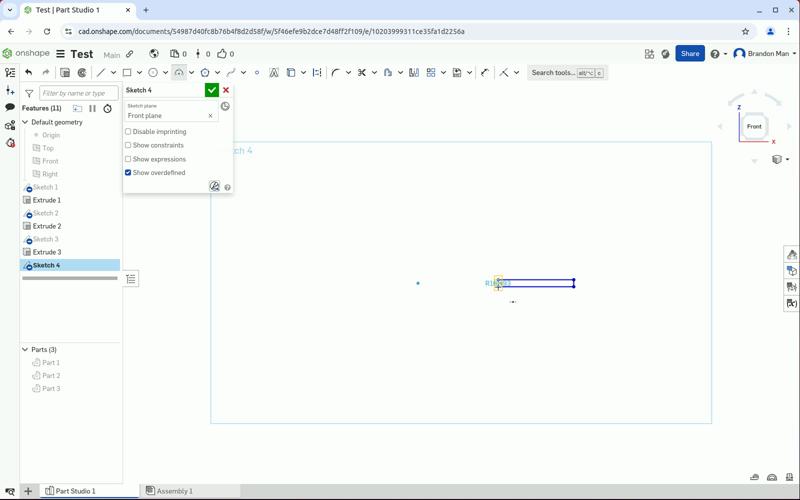
mouse_move(501, 283)
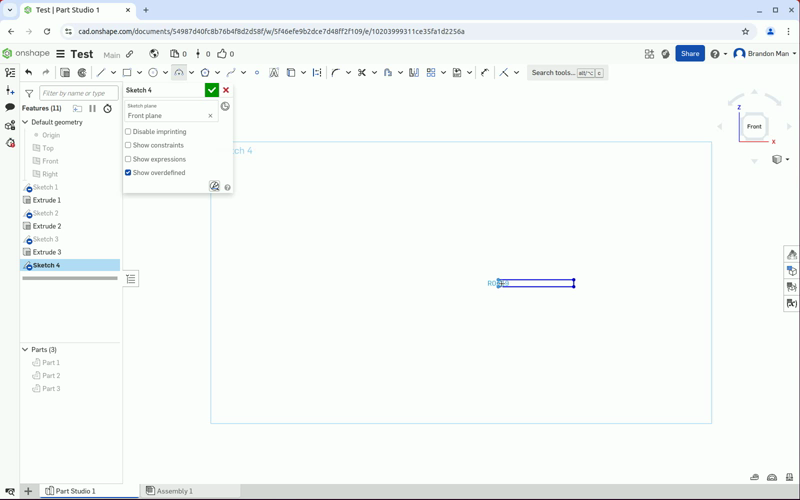
scroll(6)
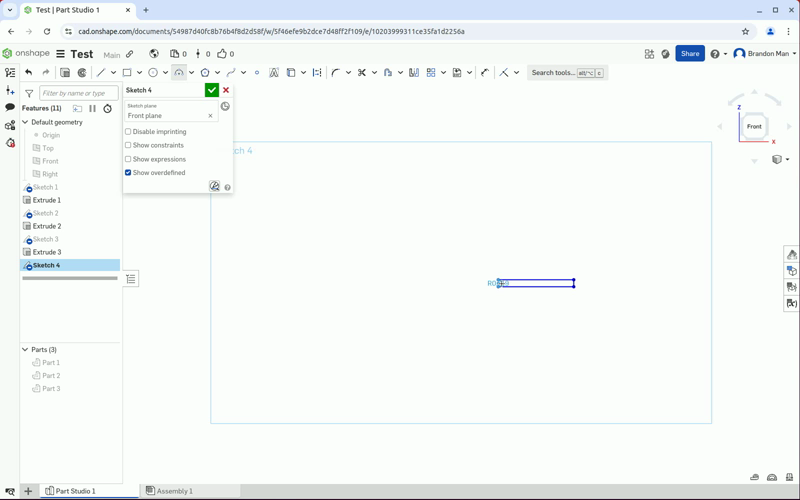
scroll(6)
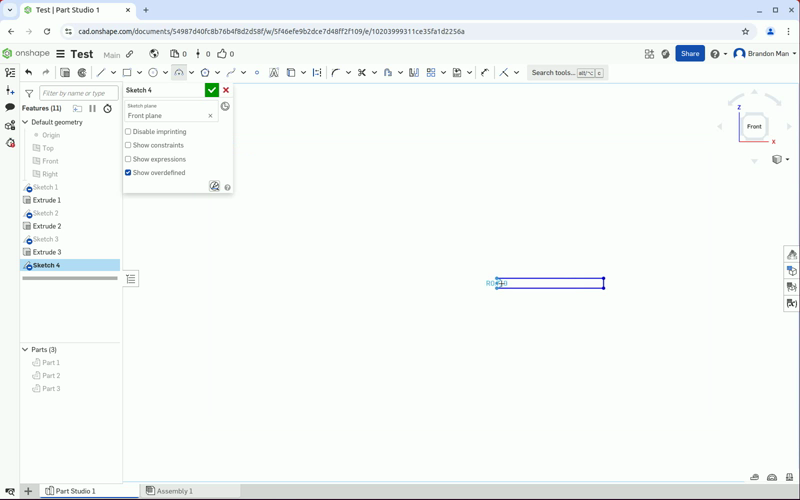
scroll(6)
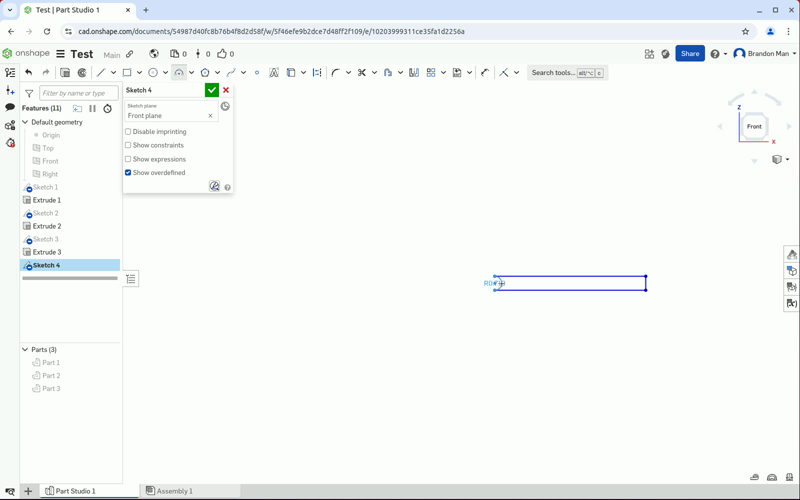
scroll(6)
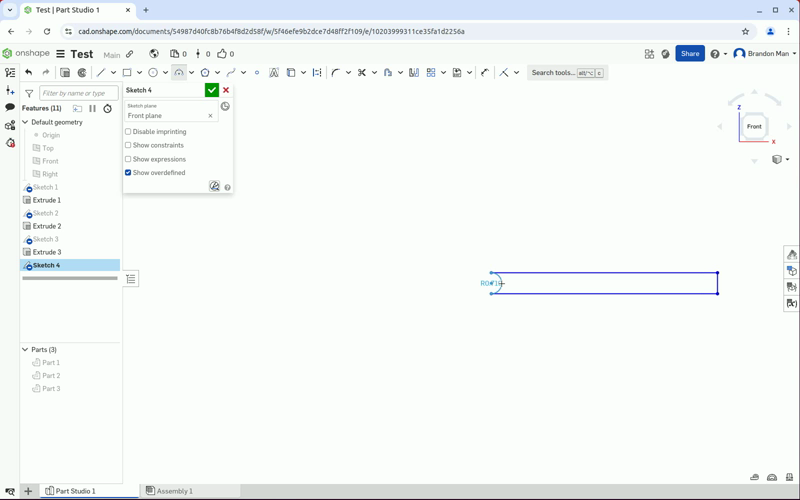
scroll(6)
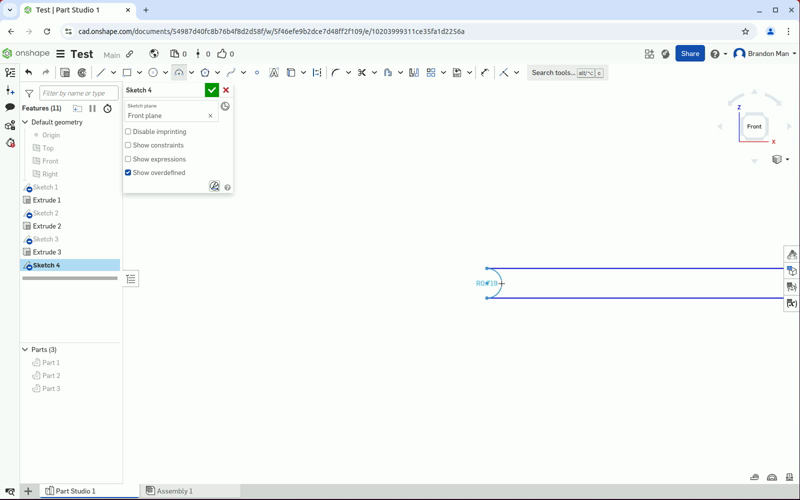
scroll(6)
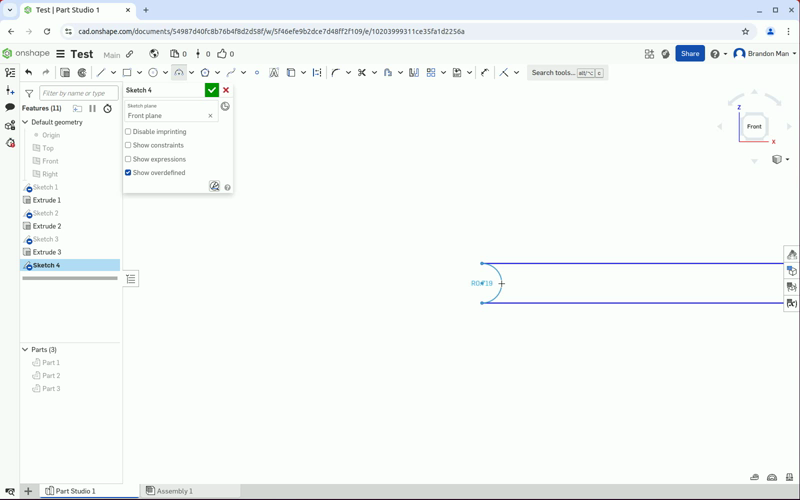
scroll(6)
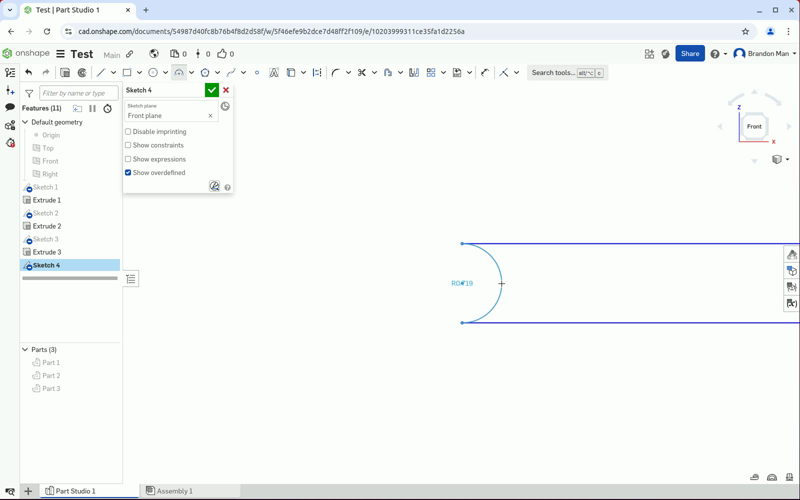
click(501, 283)
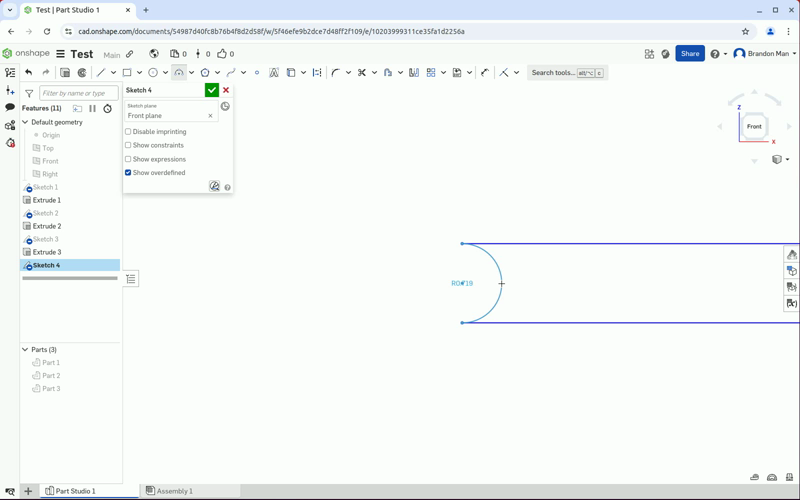
scroll(-6)
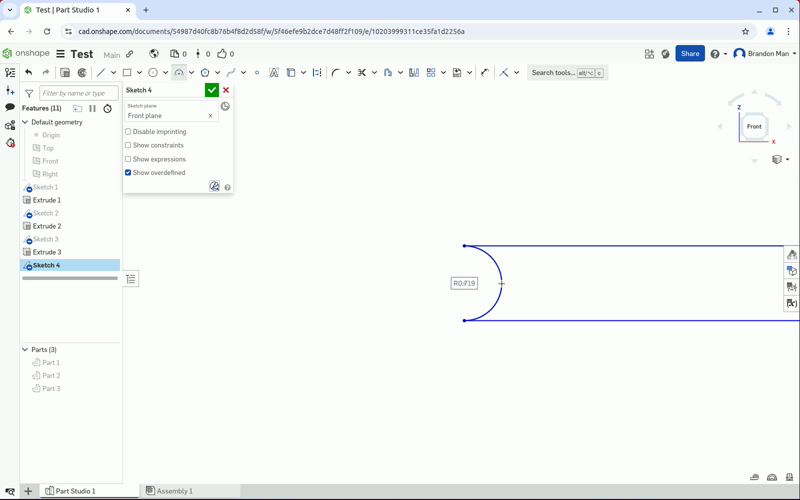
scroll(-6)
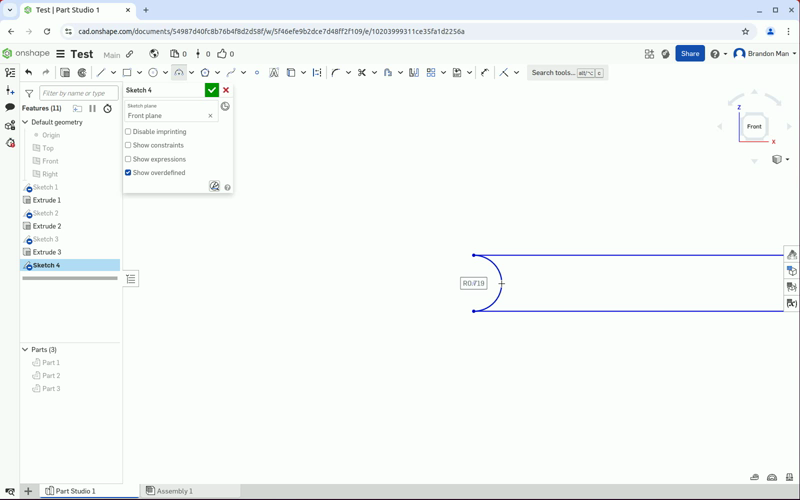
scroll(-6)
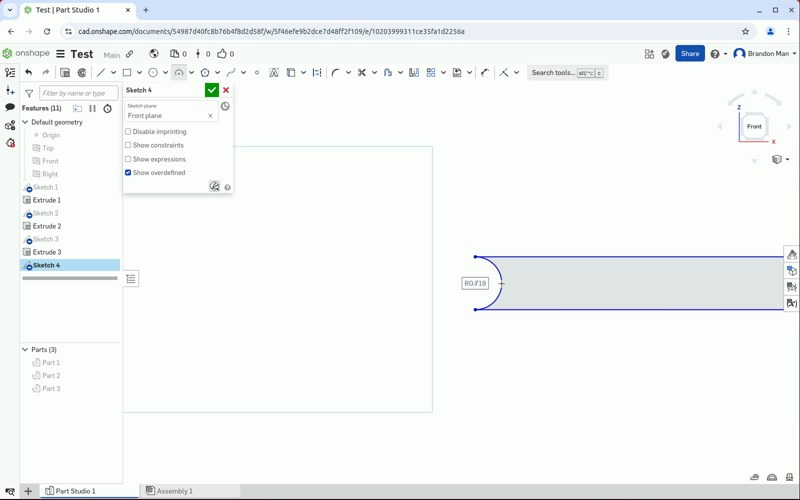
scroll(-6)
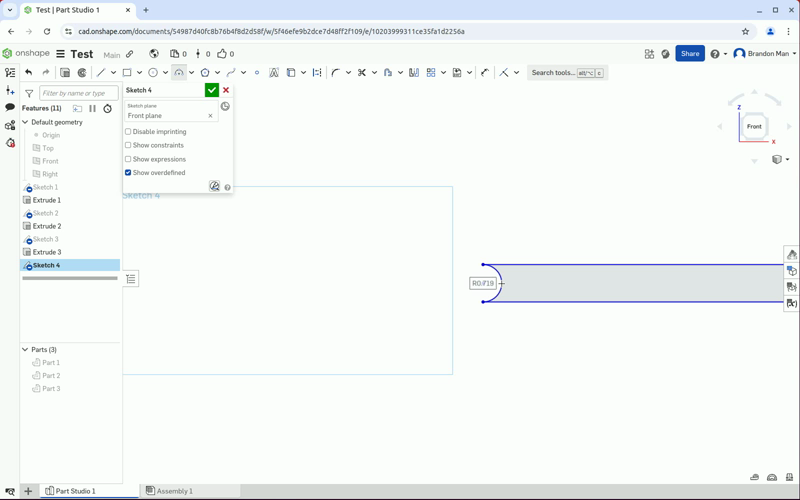
scroll(-6)
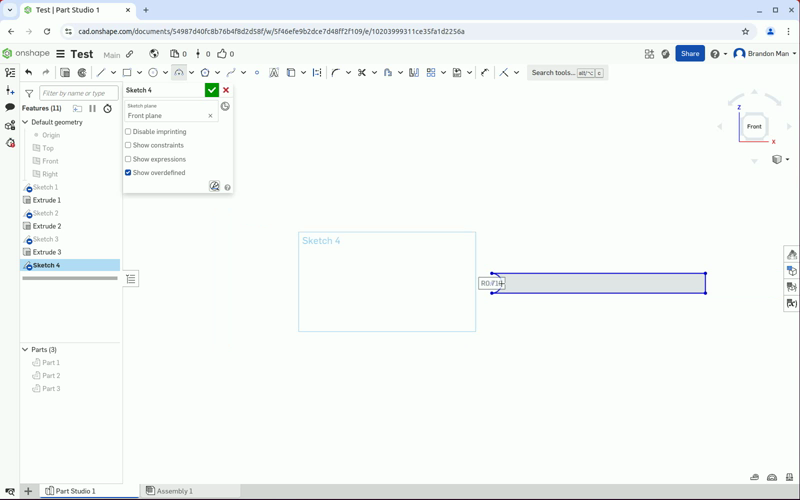
scroll(-6)
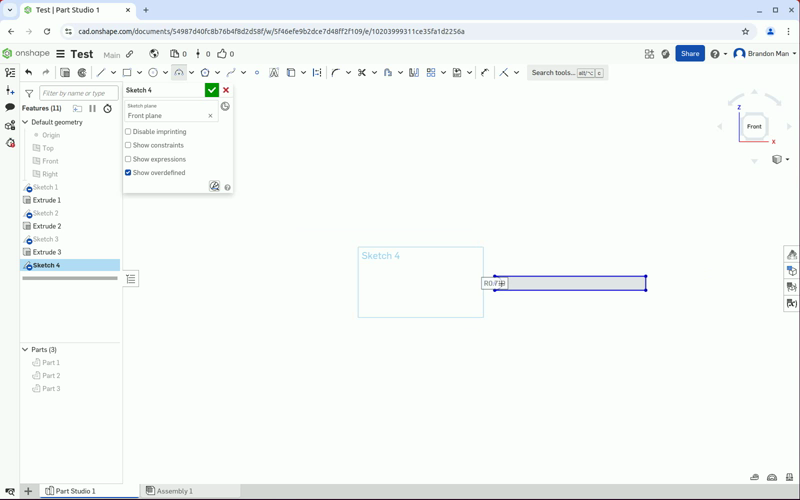
scroll(-6)
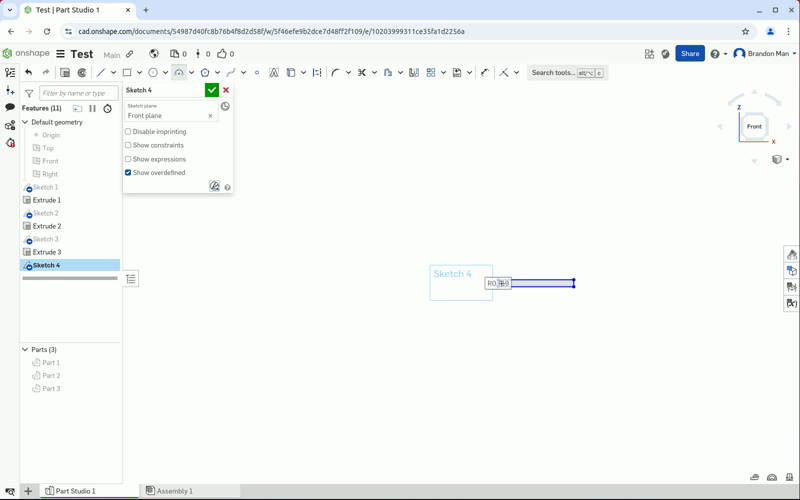
key_up(shift)
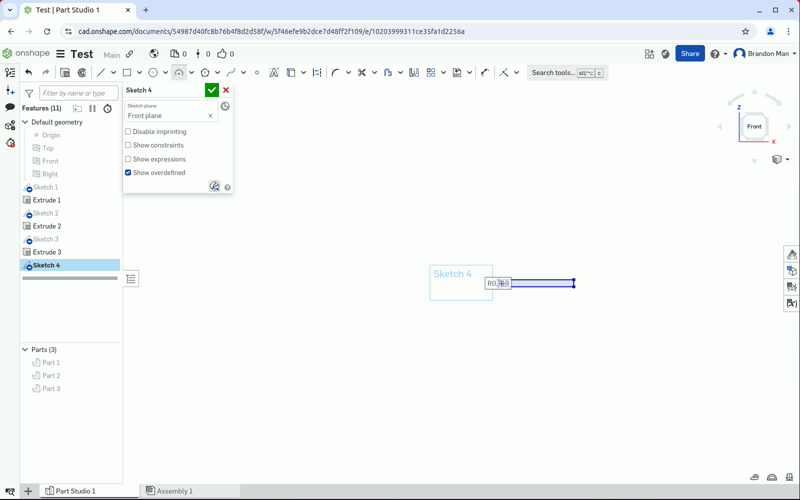
key(esc)
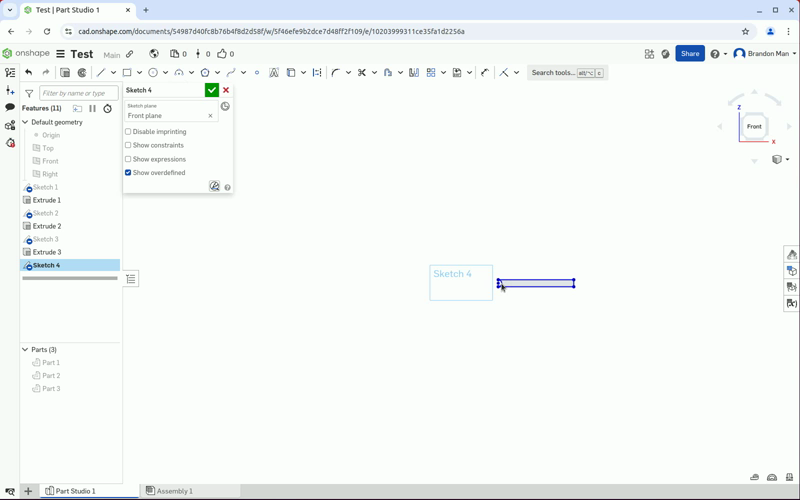
mouse_move(552, 280)
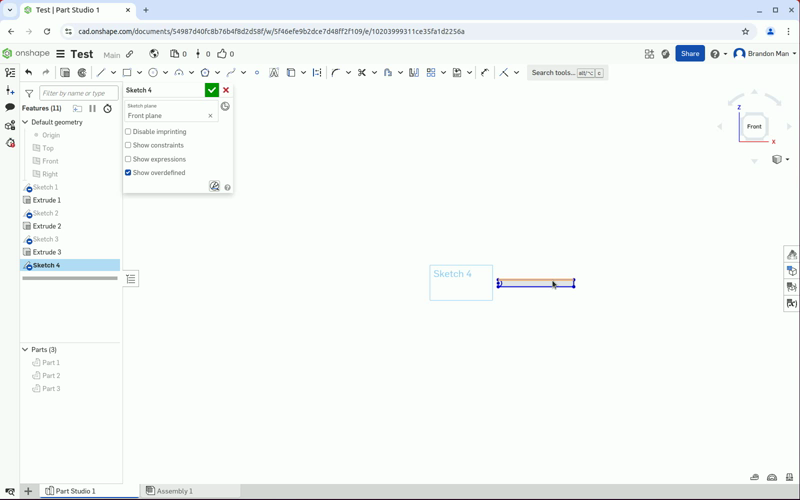
scroll(6)
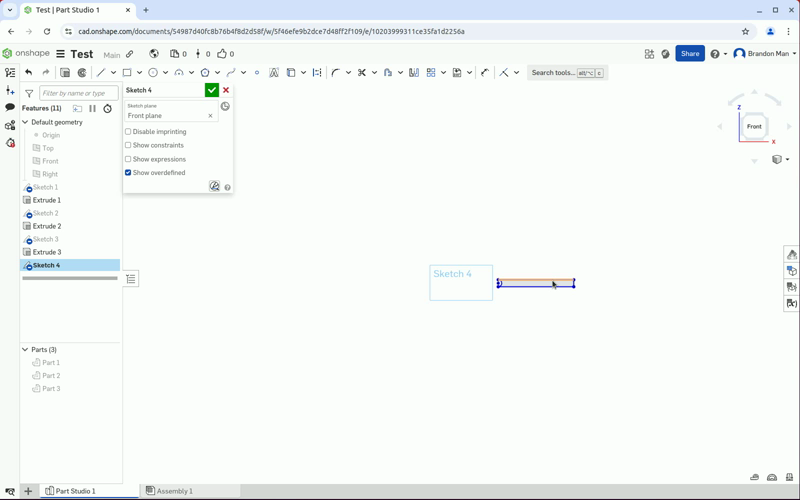
scroll(6)
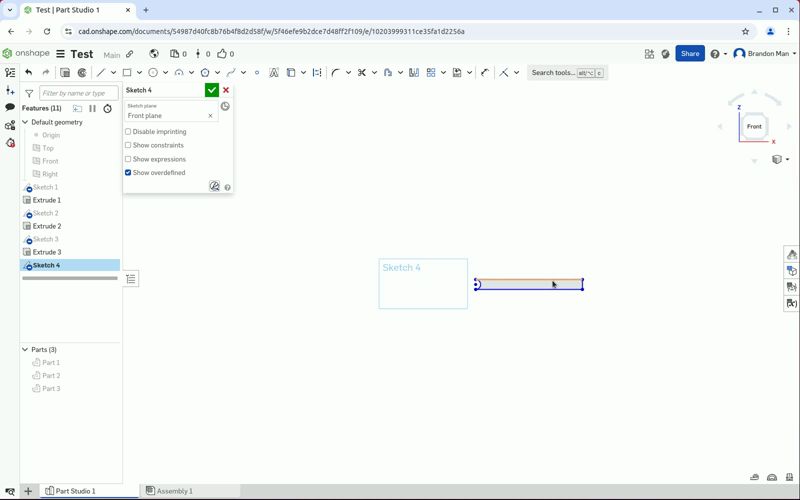
scroll(6)
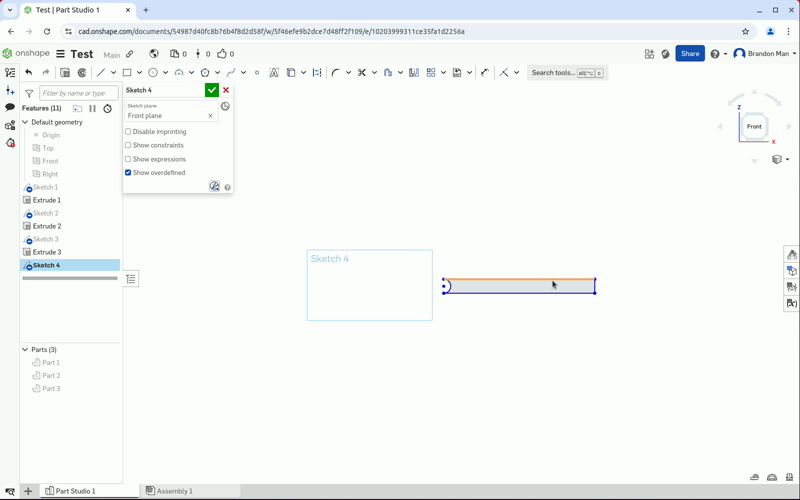
scroll(6)
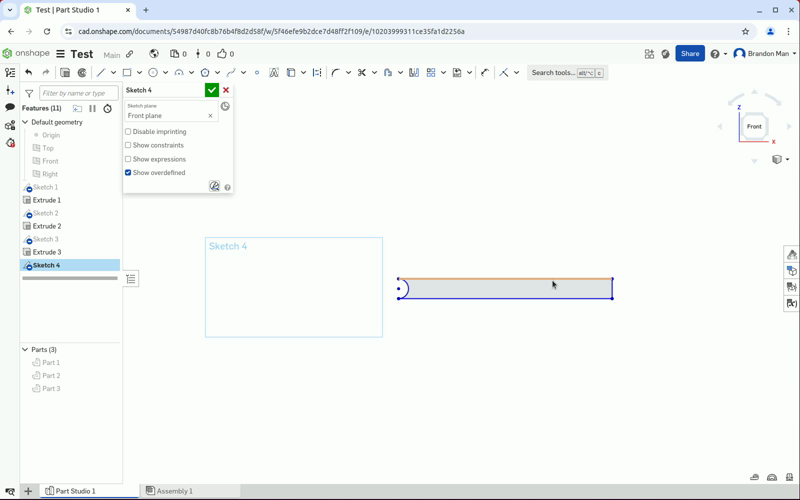
scroll(6)
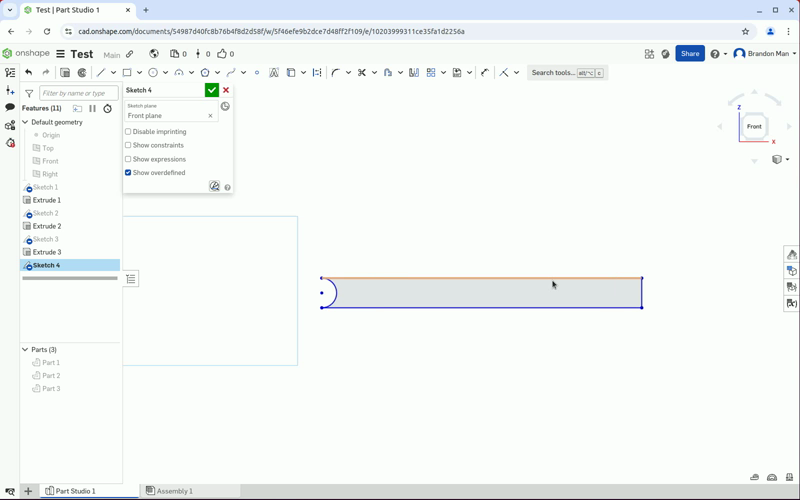
scroll(6)
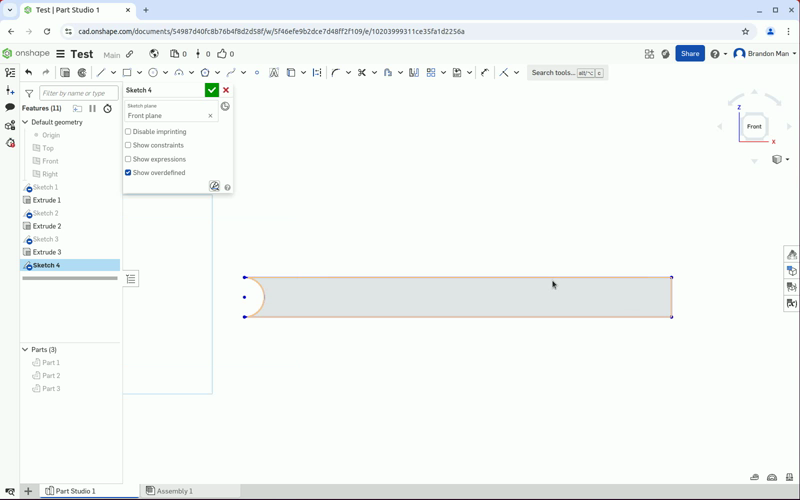
scroll(6)
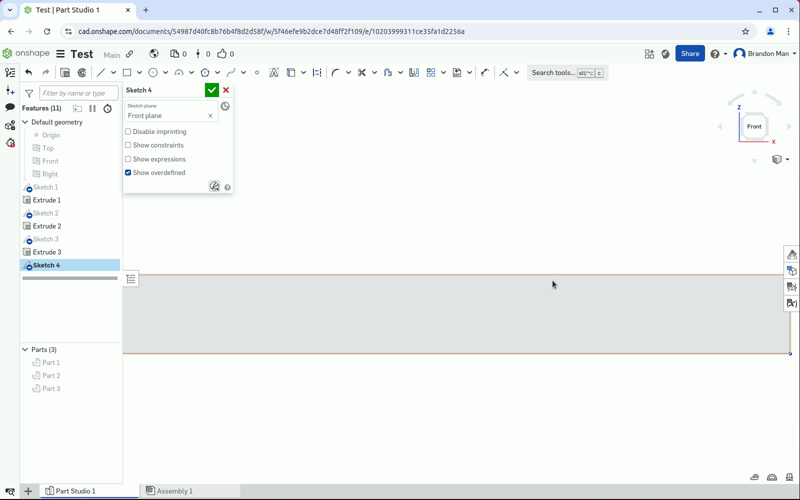
click(552, 280)
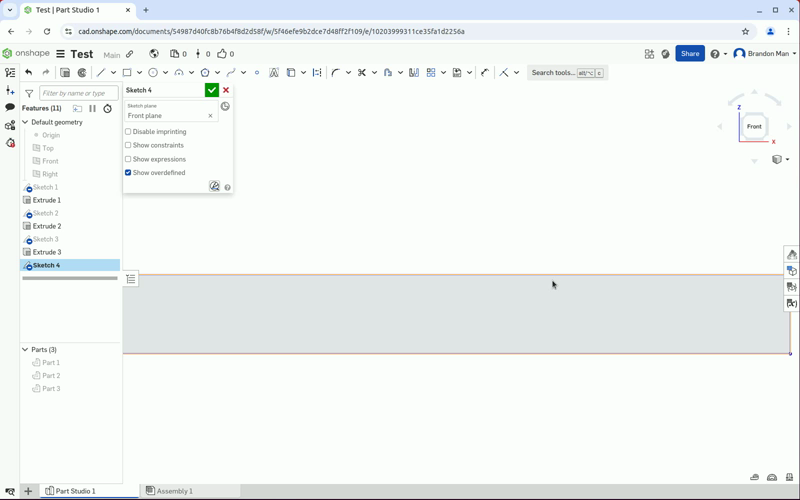
scroll(-6)
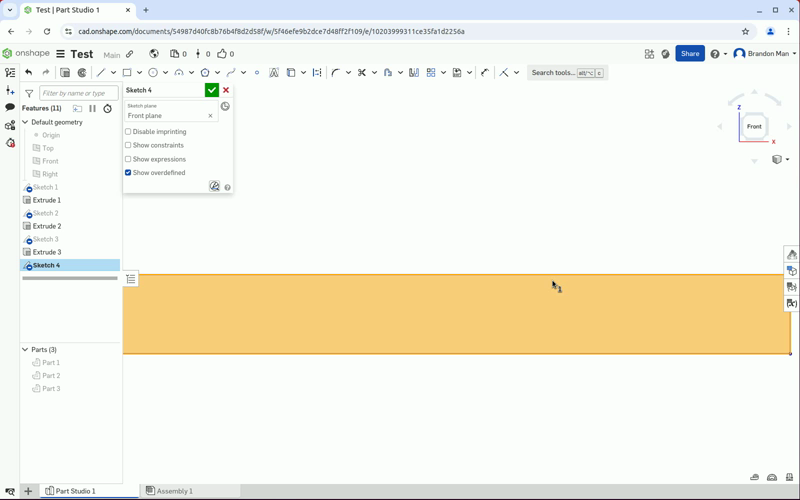
scroll(-6)
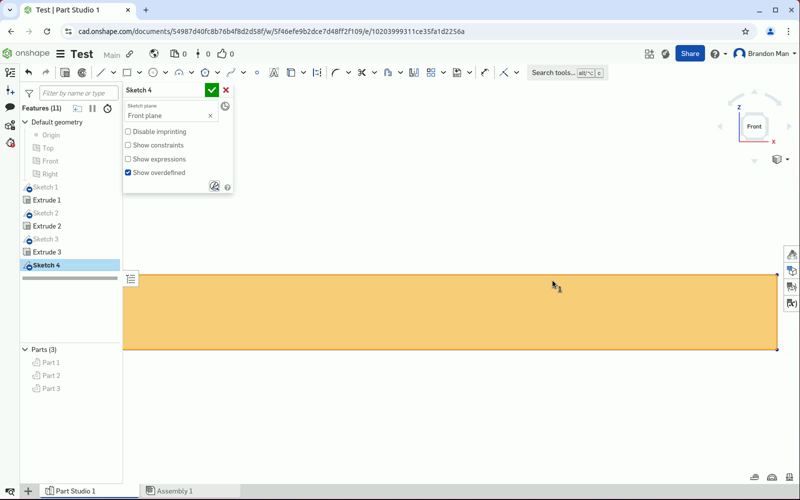
scroll(-6)
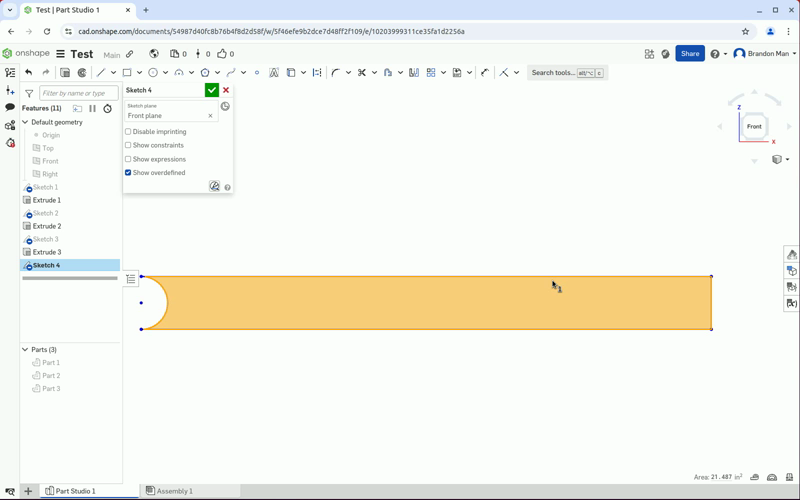
scroll(-6)
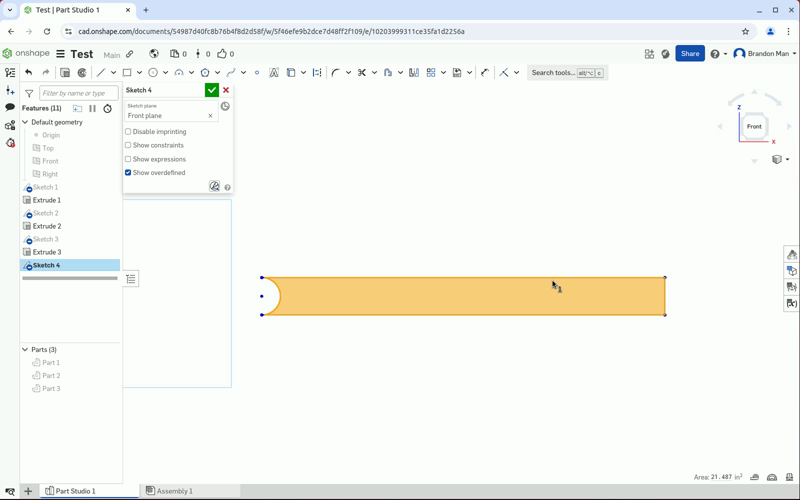
scroll(-6)
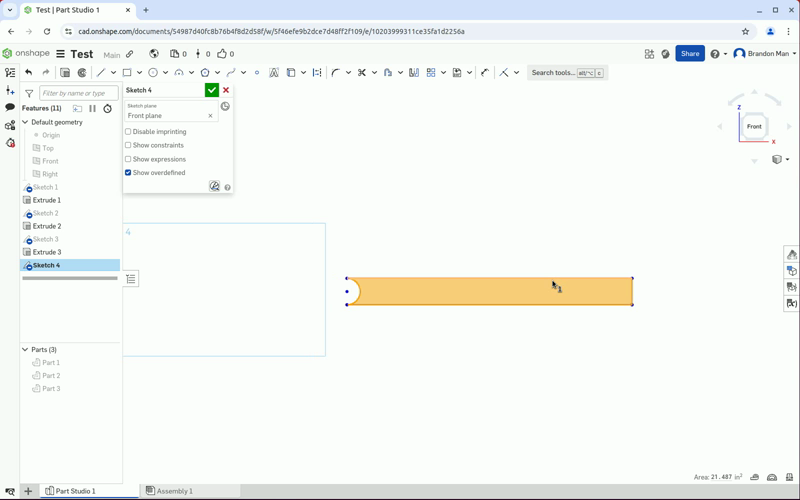
scroll(-6)
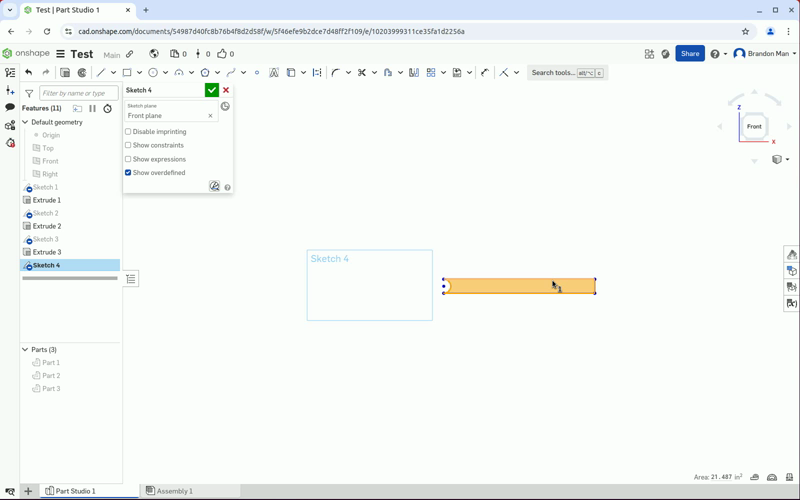
scroll(-6)
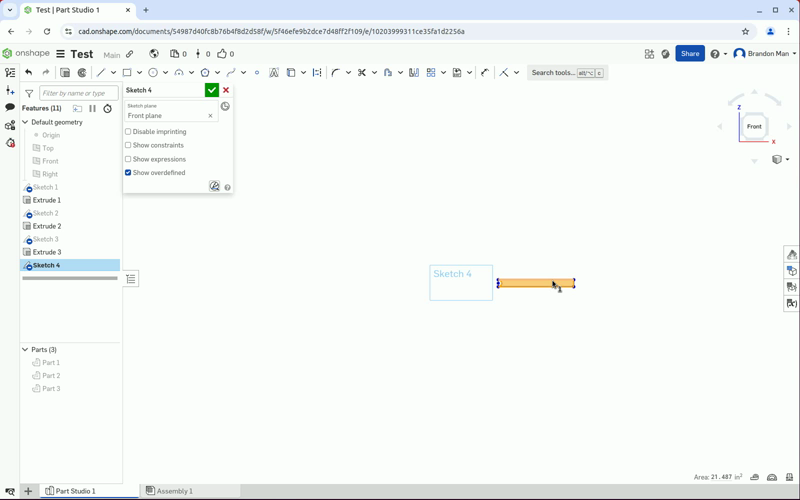
mouse_move(73, 352)
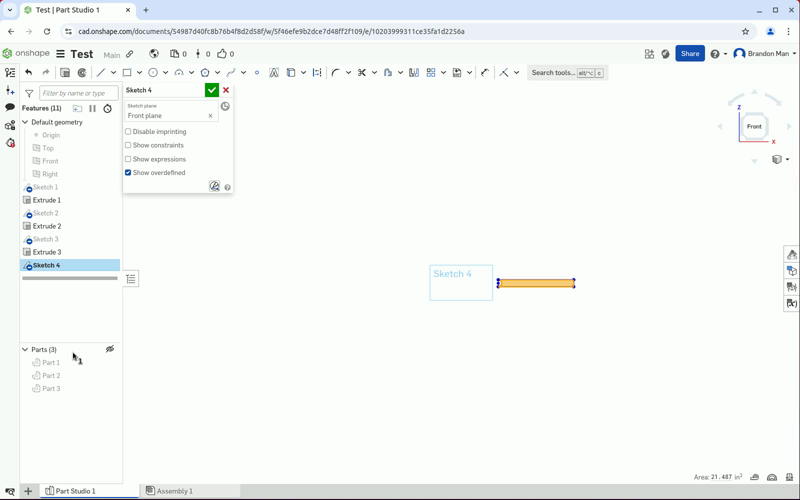
key(shift+y)
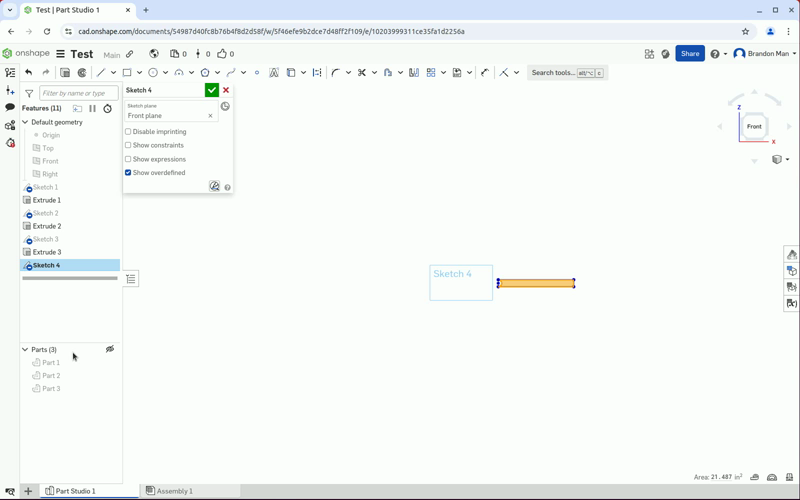
key(shift+e)
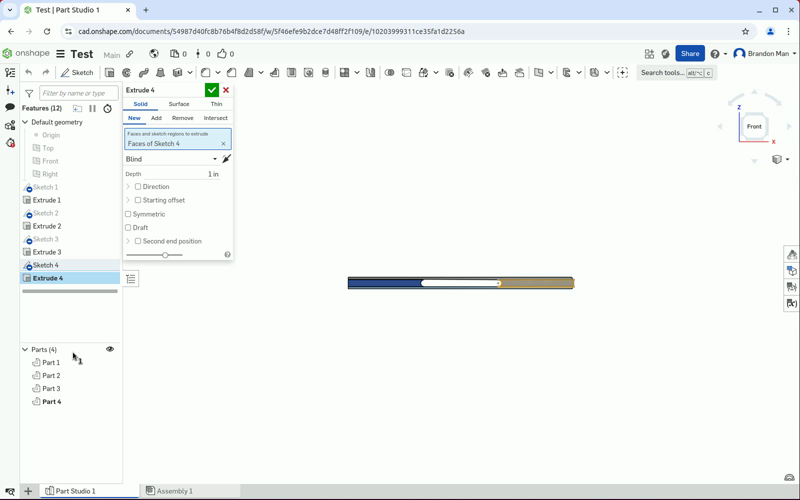
mouse_move(143, 106)
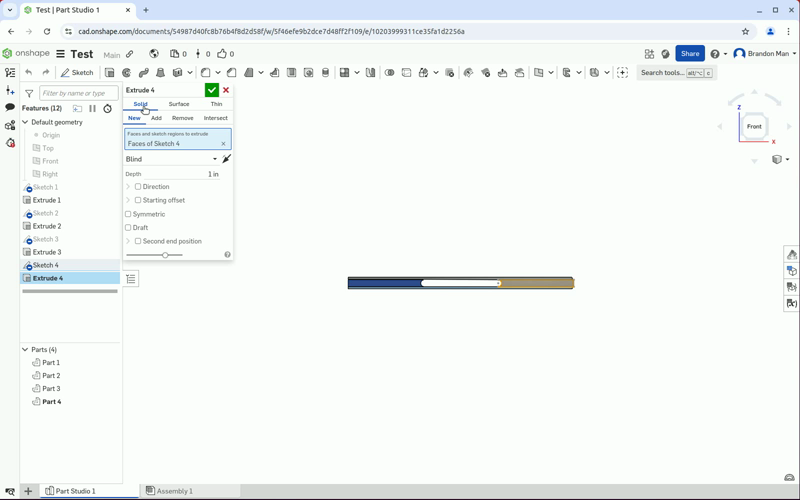
click(143, 106)
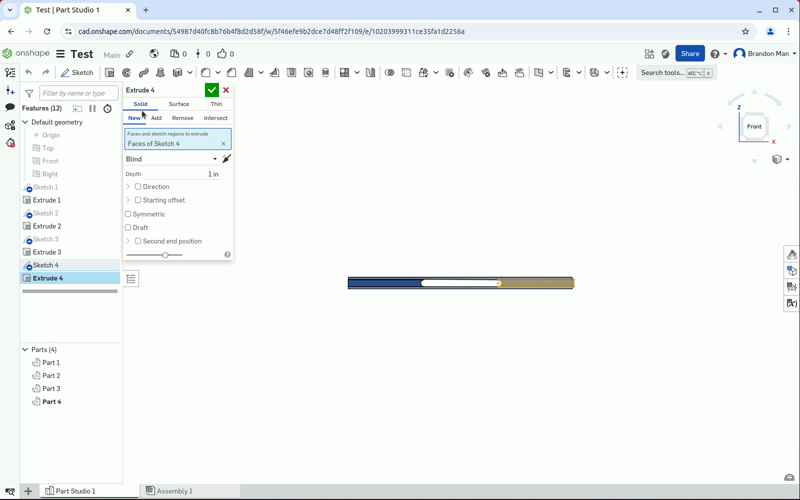
mouse_move(137, 120)
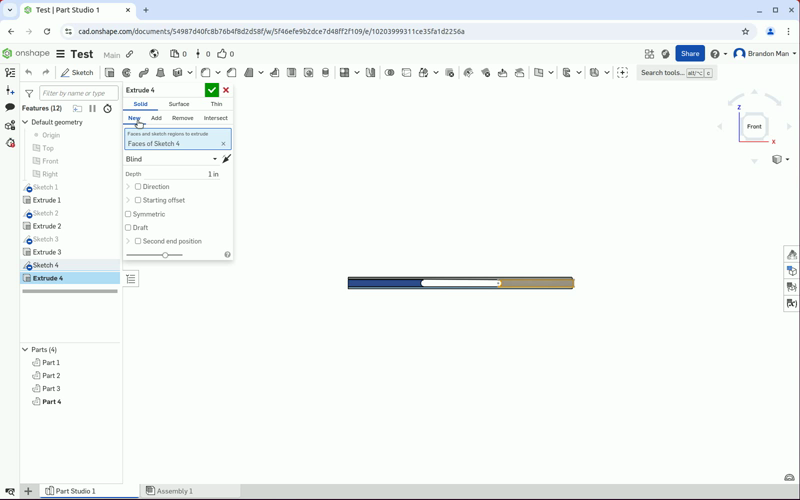
click(137, 120)
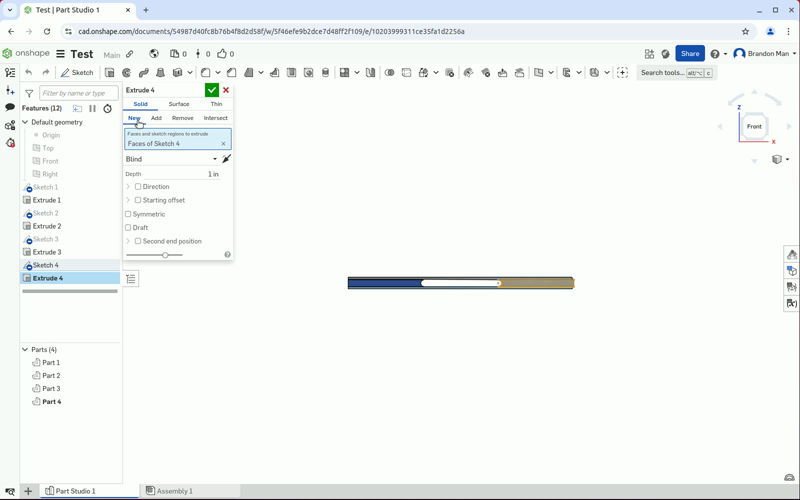
key(tab, 4)
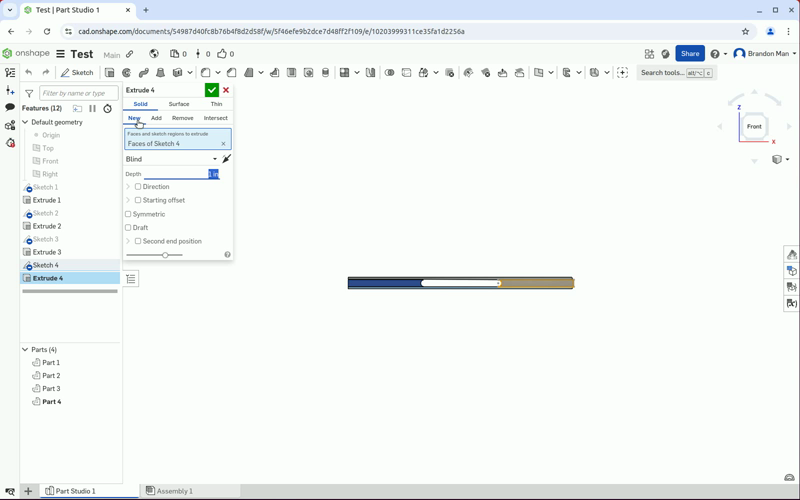
text(0.722)
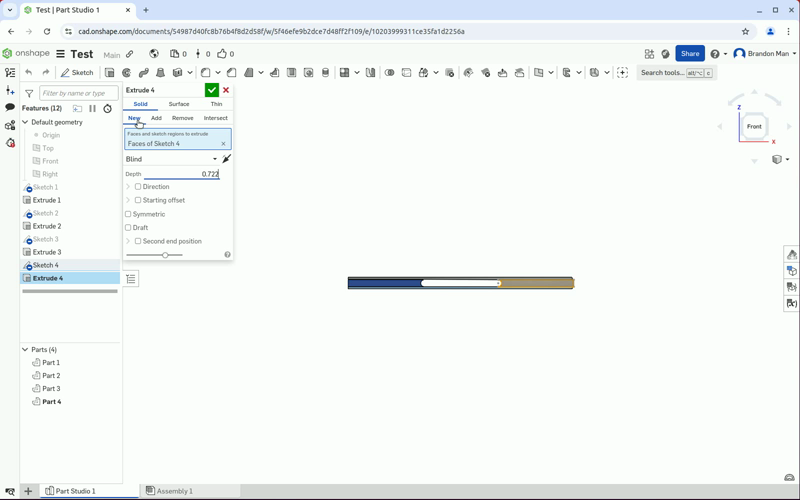
key(enter)
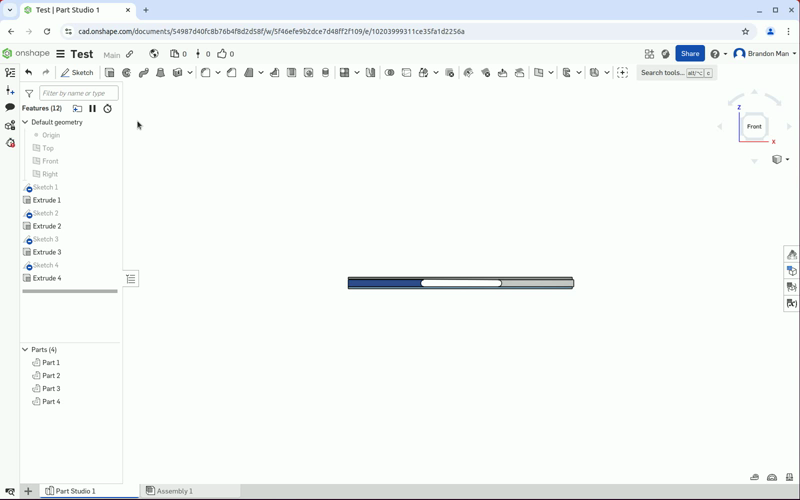
key(shift+h)
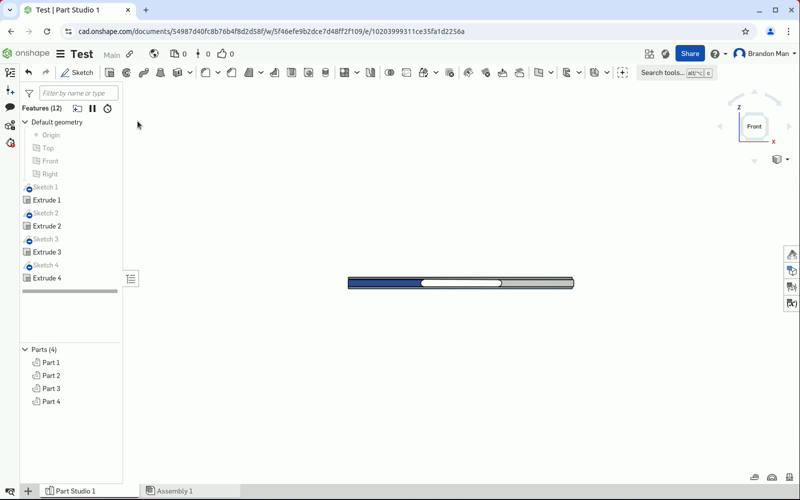
key(shift+h)
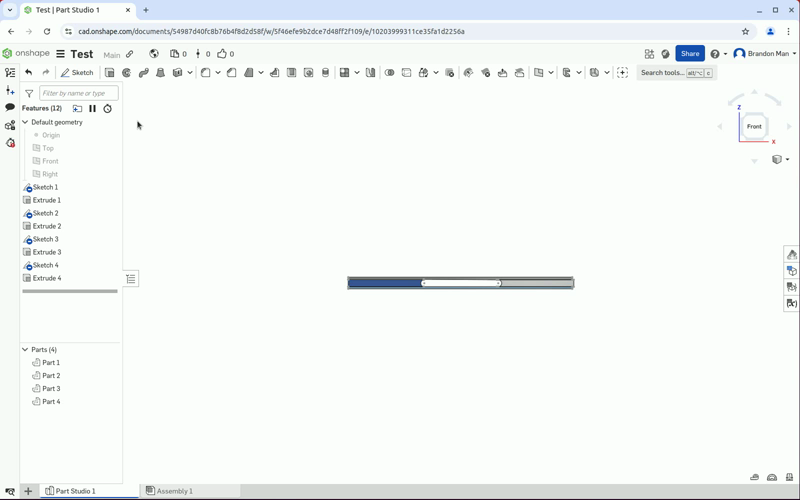
key(shift+7)
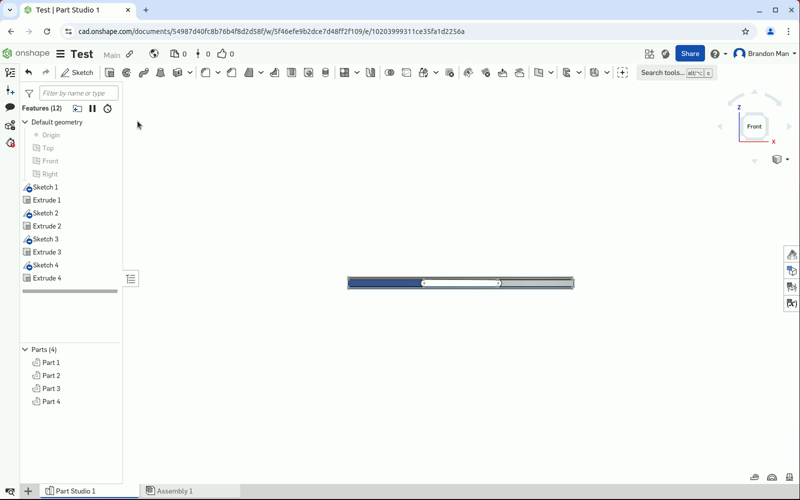
key(left, 2)
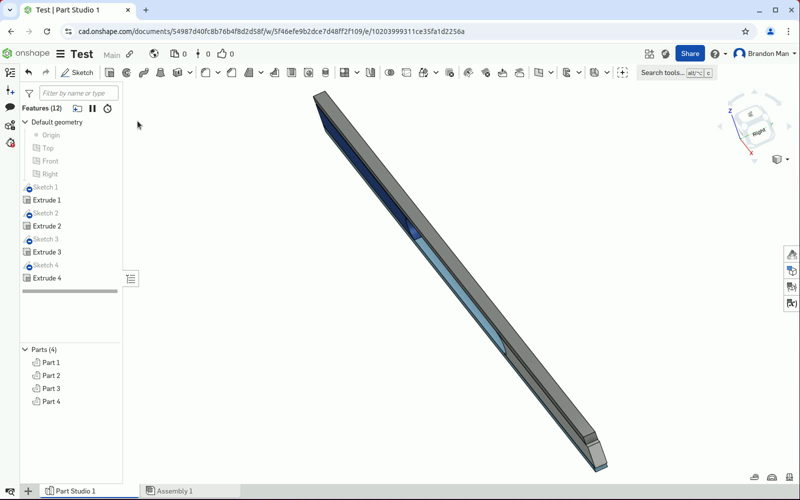
key(down, 2)
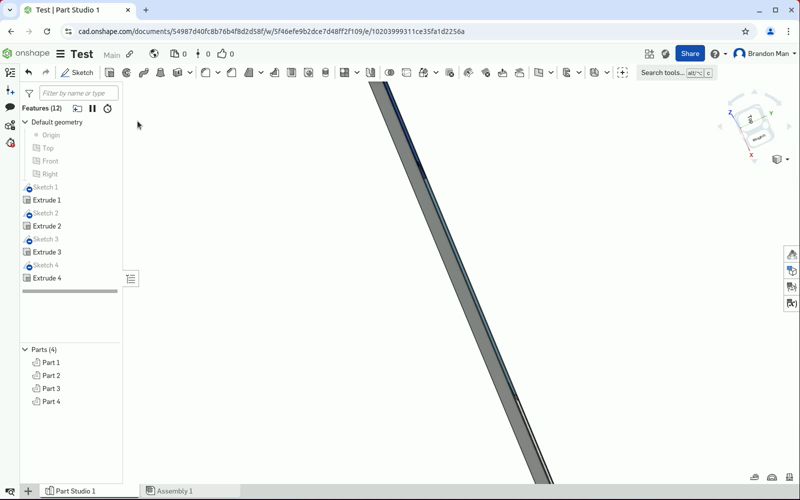
key(up, 2)
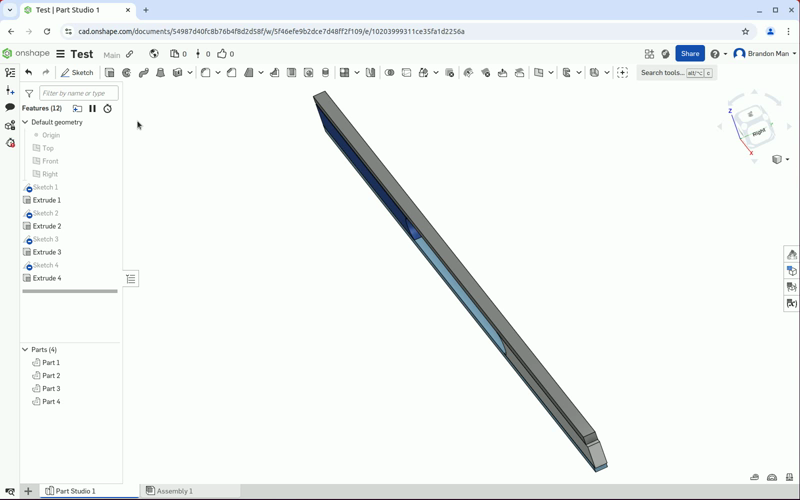
key(right, 2)
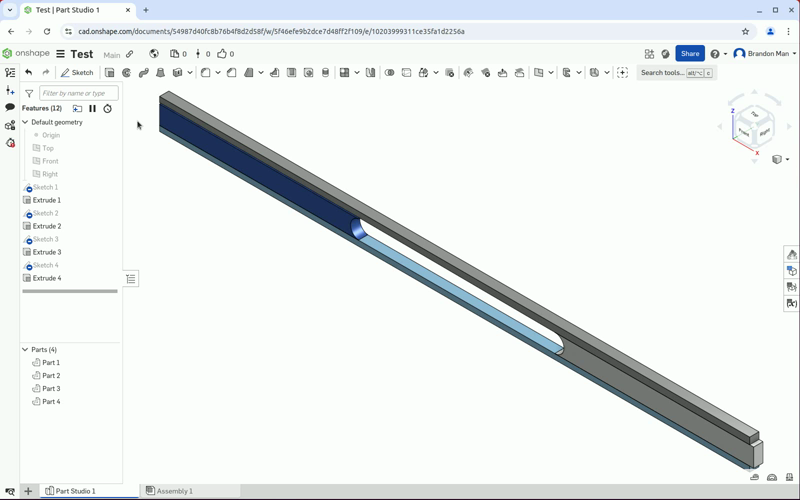
mouse_move(73, 189)
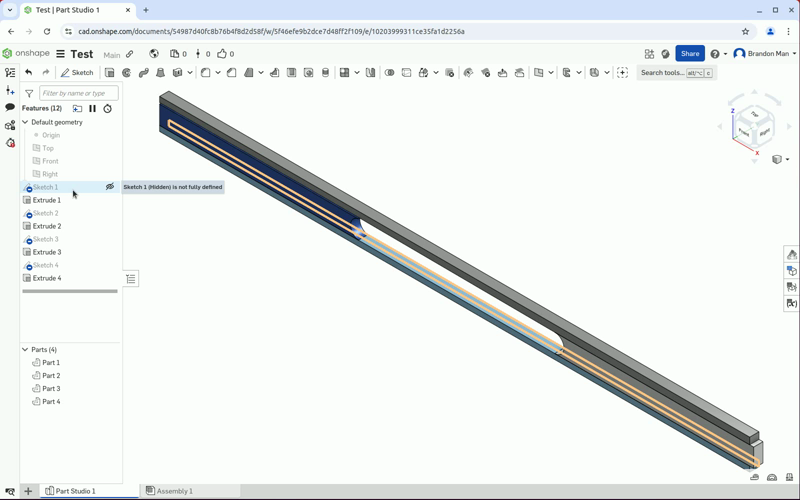
click(73, 189)